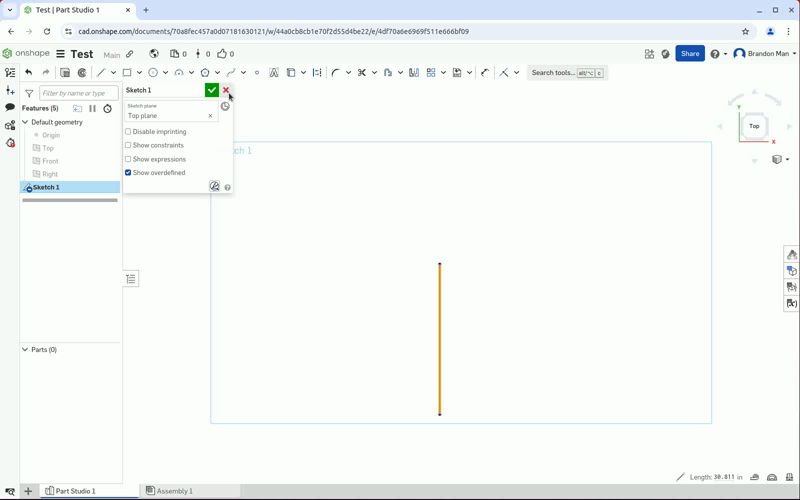
key(shift+h)
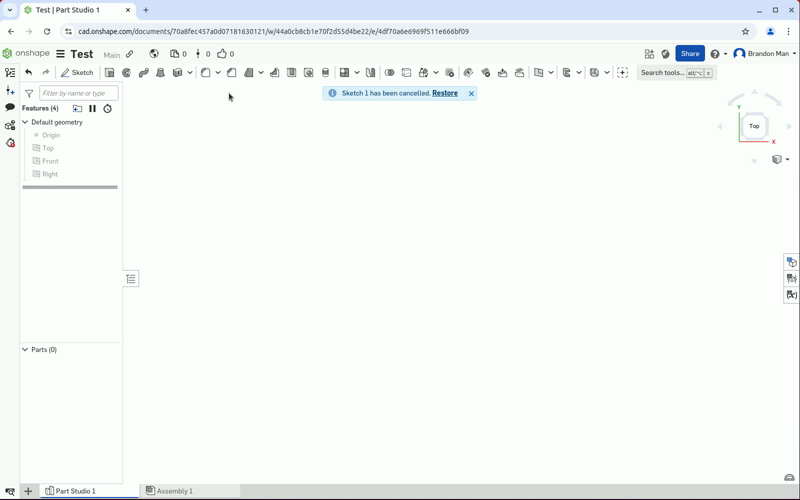
mouse_move(73, 352)
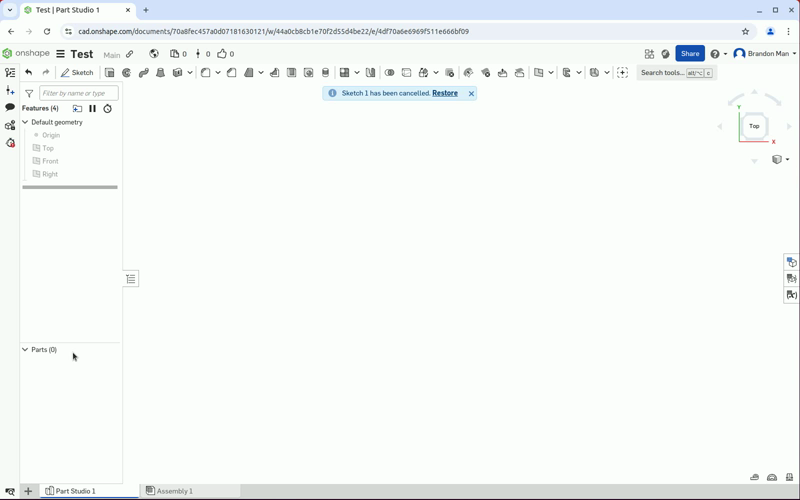
key(y)
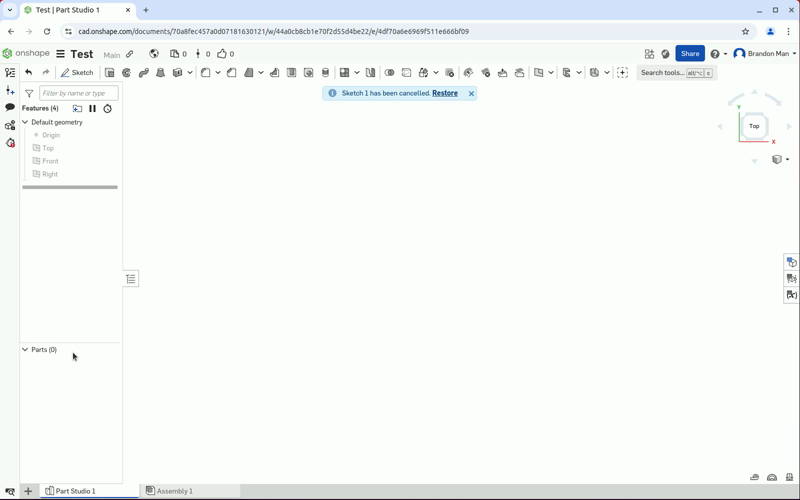
key(shift+p)
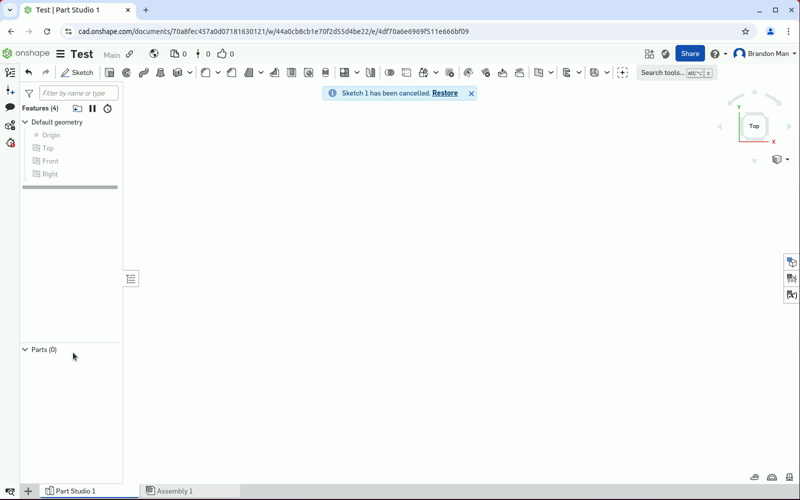
key(space)
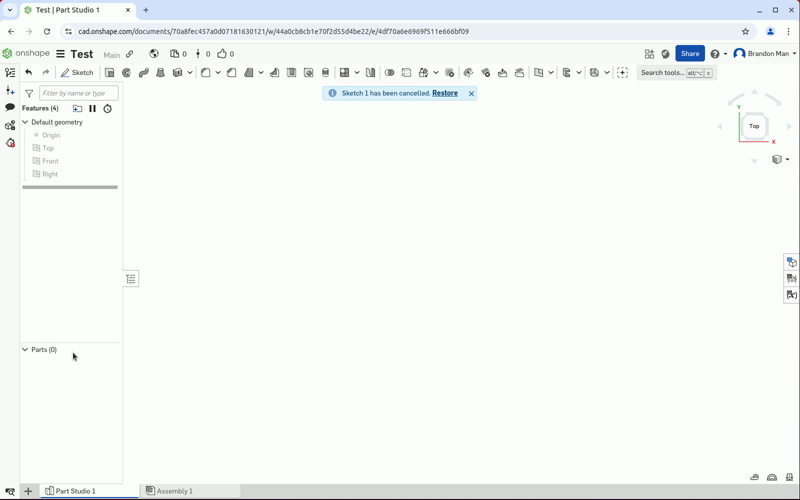
key_down(shift)
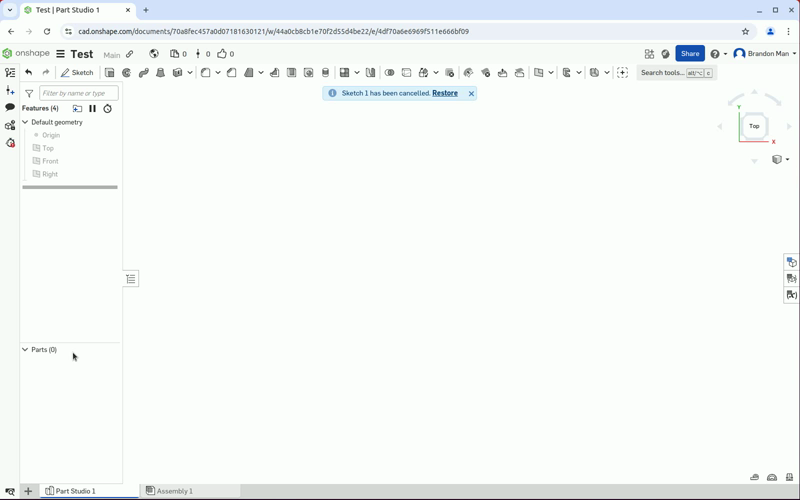
key(up)
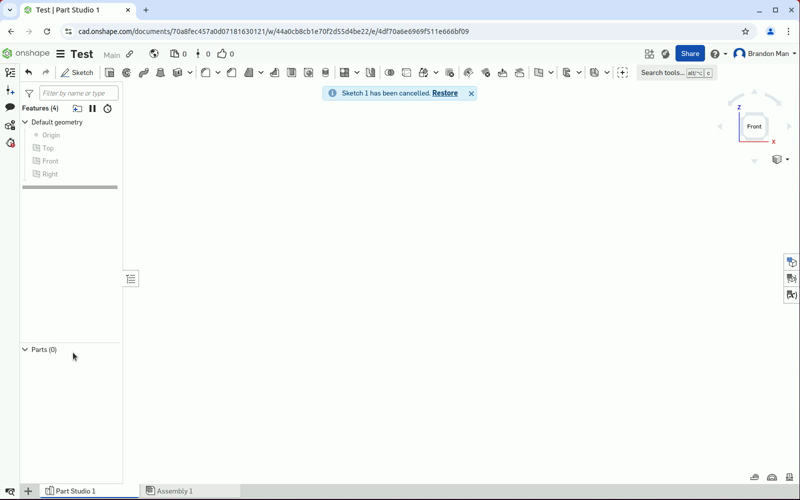
key_up(shift)
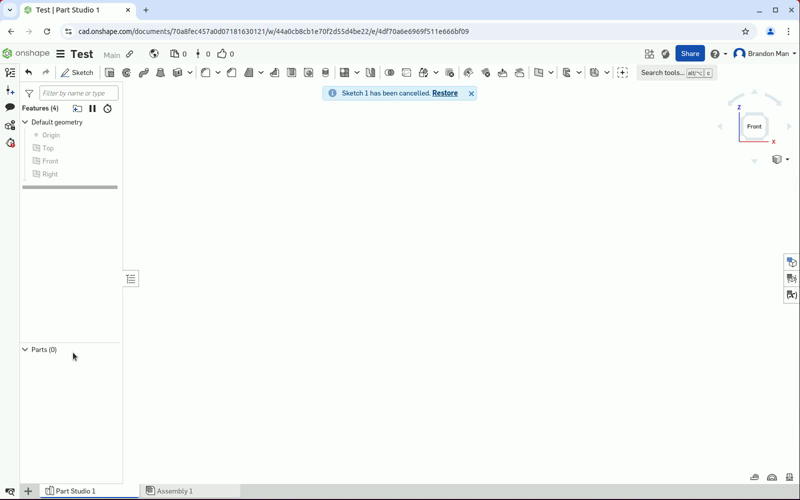
mouse_move(73, 352)
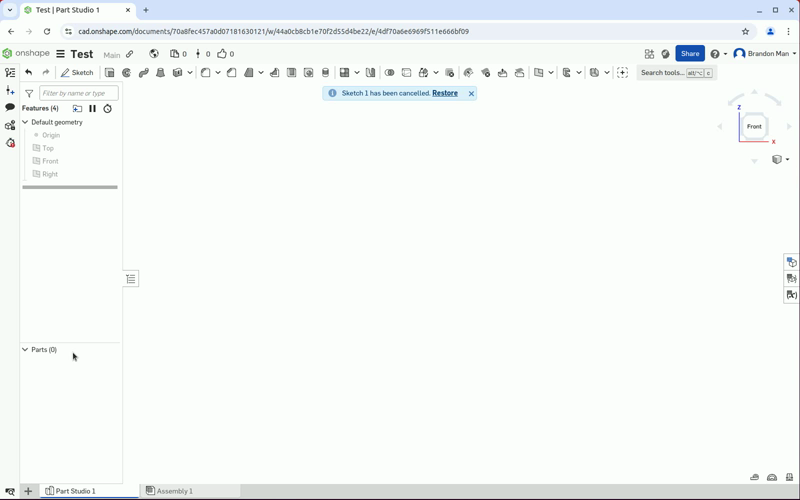
key(shift+y)
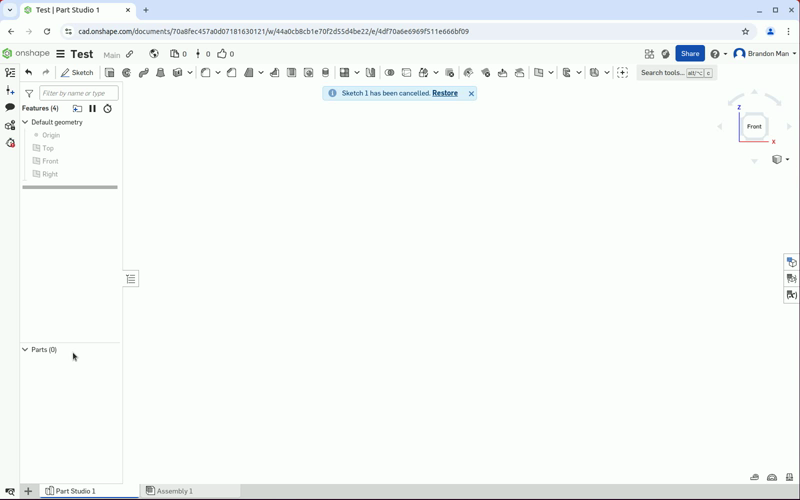
key(shift+s)
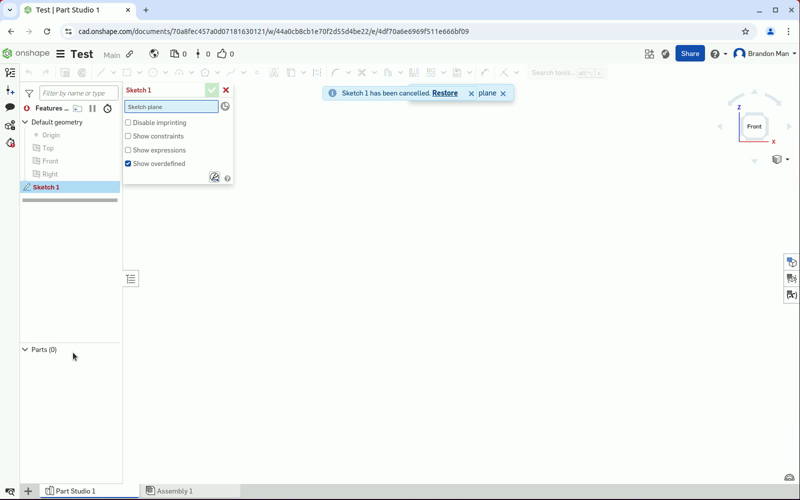
mouse_move(73, 163)
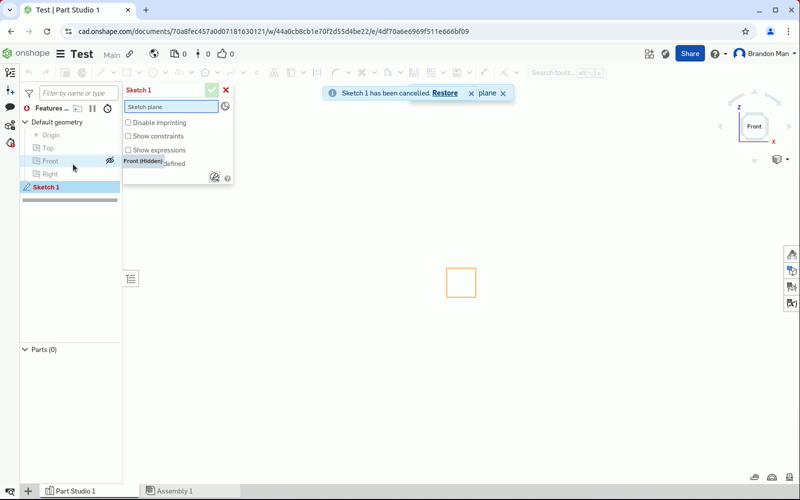
click(73, 163)
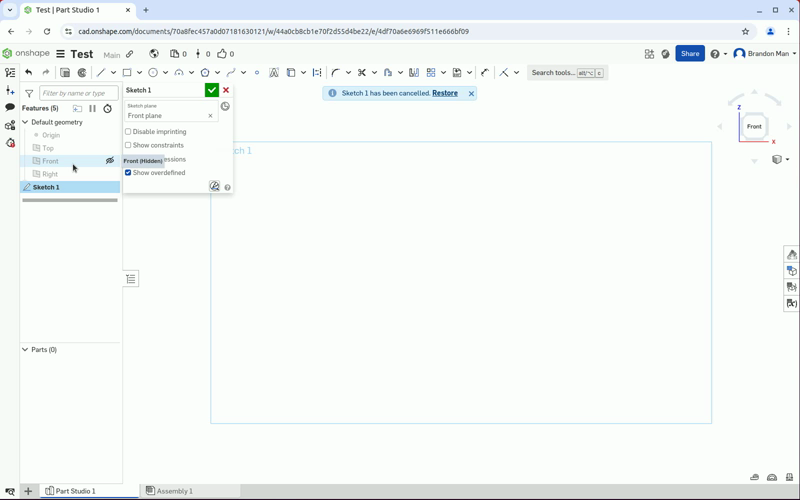
mouse_move(73, 352)
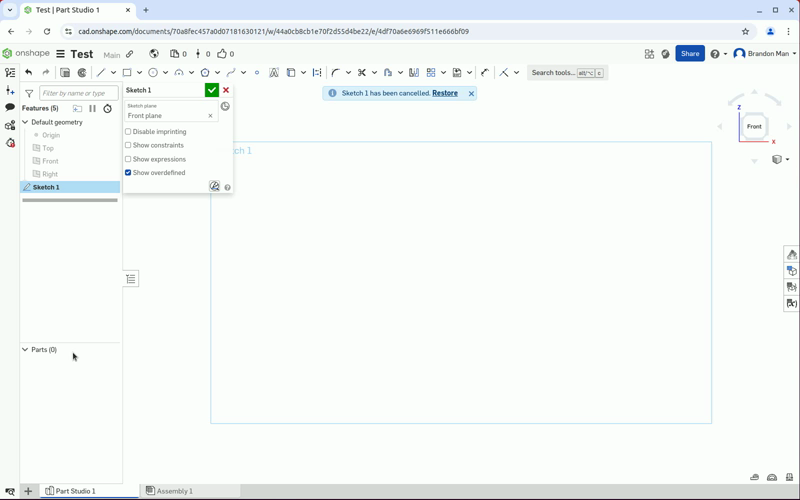
key(y)
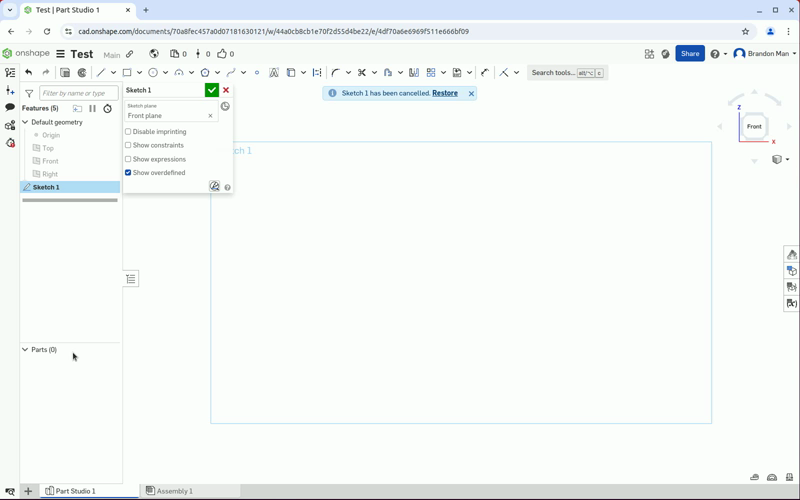
key(l)
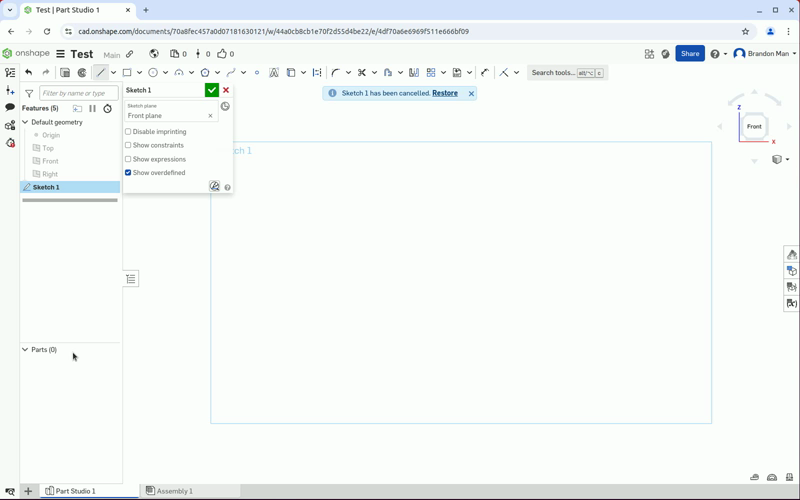
key_down(shift)
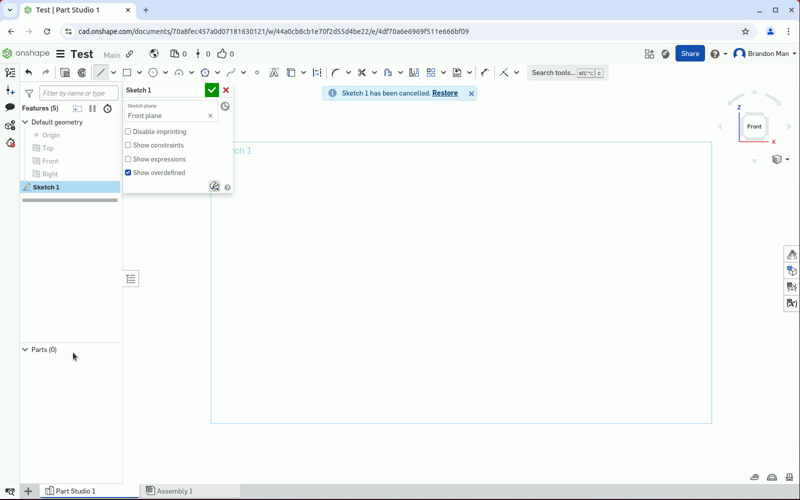
mouse_move(437, 245)
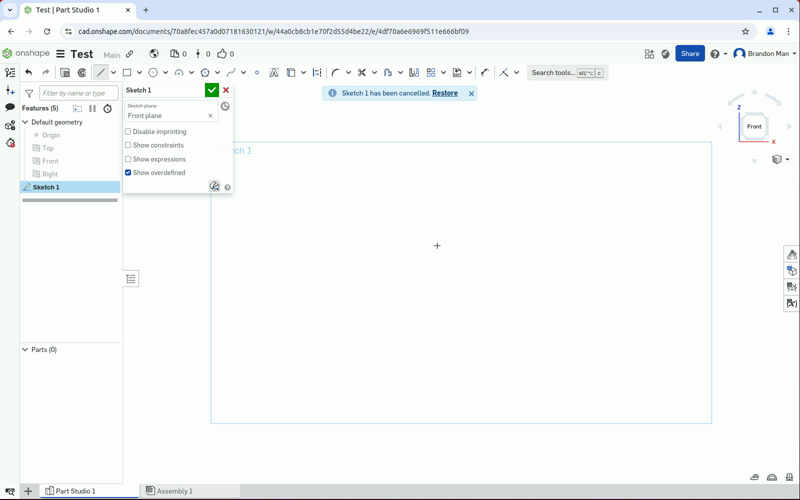
click(437, 245)
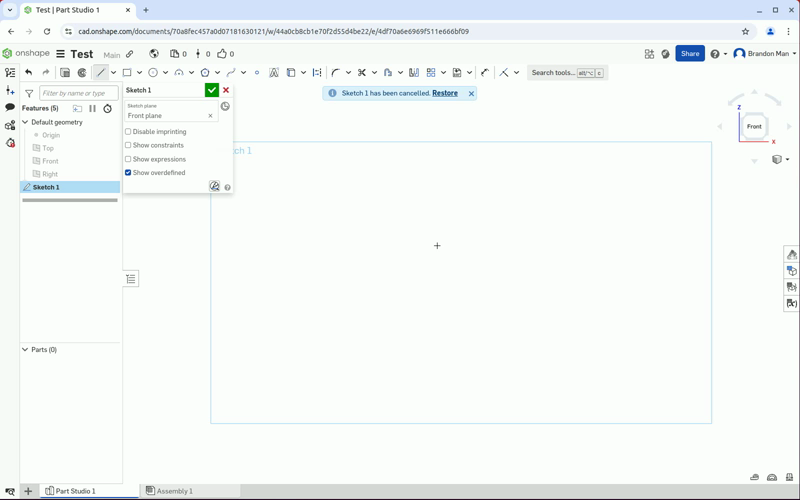
key_up(shift)
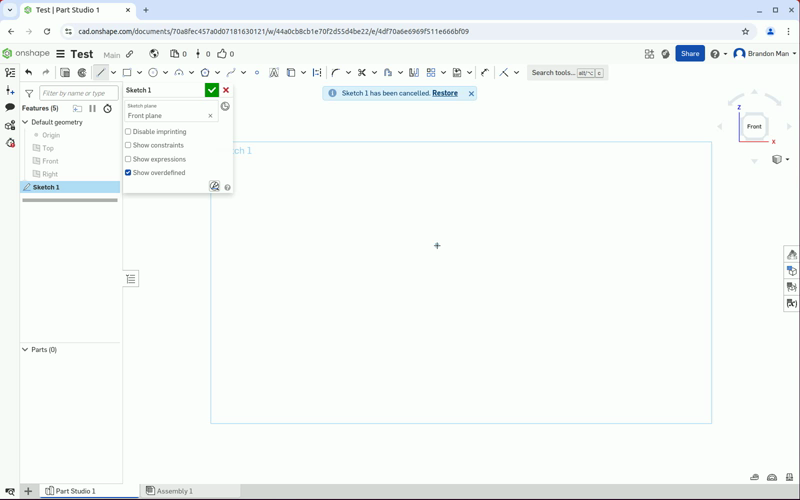
key_down(shift)
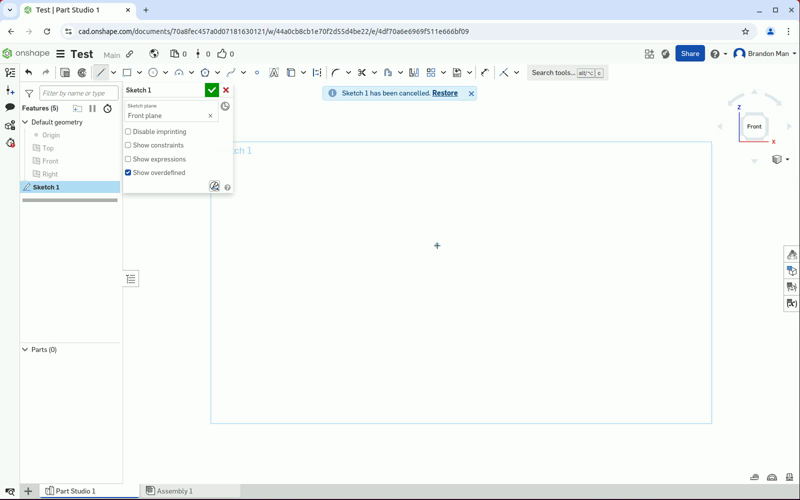
mouse_move(467, 245)
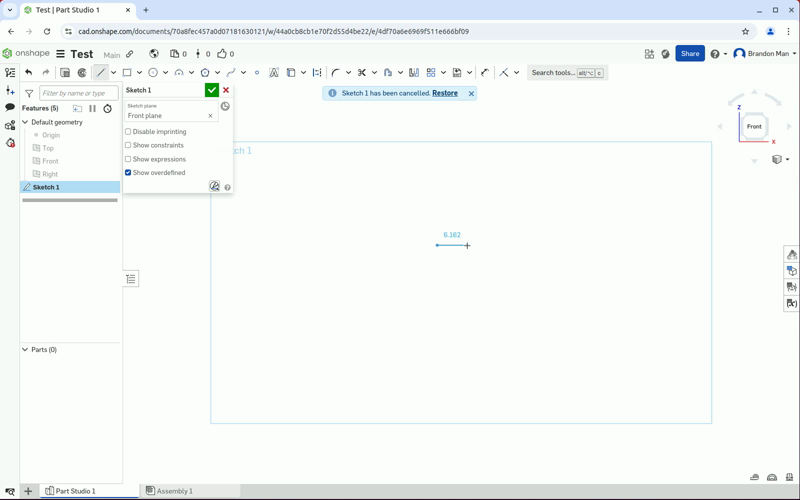
mouse_move(442, 245)
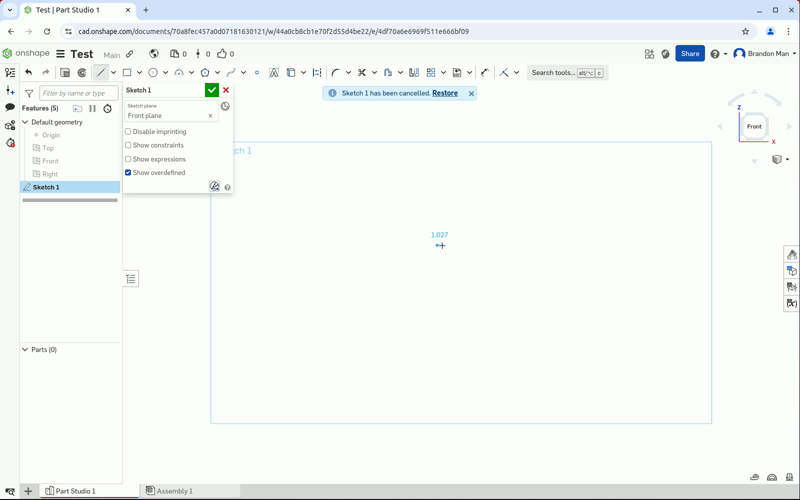
scroll(6)
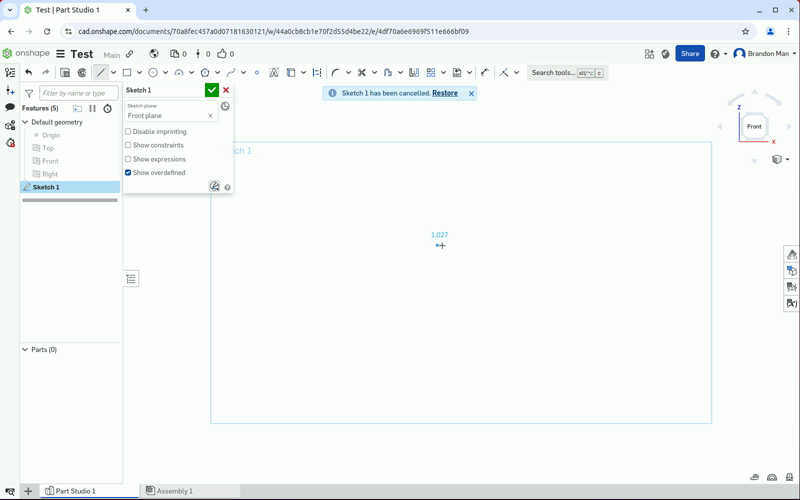
scroll(6)
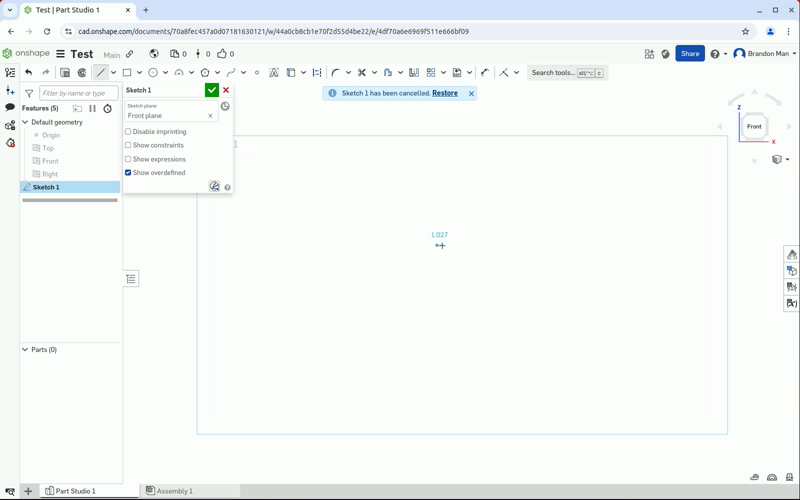
scroll(6)
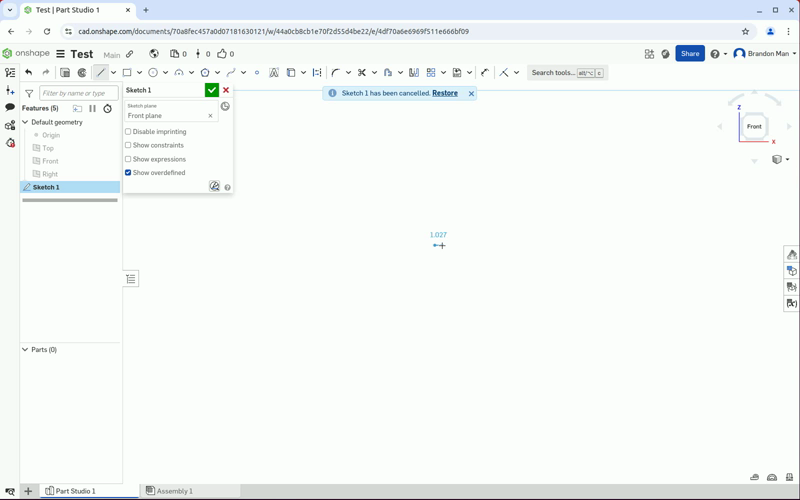
scroll(6)
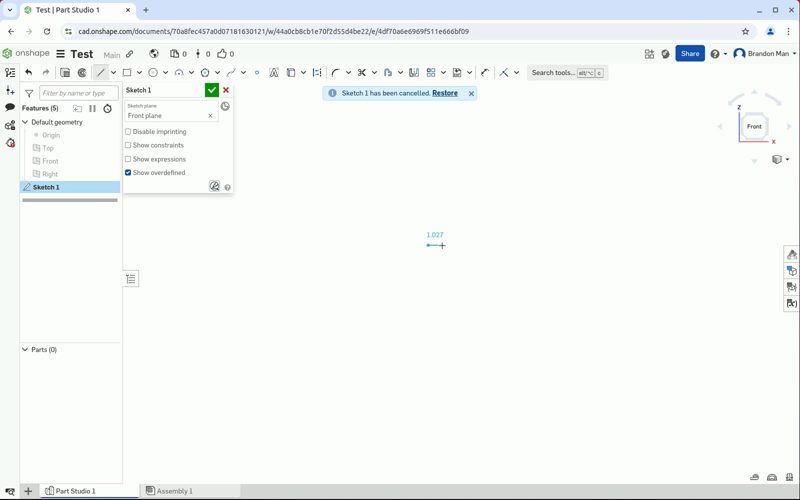
scroll(6)
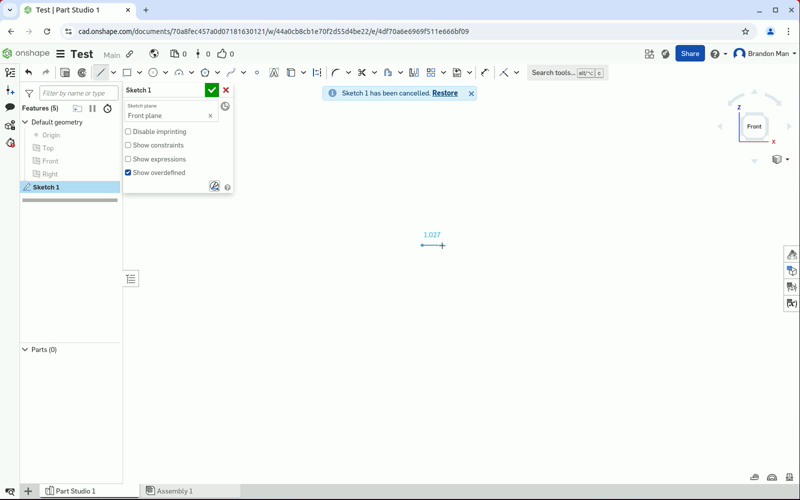
scroll(6)
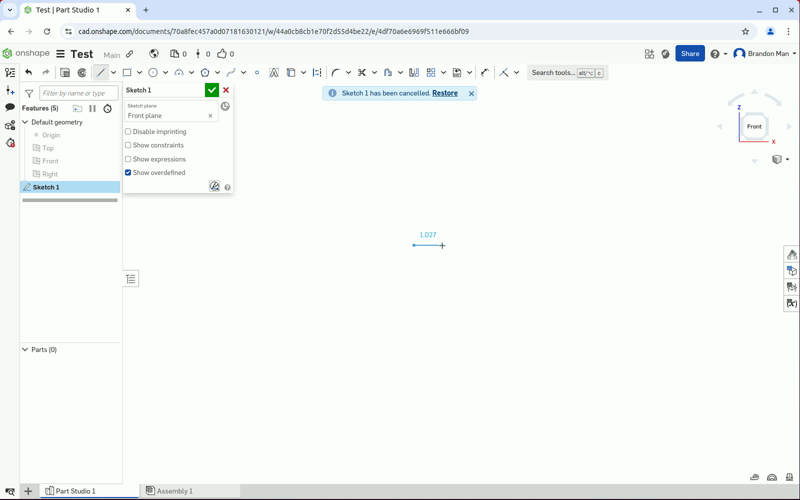
scroll(6)
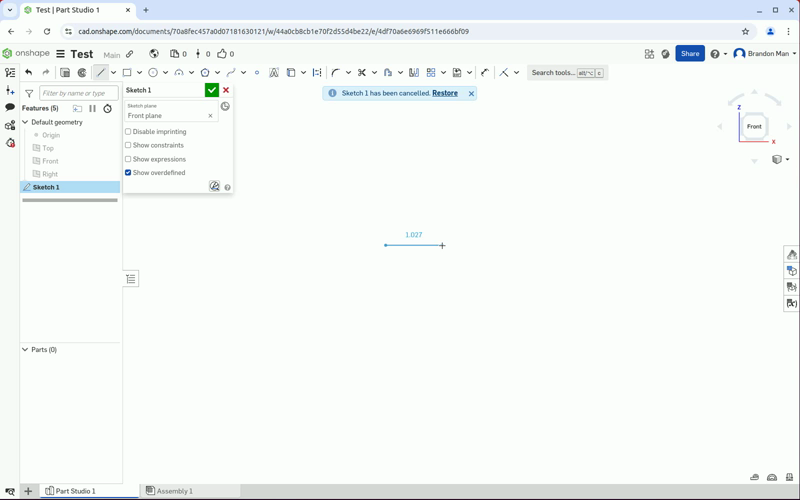
click(442, 245)
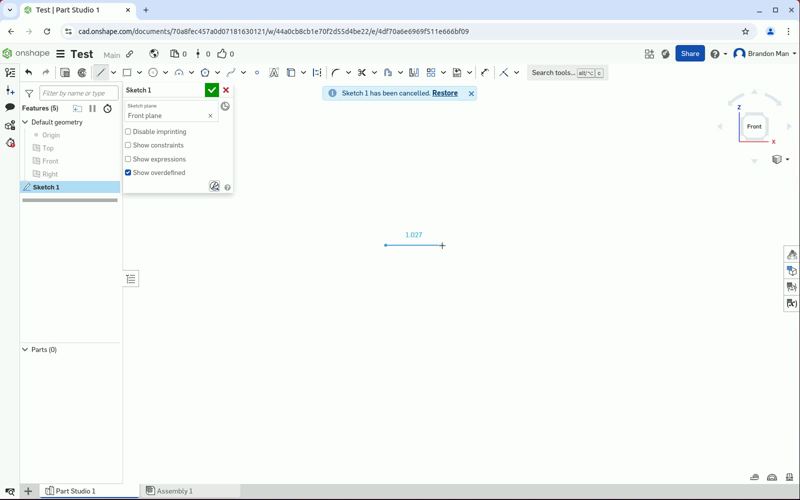
scroll(-6)
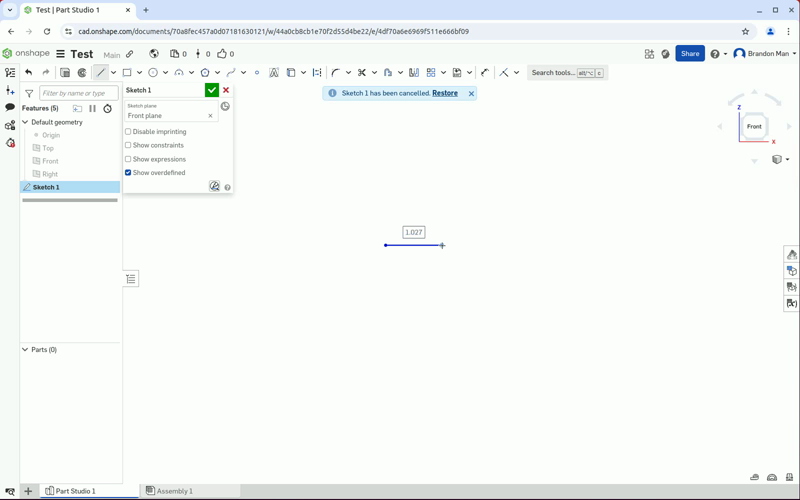
scroll(-6)
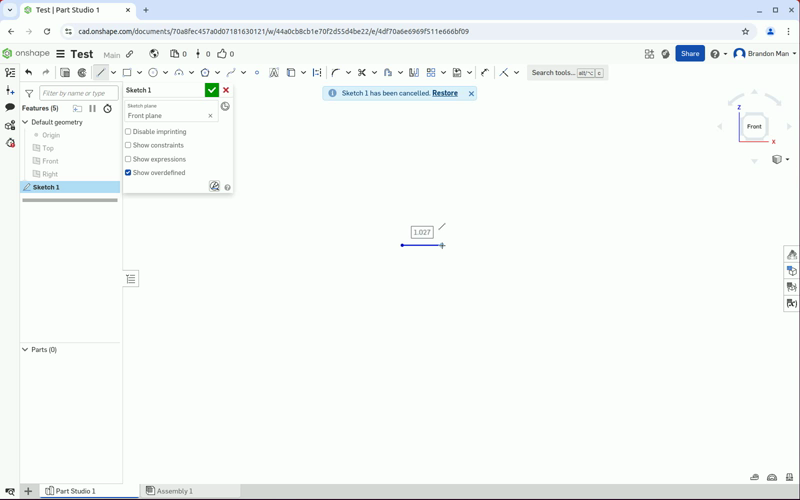
scroll(-6)
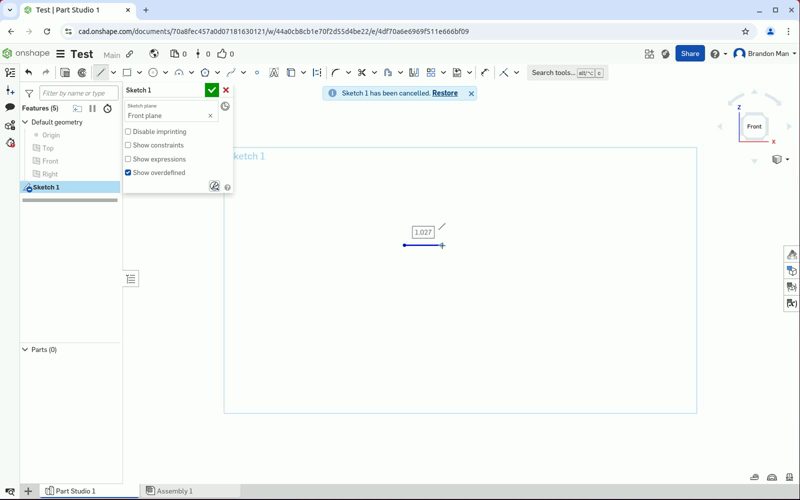
scroll(-6)
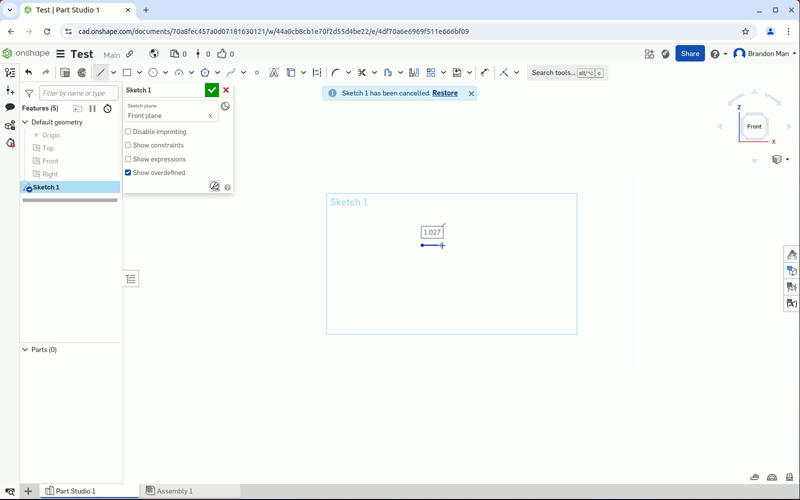
scroll(-6)
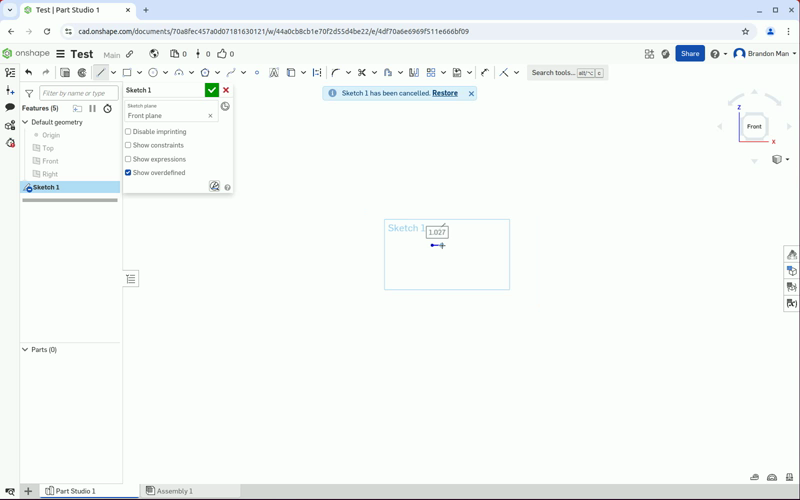
scroll(-6)
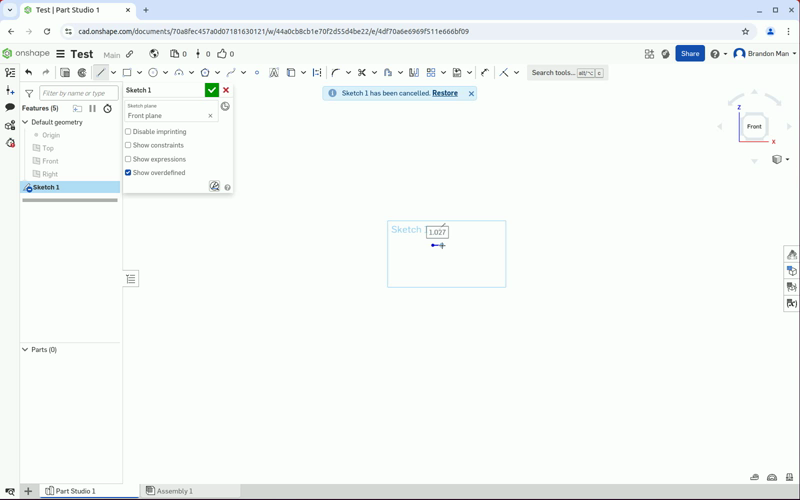
scroll(-6)
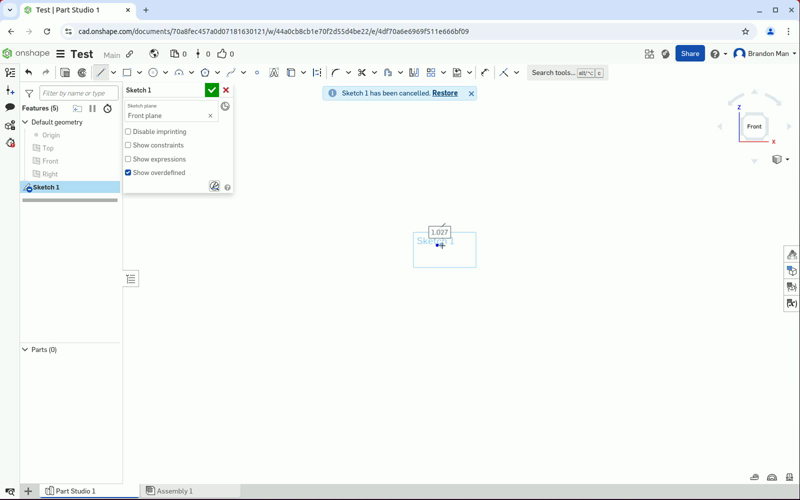
key_up(shift)
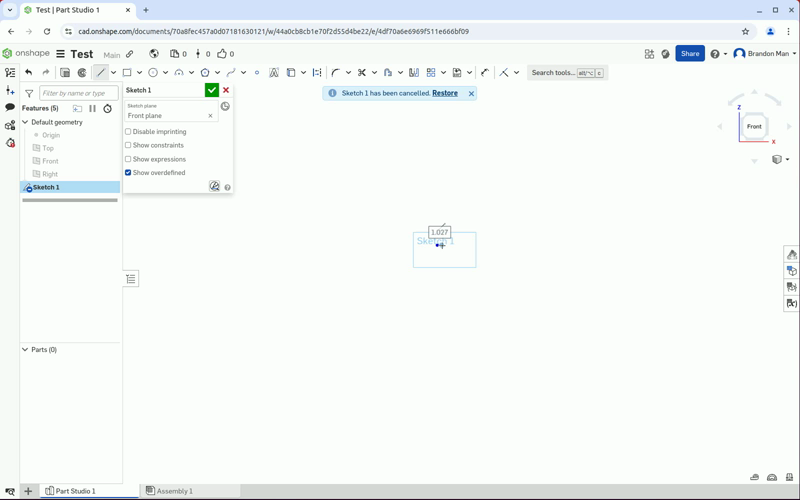
key_down(shift)
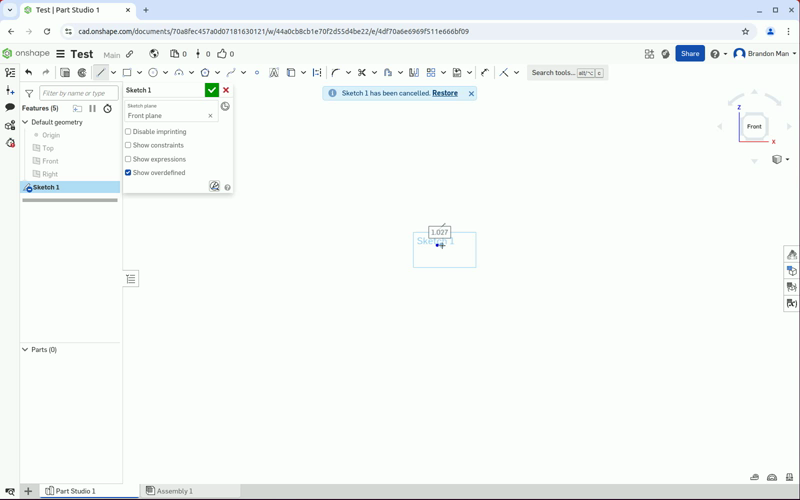
mouse_move(472, 245)
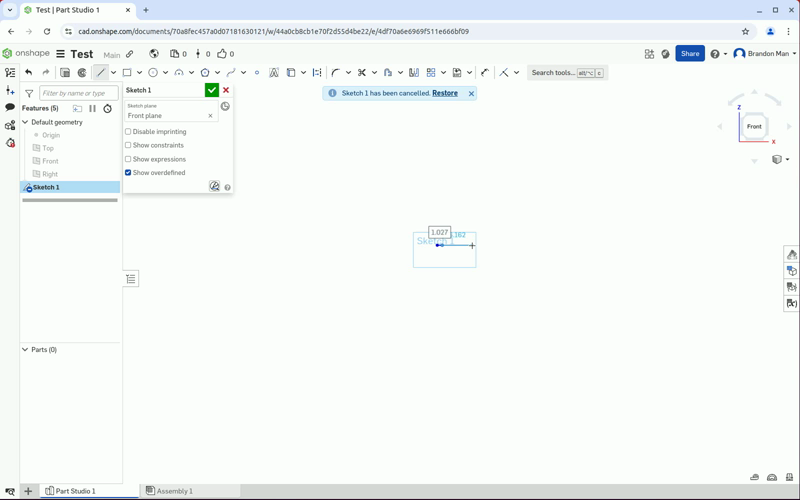
mouse_move(442, 283)
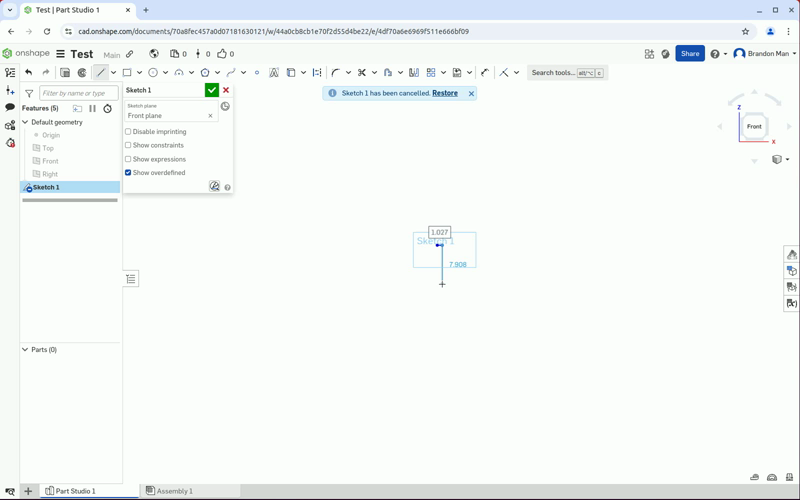
click(442, 283)
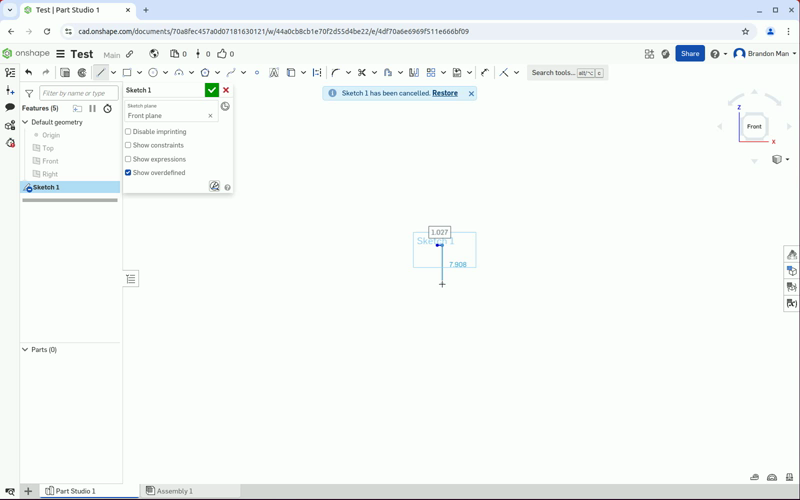
key_up(shift)
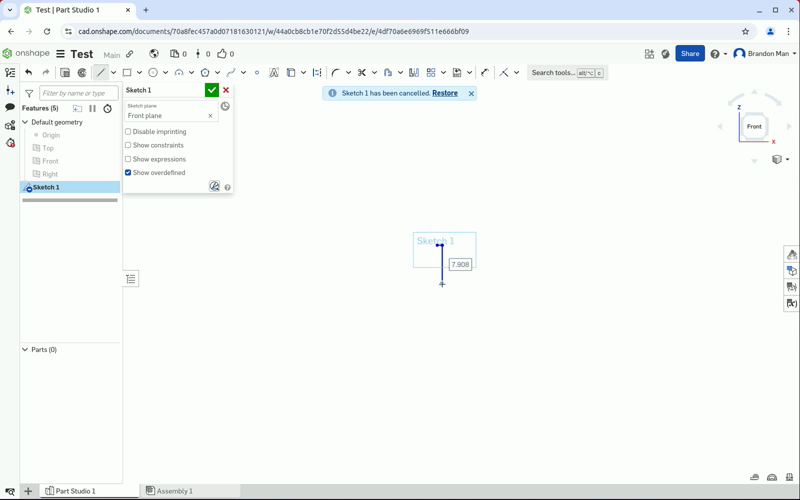
key_down(shift)
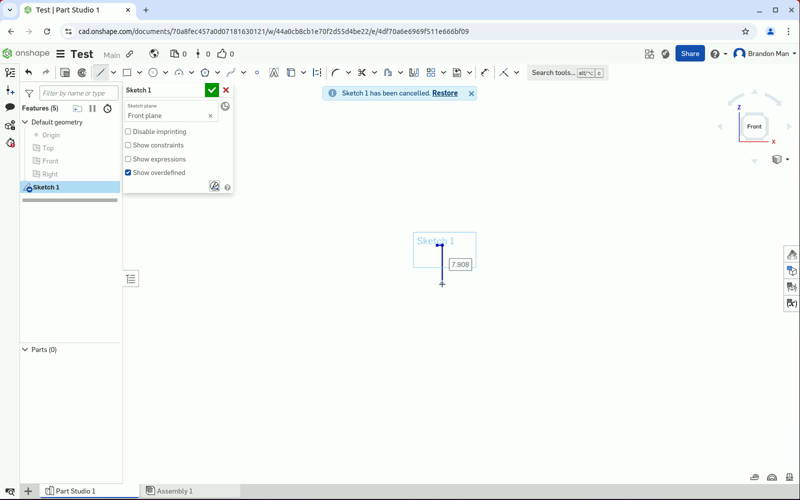
mouse_move(472, 283)
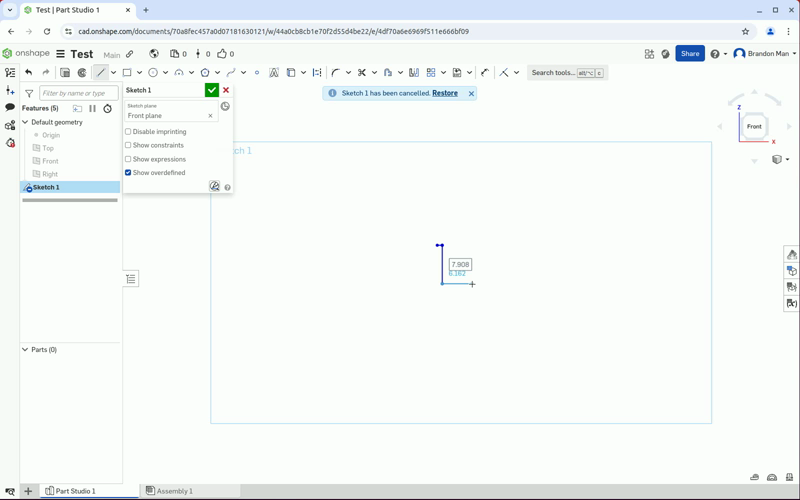
mouse_move(461, 283)
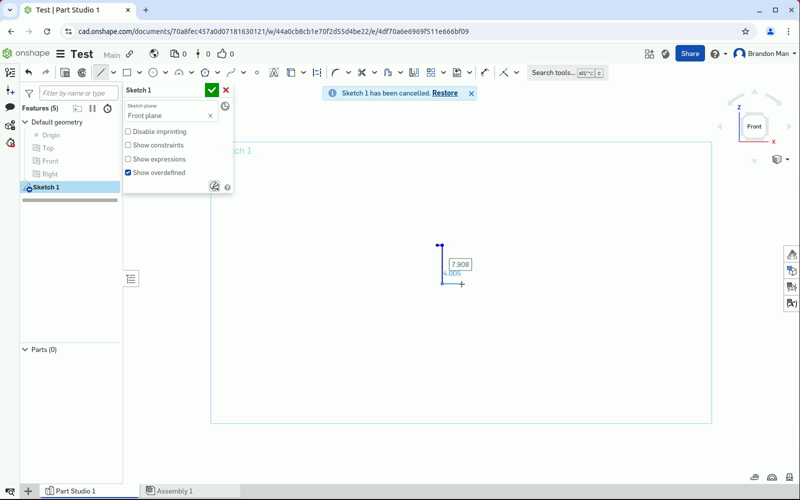
click(461, 283)
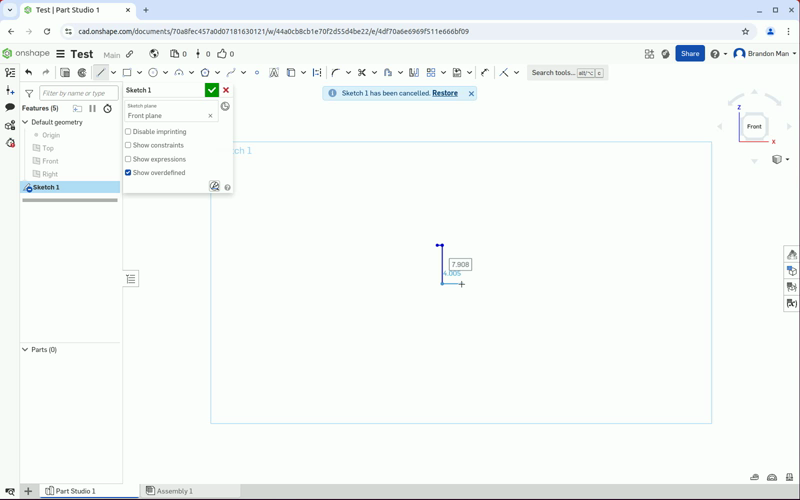
key_up(shift)
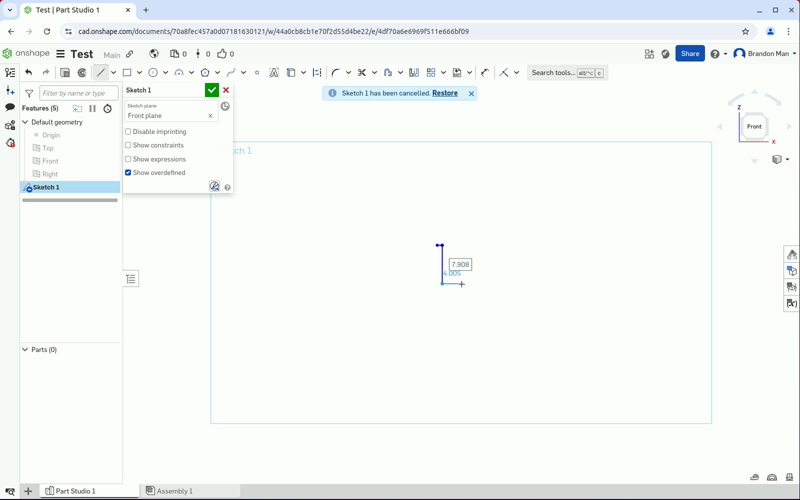
key_down(shift)
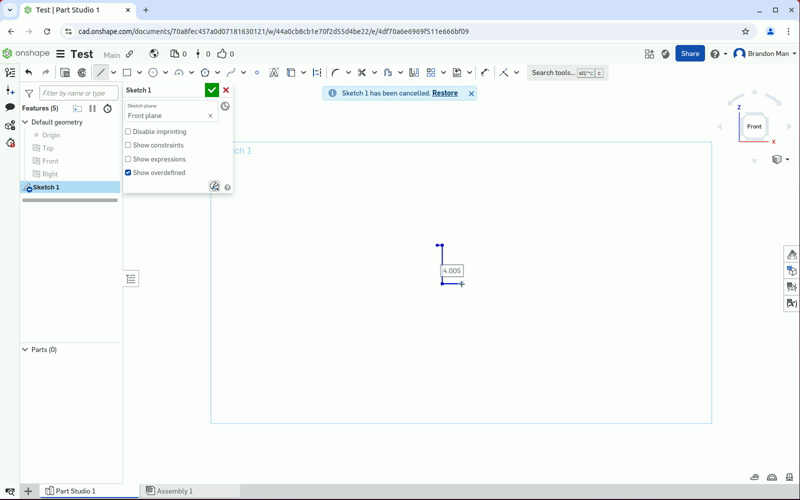
mouse_move(491, 283)
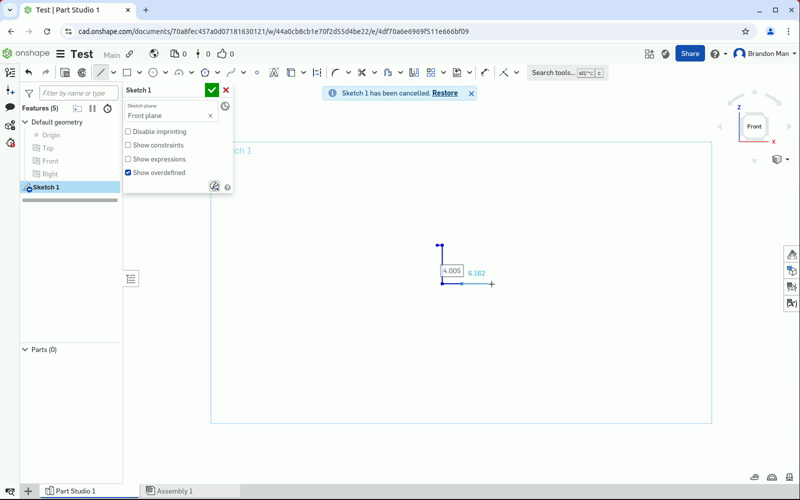
mouse_move(461, 226)
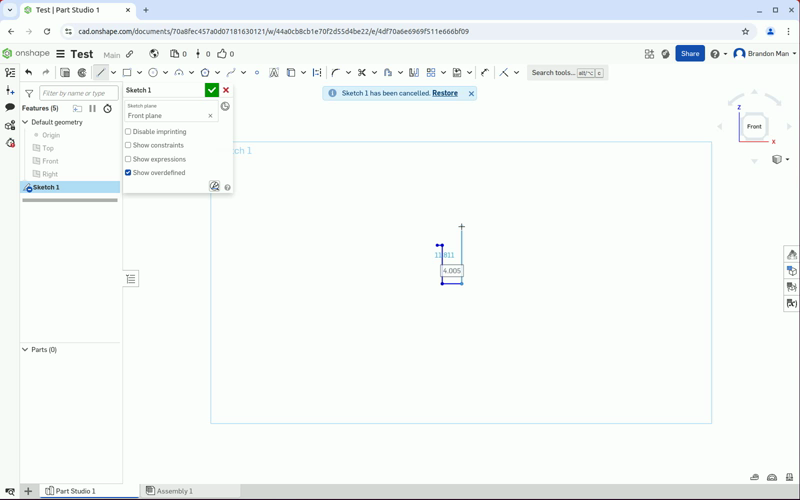
click(461, 226)
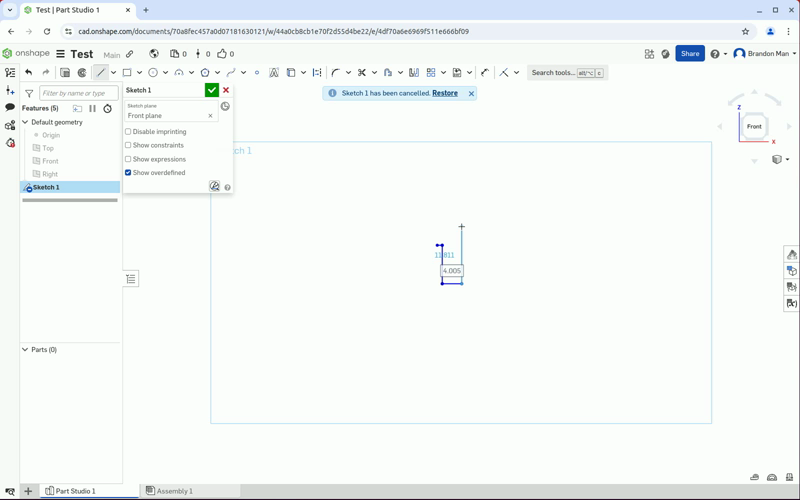
key_up(shift)
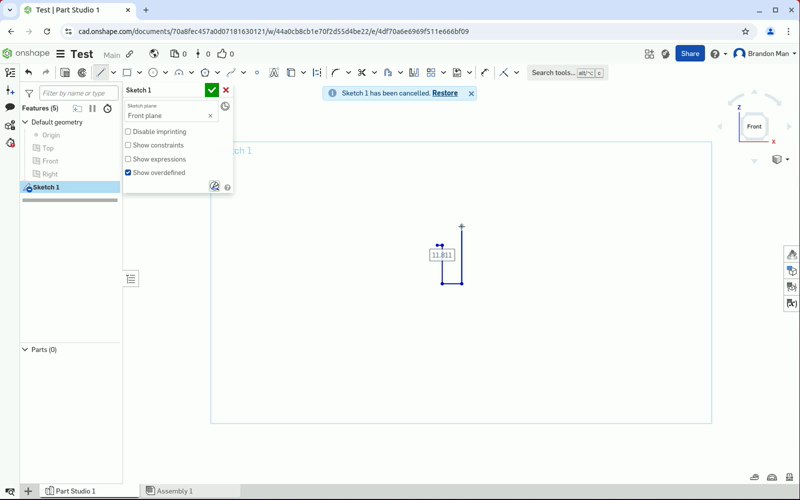
key_down(shift)
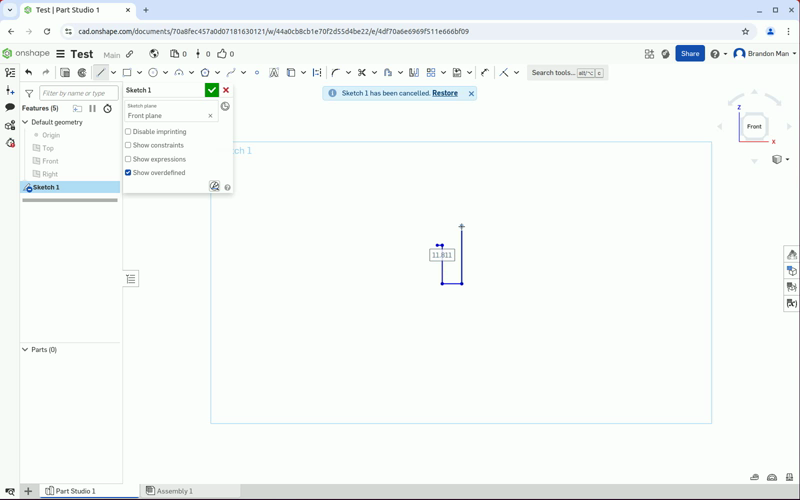
mouse_move(491, 226)
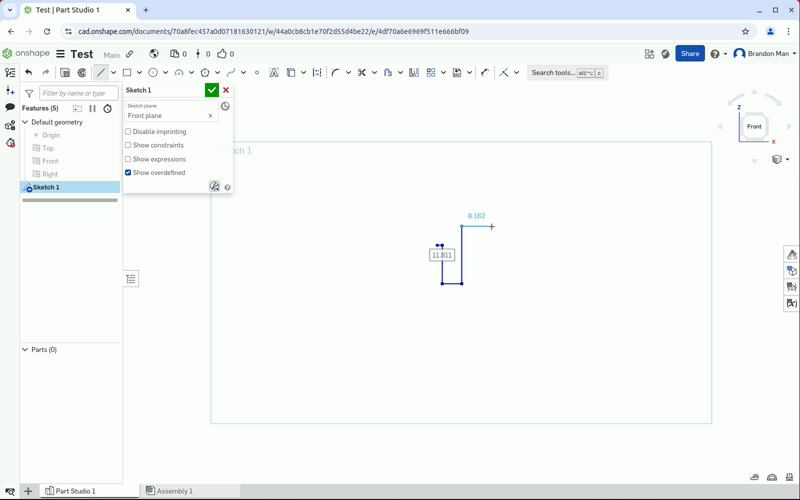
mouse_move(437, 226)
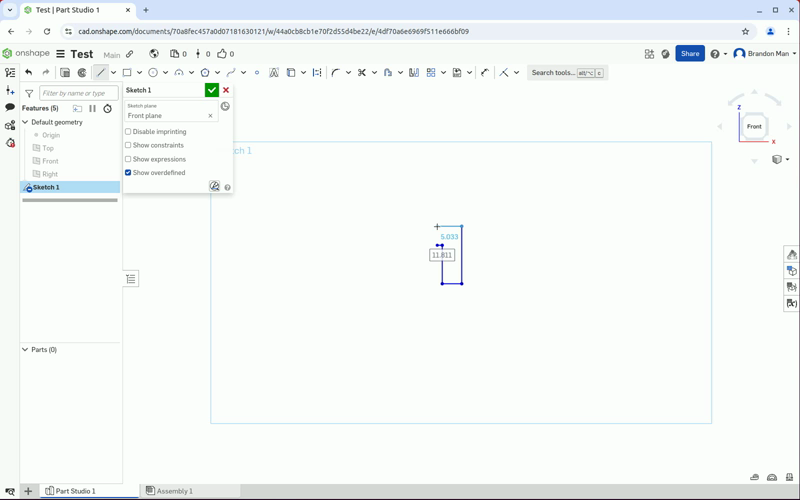
click(437, 226)
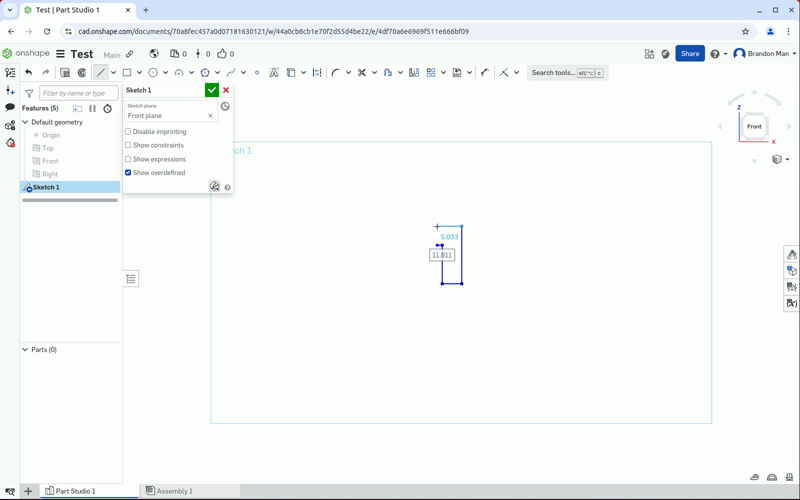
key_up(shift)
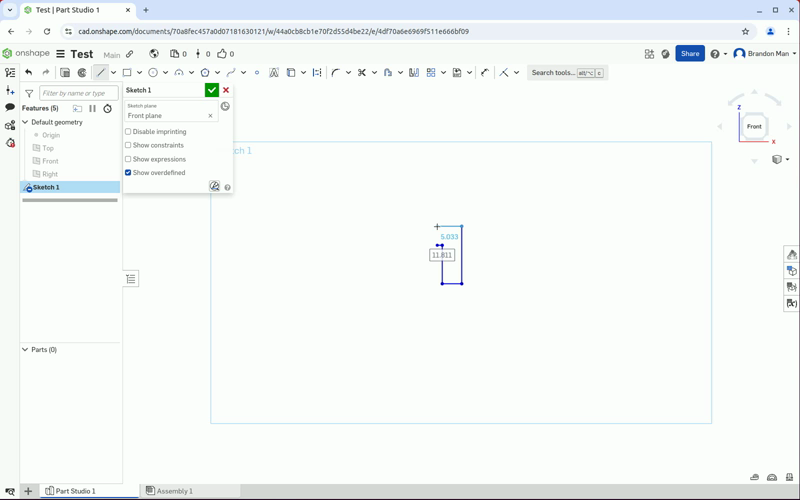
mouse_move(467, 226)
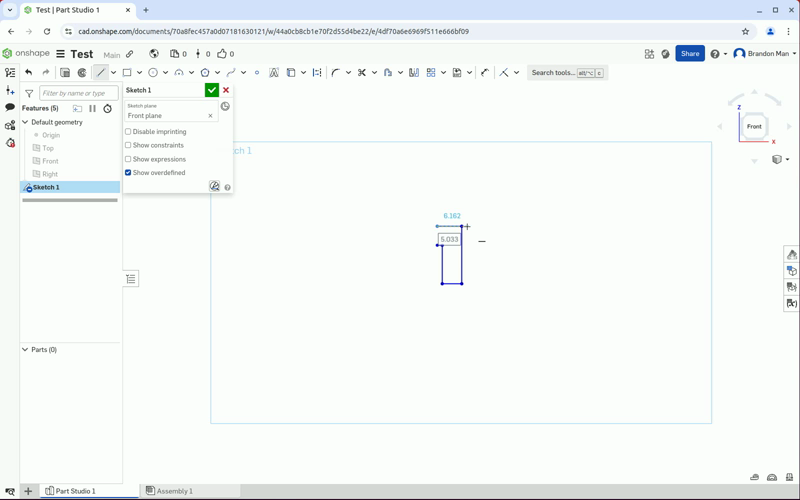
key_down(shift)
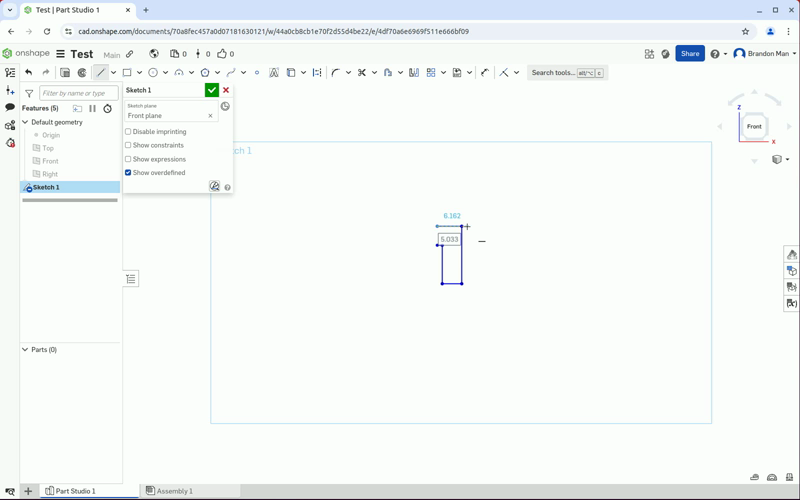
mouse_move(437, 245)
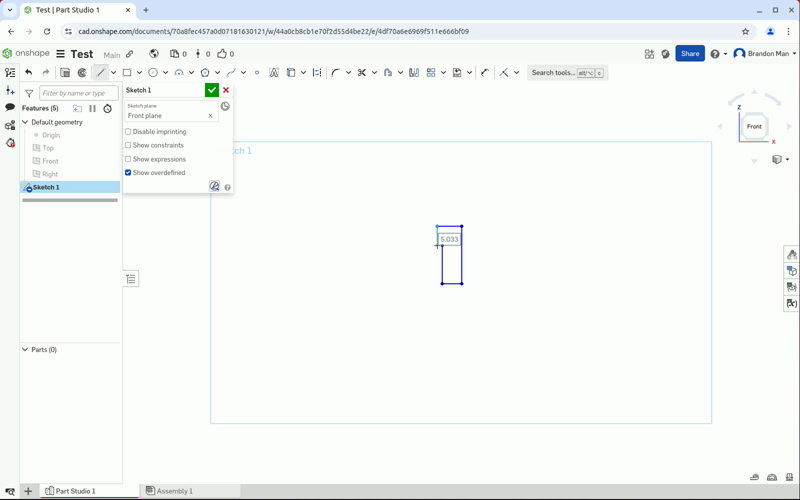
key_up(shift)
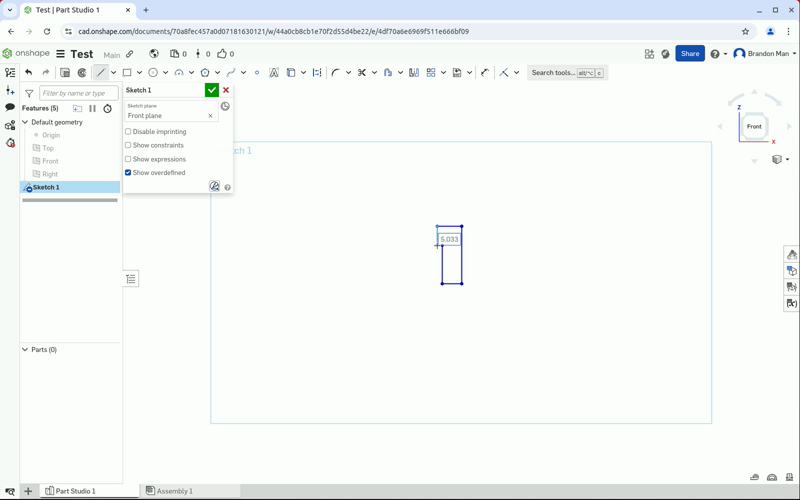
click(437, 245)
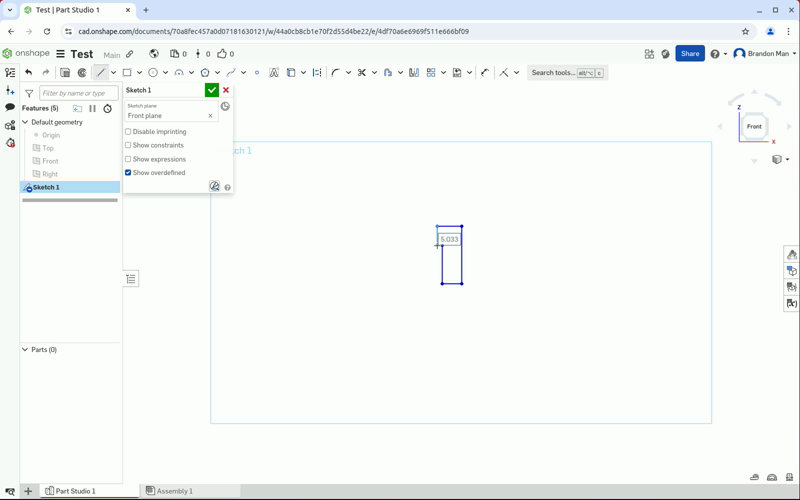
key(esc)
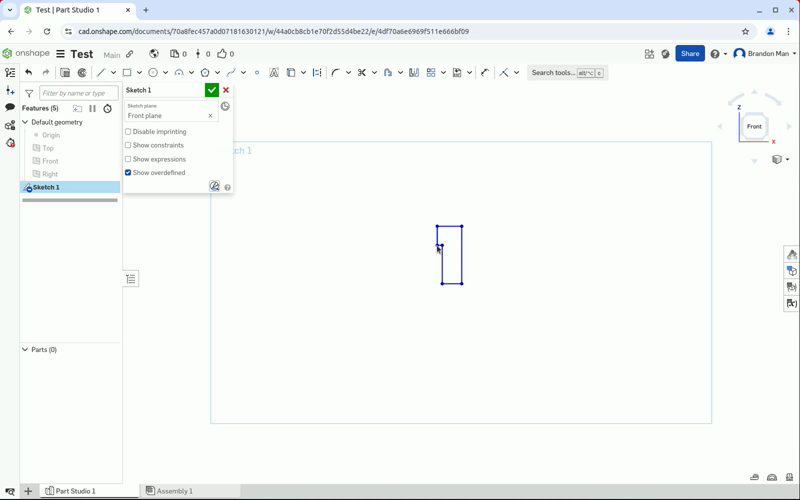
mouse_move(445, 240)
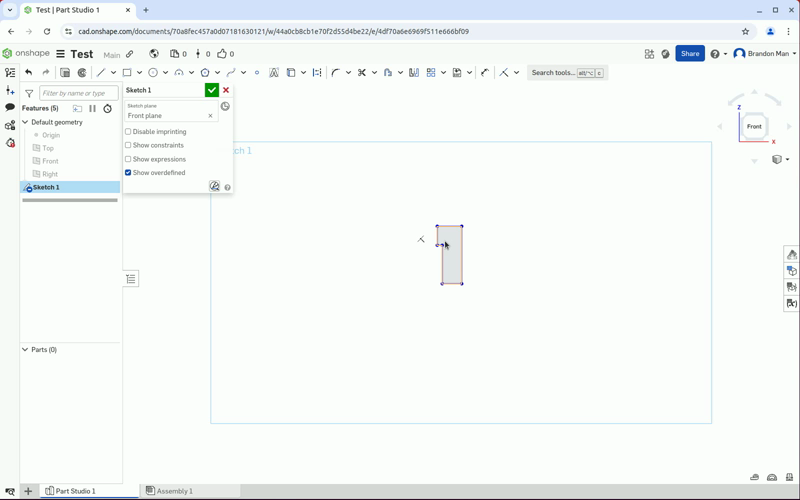
scroll(6)
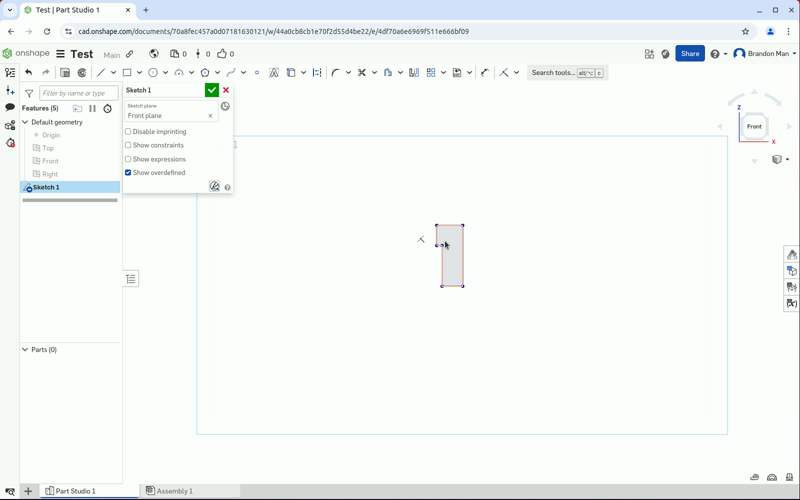
scroll(6)
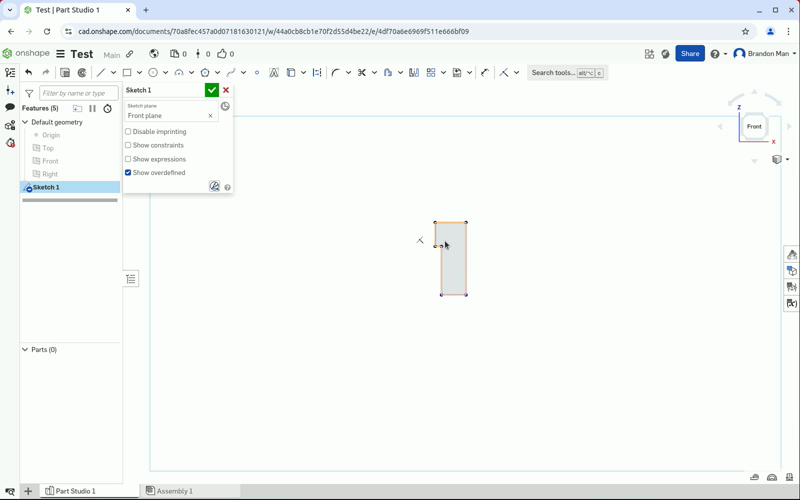
scroll(6)
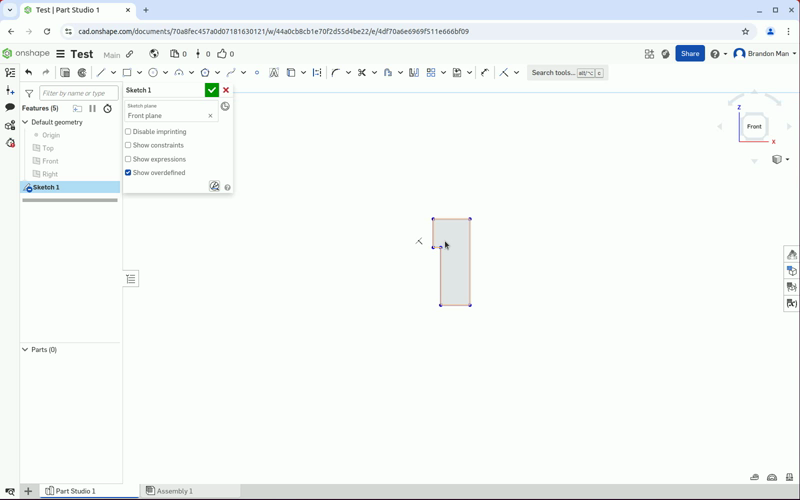
scroll(6)
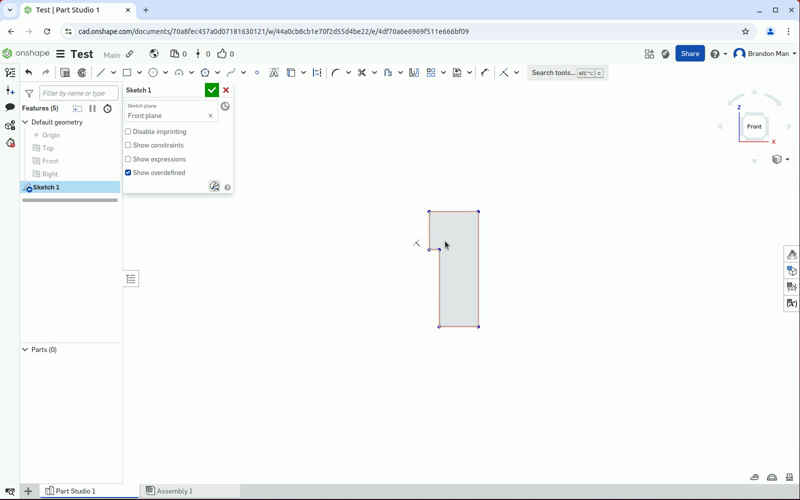
scroll(6)
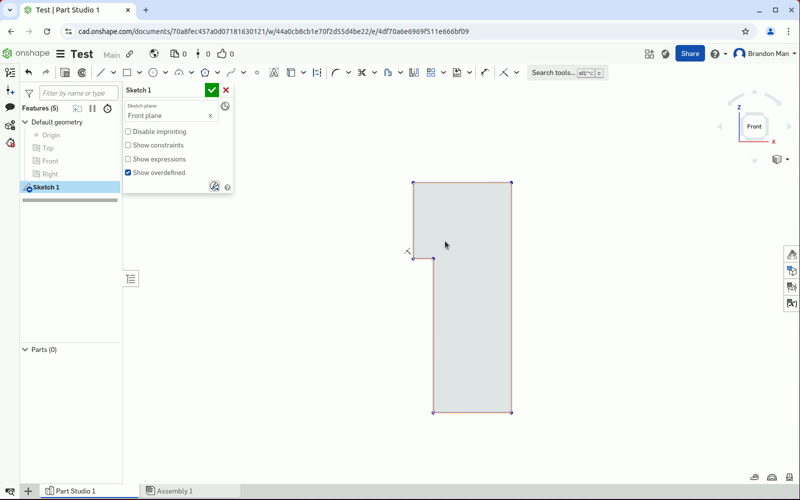
scroll(6)
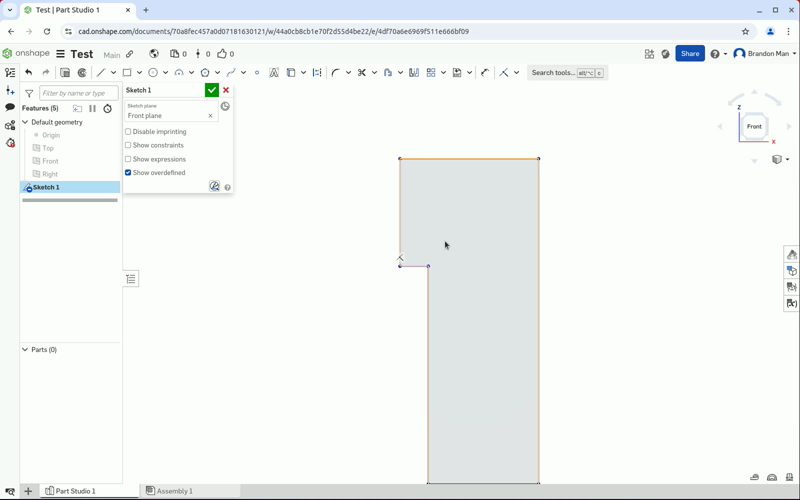
scroll(6)
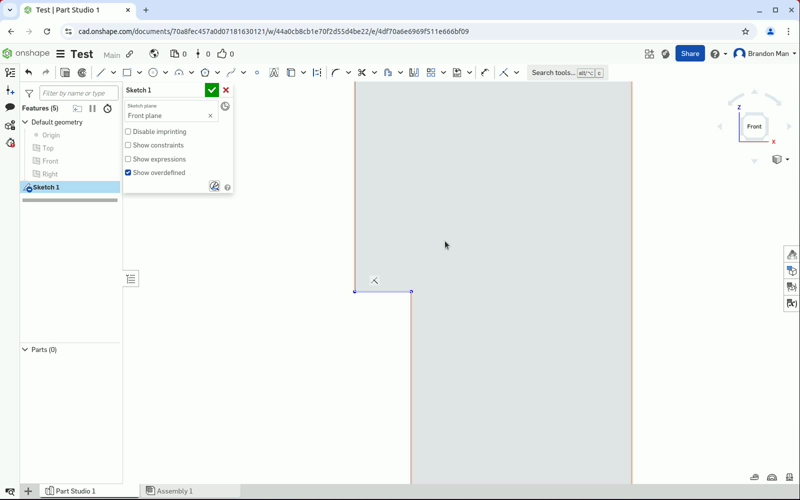
click(445, 240)
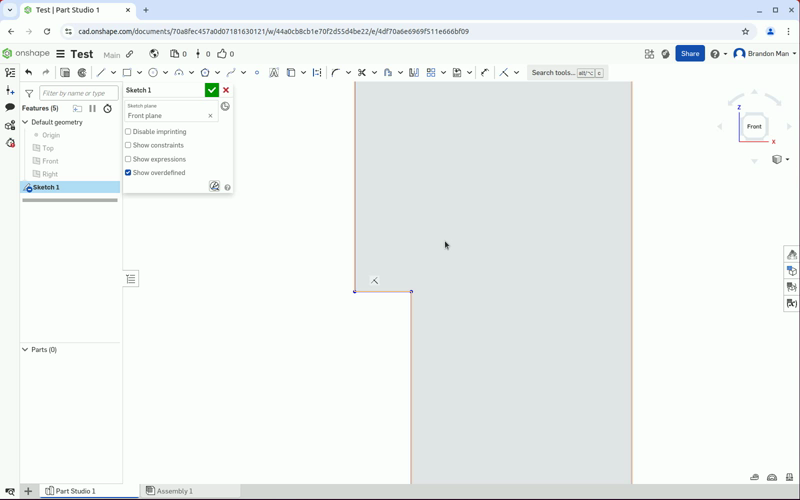
scroll(-6)
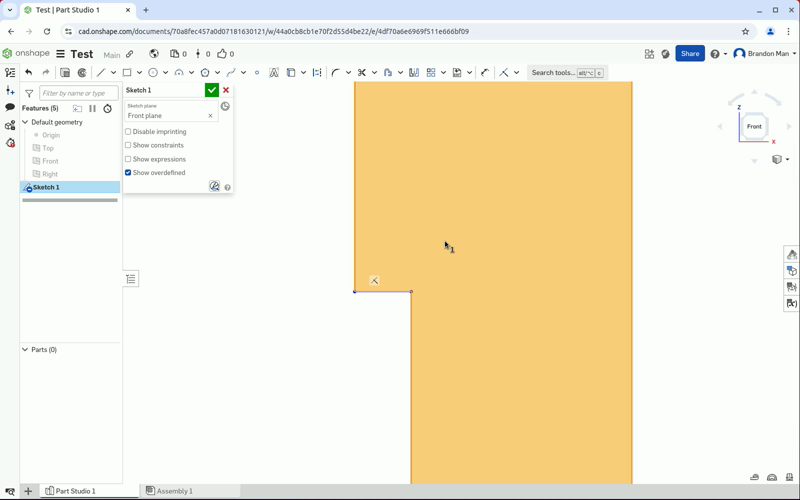
scroll(-6)
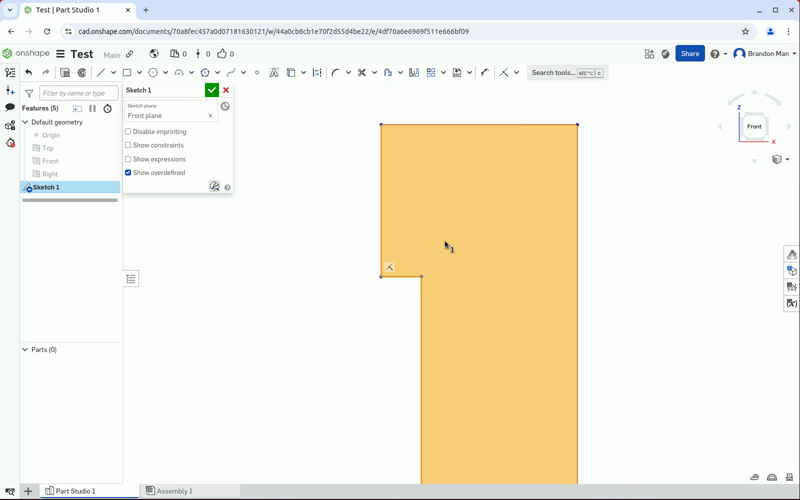
scroll(-6)
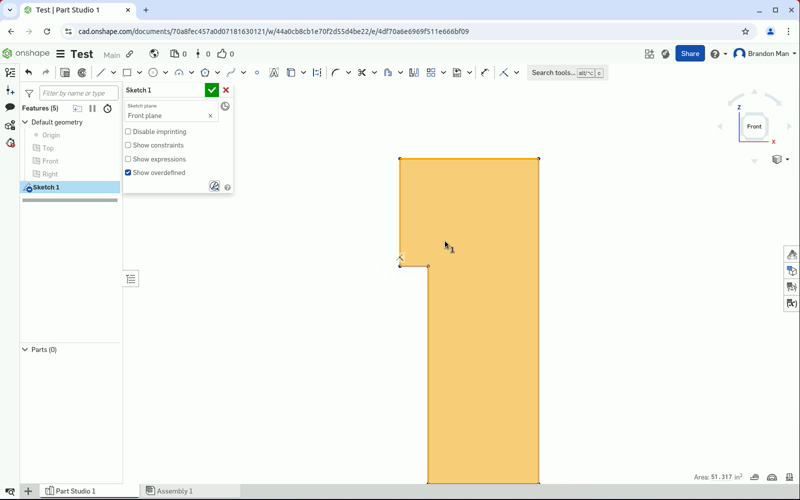
scroll(-6)
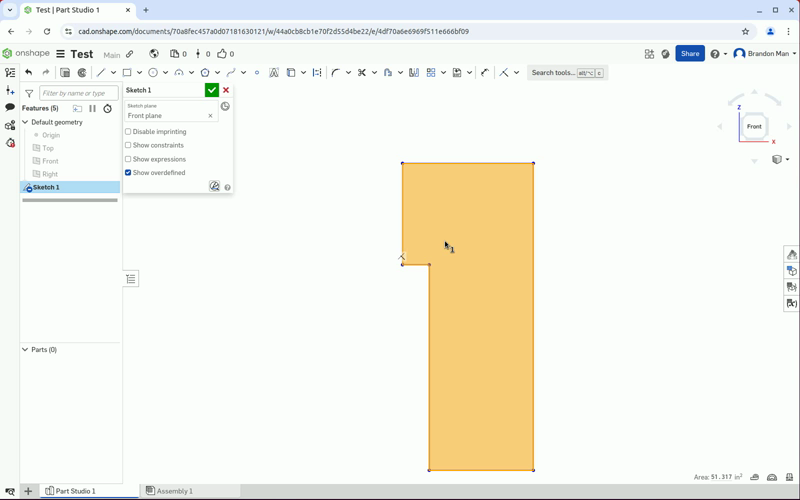
scroll(-6)
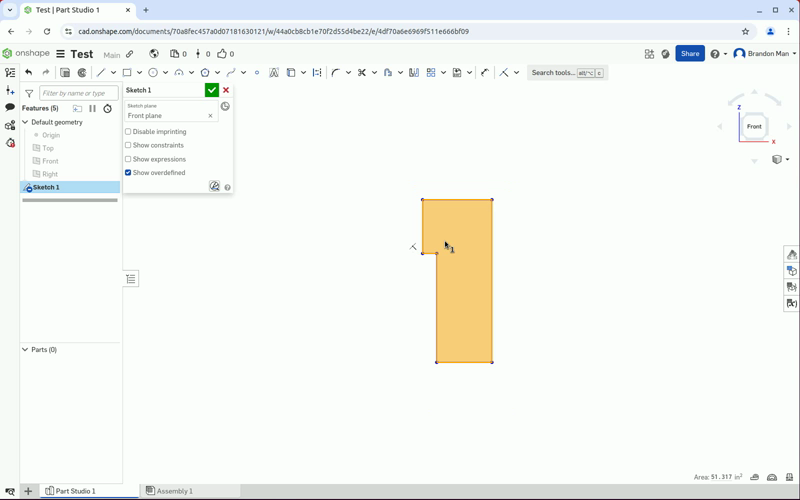
scroll(-6)
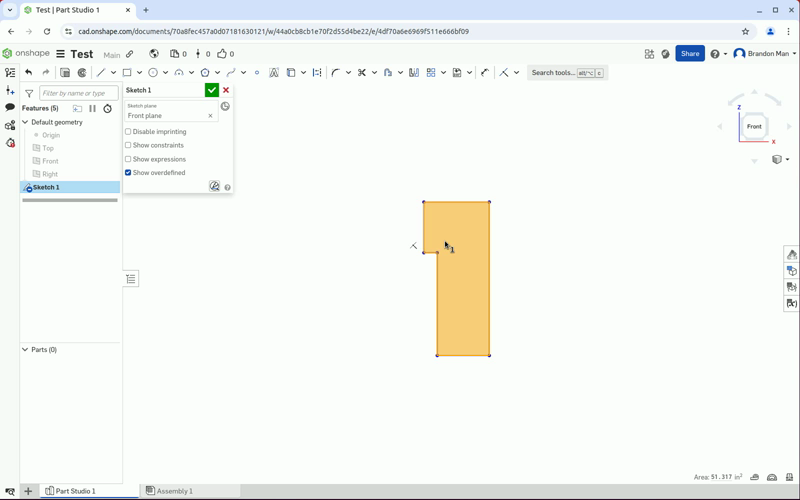
scroll(-6)
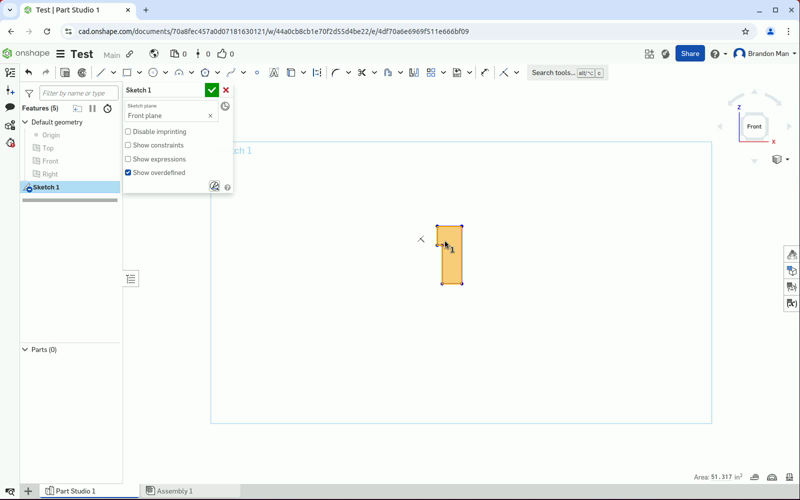
mouse_move(73, 352)
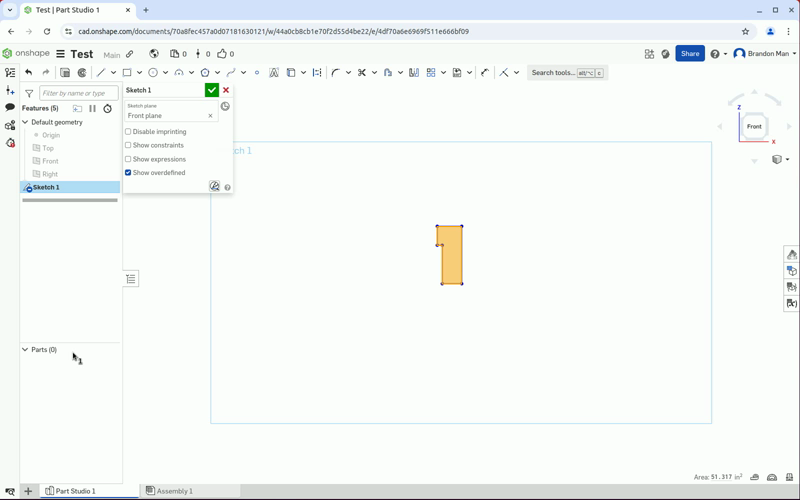
key(shift+y)
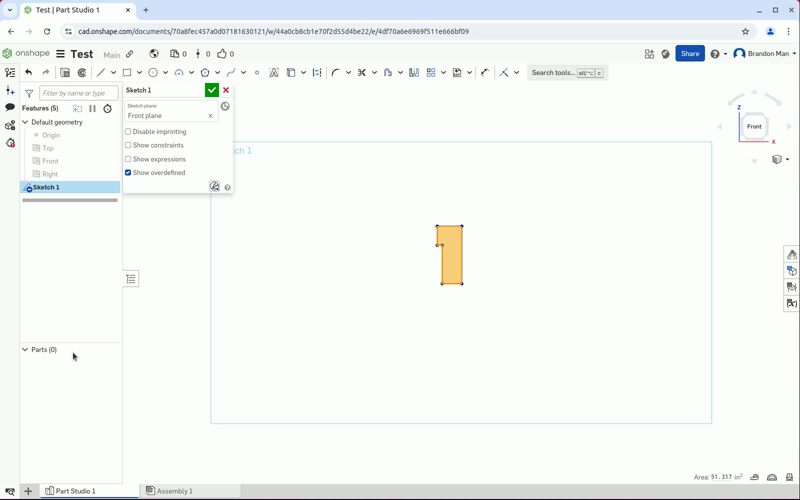
key(shift+e)
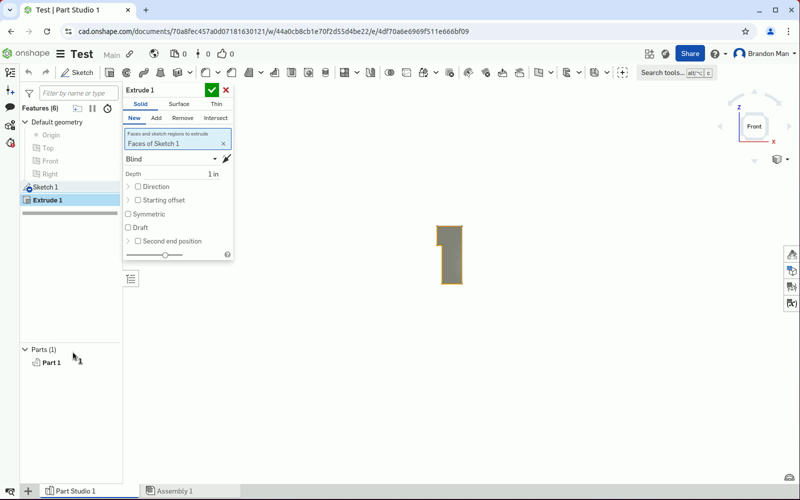
mouse_move(143, 106)
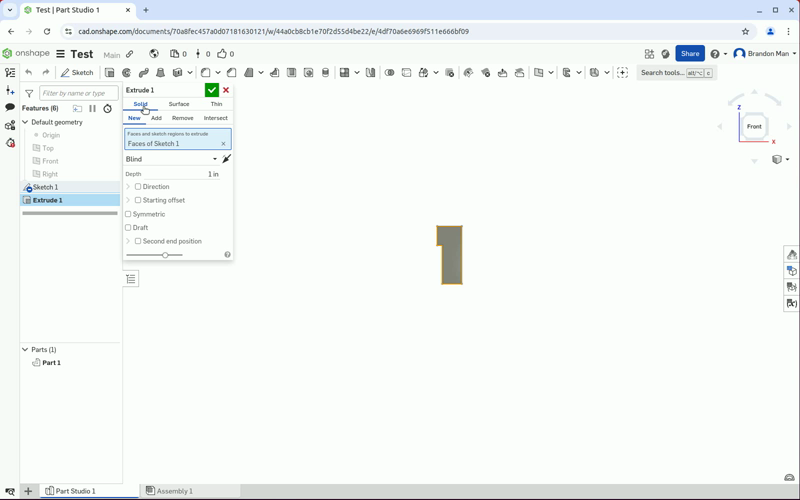
click(143, 106)
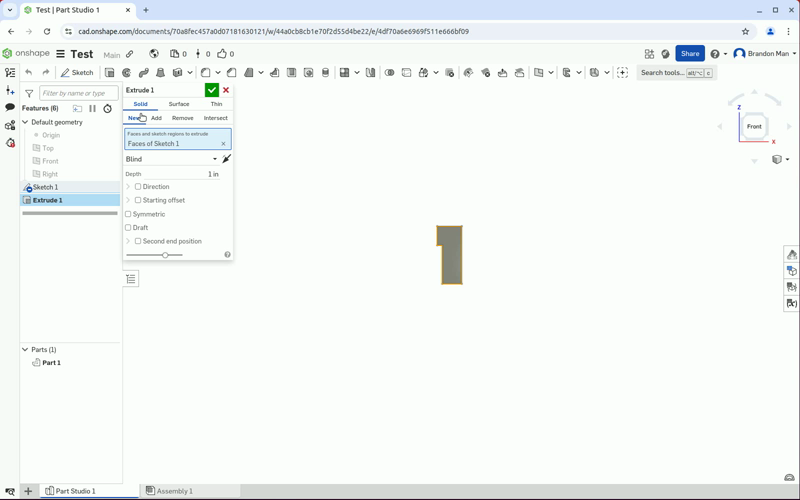
mouse_move(137, 120)
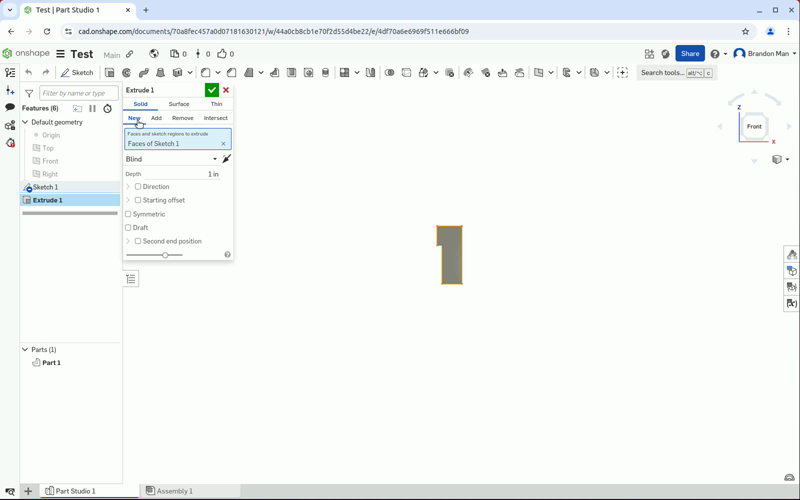
click(137, 120)
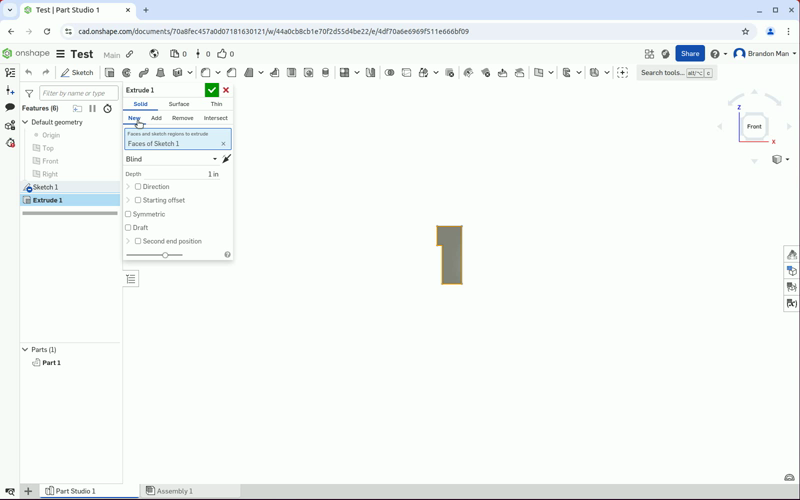
key(tab, 4)
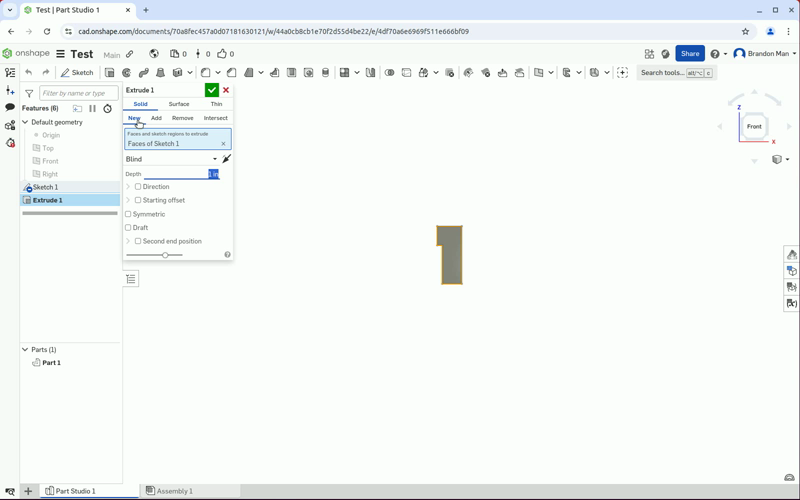
text(-19.257)
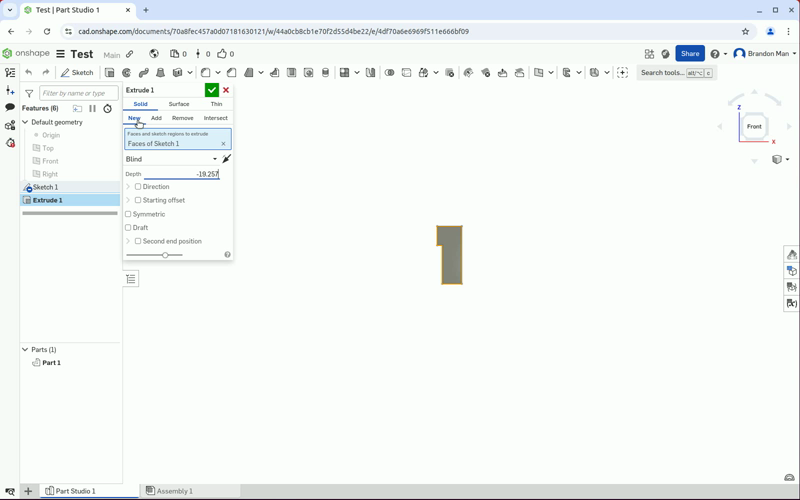
key(enter)
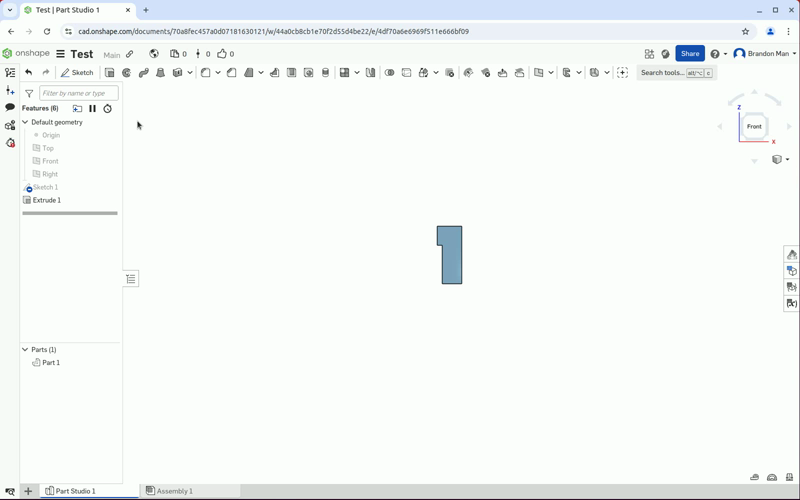
key(shift+h)
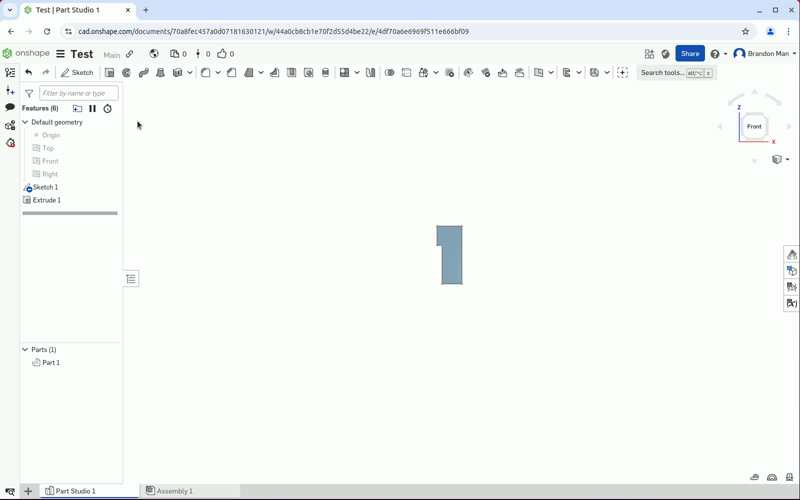
key(shift+h)
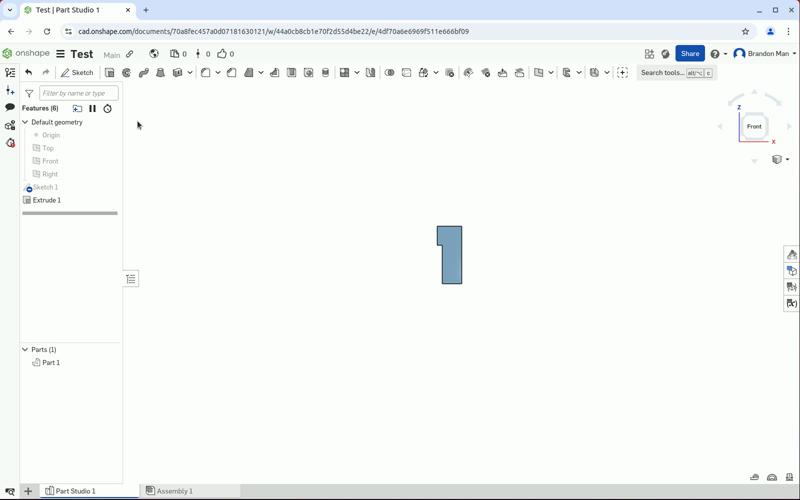
mouse_move(73, 189)
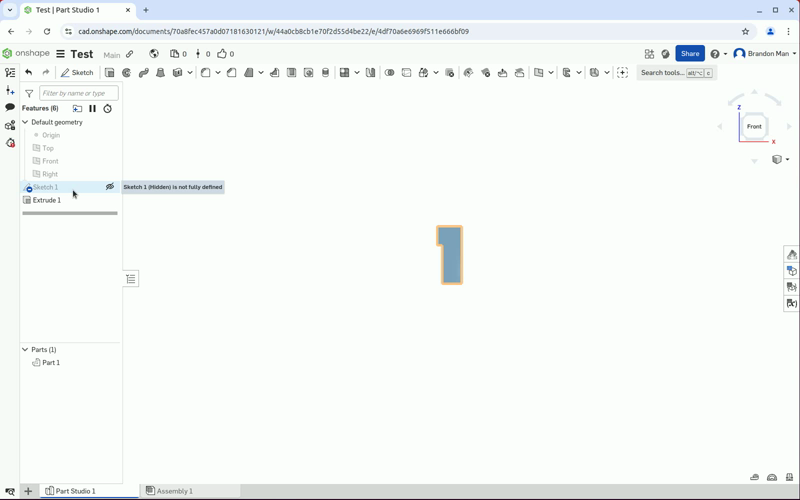
click(73, 189)
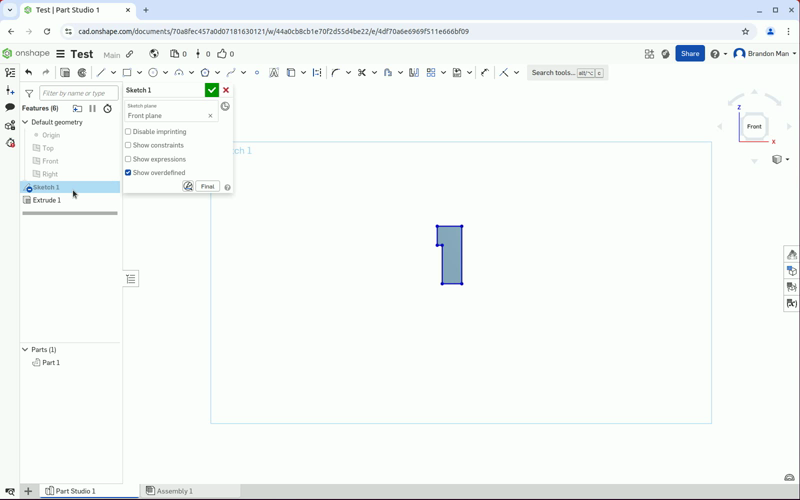
mouse_move(229, 92)
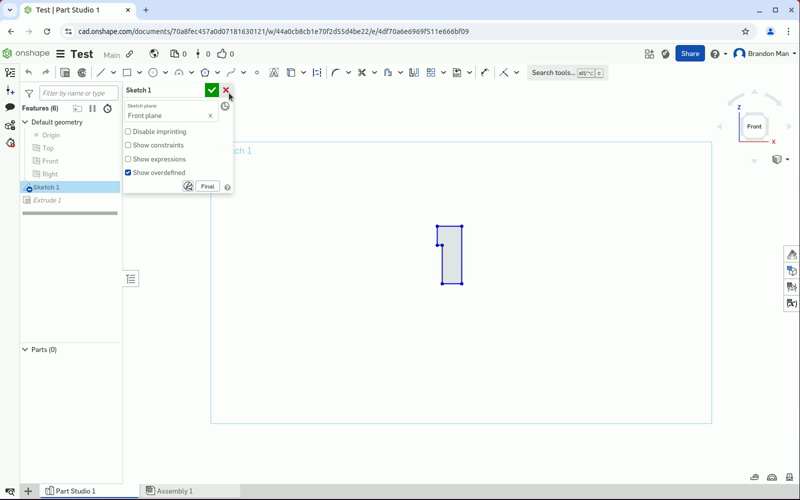
click(229, 92)
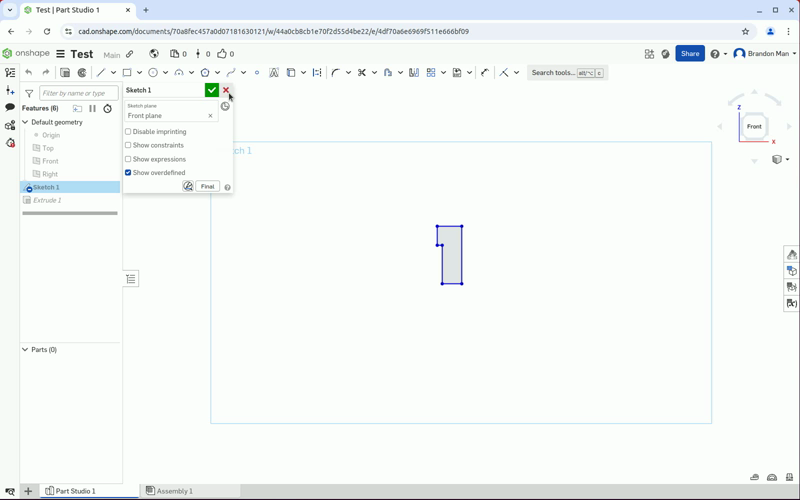
key(shift+s)
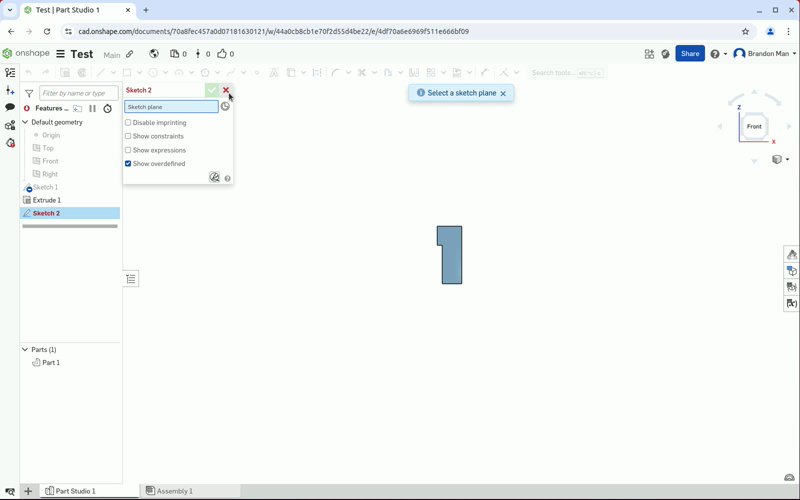
mouse_move(73, 163)
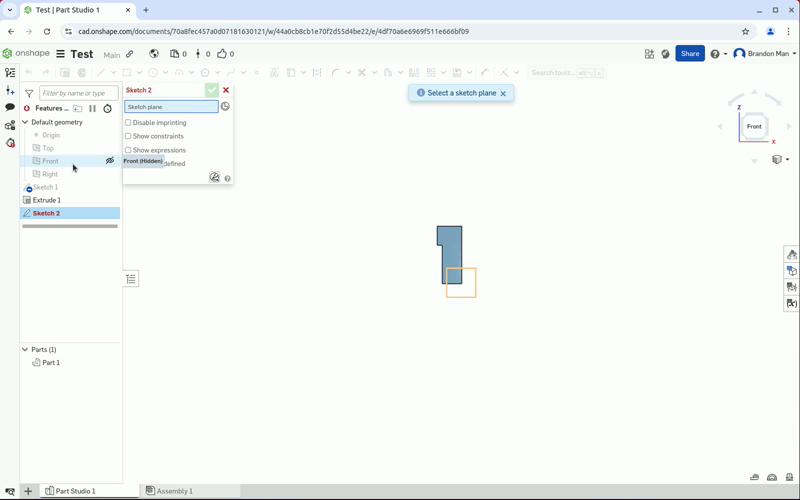
click(73, 163)
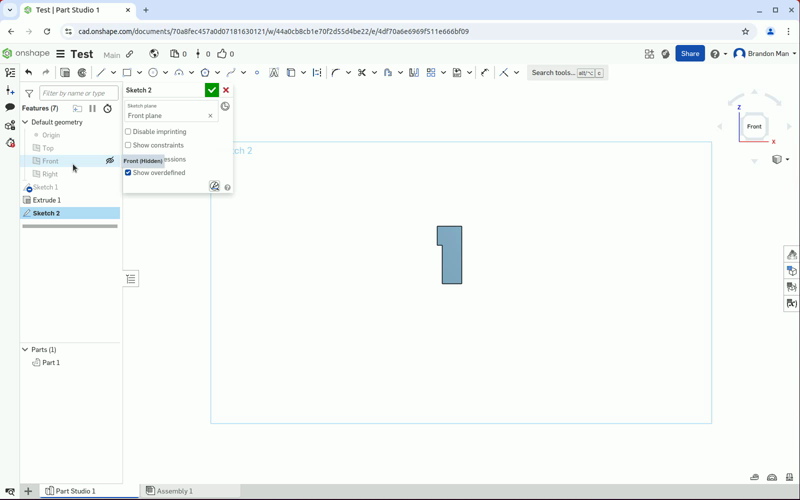
mouse_move(73, 352)
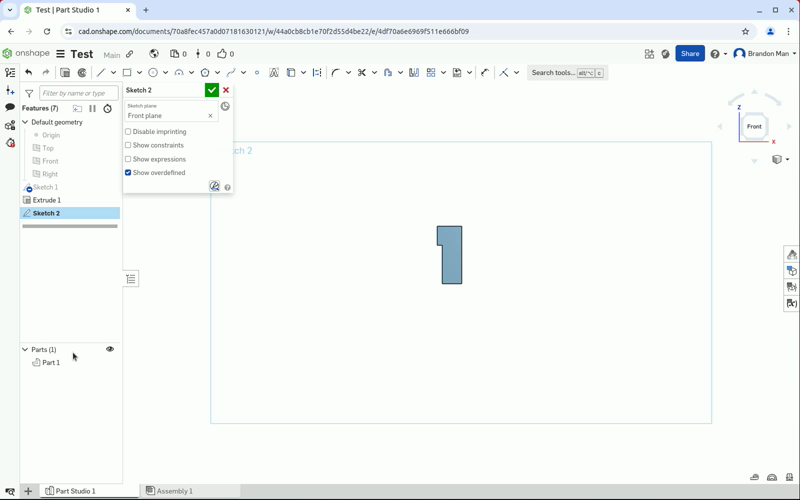
key(y)
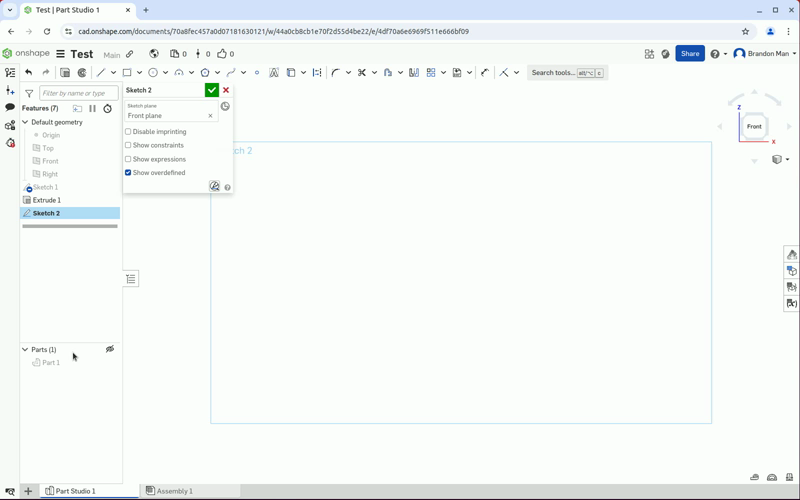
key(l)
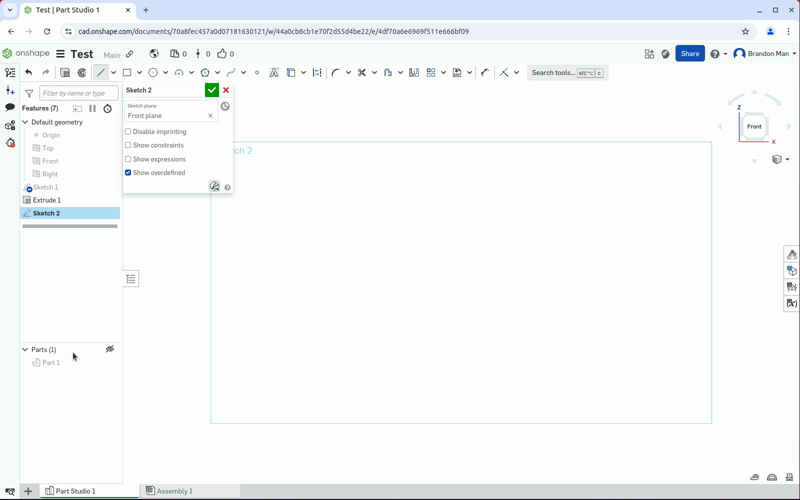
key_down(shift)
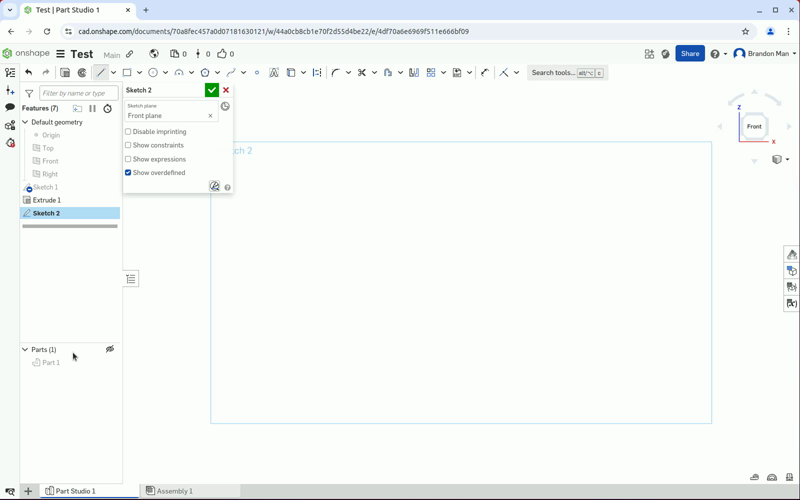
mouse_move(348, 245)
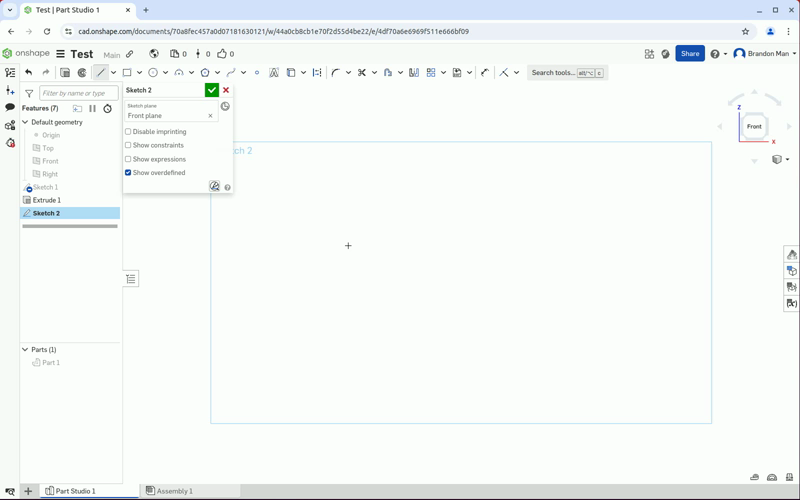
click(348, 245)
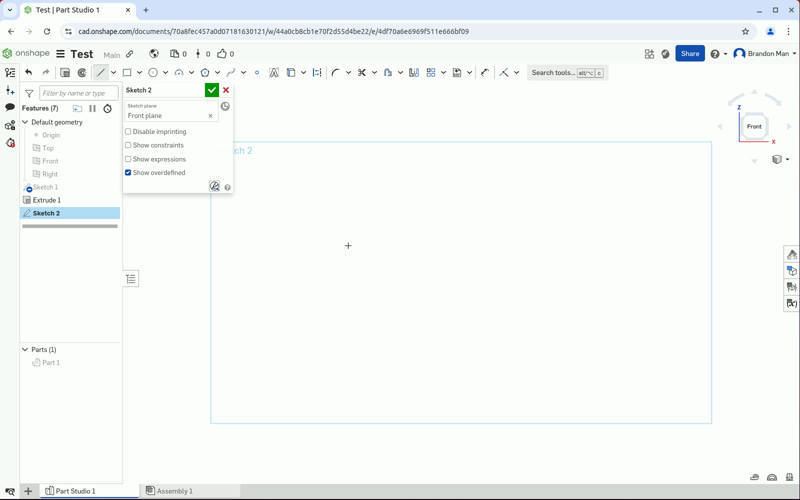
key_up(shift)
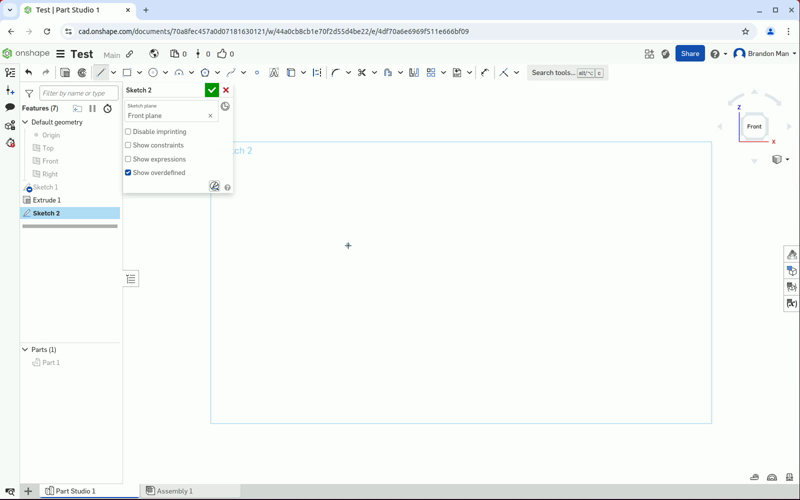
key_down(shift)
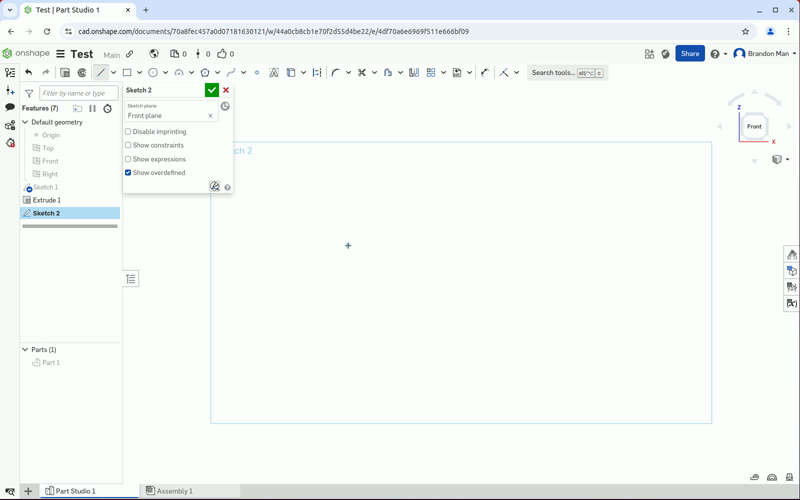
mouse_move(378, 245)
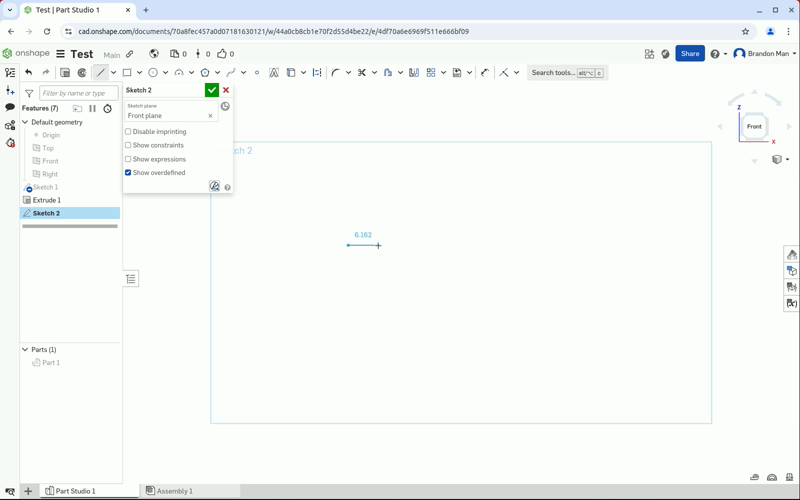
mouse_move(367, 245)
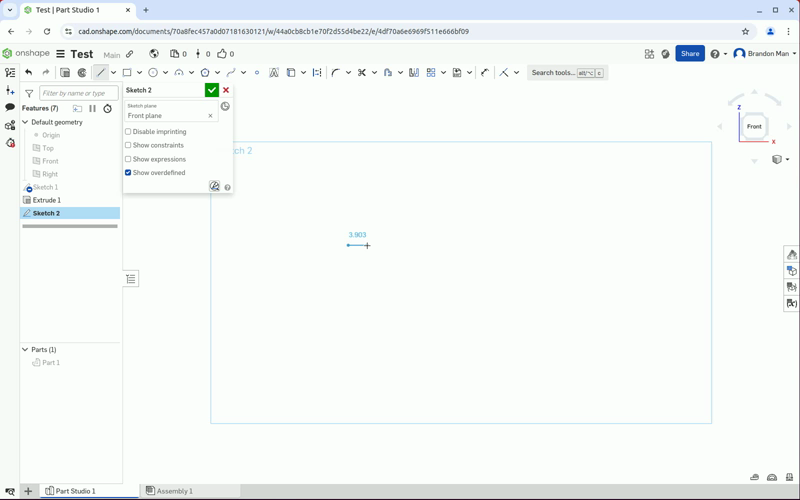
click(367, 245)
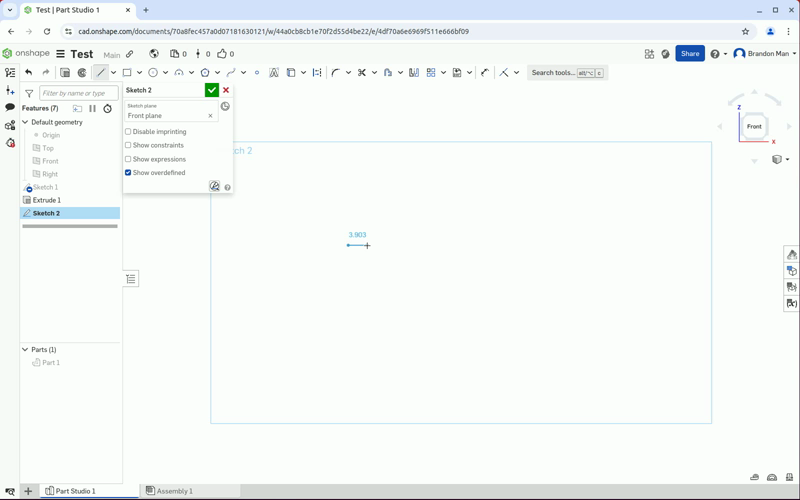
key_up(shift)
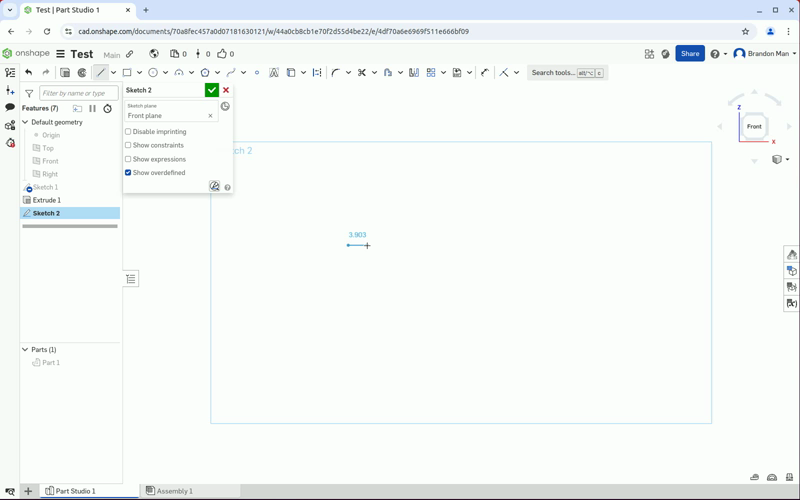
key_down(shift)
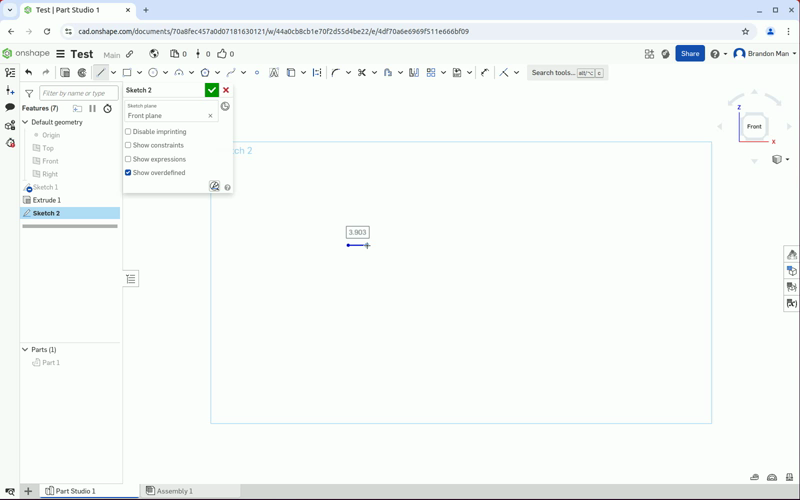
mouse_move(397, 245)
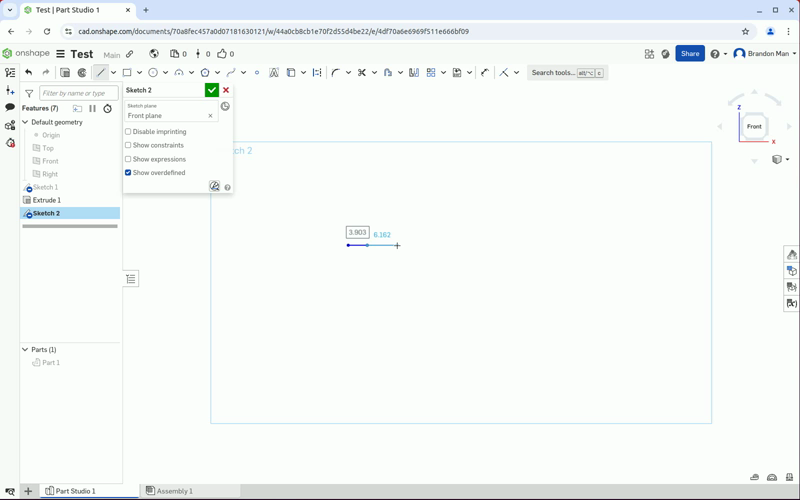
mouse_move(367, 226)
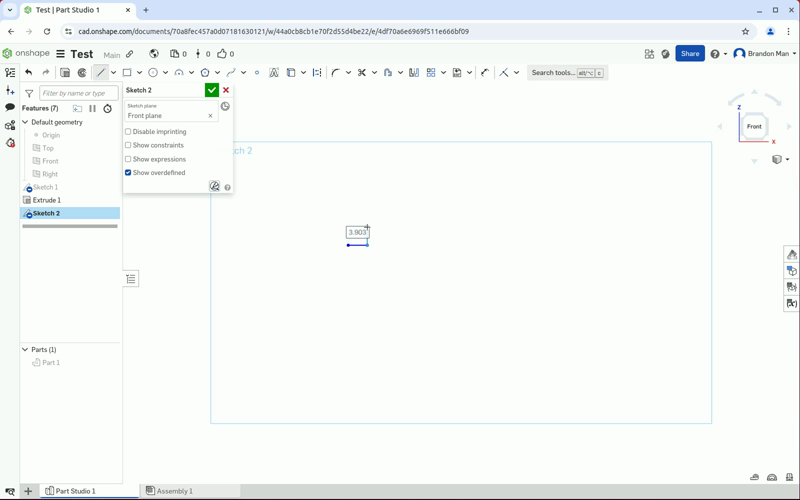
click(367, 226)
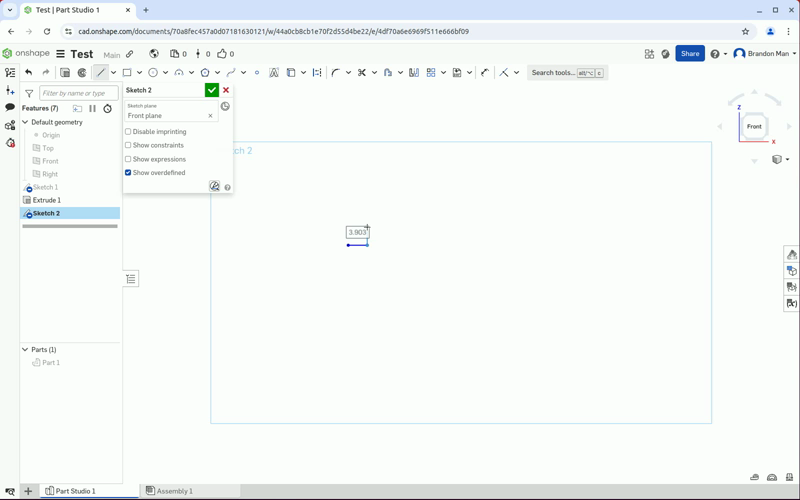
key_up(shift)
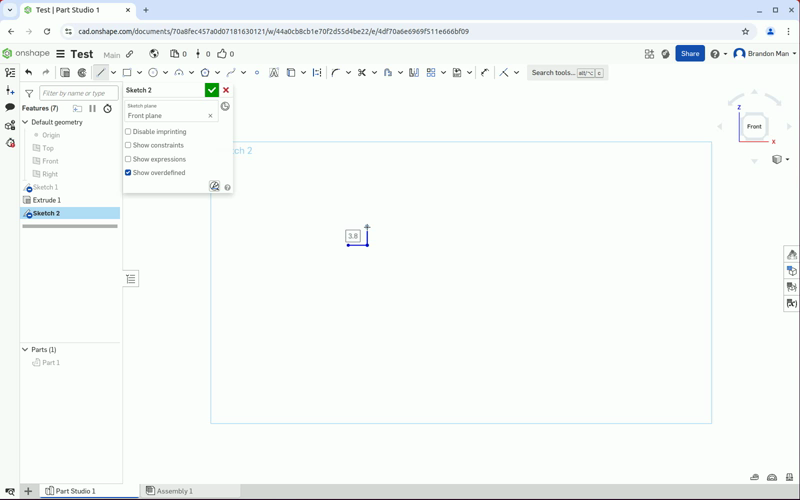
key_down(shift)
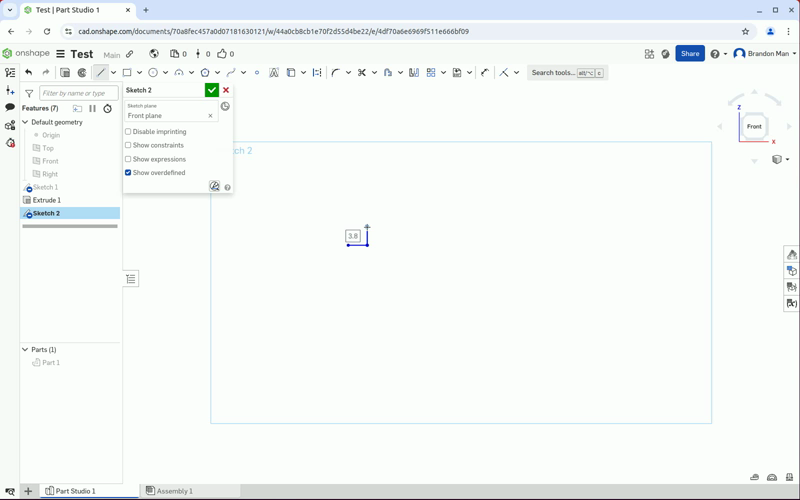
mouse_move(397, 226)
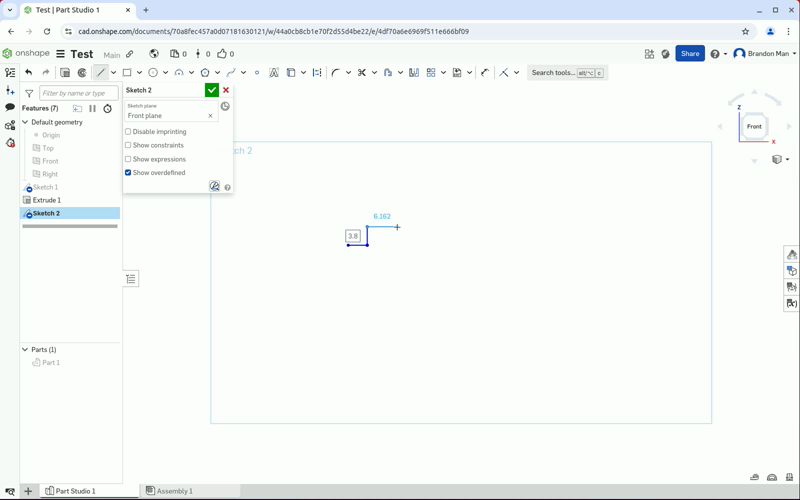
mouse_move(367, 173)
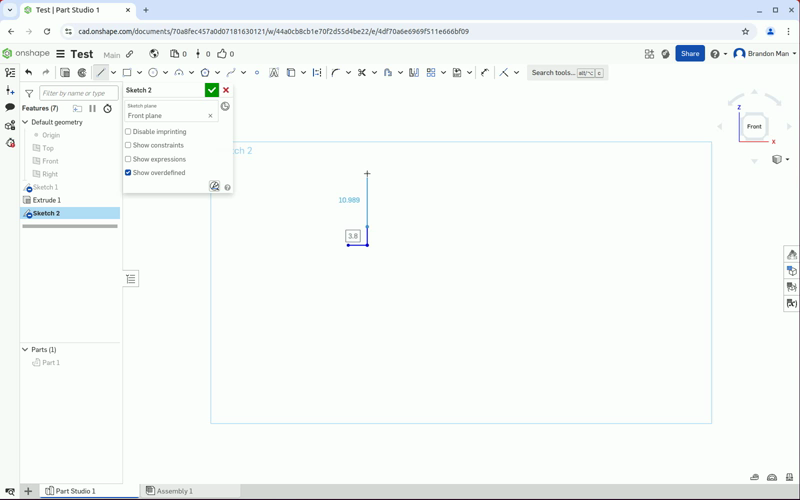
click(367, 173)
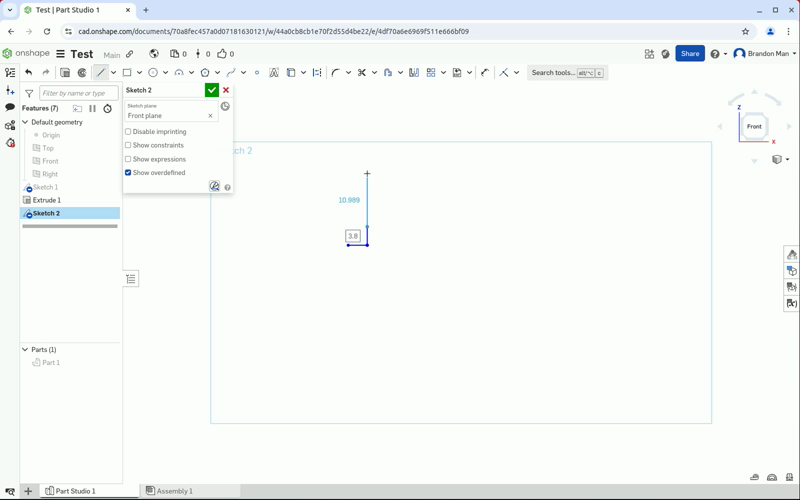
key_up(shift)
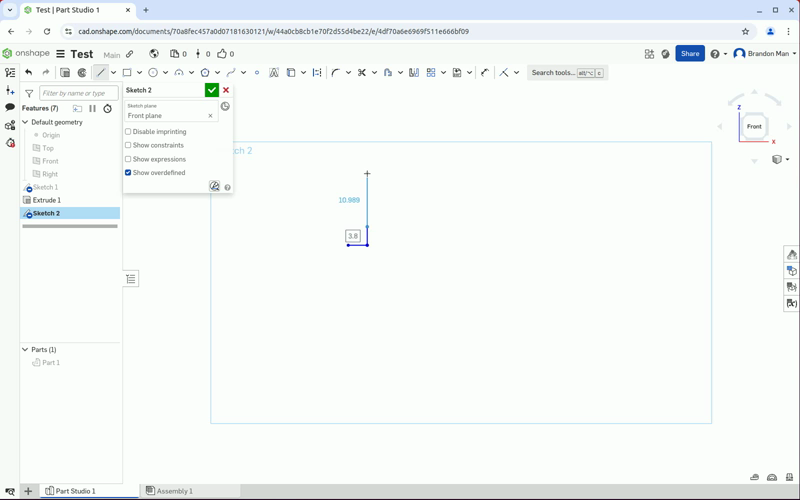
key_down(shift)
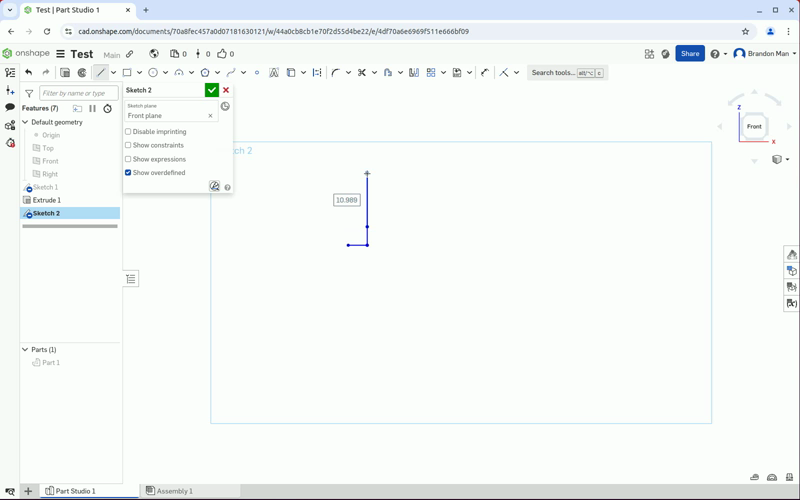
mouse_move(397, 173)
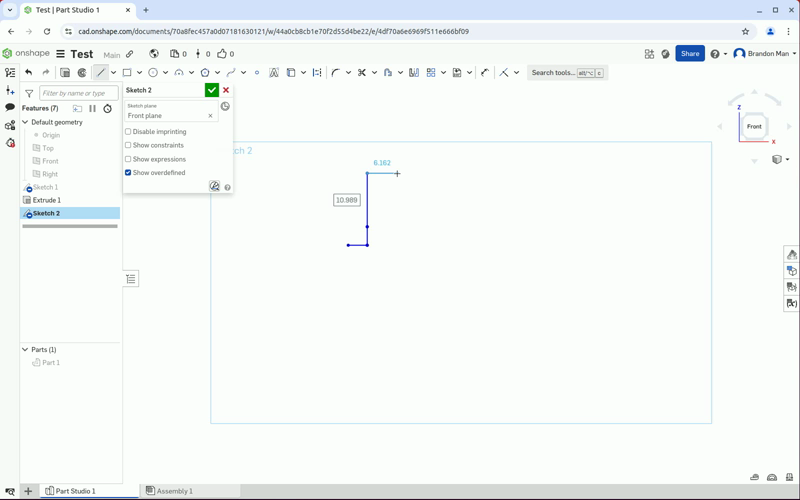
mouse_move(348, 173)
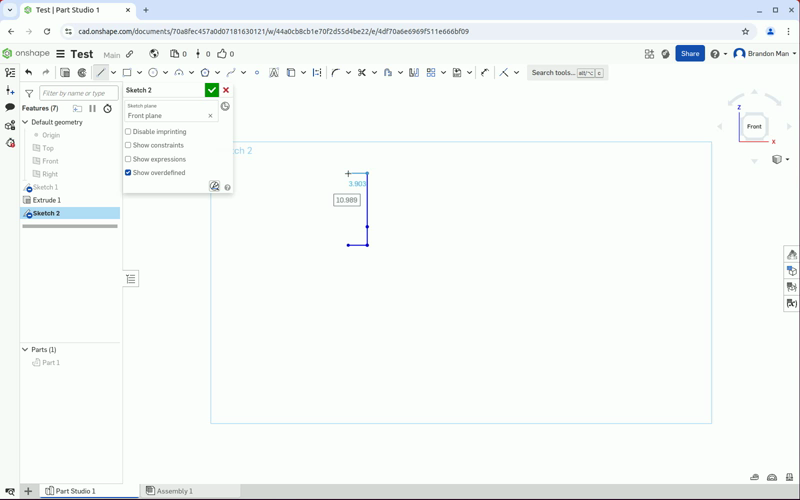
click(348, 173)
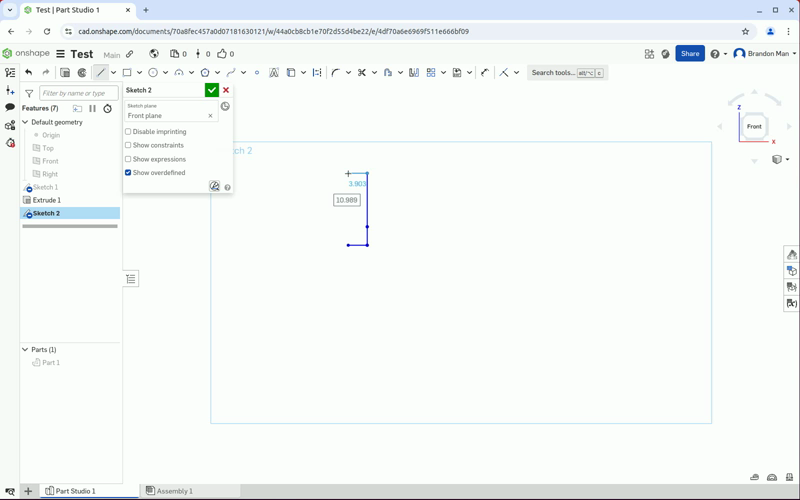
key_up(shift)
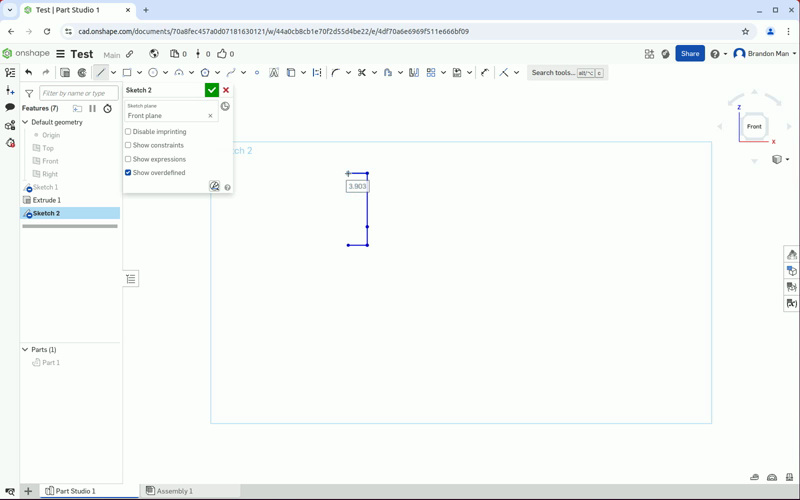
key_down(shift)
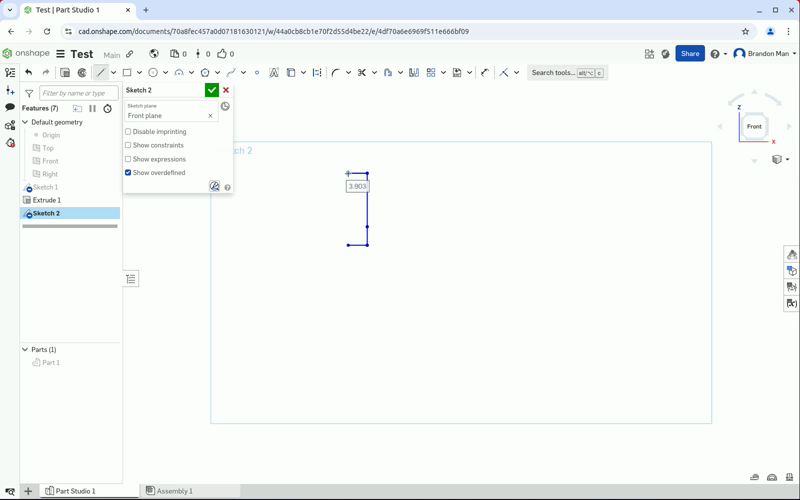
mouse_move(348, 245)
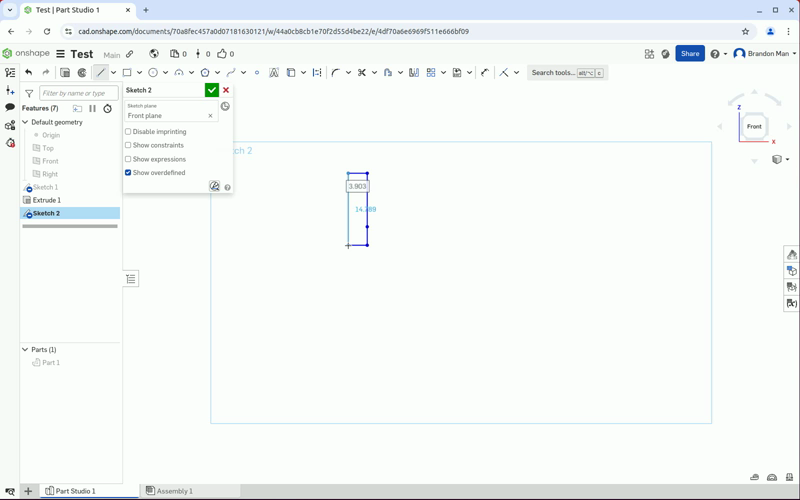
key_up(shift)
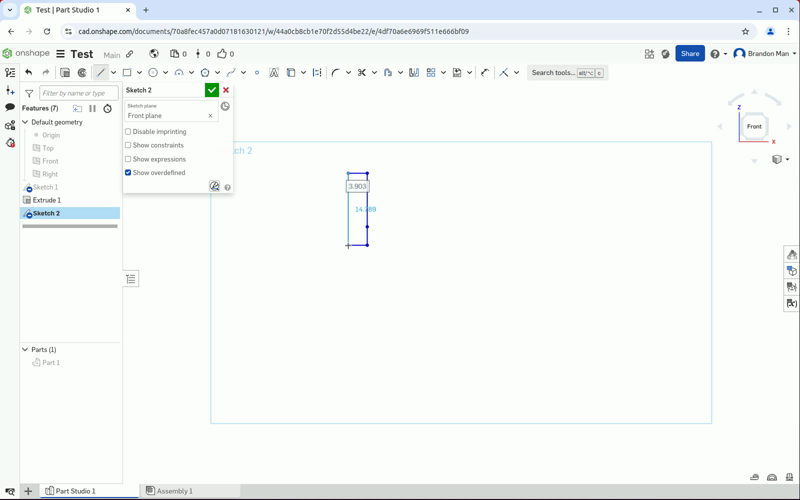
click(348, 245)
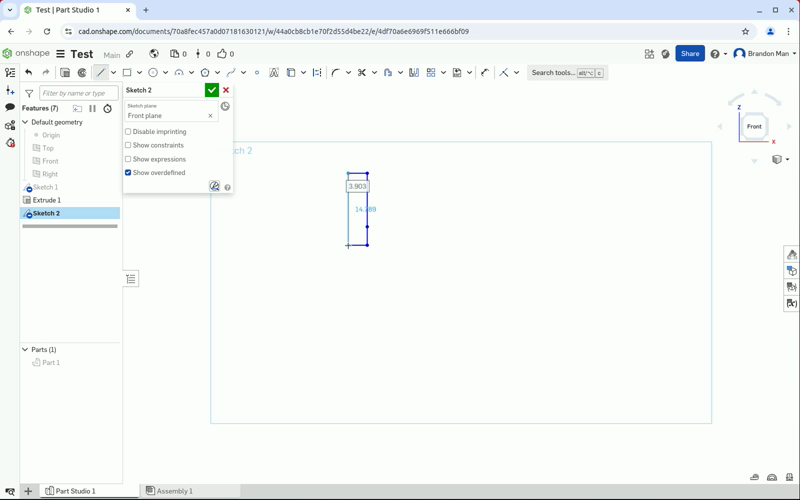
key(esc)
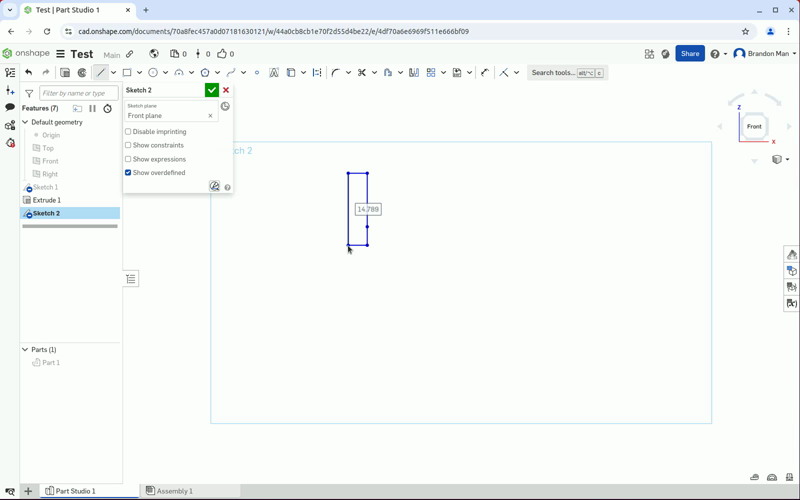
mouse_move(361, 214)
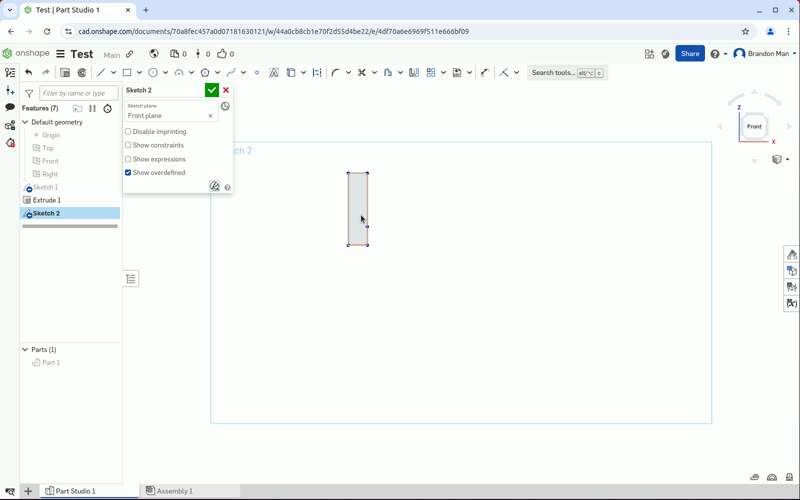
scroll(6)
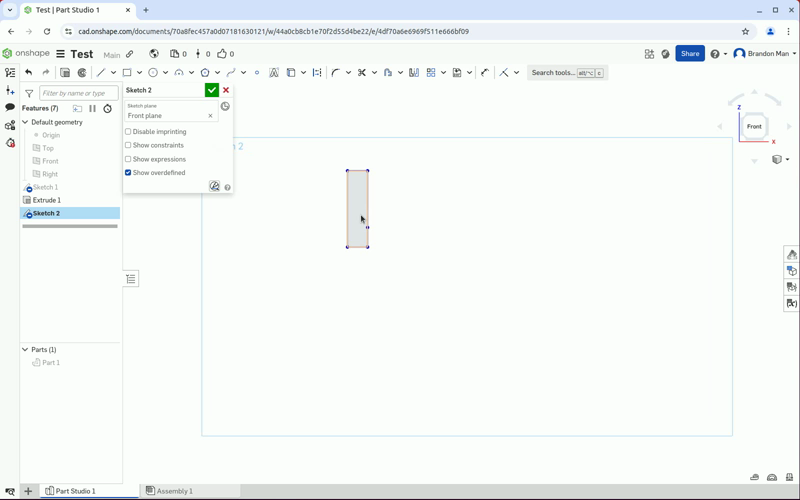
scroll(6)
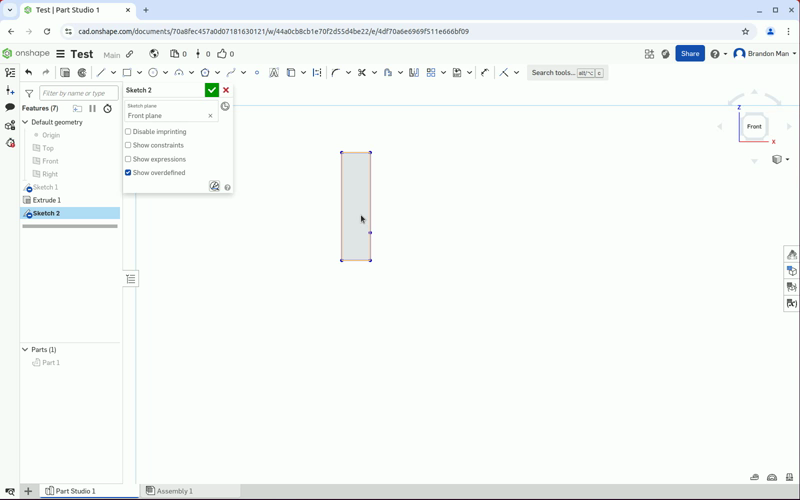
scroll(6)
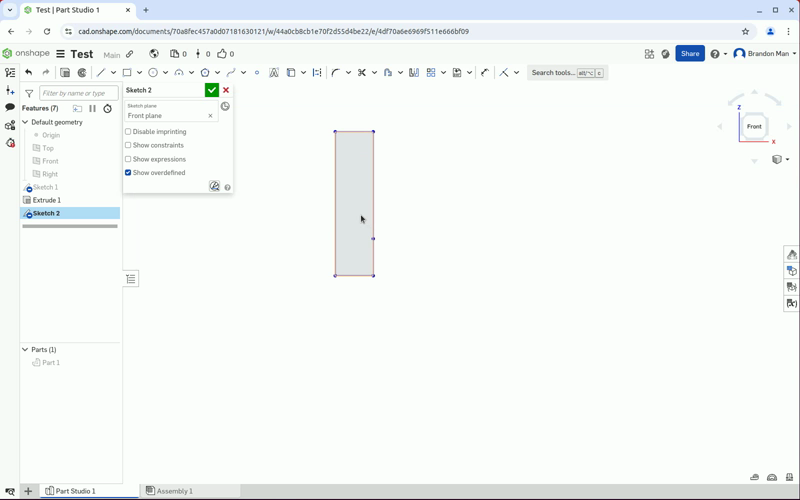
scroll(6)
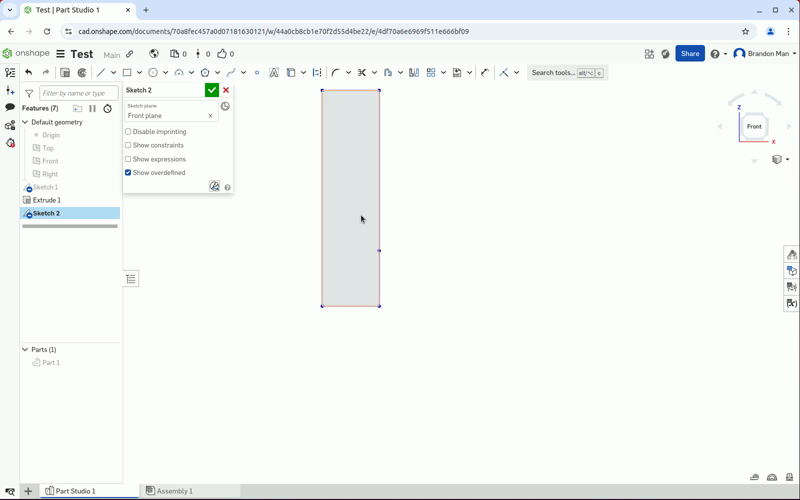
scroll(6)
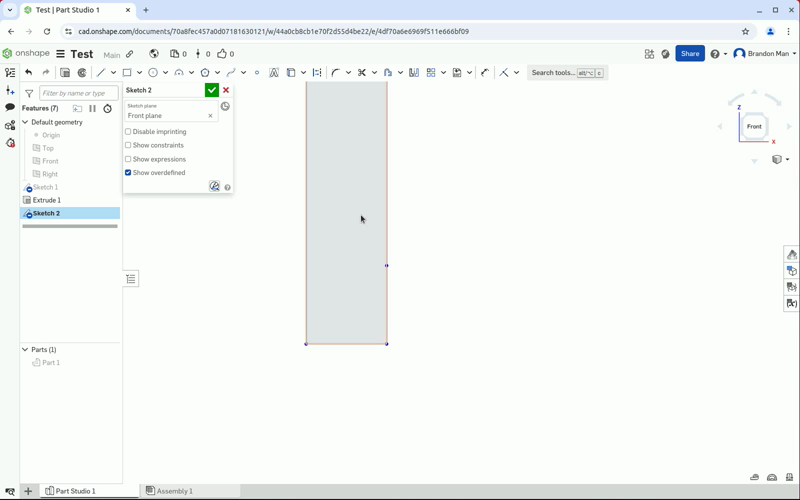
scroll(6)
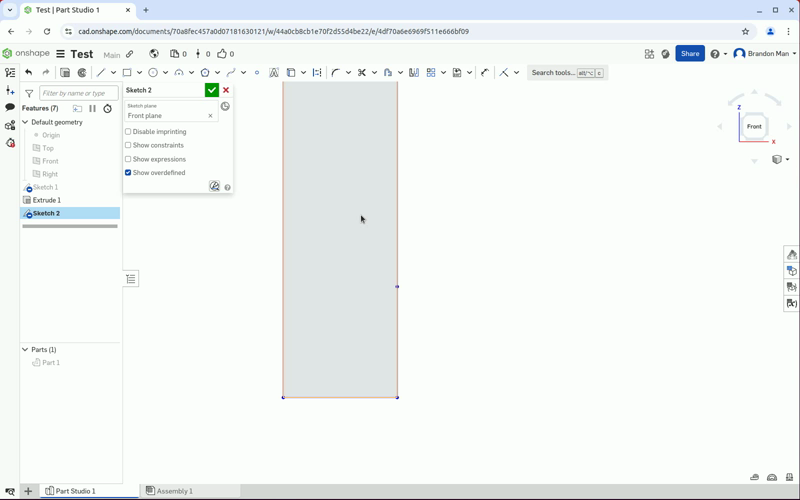
scroll(6)
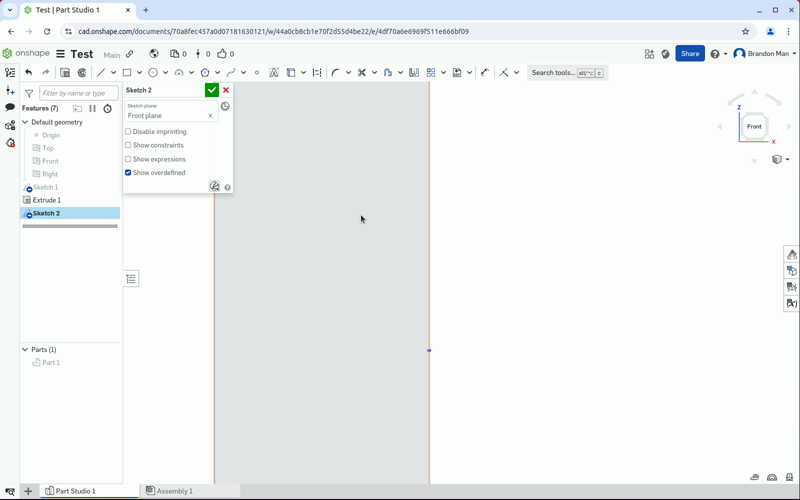
click(361, 214)
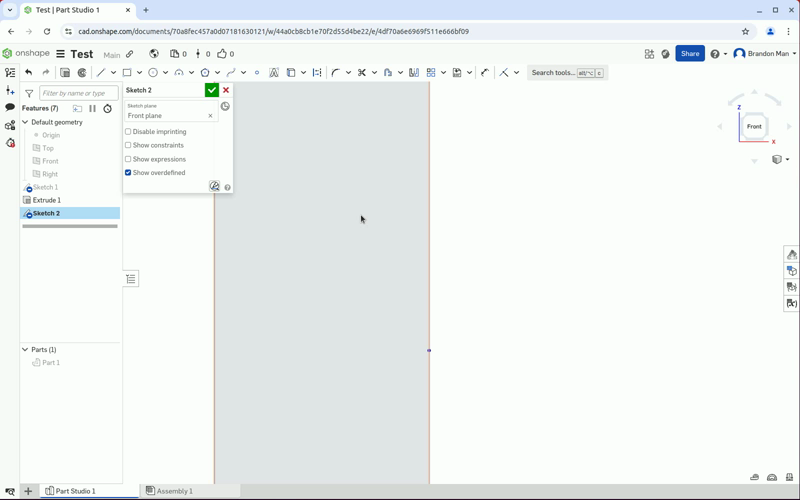
scroll(-6)
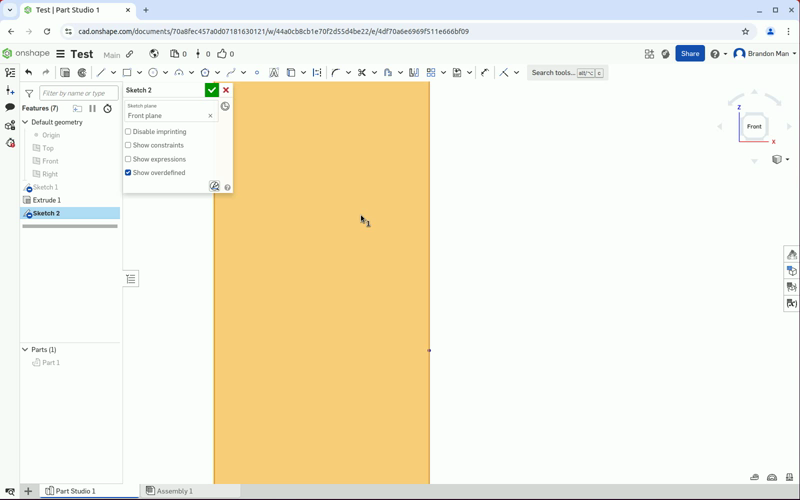
scroll(-6)
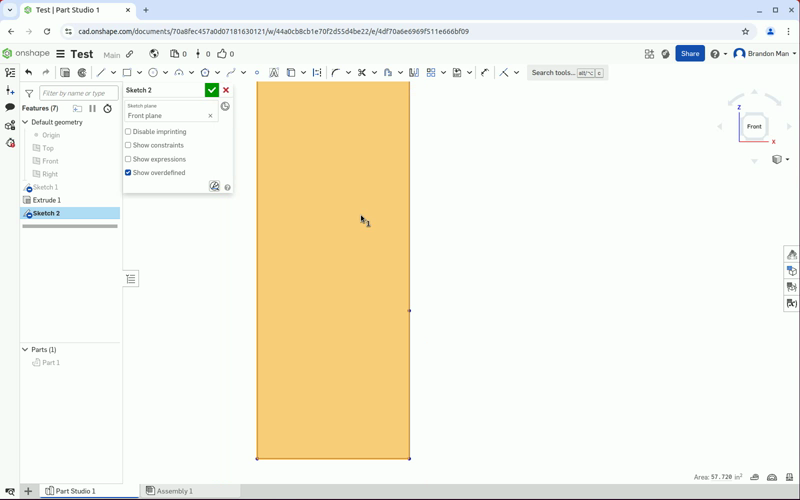
scroll(-6)
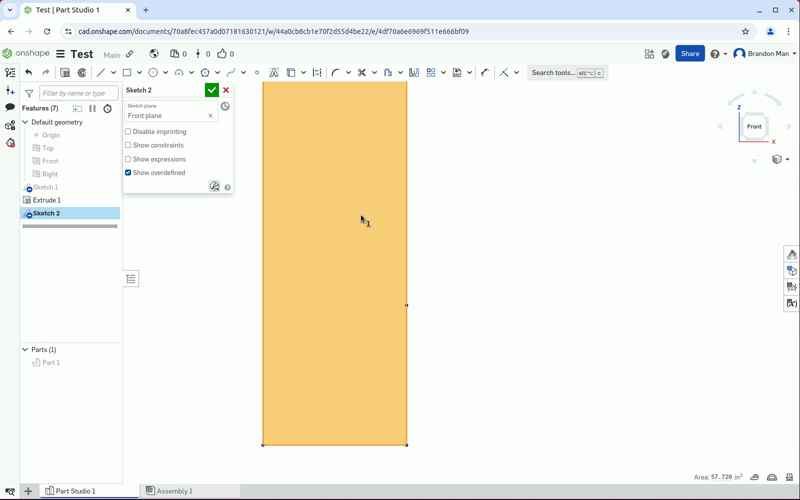
scroll(-6)
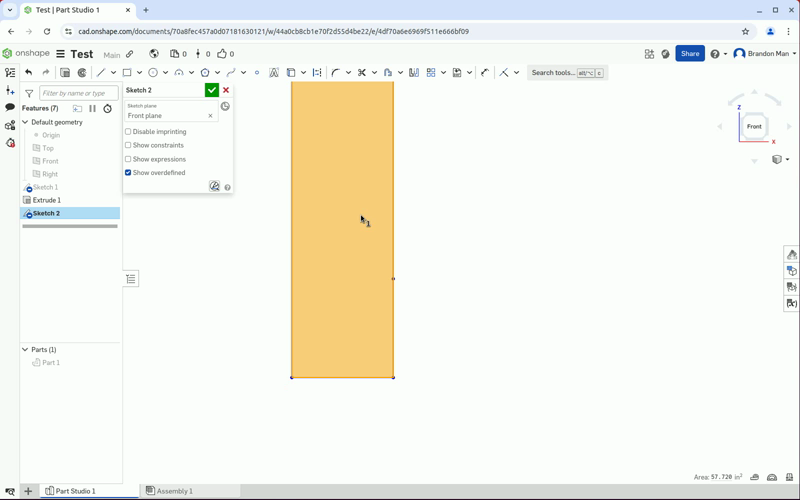
scroll(-6)
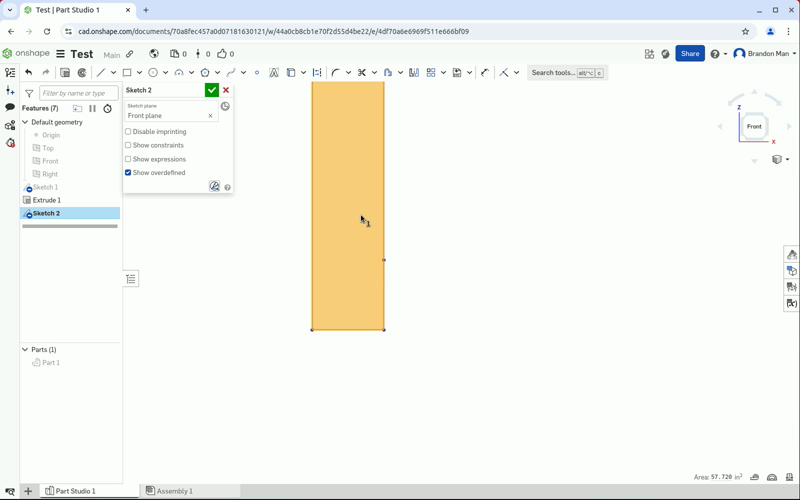
scroll(-6)
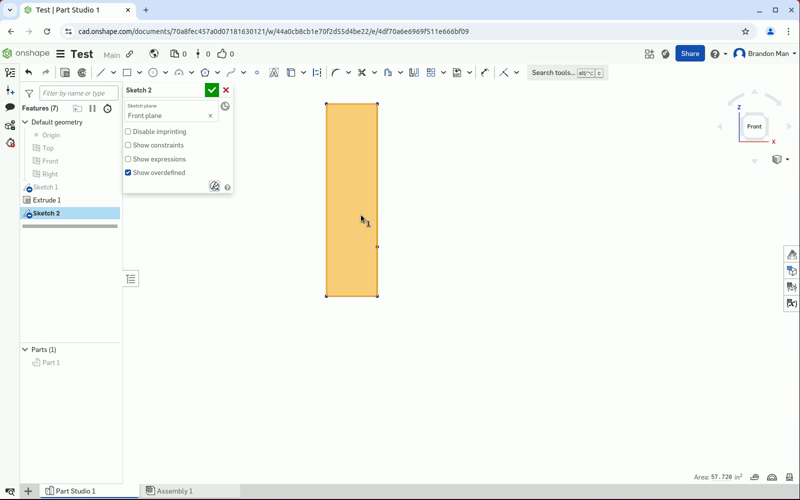
scroll(-6)
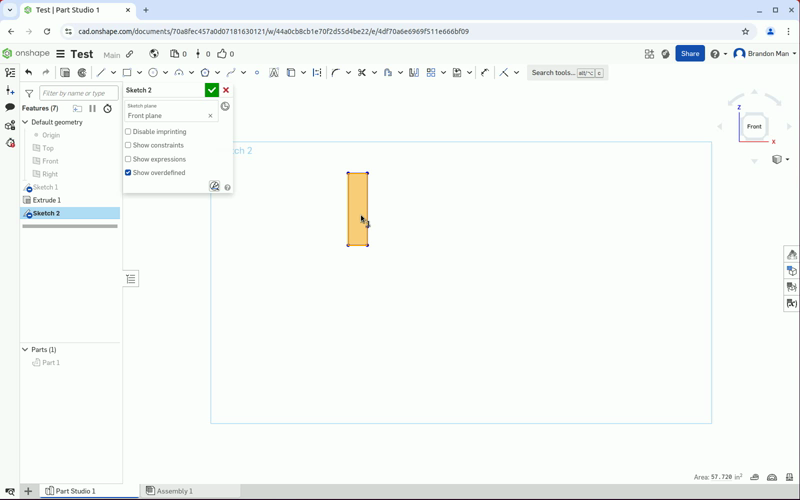
mouse_move(73, 352)
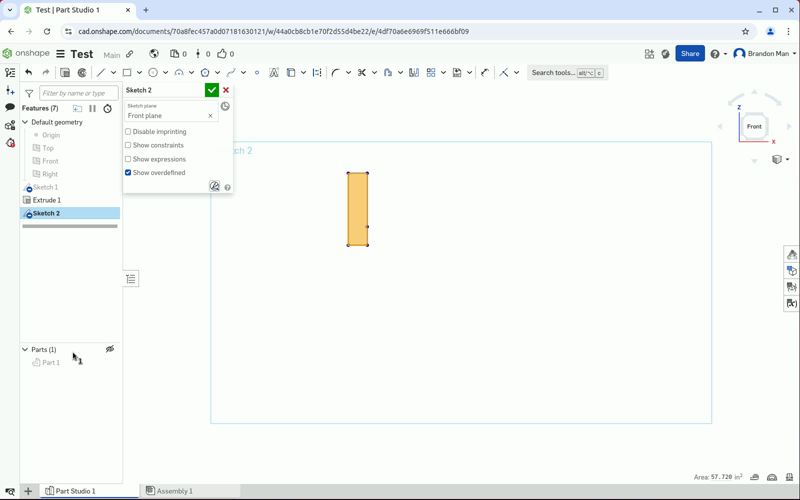
key(shift+y)
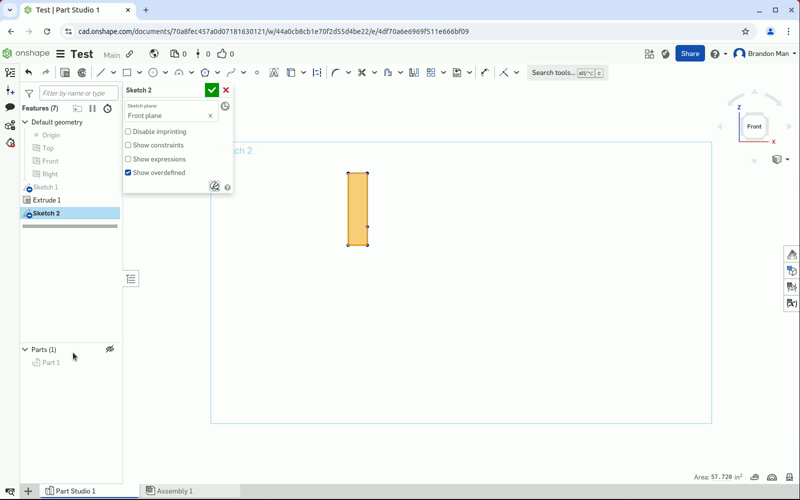
key(shift+e)
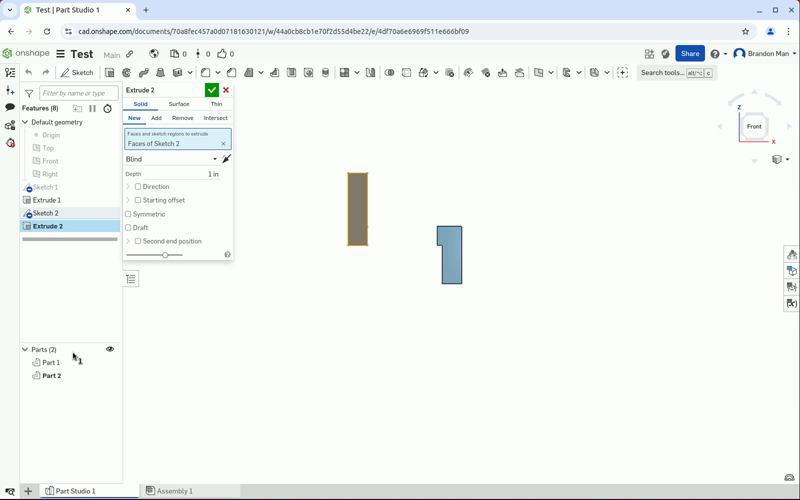
mouse_move(143, 106)
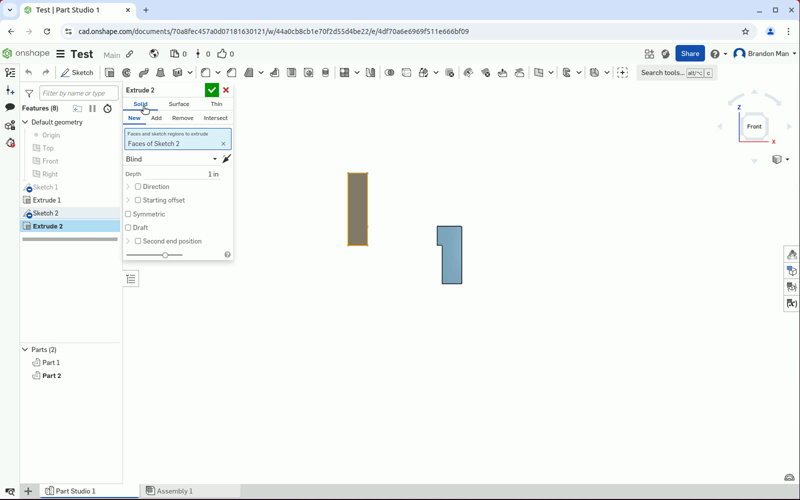
click(143, 106)
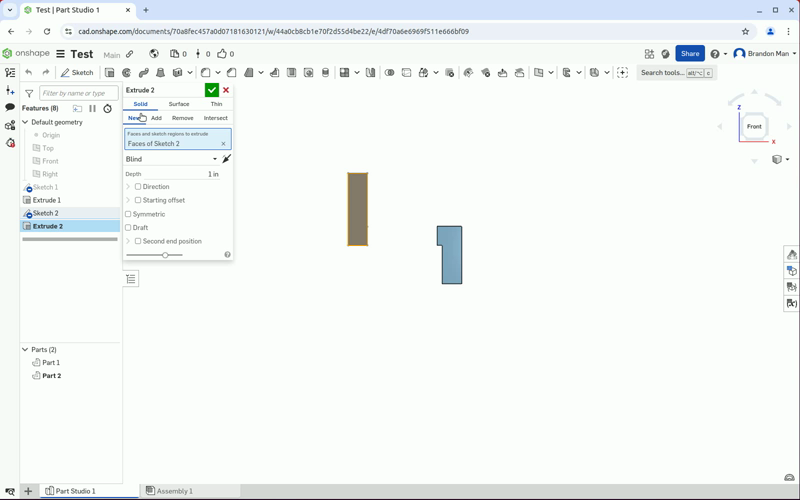
mouse_move(137, 120)
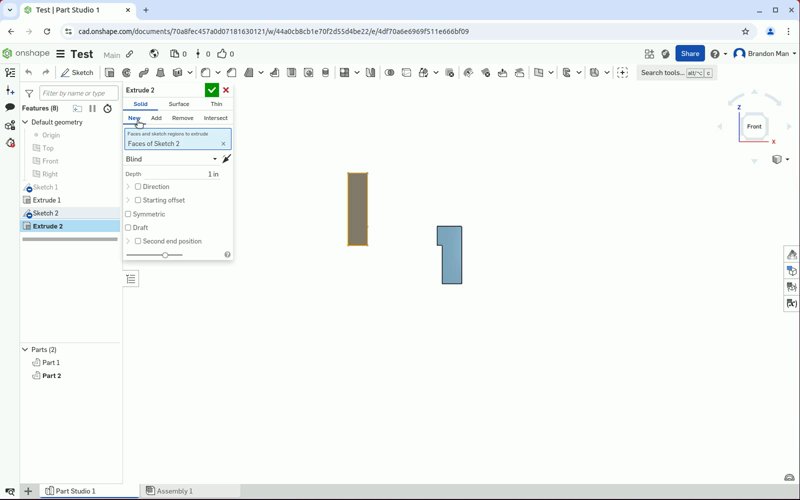
click(137, 120)
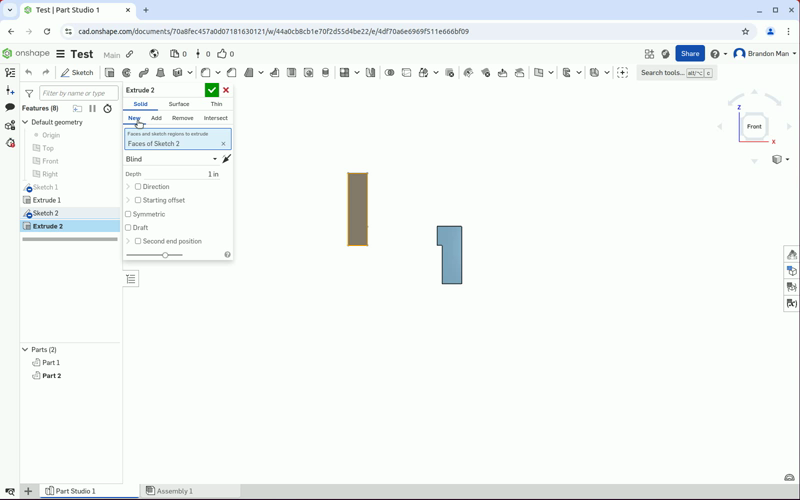
key(tab, 4)
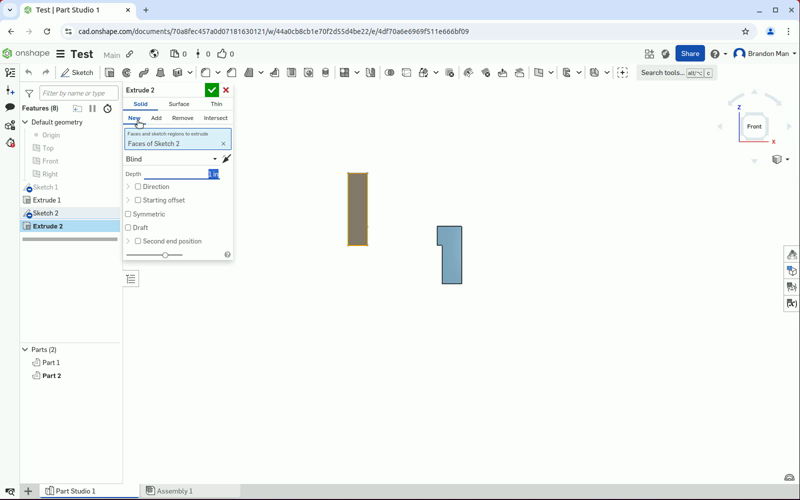
text(-19.257)
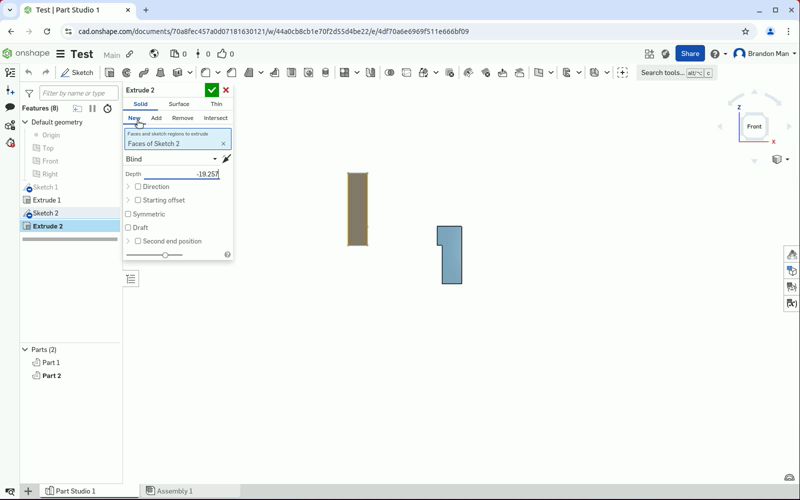
key(enter)
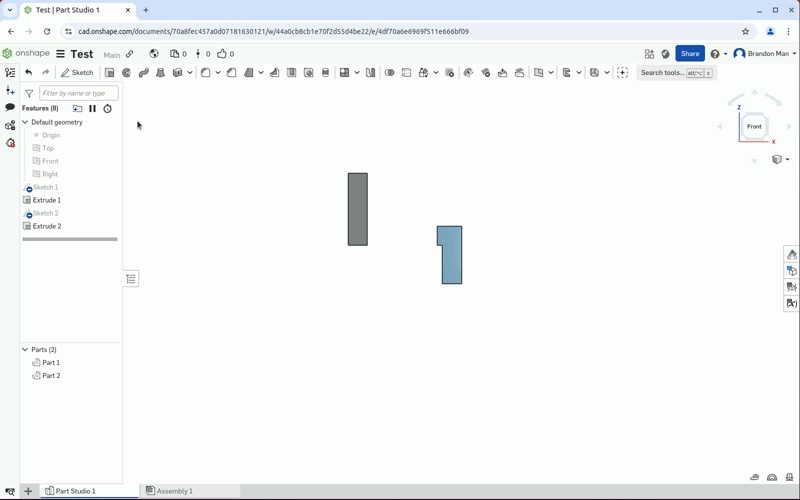
key(shift+h)
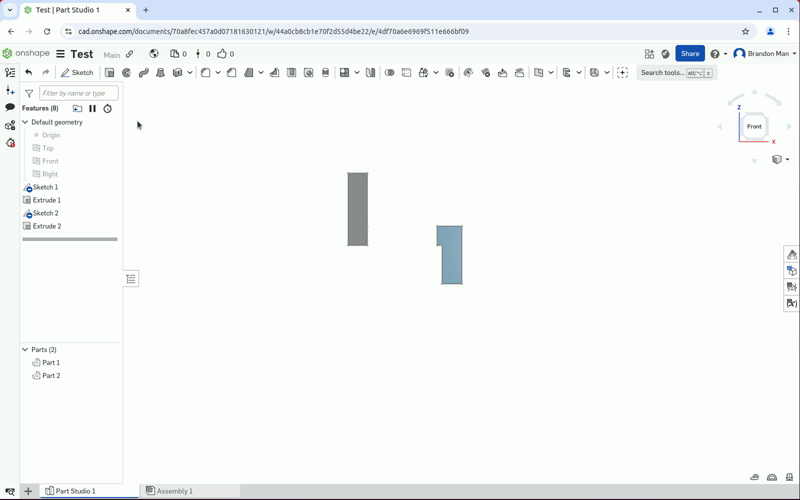
key(shift+h)
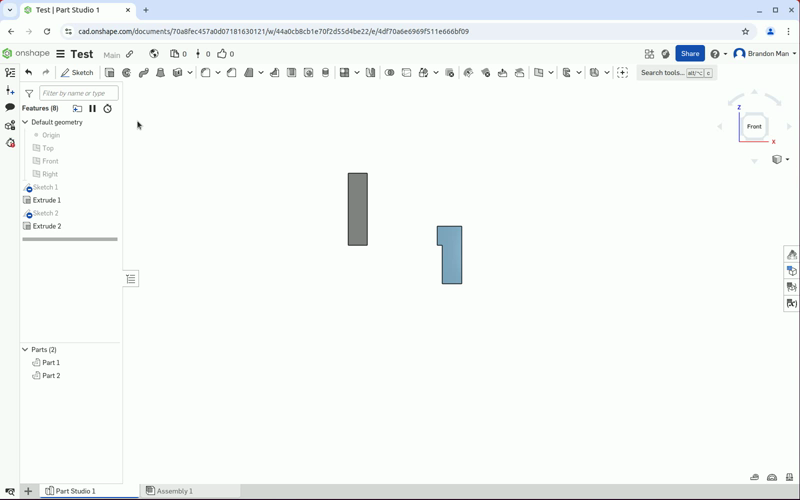
mouse_move(73, 189)
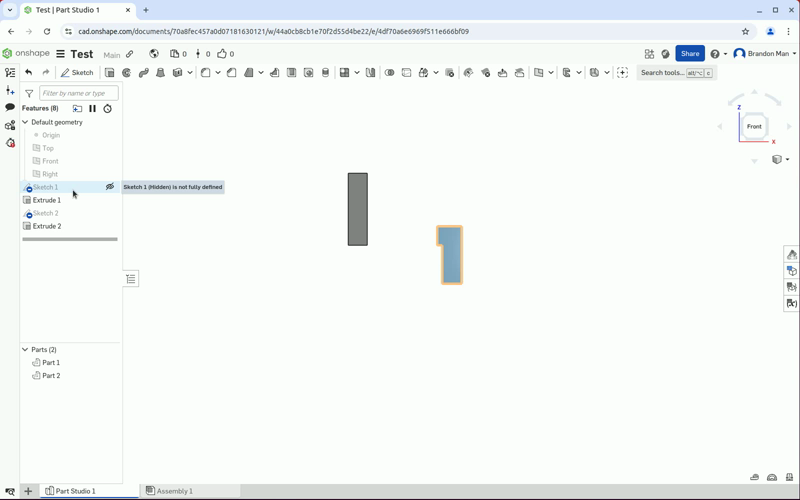
click(73, 189)
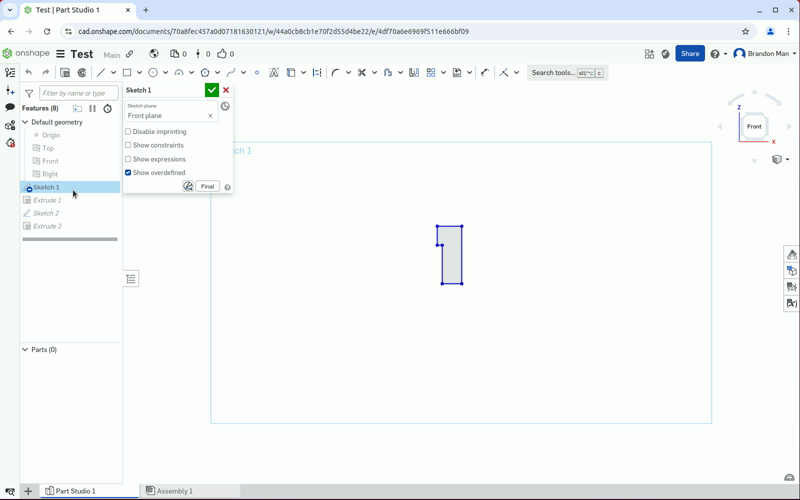
mouse_move(229, 92)
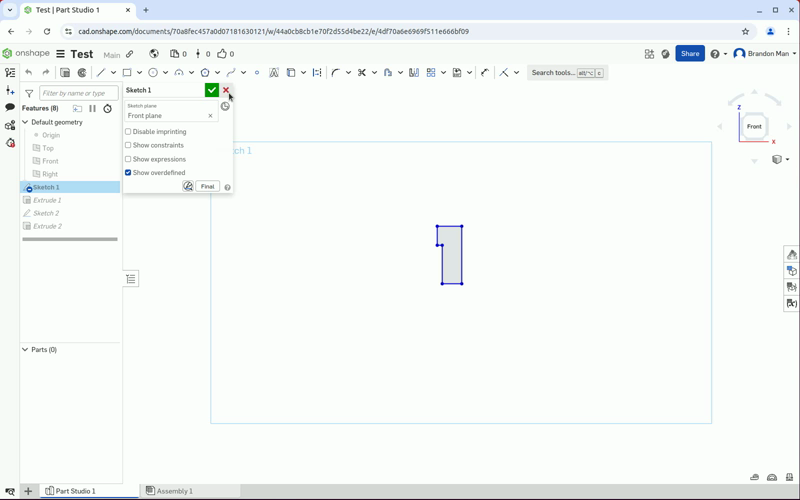
click(229, 92)
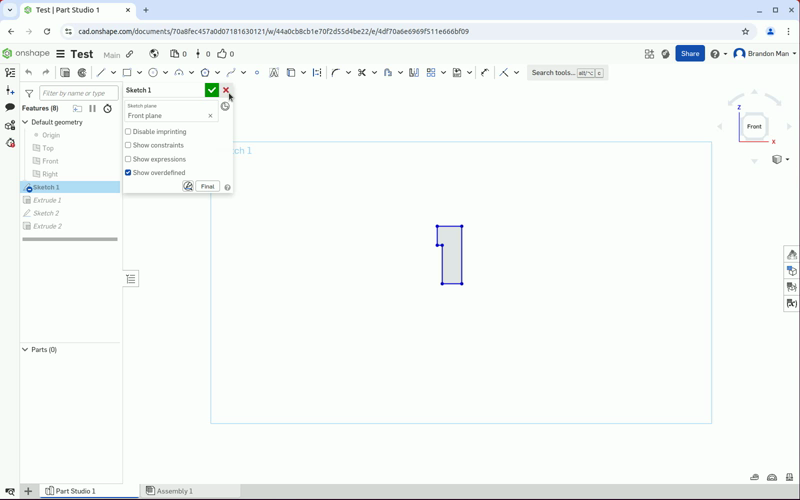
key(shift+s)
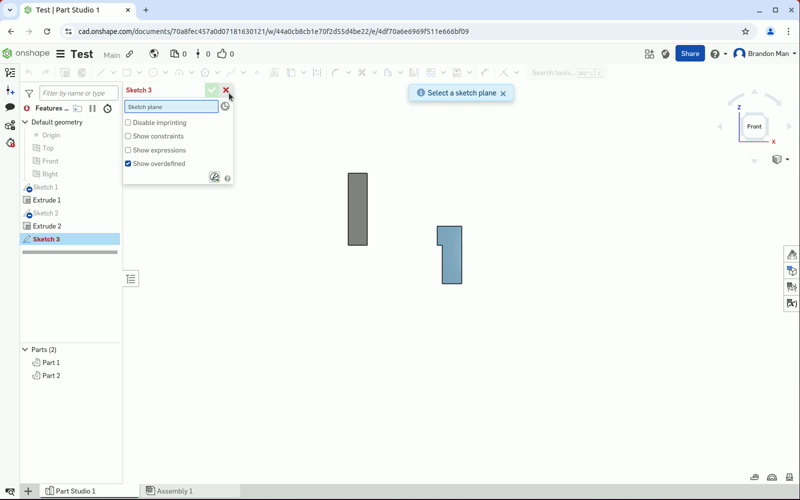
mouse_move(73, 163)
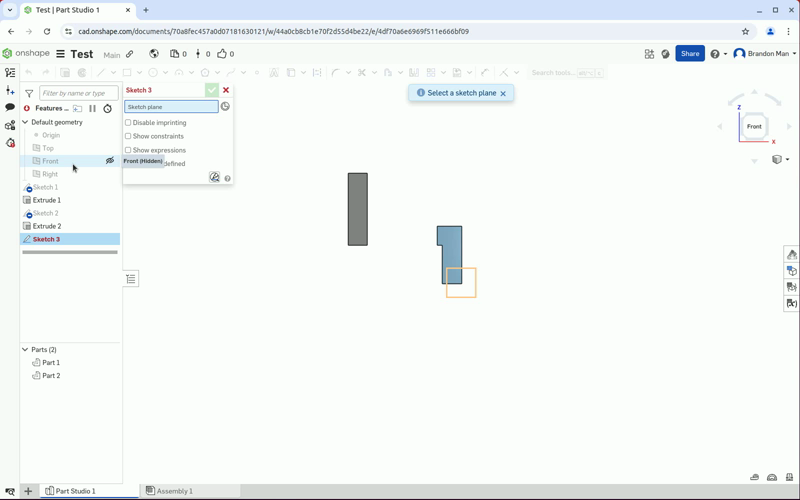
click(73, 163)
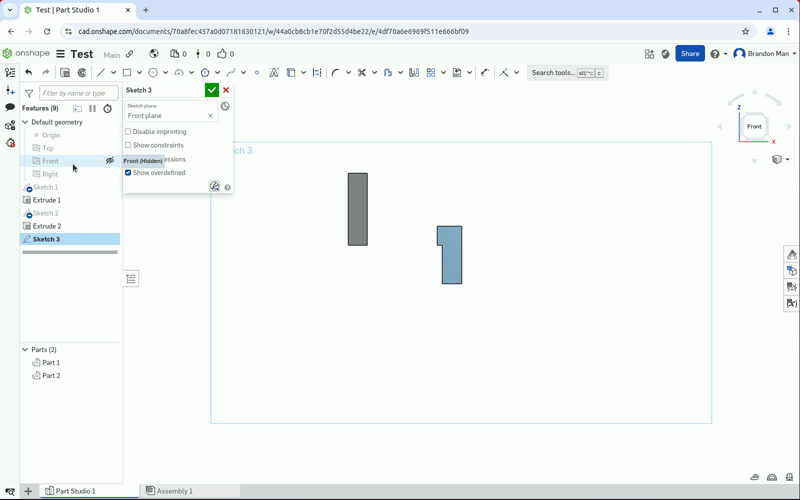
mouse_move(73, 352)
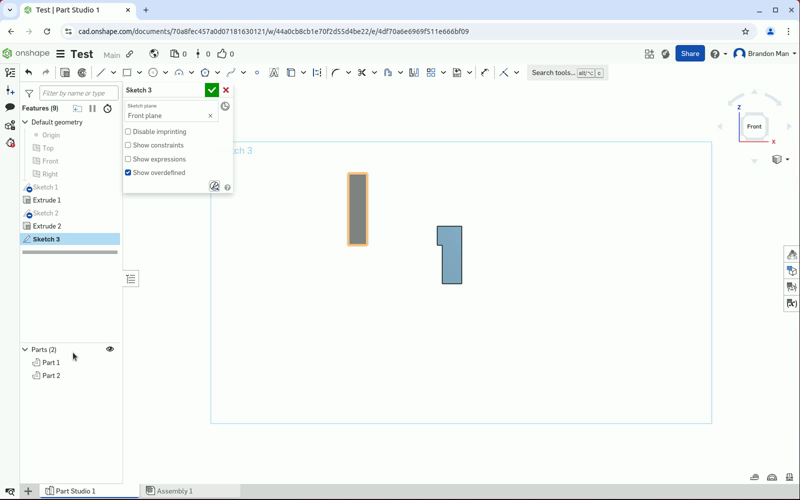
key(y)
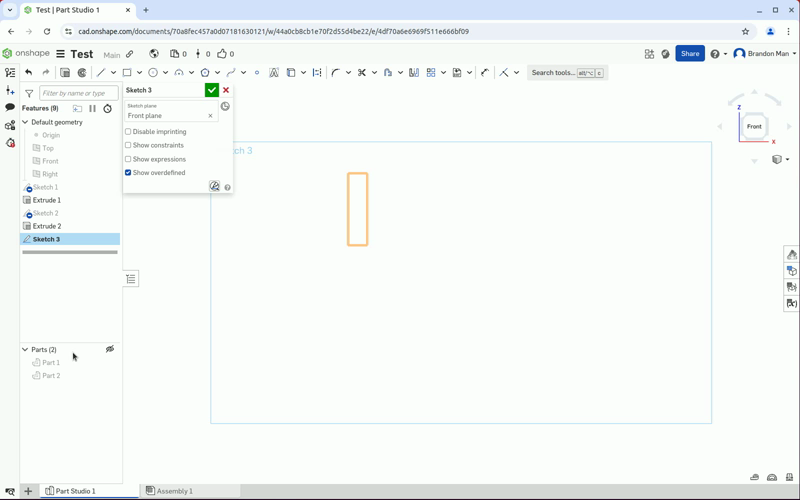
key(l)
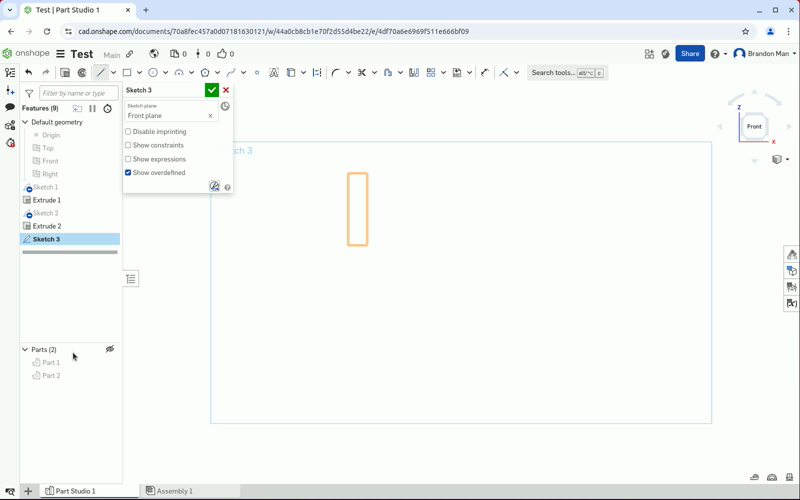
key_down(shift)
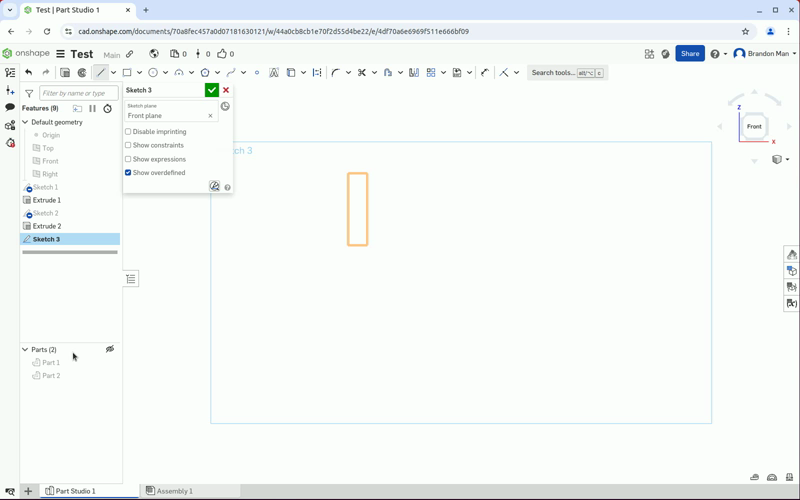
mouse_move(390, 245)
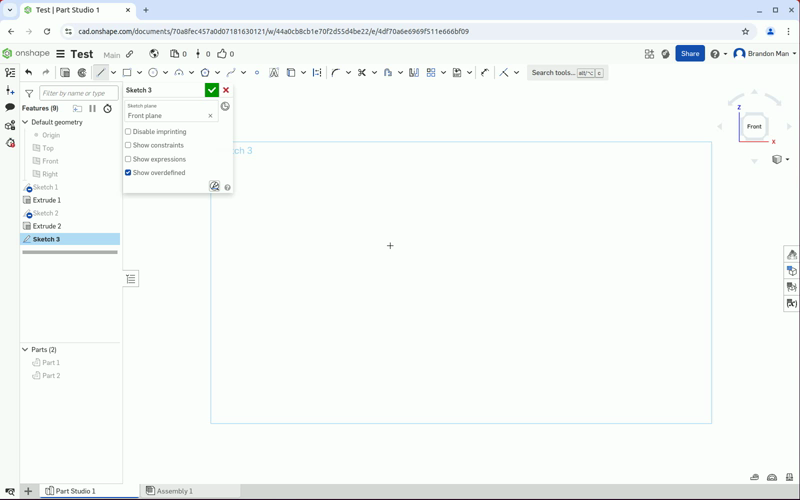
click(390, 245)
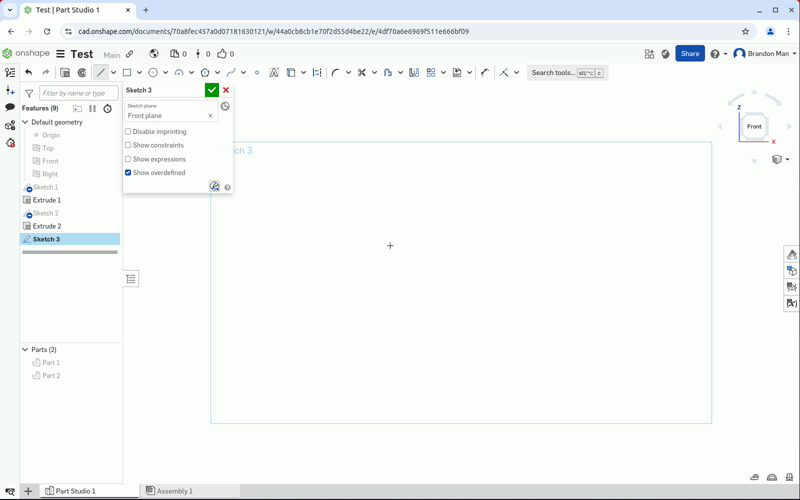
key_up(shift)
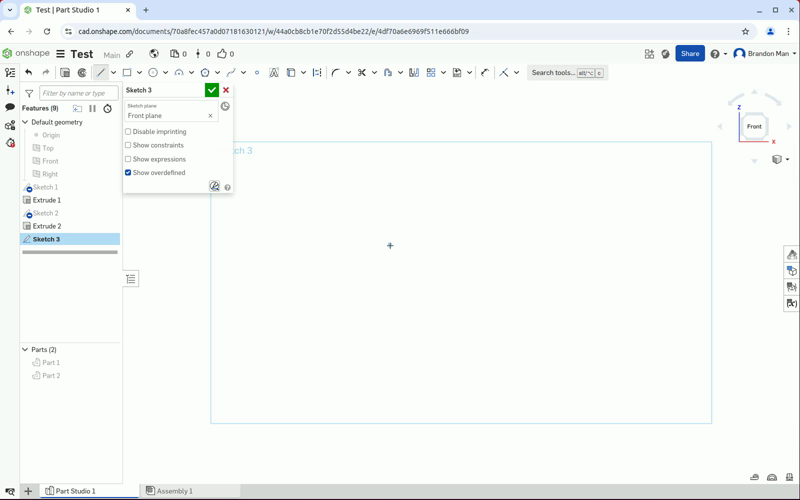
key_down(shift)
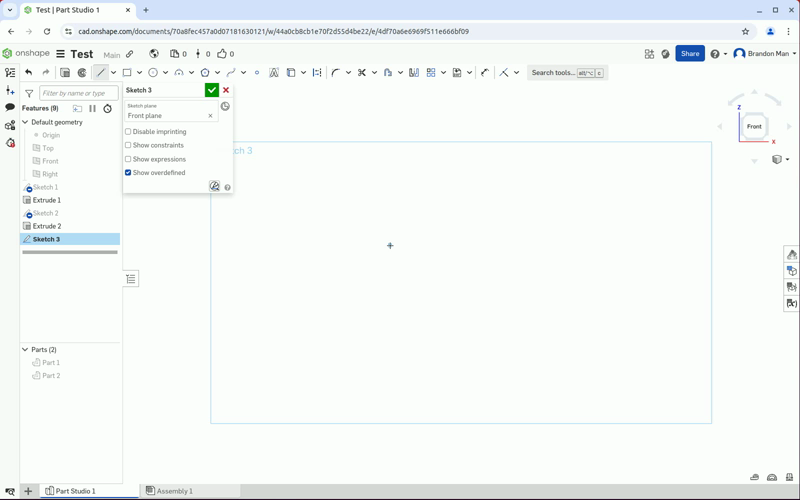
mouse_move(420, 245)
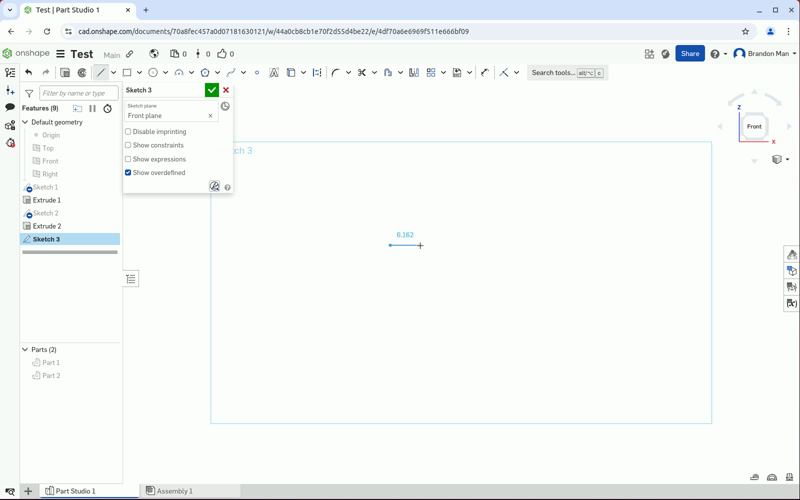
mouse_move(437, 245)
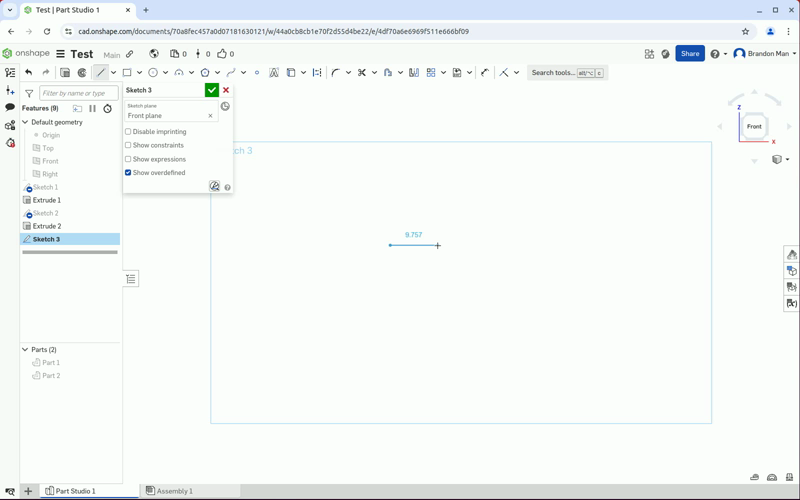
click(437, 245)
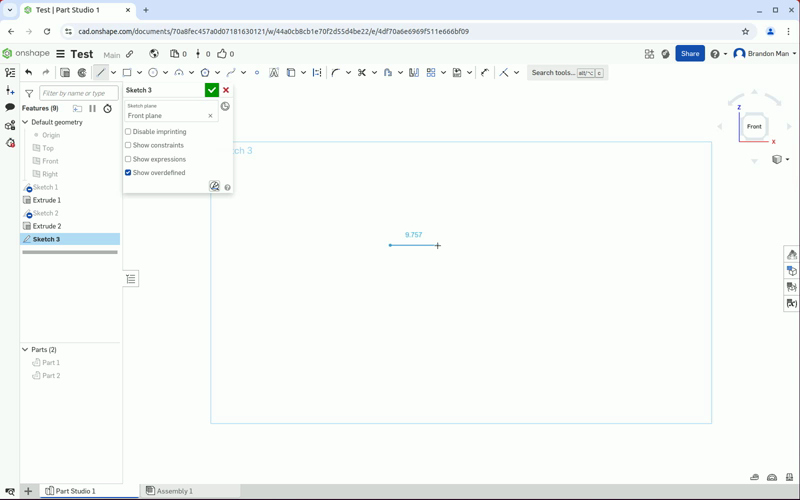
key_up(shift)
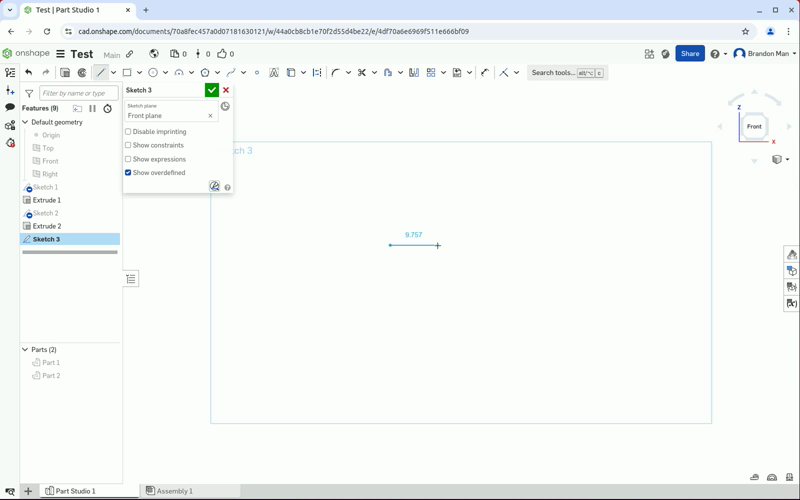
key_down(shift)
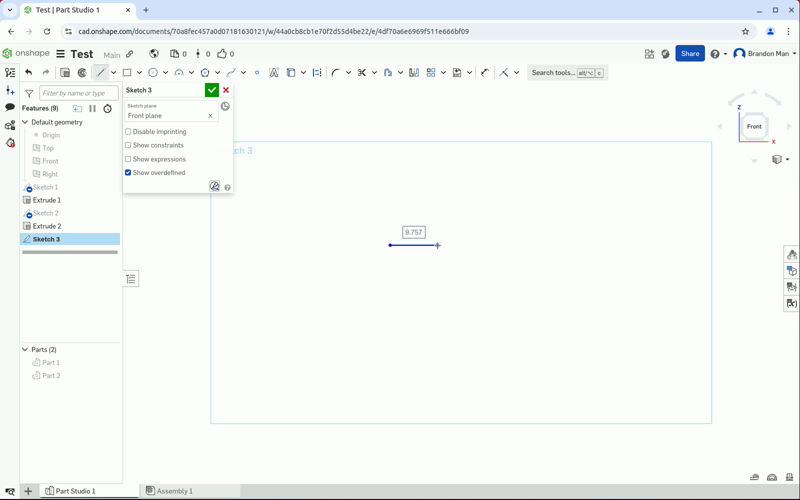
mouse_move(467, 245)
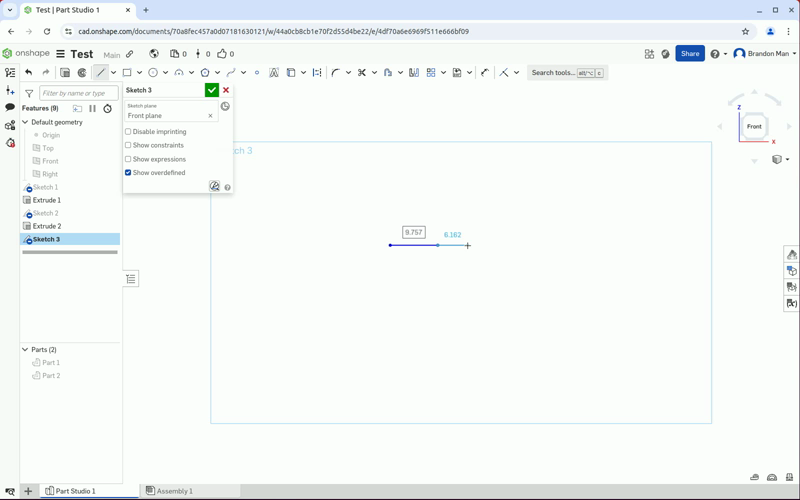
mouse_move(437, 226)
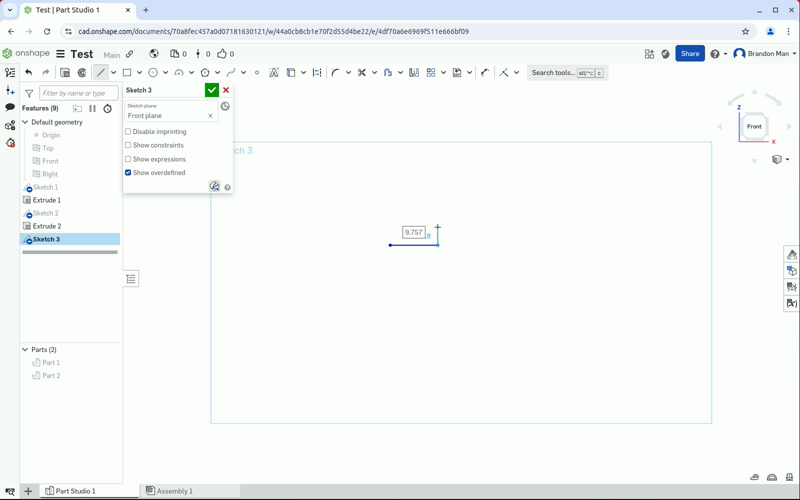
click(437, 226)
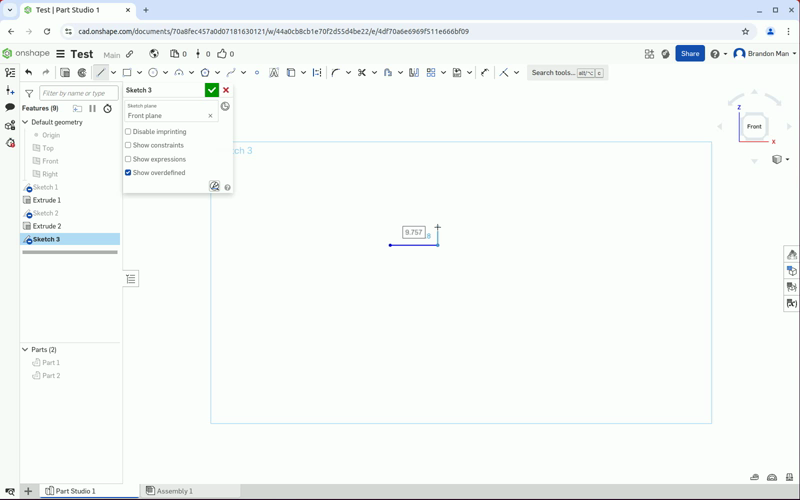
key_up(shift)
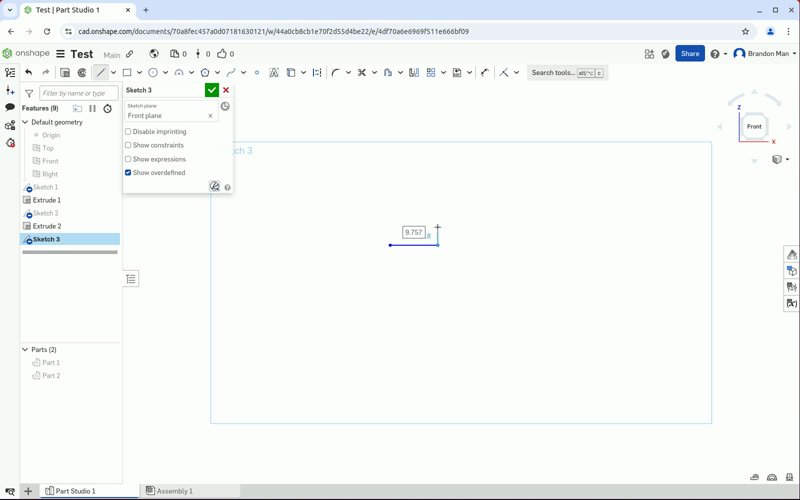
key_down(shift)
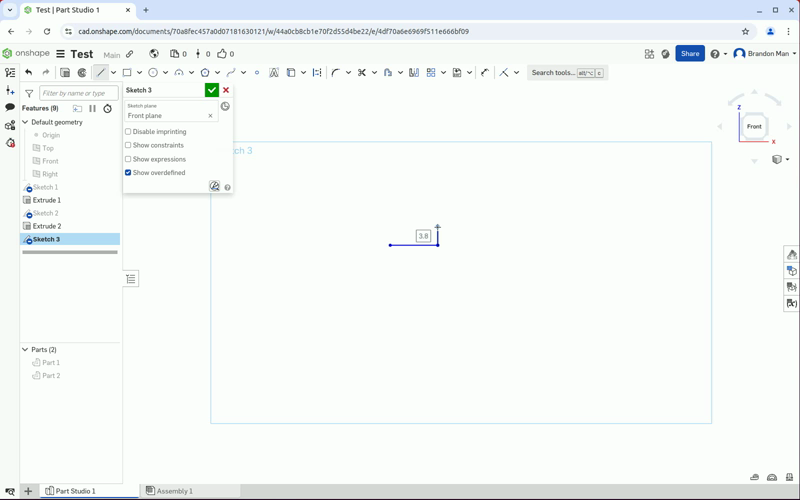
mouse_move(467, 226)
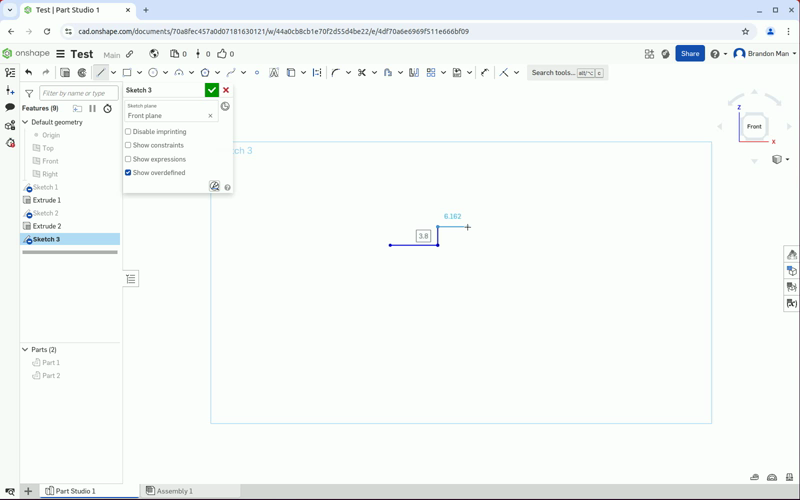
mouse_move(390, 226)
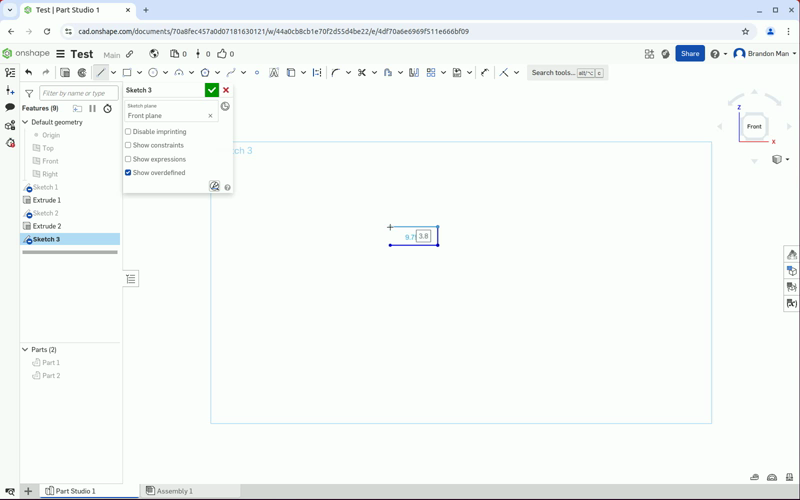
click(390, 226)
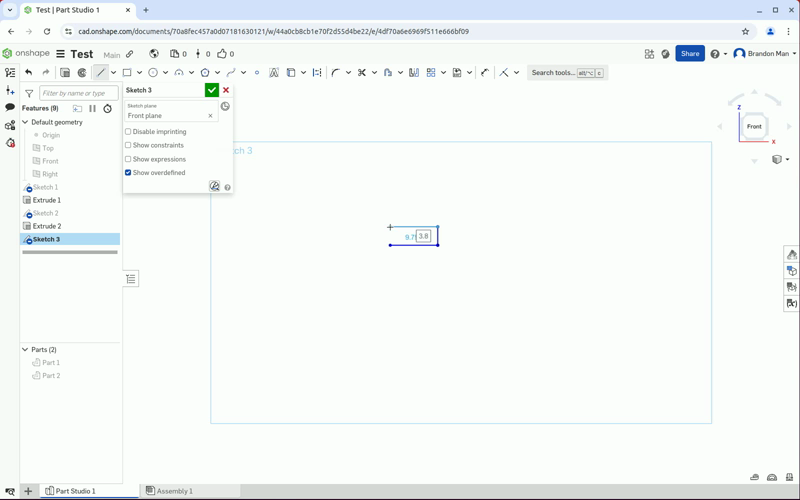
key_up(shift)
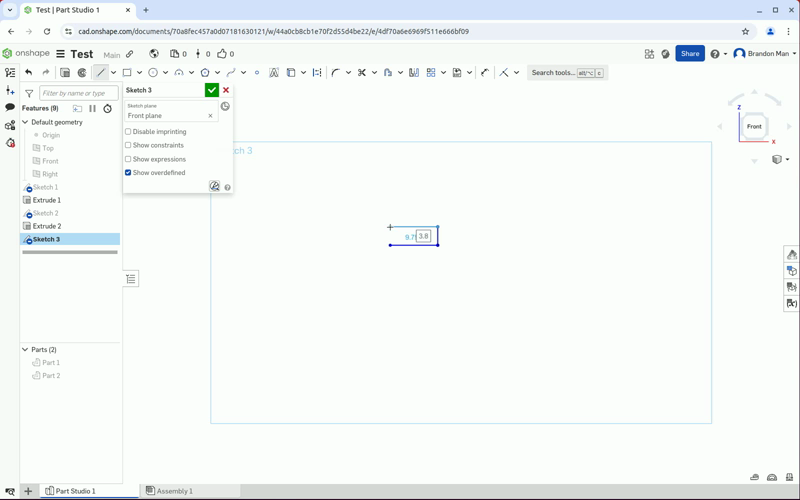
mouse_move(420, 226)
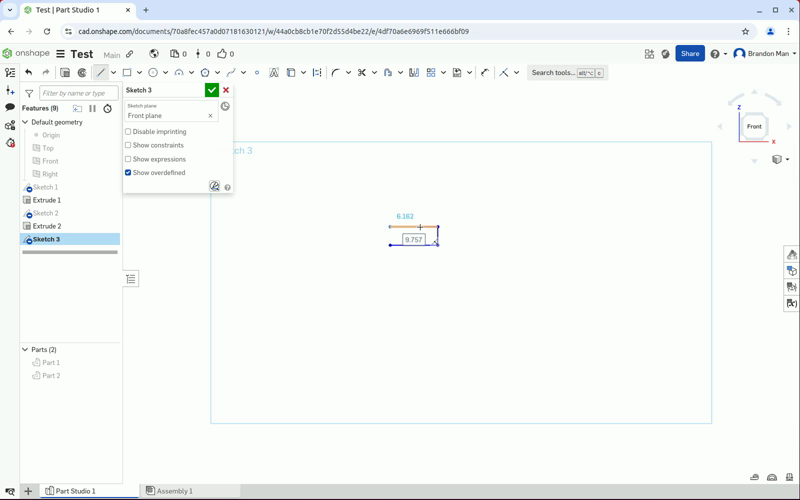
key_down(shift)
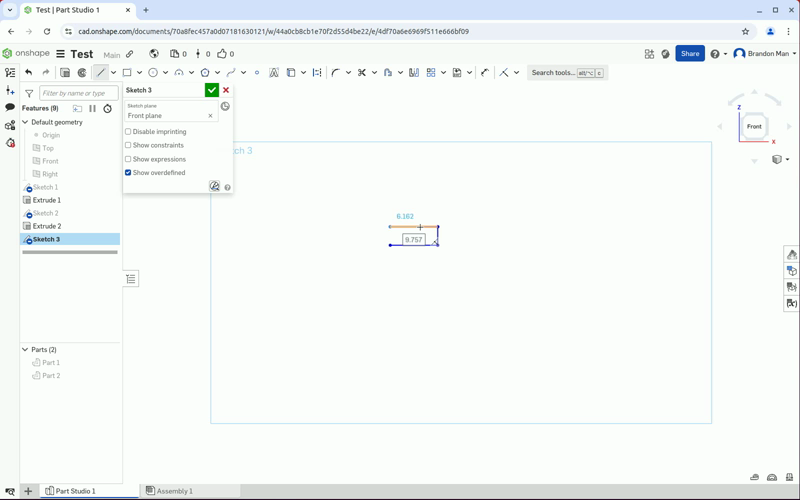
mouse_move(390, 245)
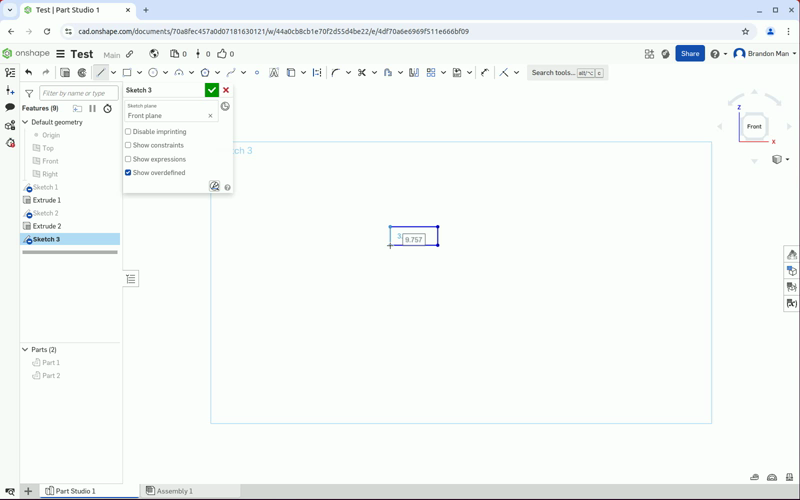
key_up(shift)
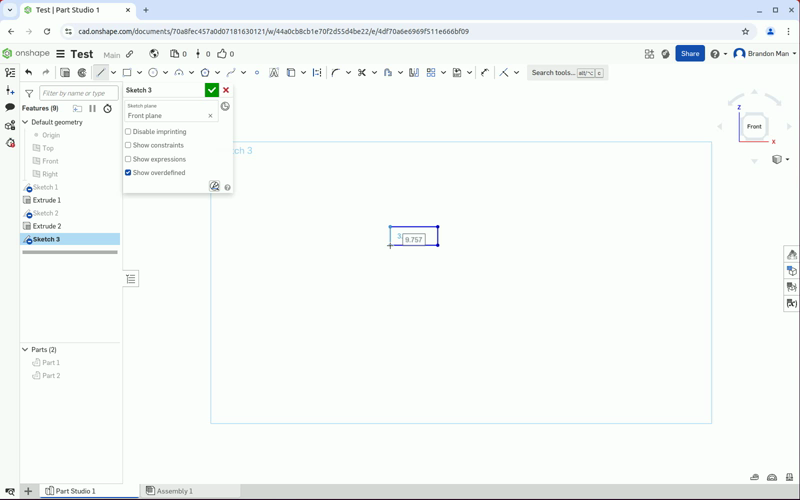
click(390, 245)
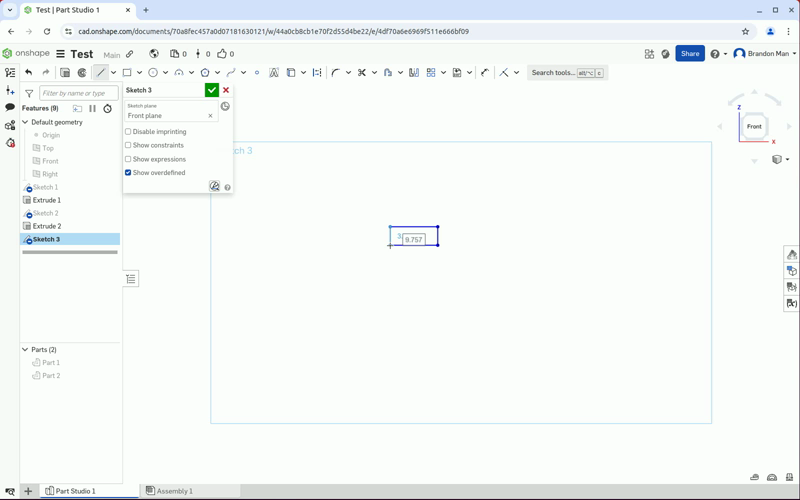
key(esc)
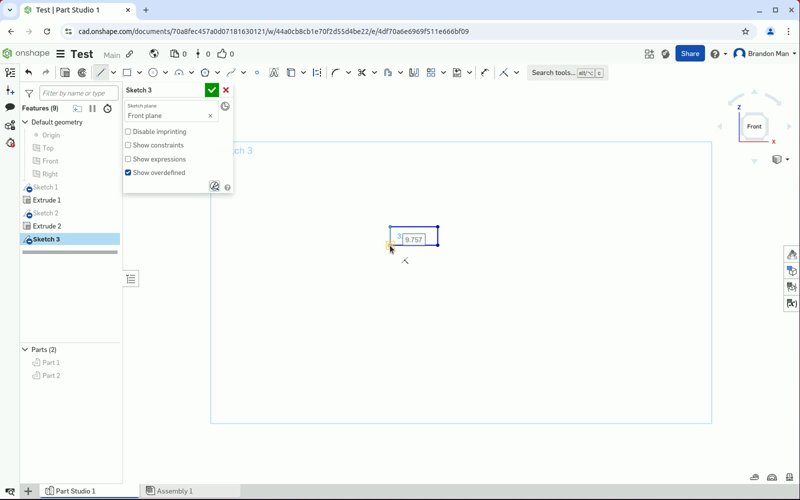
mouse_move(413, 243)
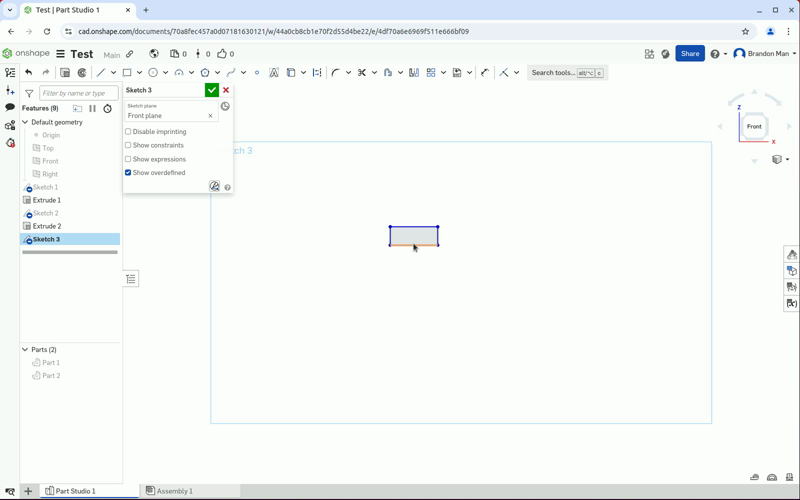
scroll(6)
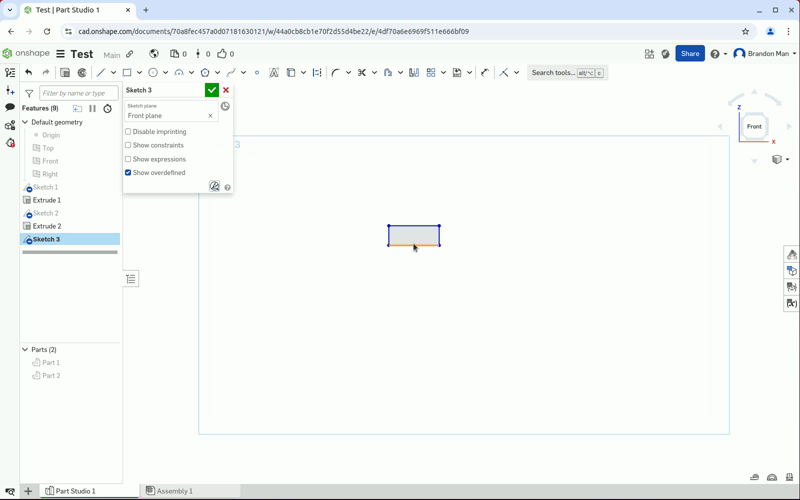
scroll(6)
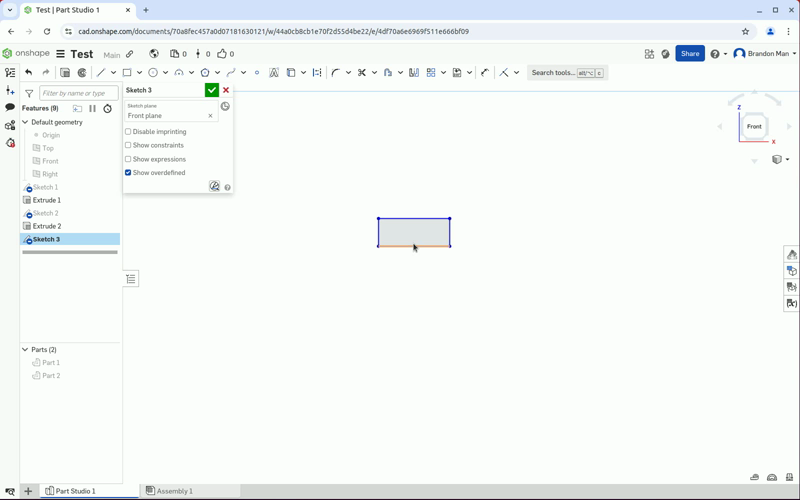
scroll(6)
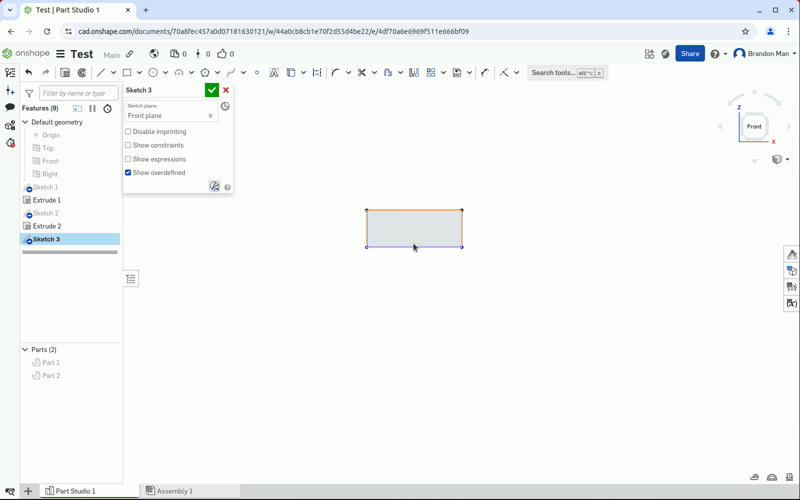
scroll(6)
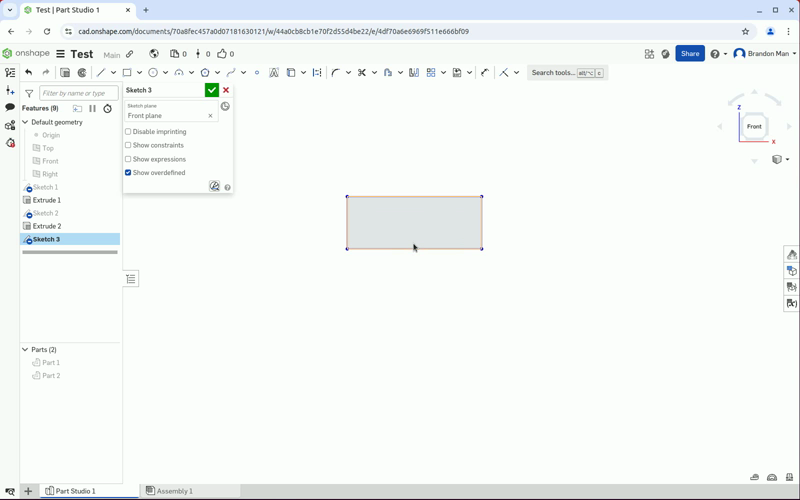
scroll(6)
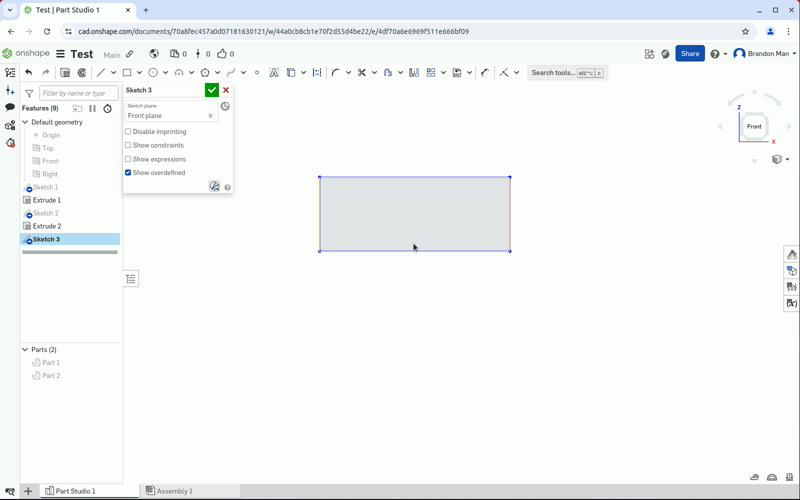
scroll(6)
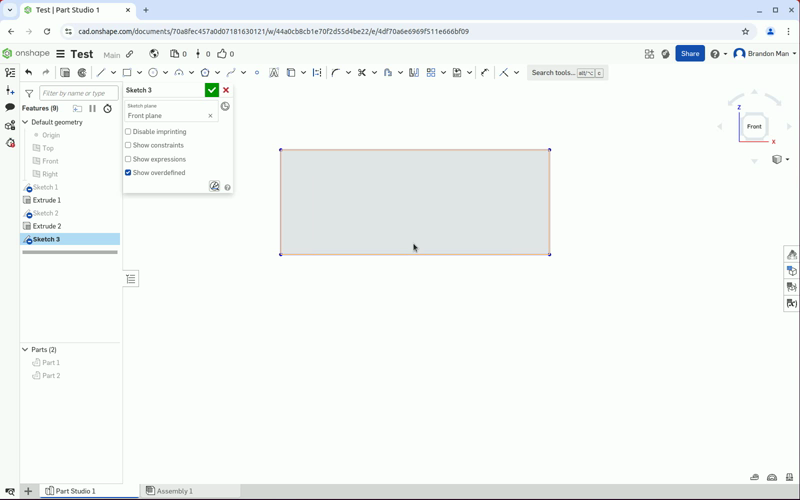
scroll(6)
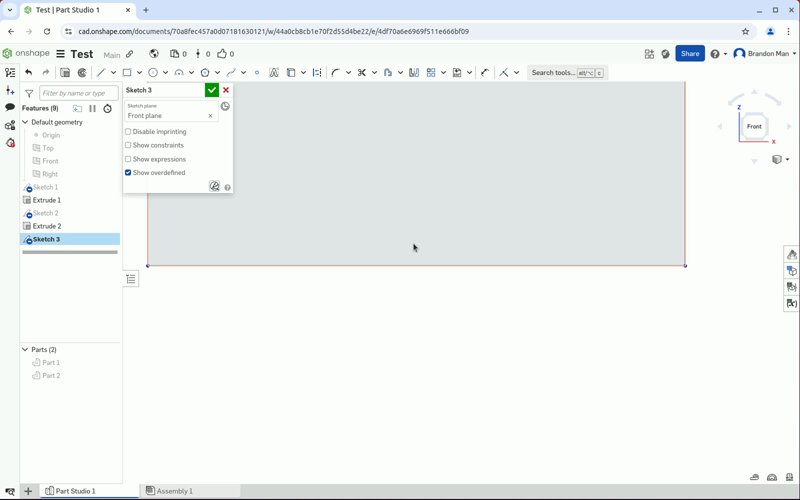
click(413, 243)
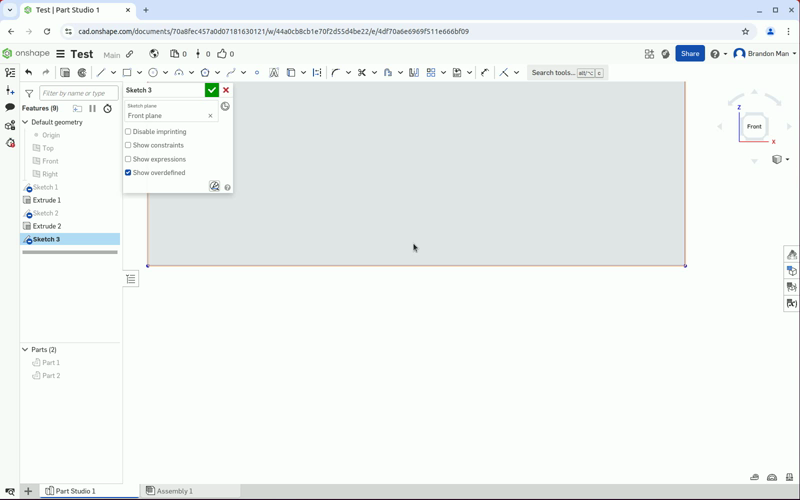
scroll(-6)
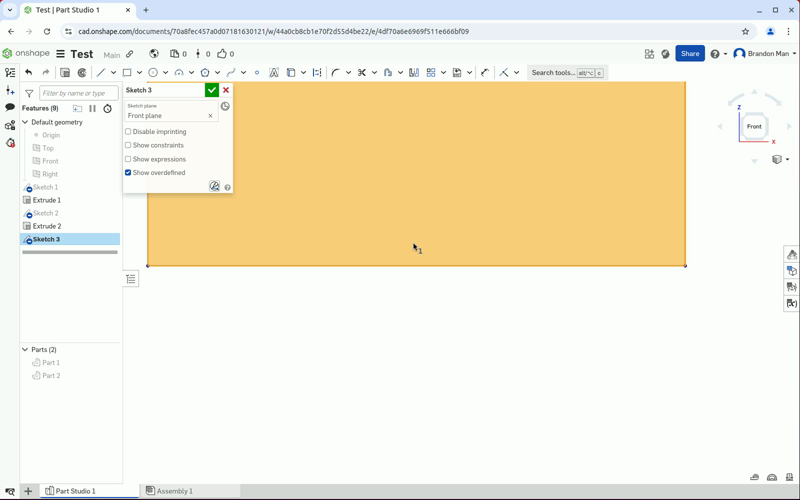
scroll(-6)
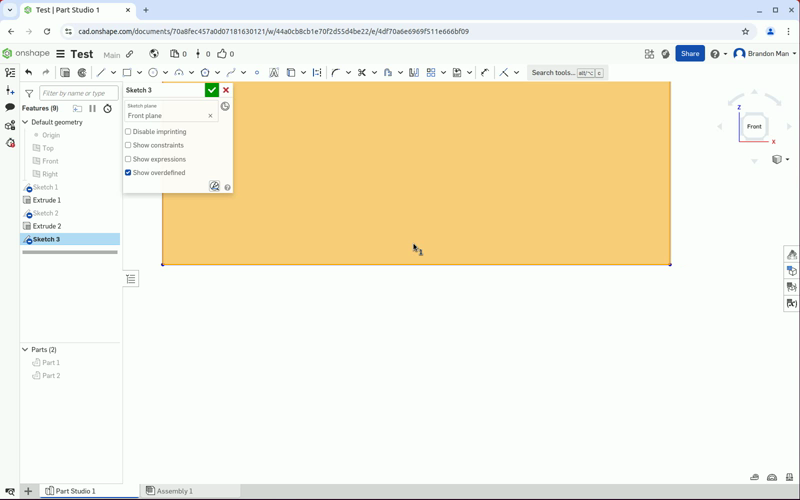
scroll(-6)
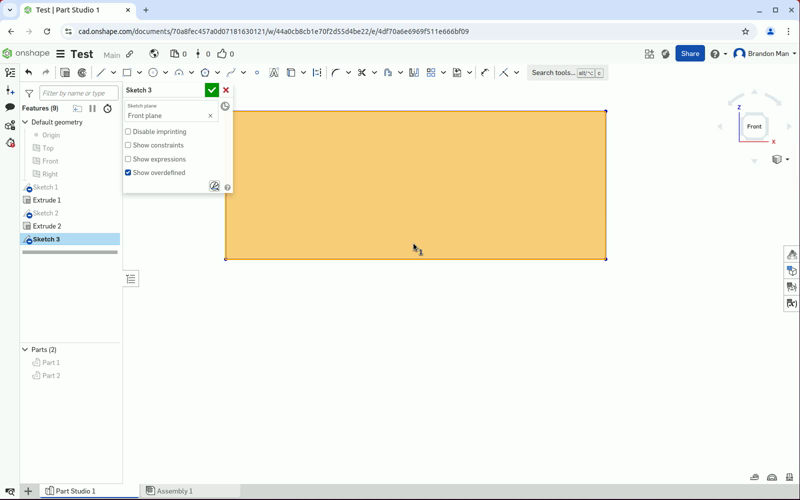
scroll(-6)
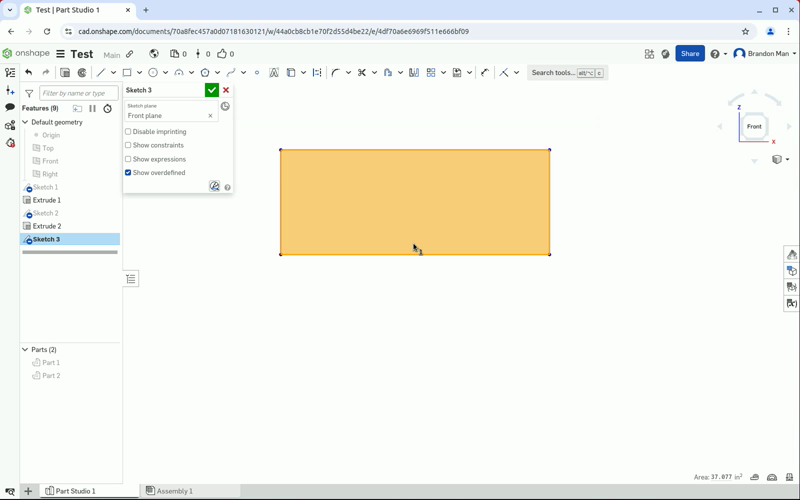
scroll(-6)
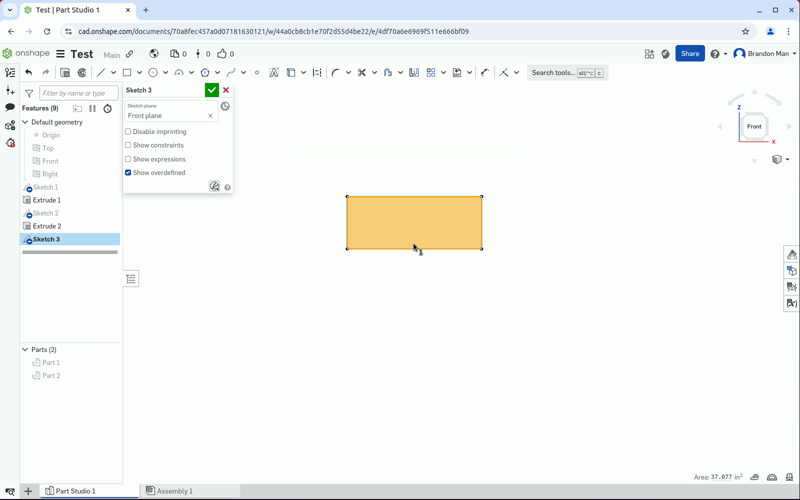
scroll(-6)
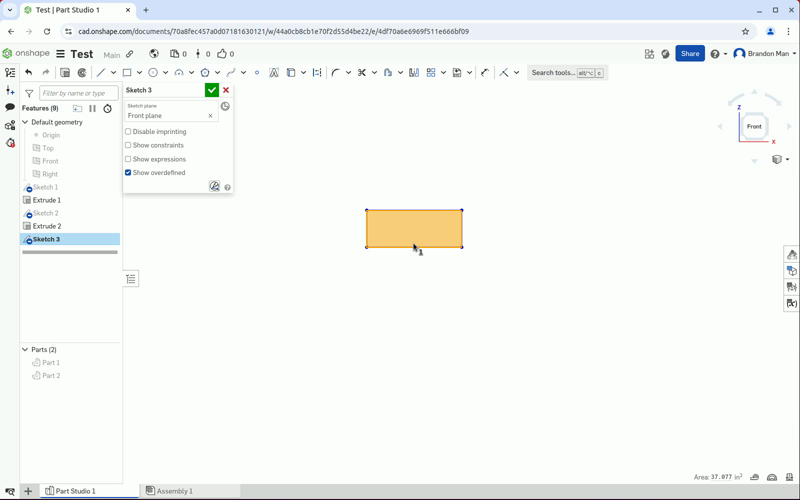
scroll(-6)
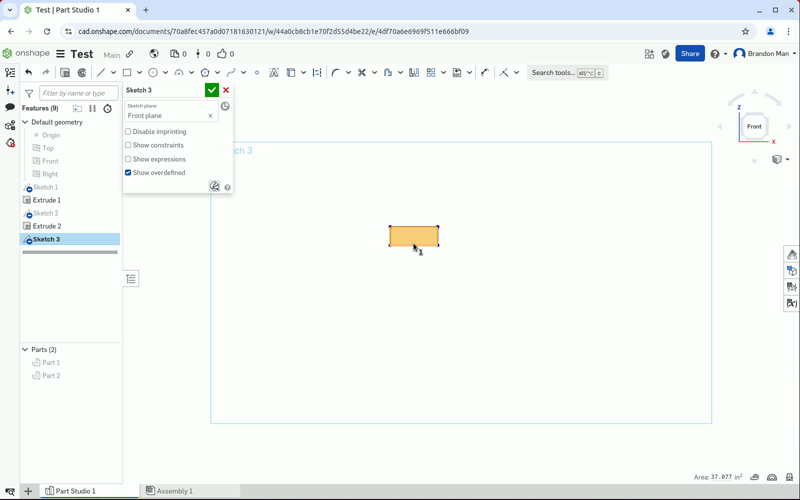
mouse_move(73, 352)
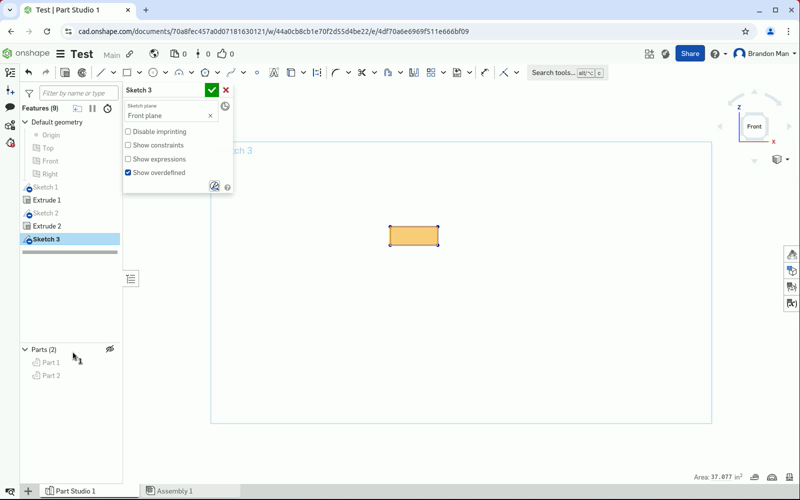
key(shift+y)
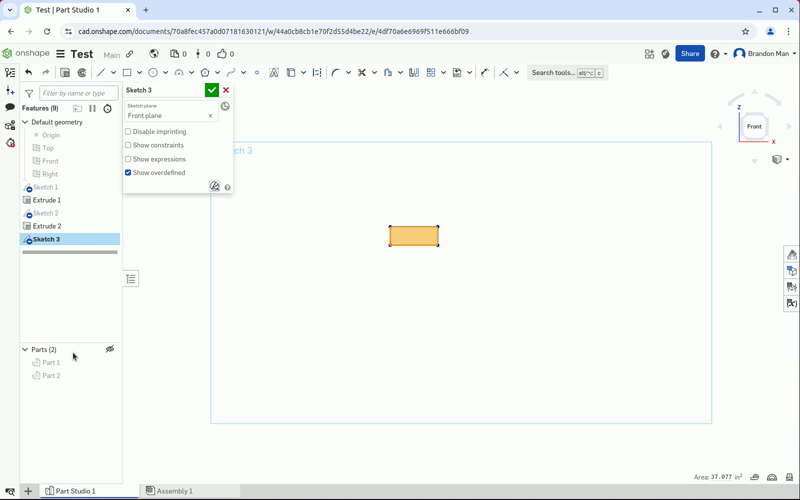
key(shift+e)
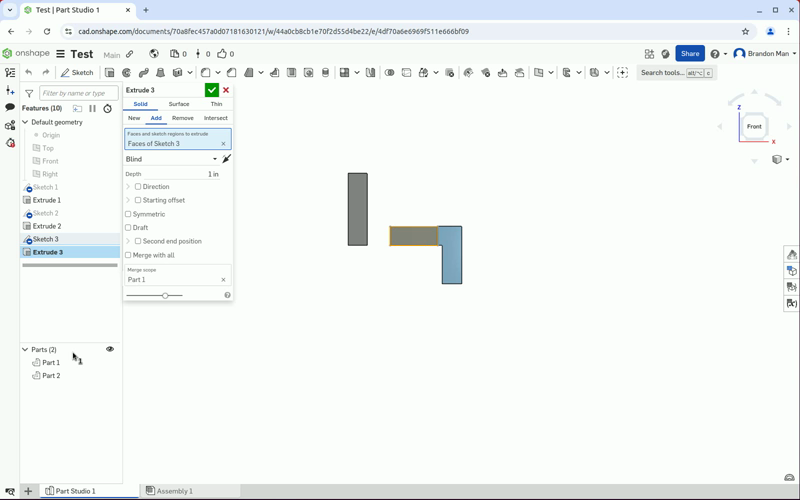
mouse_move(143, 106)
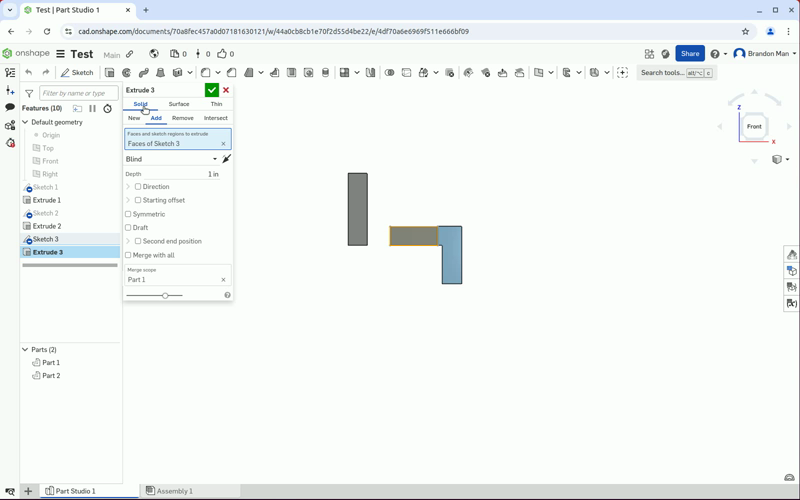
click(143, 106)
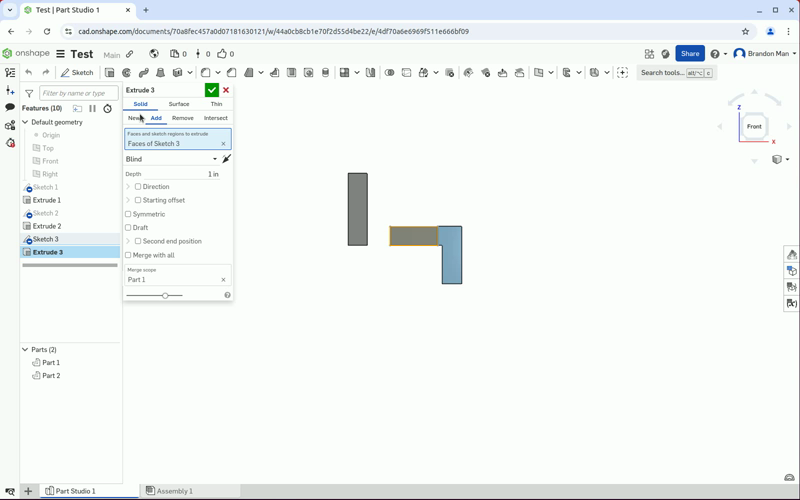
mouse_move(137, 120)
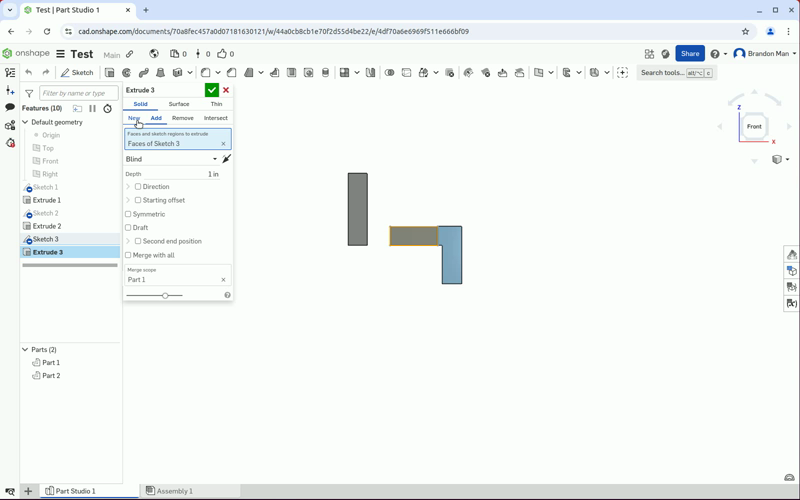
click(137, 120)
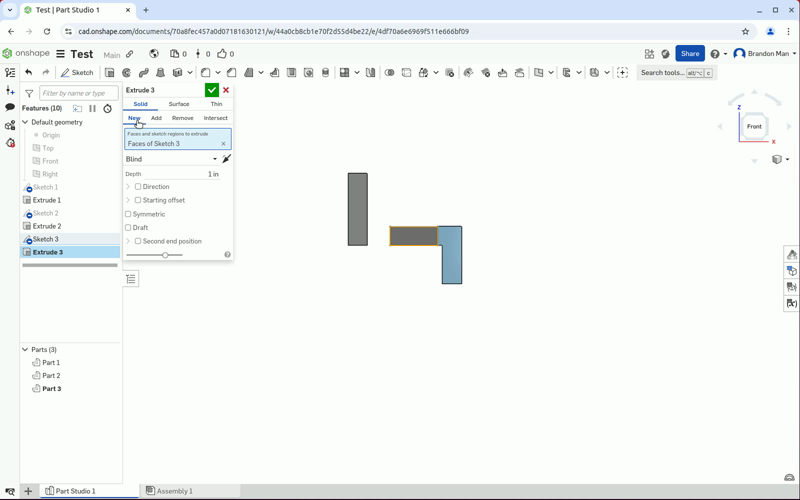
key(tab, 4)
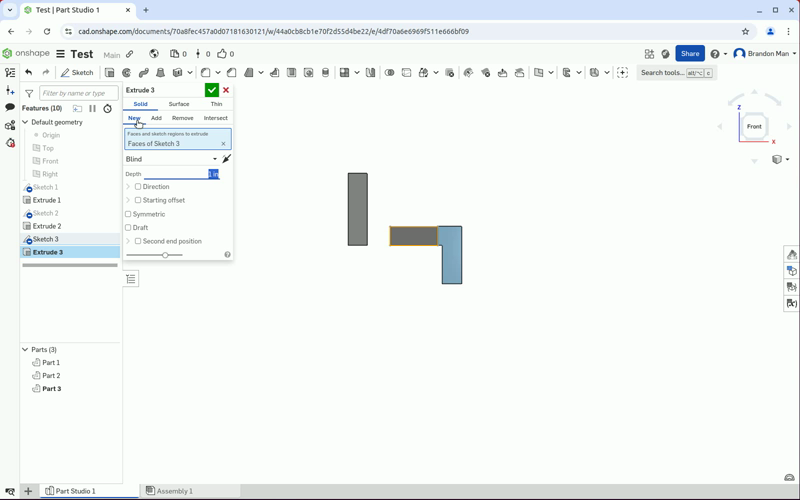
text(-19.257)
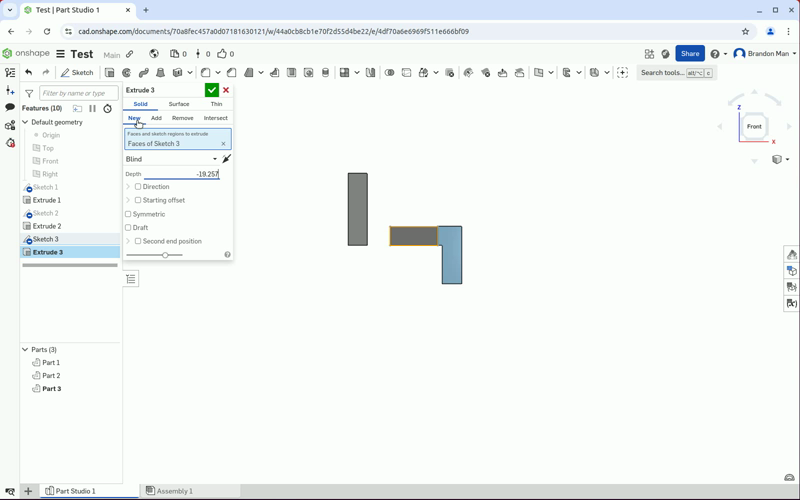
key(enter)
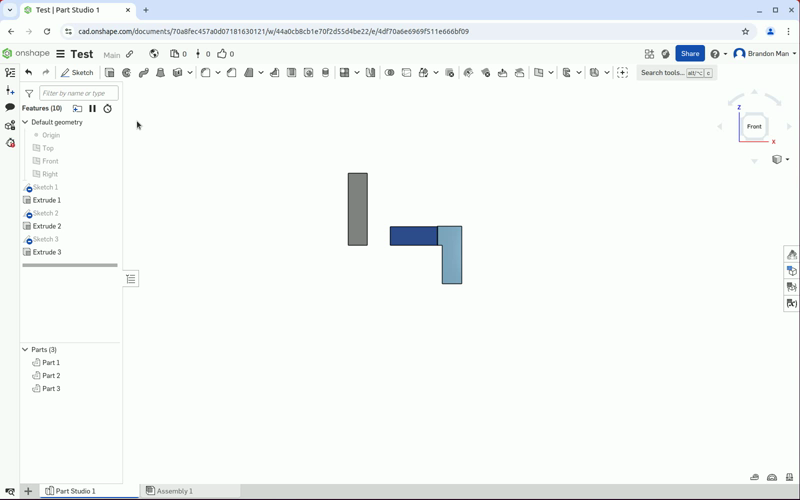
key(shift+h)
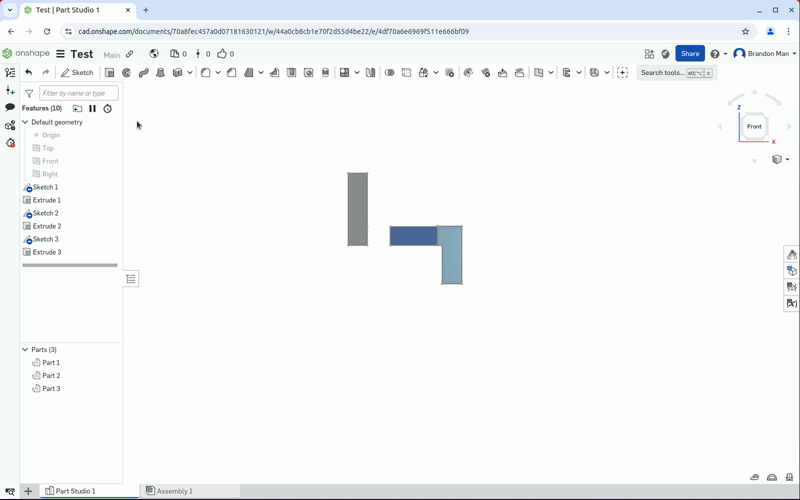
key(shift+h)
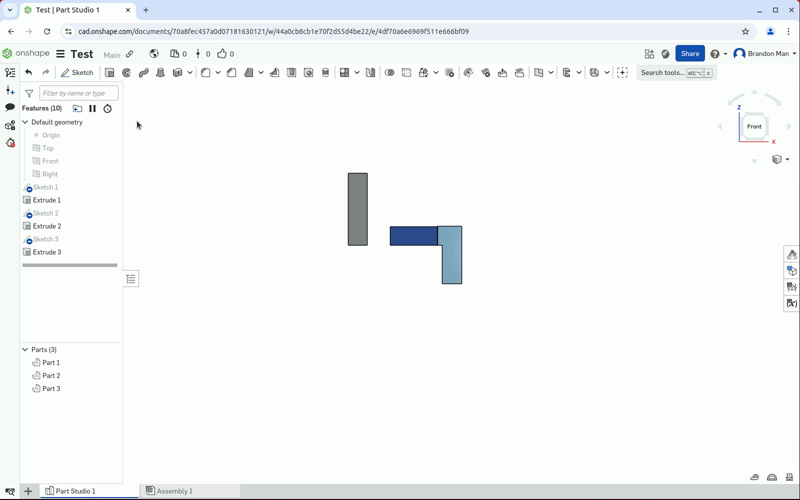
mouse_move(73, 189)
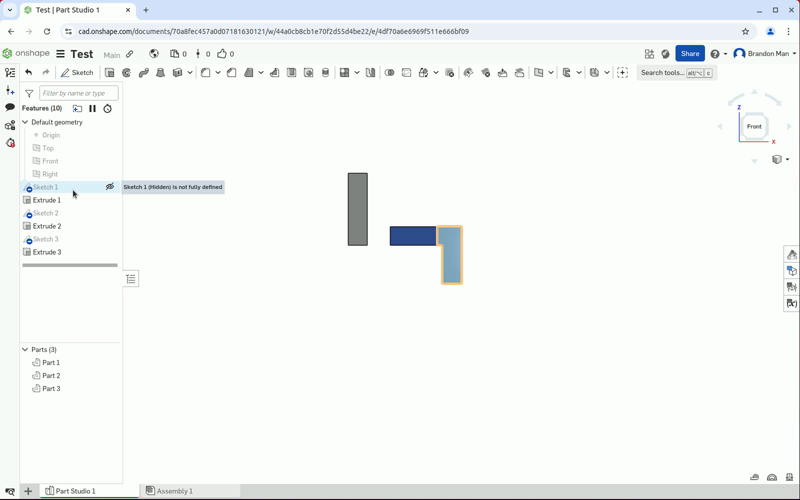
click(73, 189)
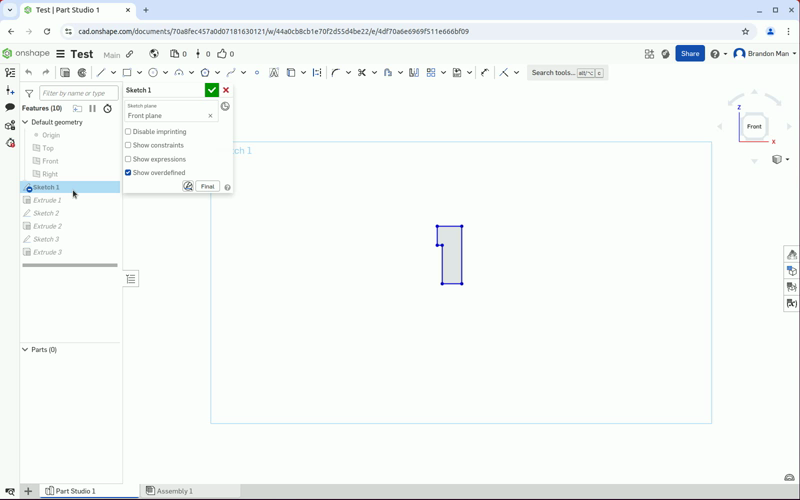
mouse_move(229, 92)
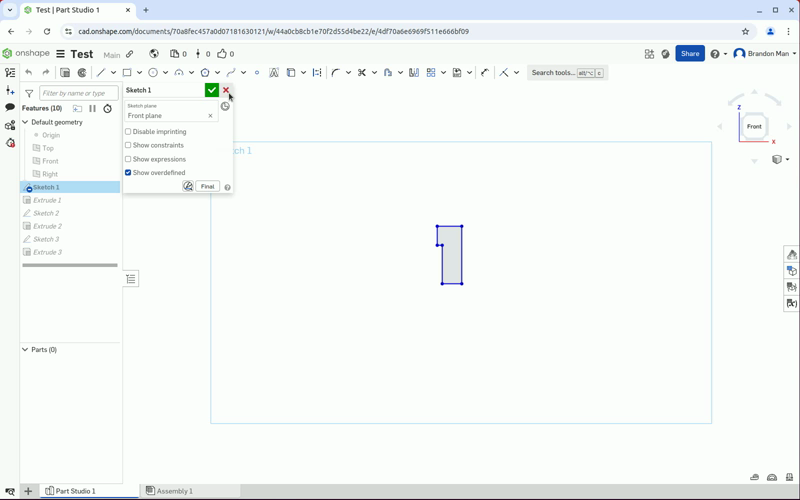
click(229, 92)
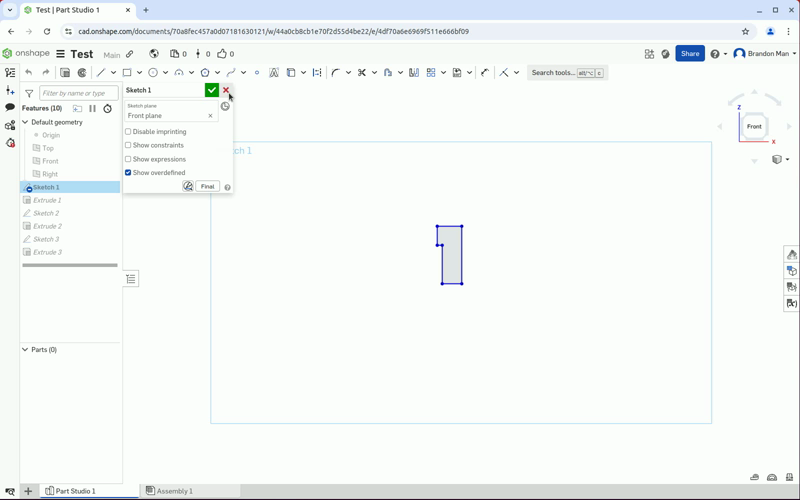
key(shift+s)
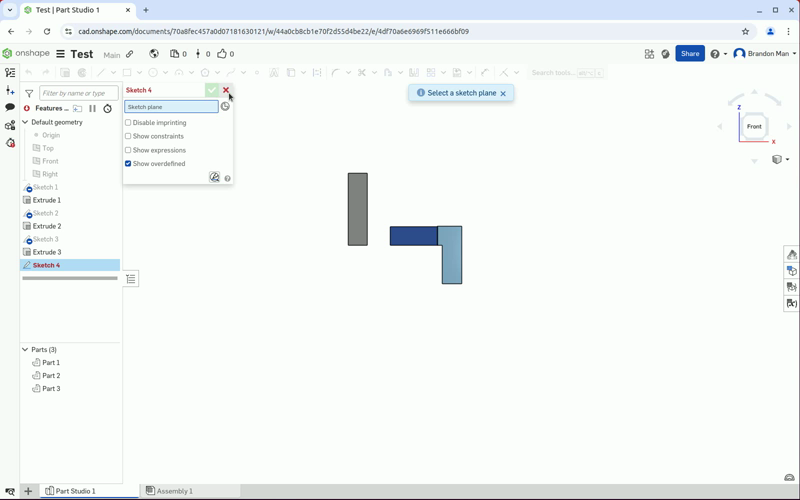
mouse_move(73, 163)
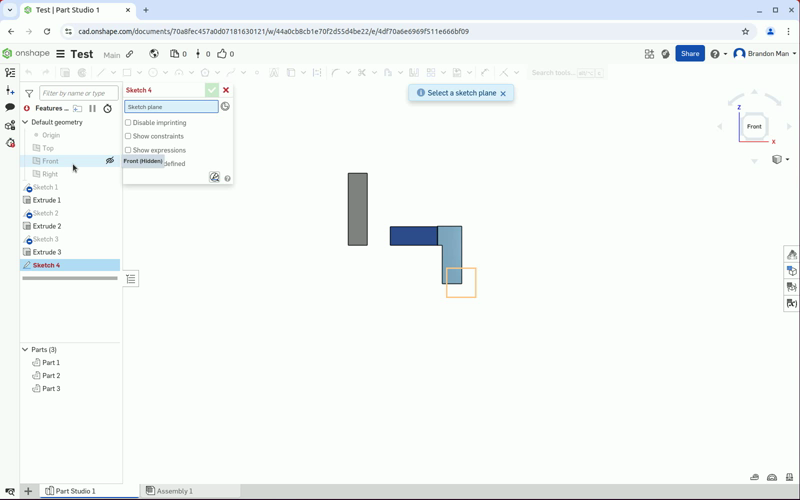
click(73, 163)
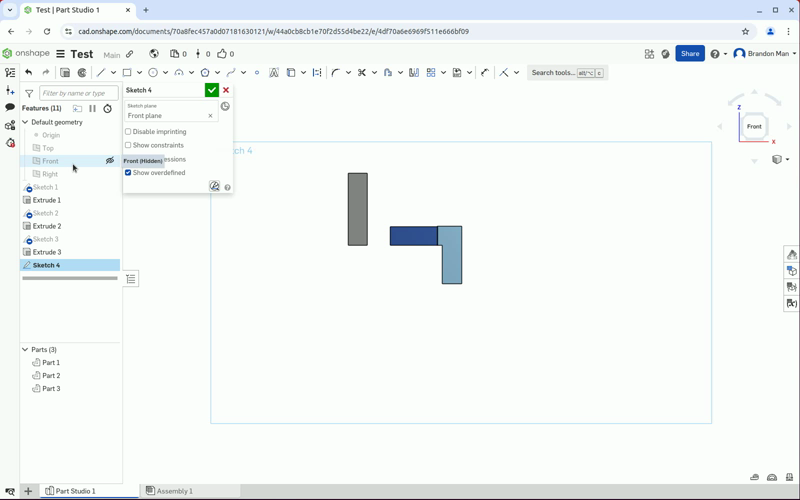
mouse_move(73, 352)
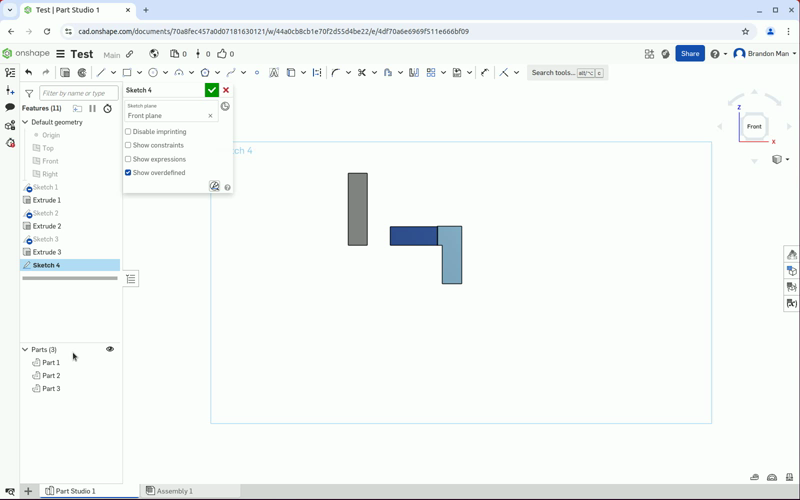
key(y)
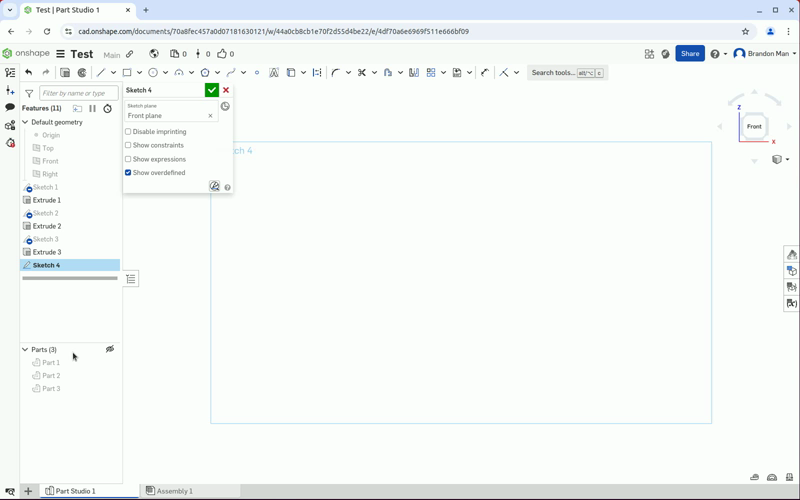
key(l)
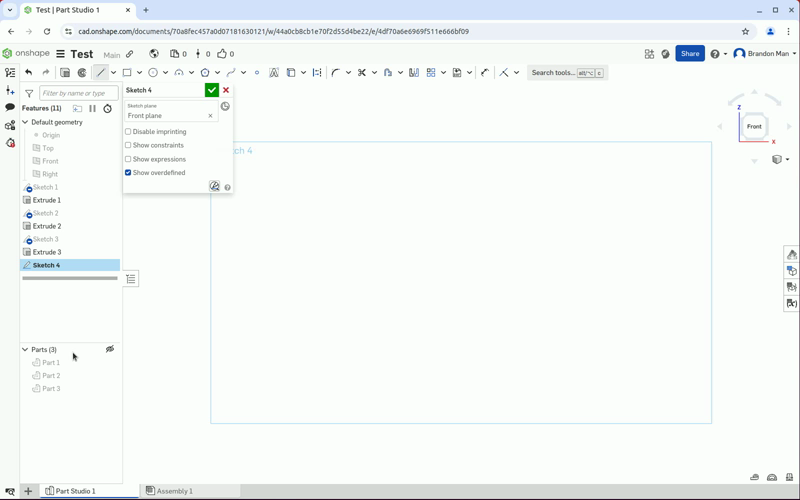
key_down(shift)
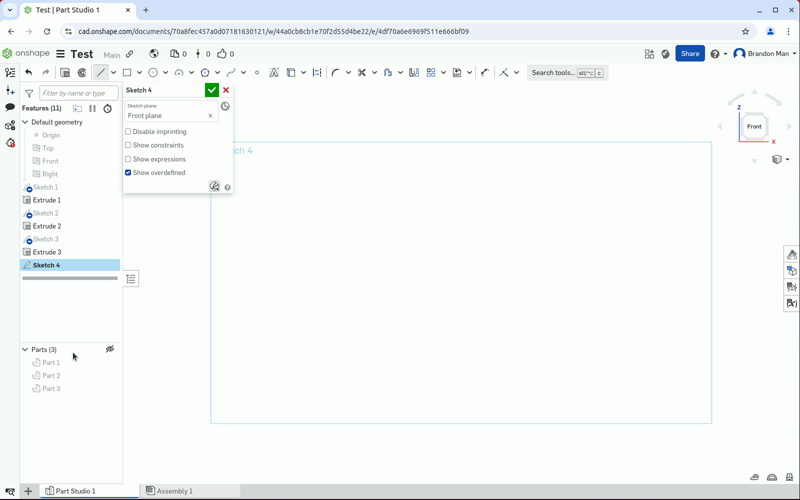
mouse_move(366, 245)
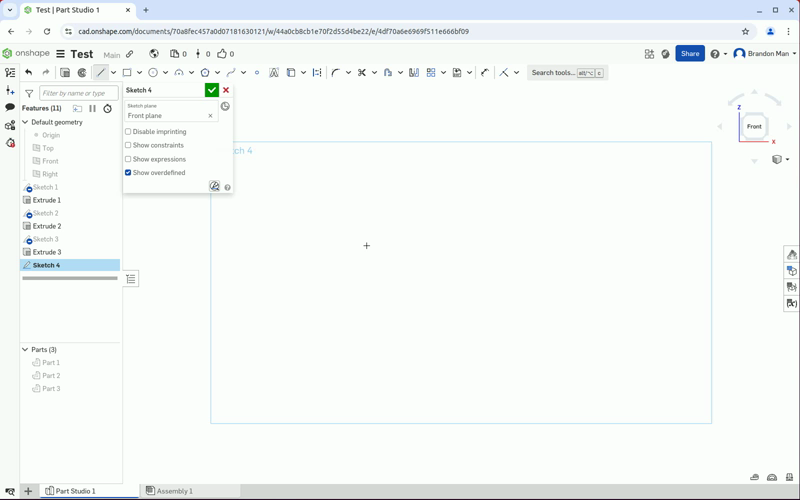
click(366, 245)
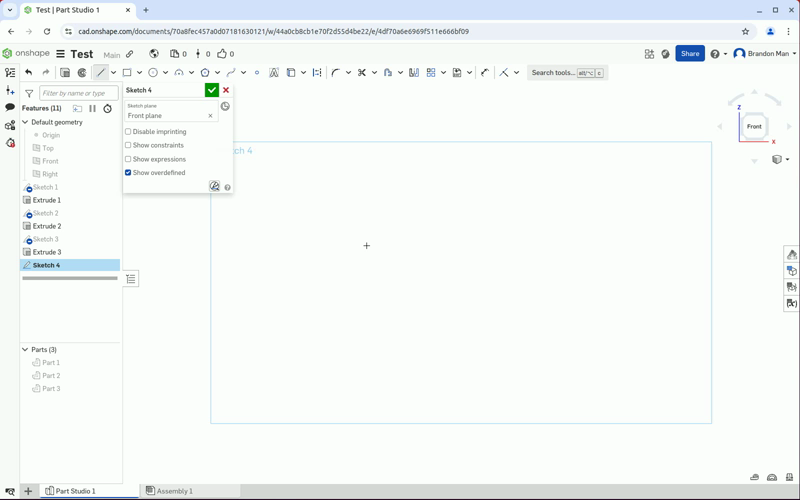
key_up(shift)
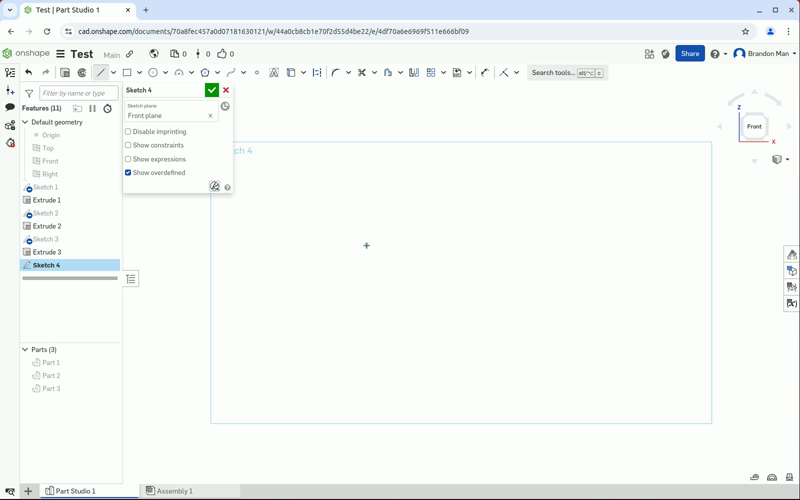
key_down(shift)
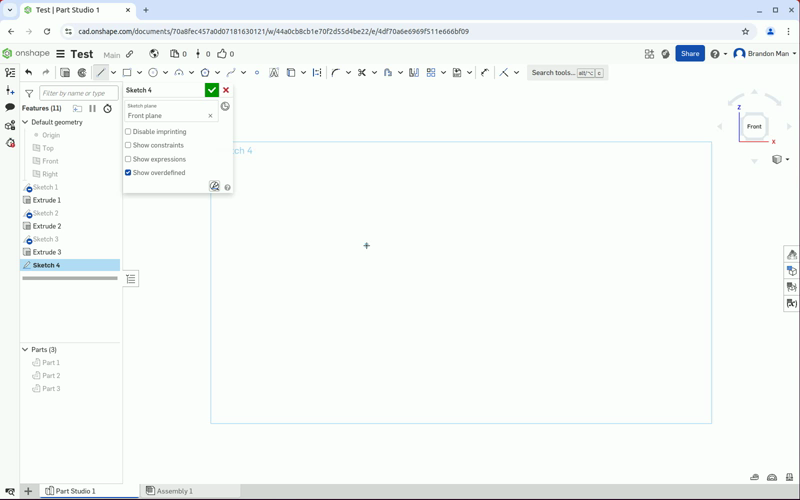
mouse_move(396, 245)
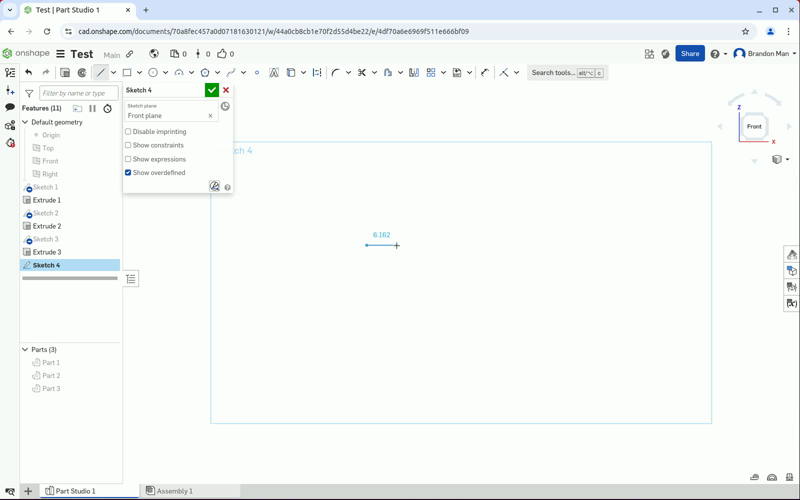
mouse_move(391, 245)
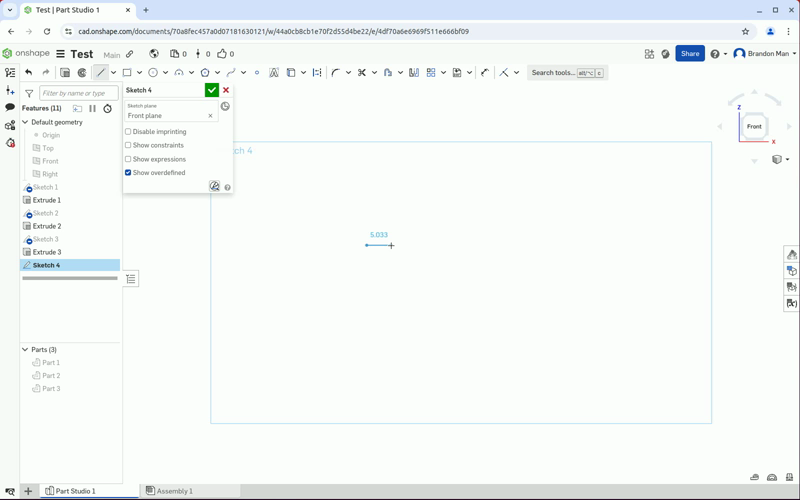
click(391, 245)
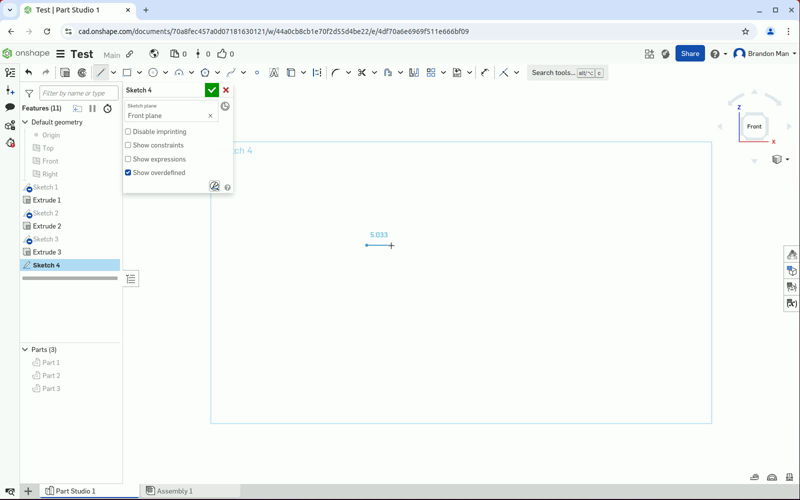
key_up(shift)
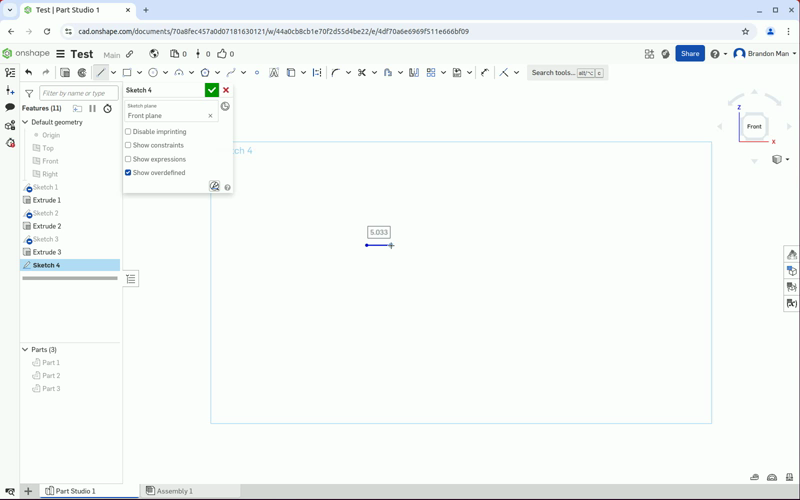
key_down(shift)
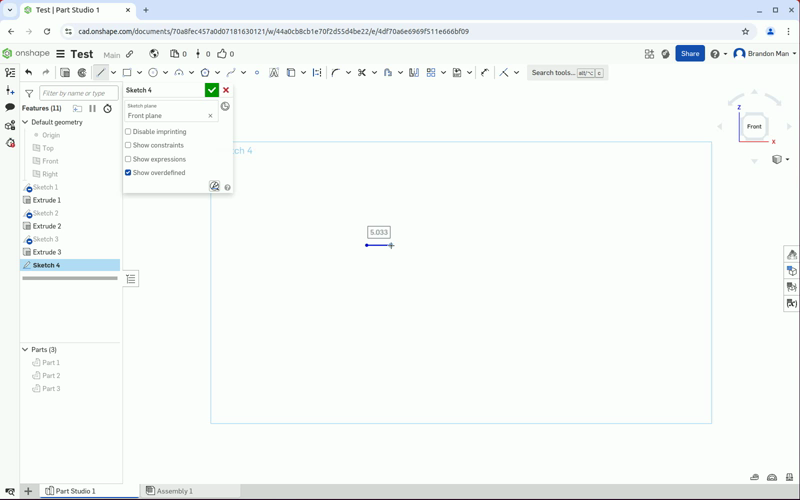
mouse_move(421, 245)
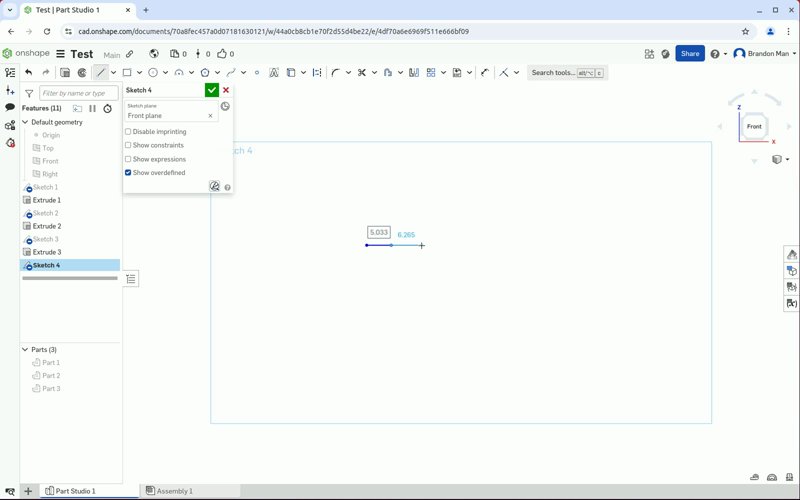
mouse_move(391, 225)
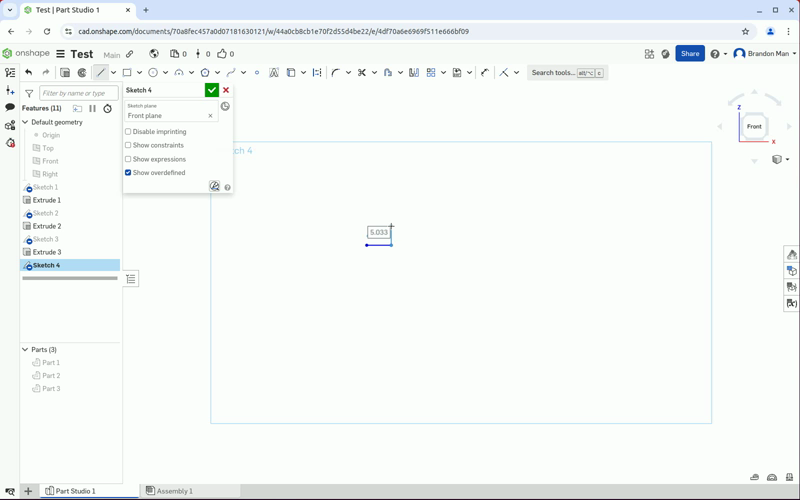
click(391, 225)
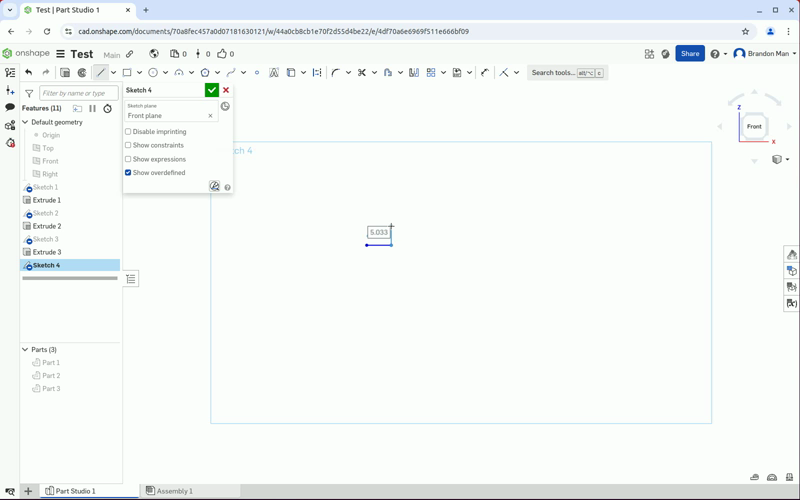
key_up(shift)
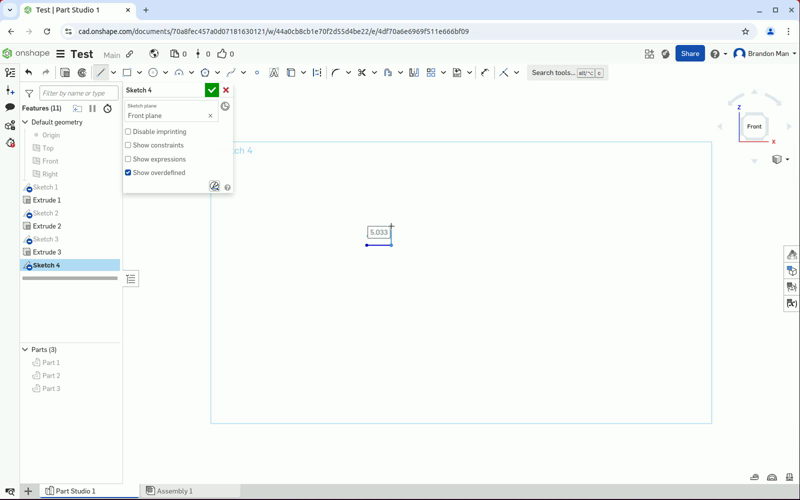
key_down(shift)
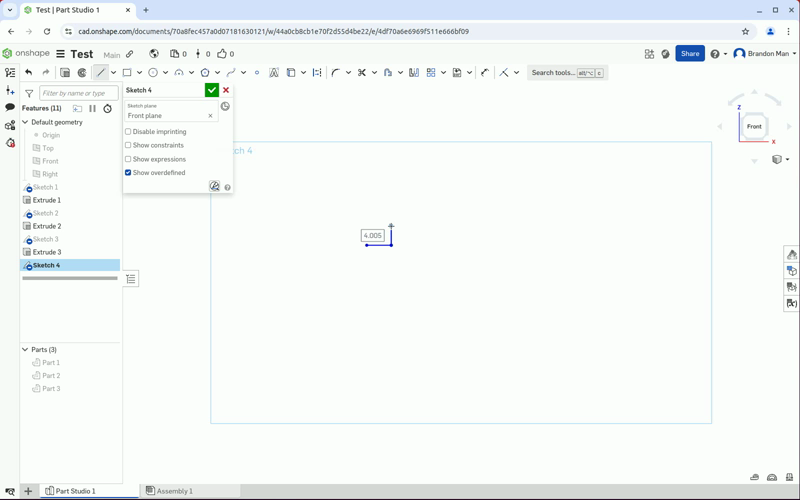
mouse_move(421, 225)
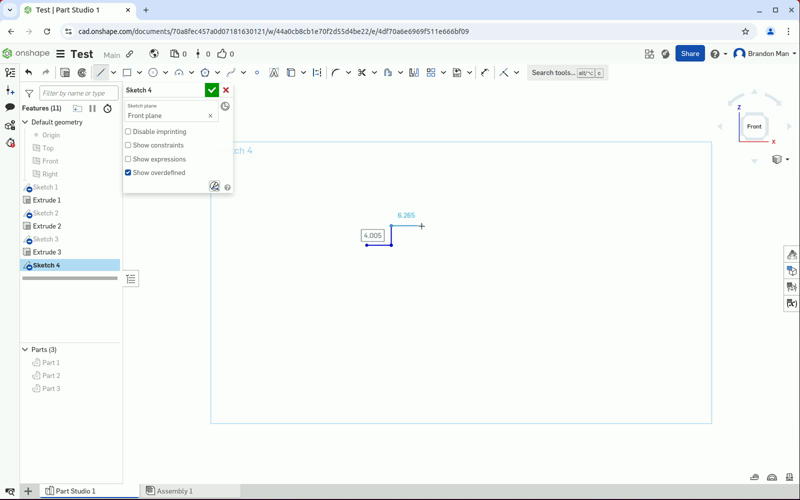
mouse_move(366, 225)
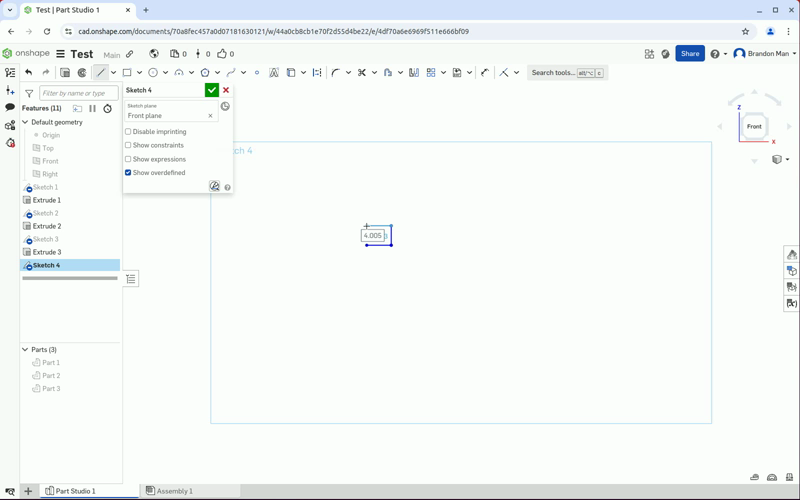
click(366, 225)
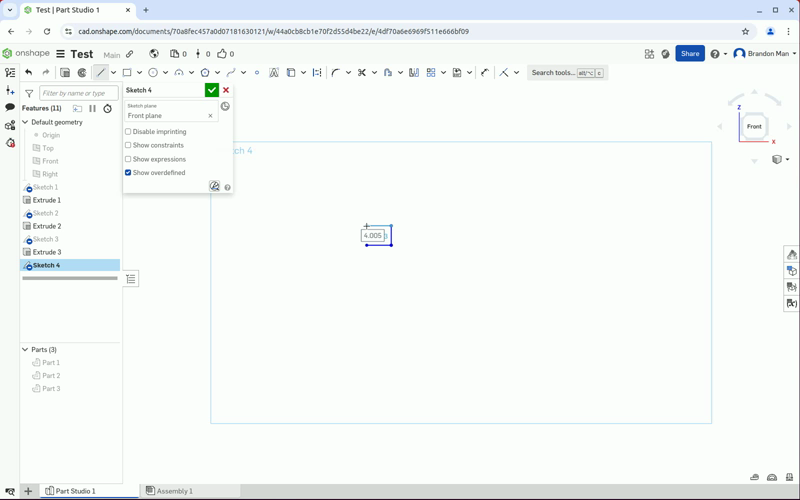
key_up(shift)
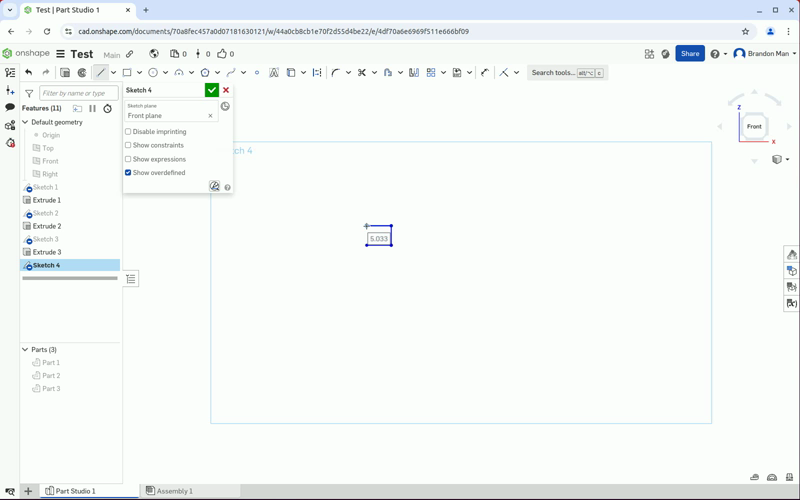
mouse_move(396, 225)
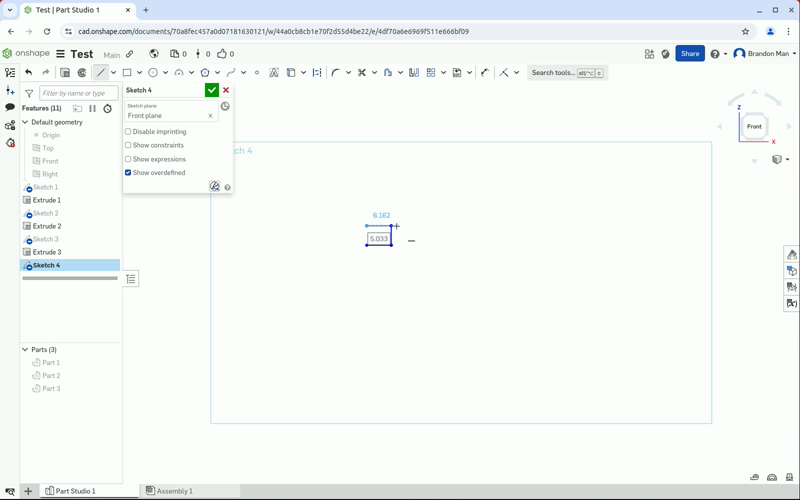
key_down(shift)
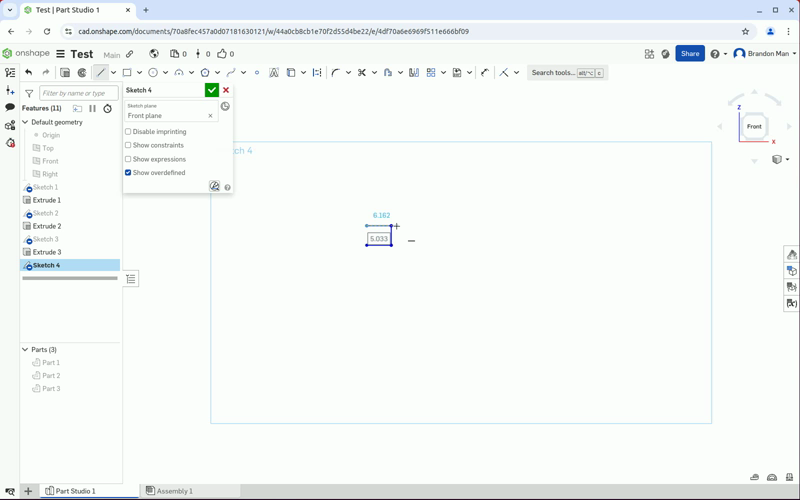
mouse_move(366, 245)
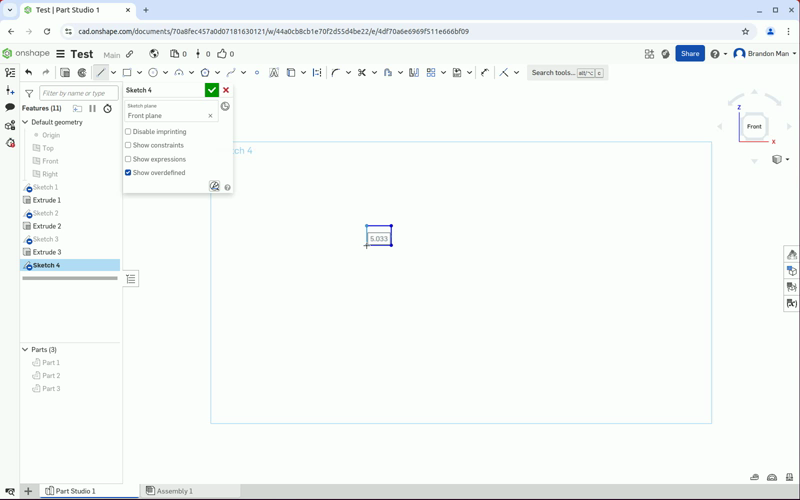
key_up(shift)
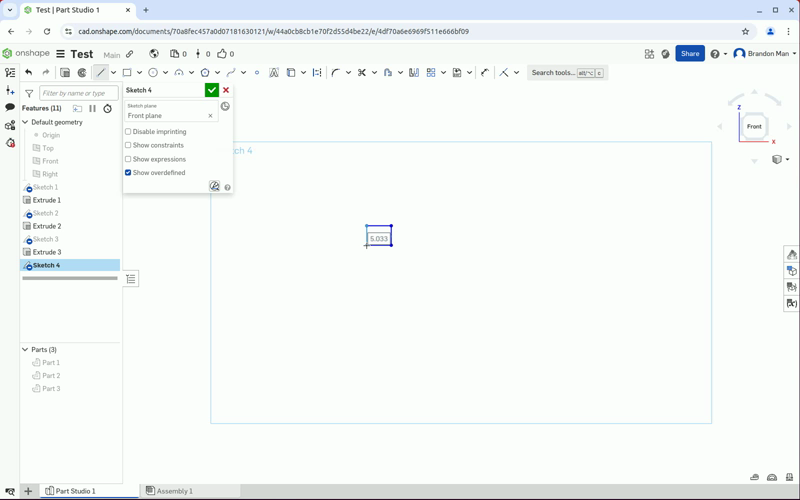
click(366, 245)
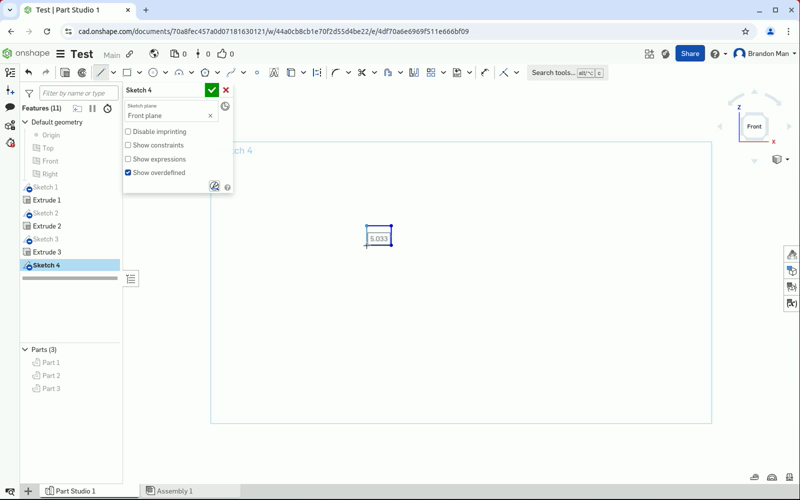
key(esc)
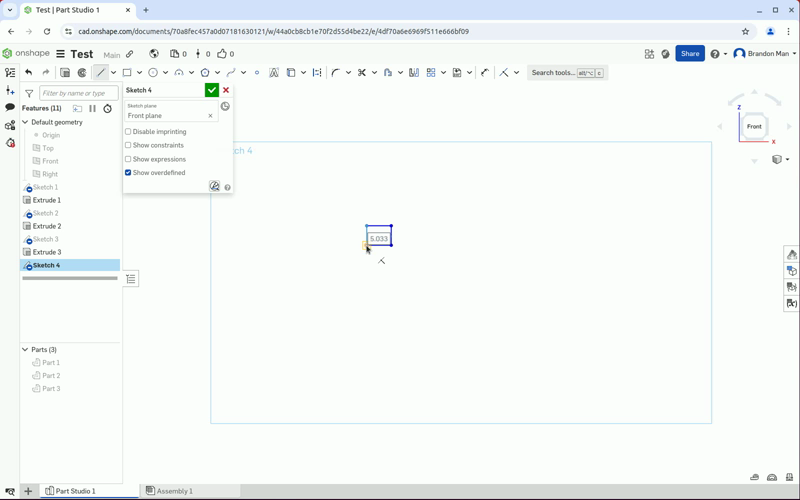
mouse_move(383, 237)
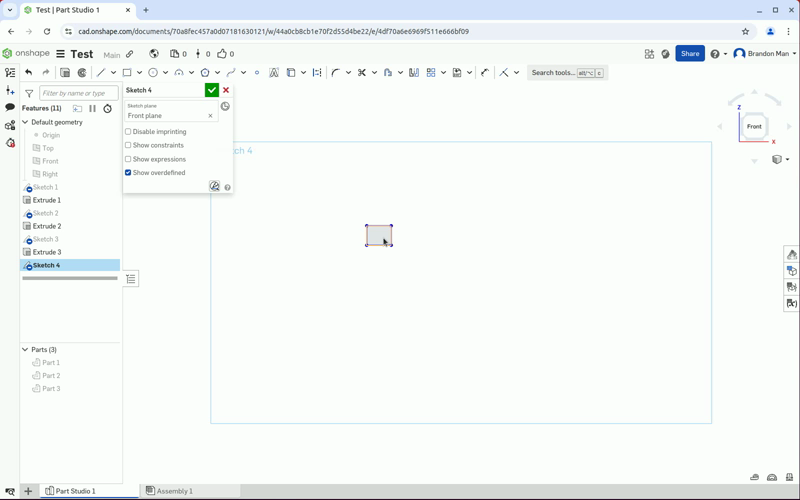
scroll(6)
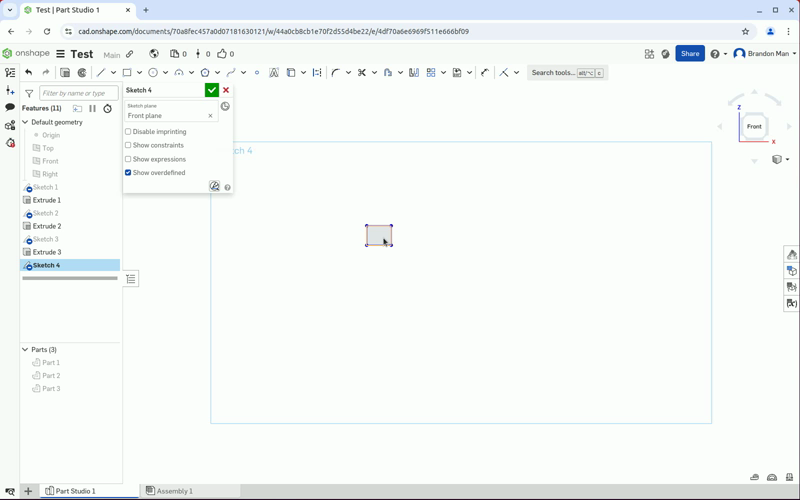
scroll(6)
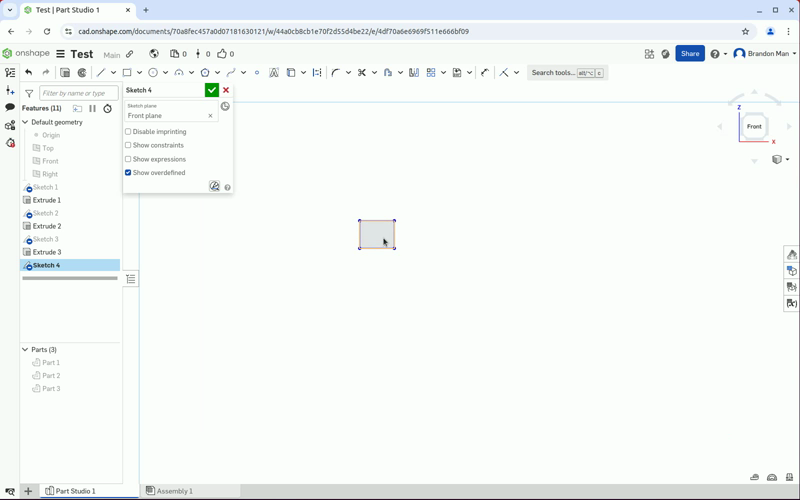
scroll(6)
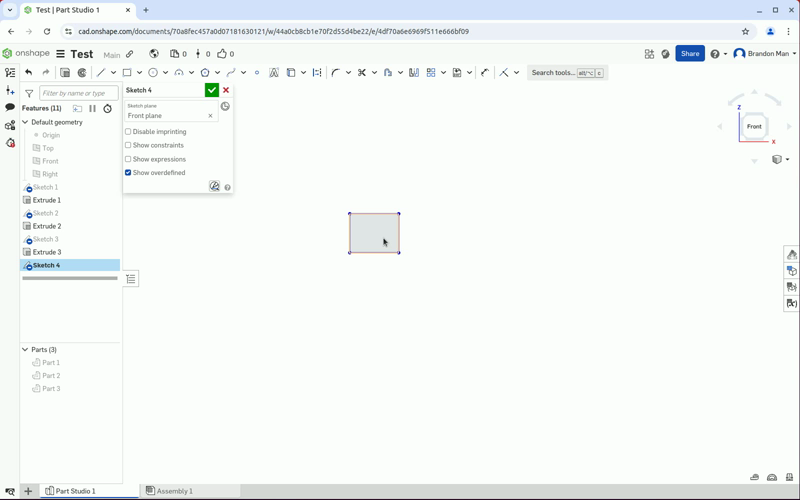
scroll(6)
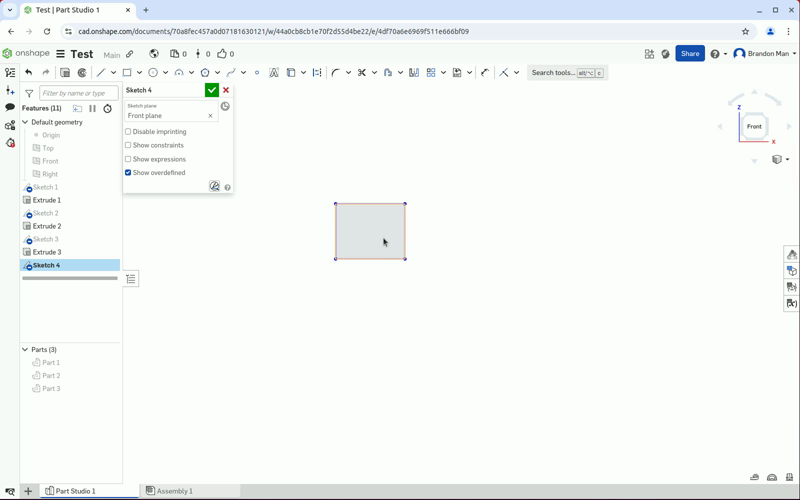
scroll(6)
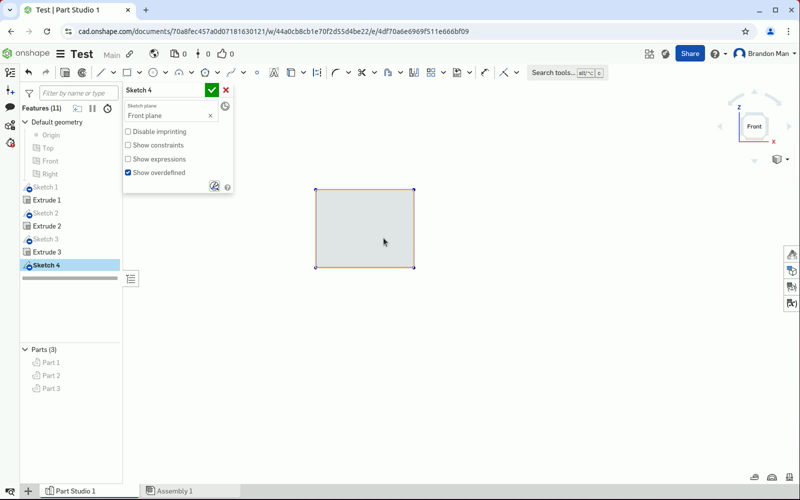
scroll(6)
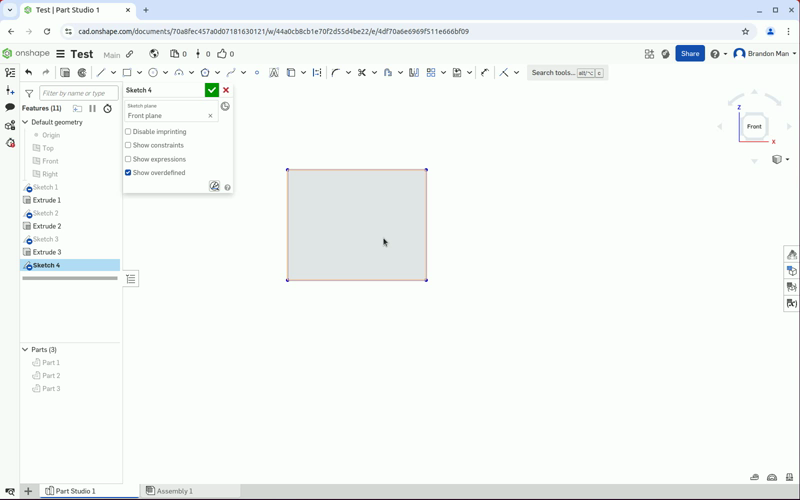
scroll(6)
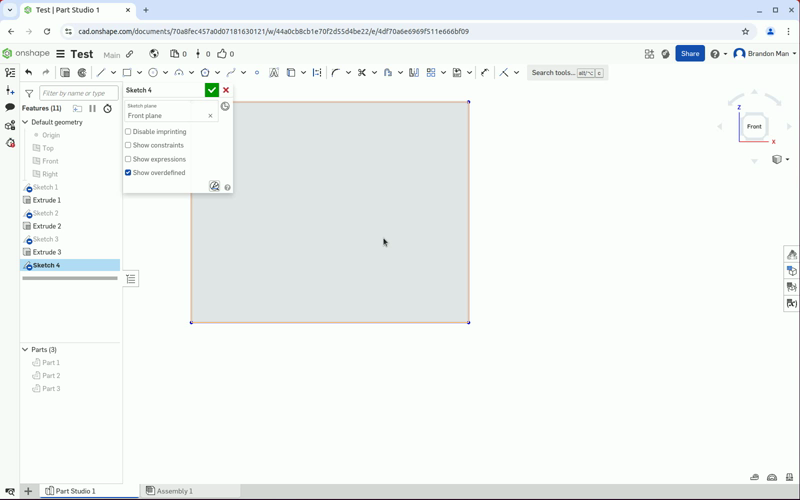
click(383, 237)
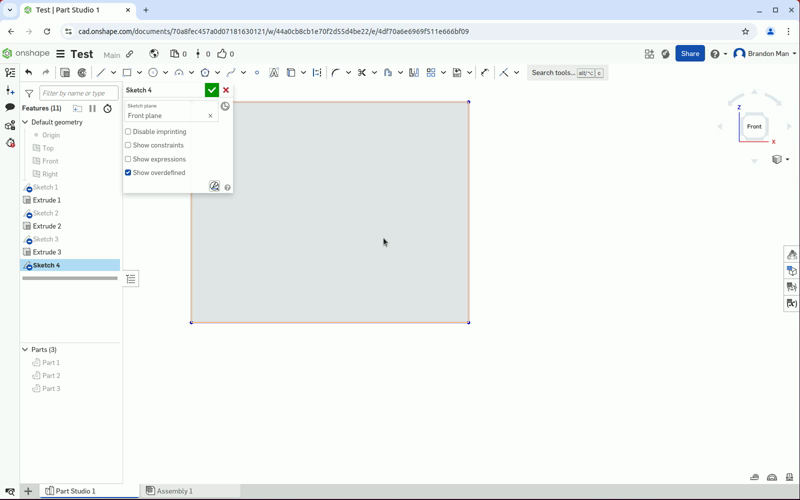
scroll(-6)
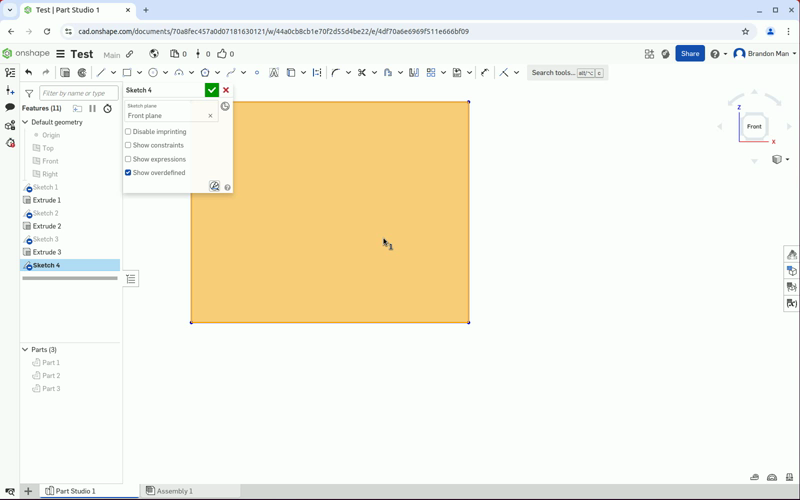
scroll(-6)
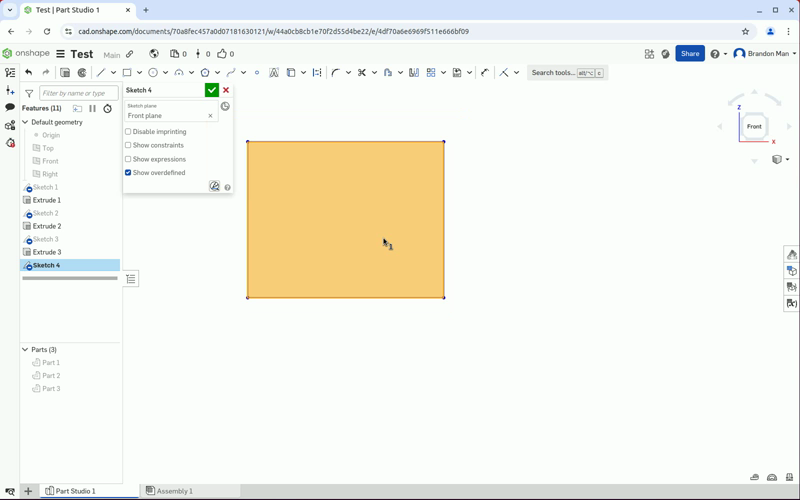
scroll(-6)
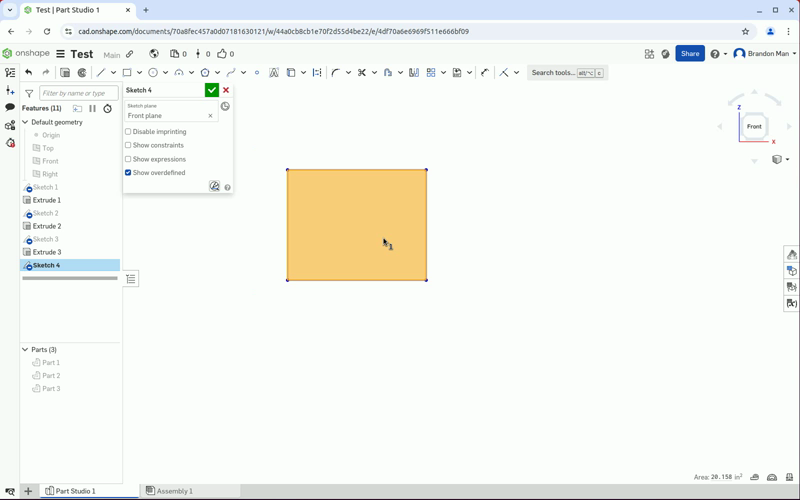
scroll(-6)
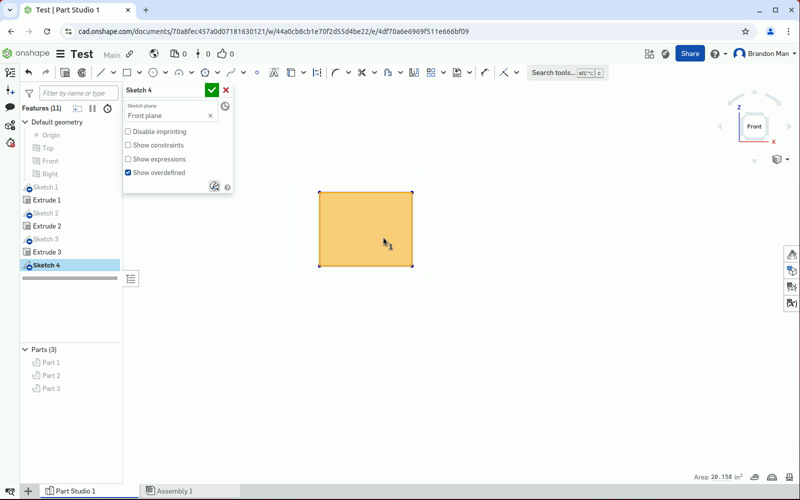
scroll(-6)
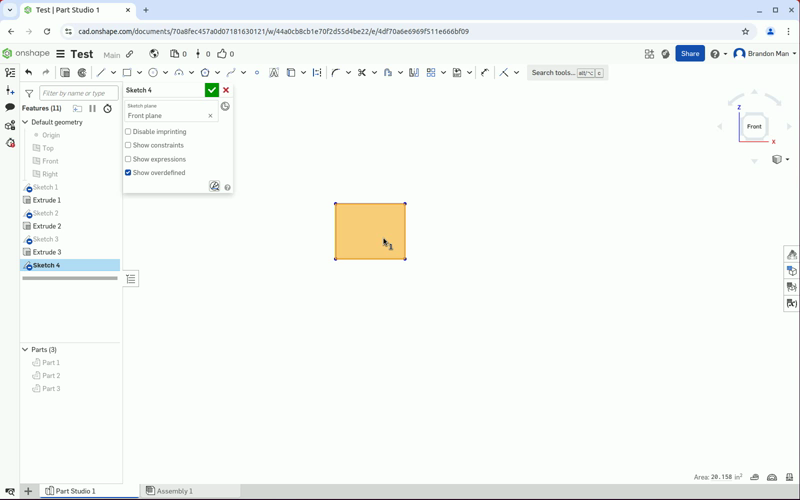
scroll(-6)
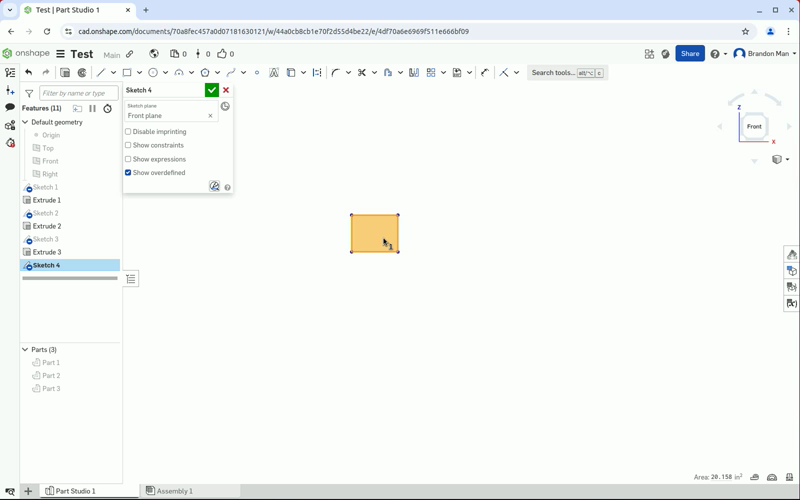
scroll(-6)
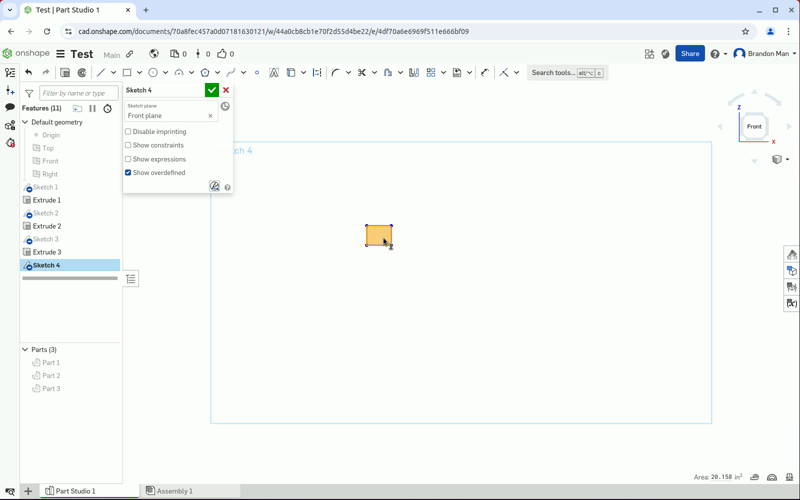
mouse_move(73, 352)
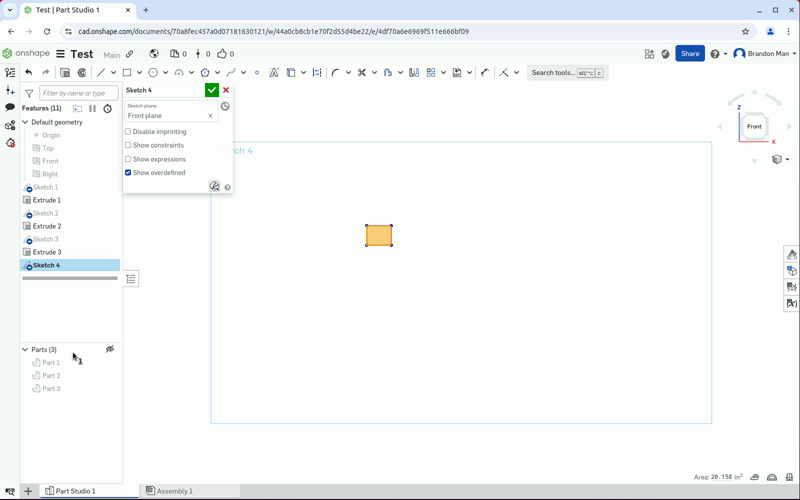
key(shift+y)
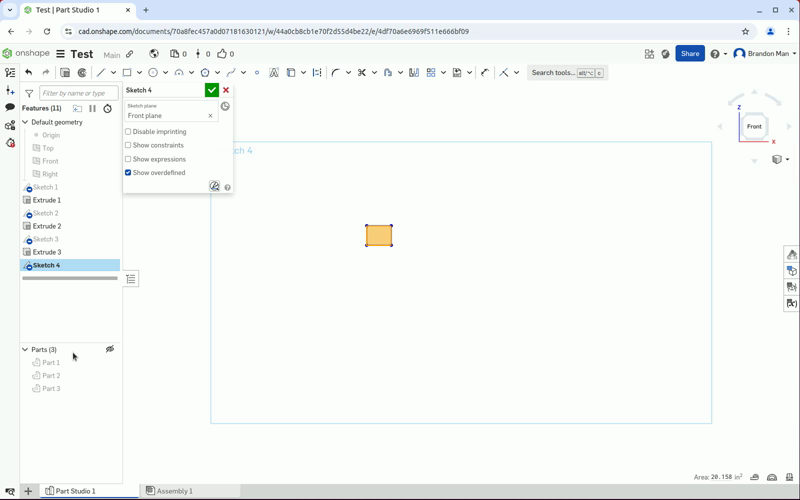
key(shift+e)
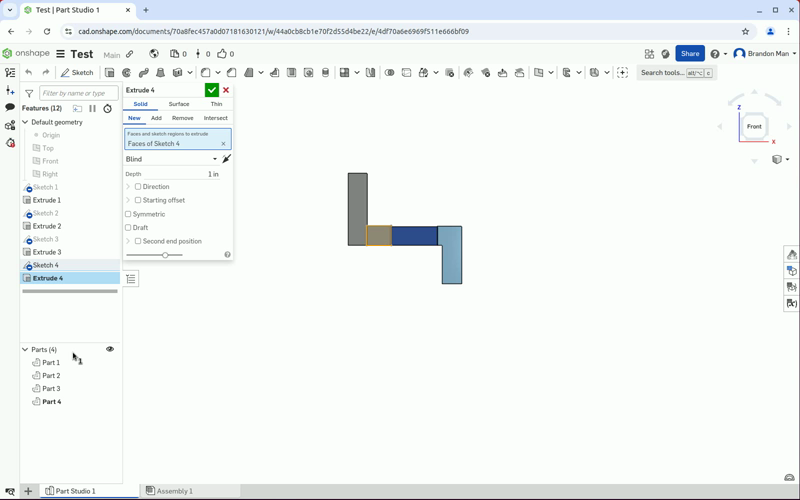
mouse_move(143, 106)
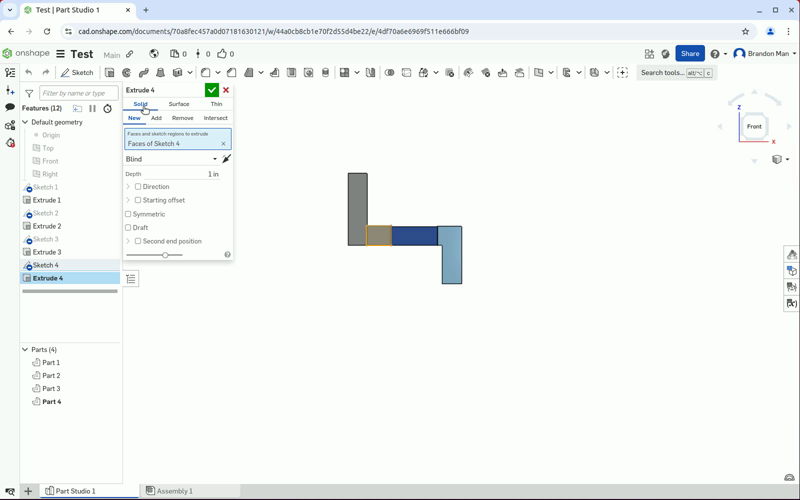
click(143, 106)
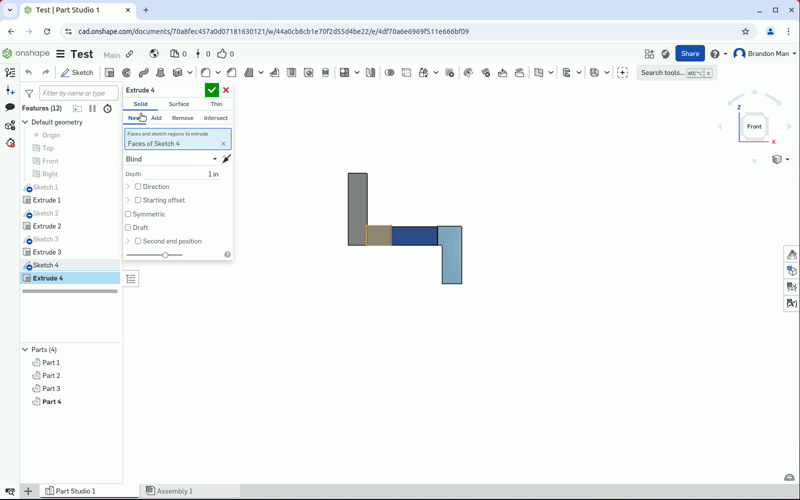
mouse_move(137, 120)
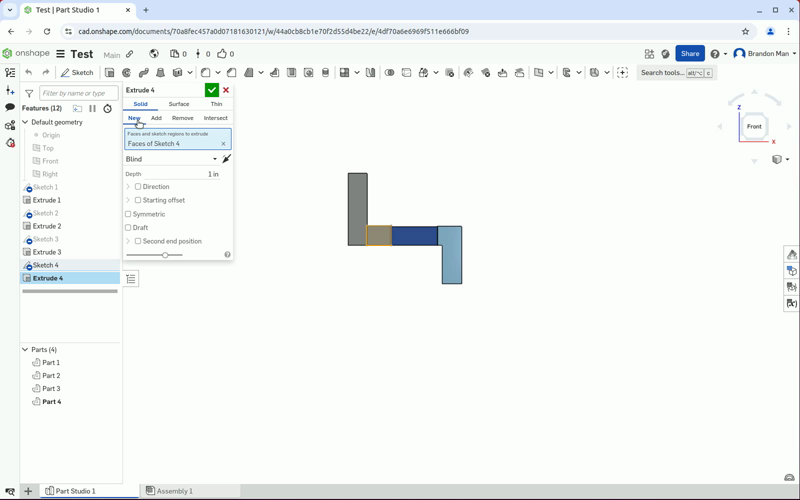
click(137, 120)
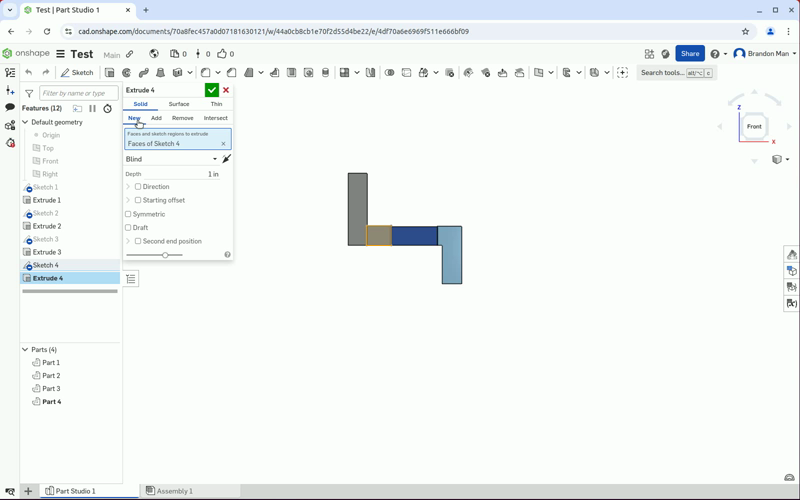
key(tab, 4)
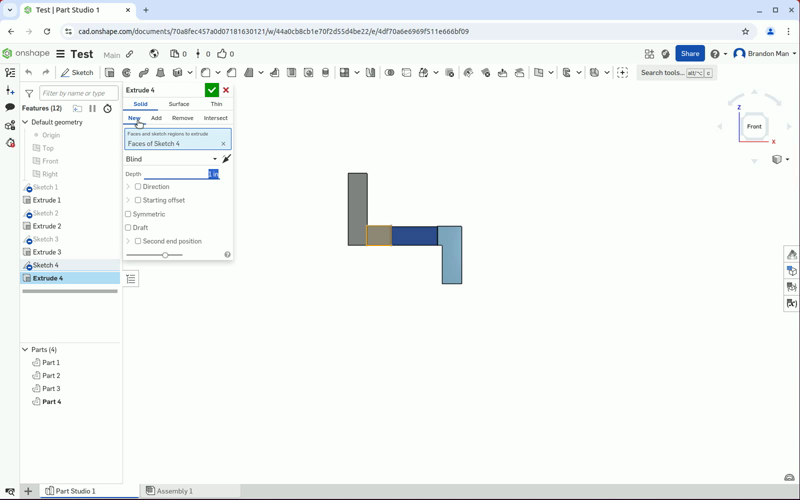
text(-19.257)
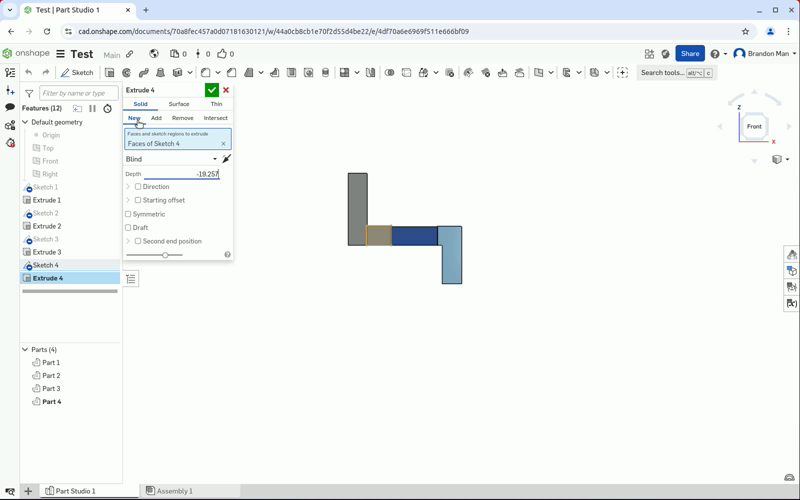
key(enter)
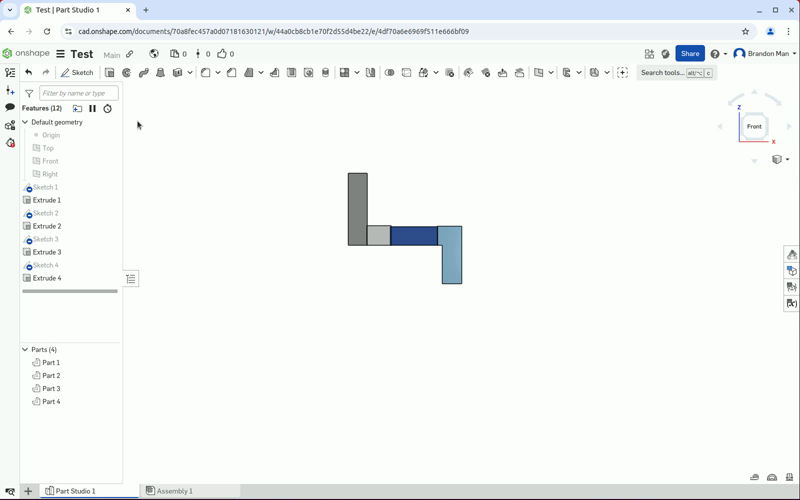
key(shift+h)
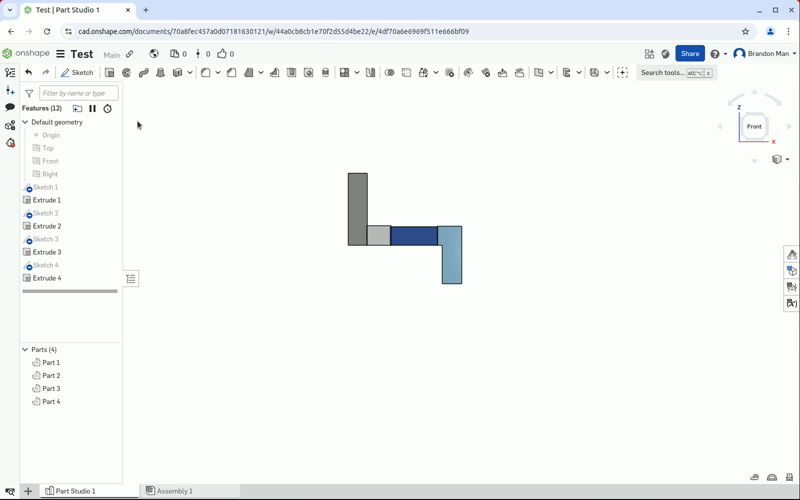
key(shift+h)
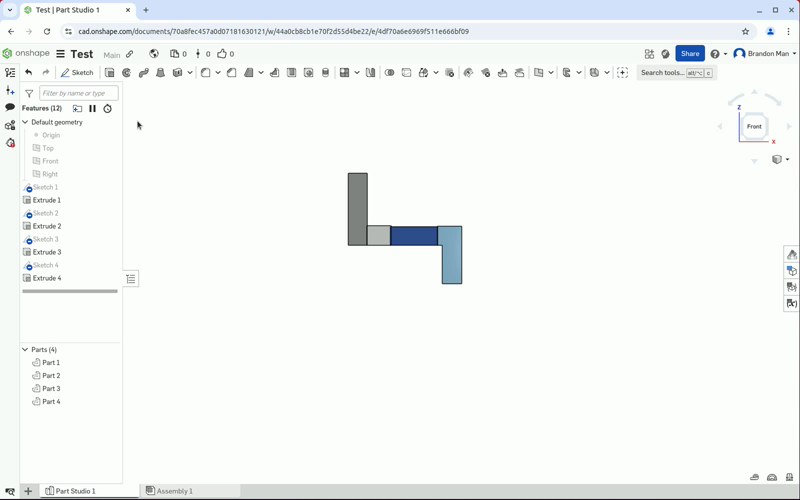
mouse_move(73, 189)
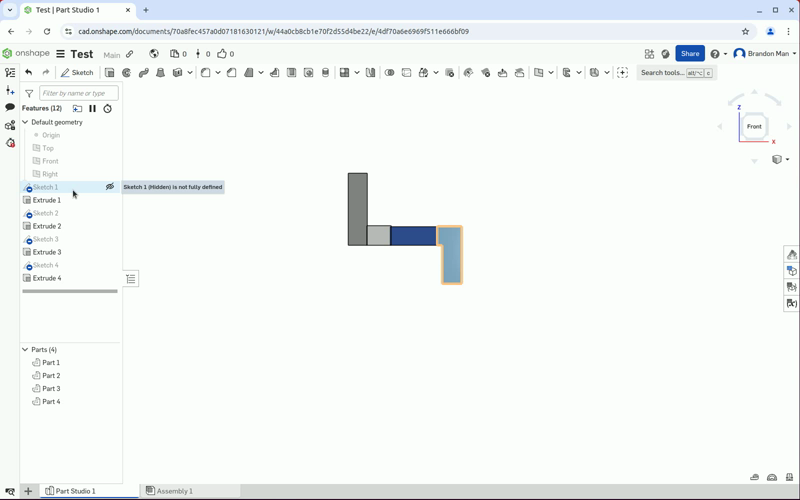
click(73, 189)
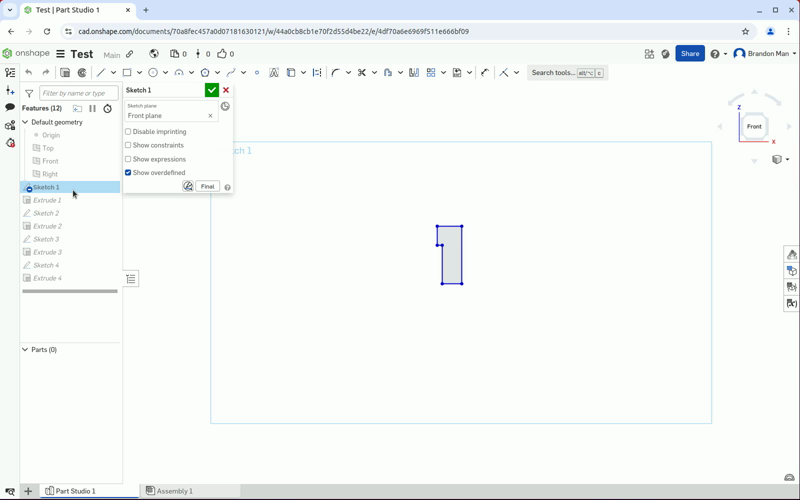
mouse_move(229, 92)
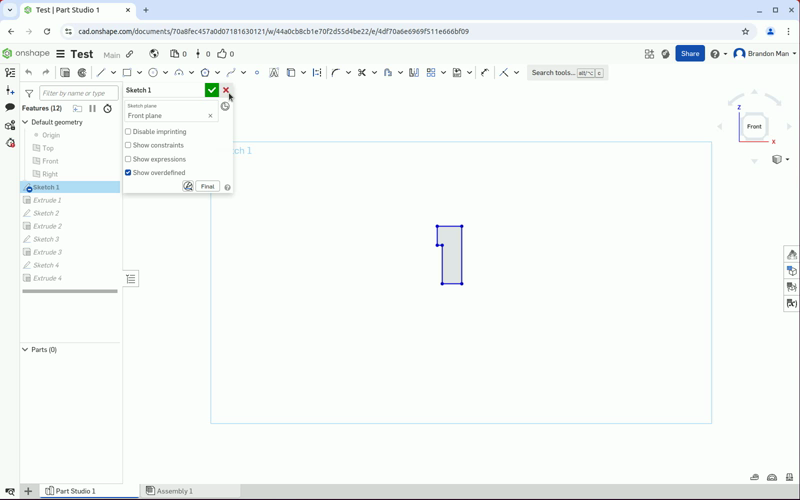
click(229, 92)
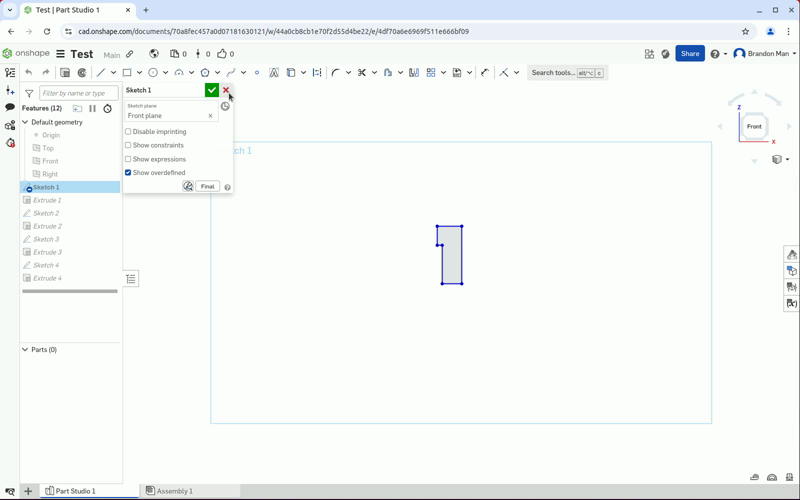
key(shift+s)
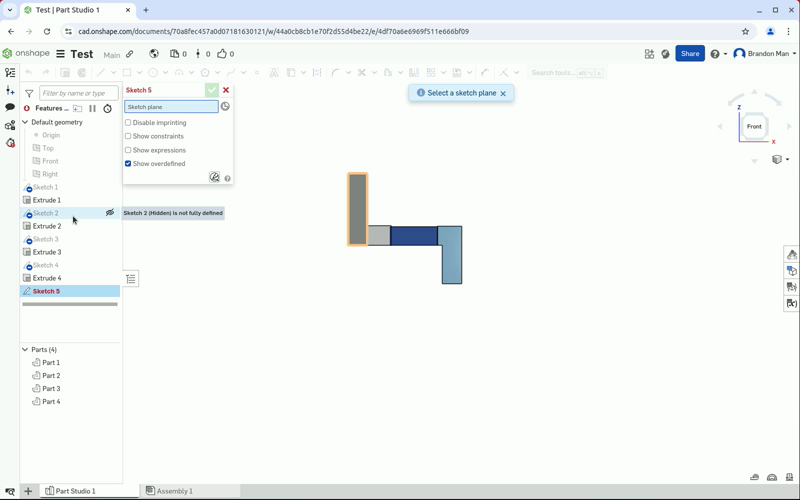
scroll(3)
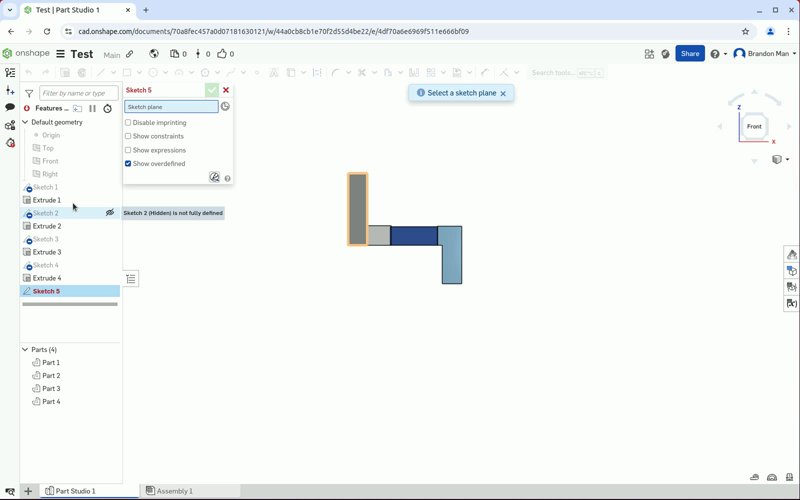
mouse_move(73, 163)
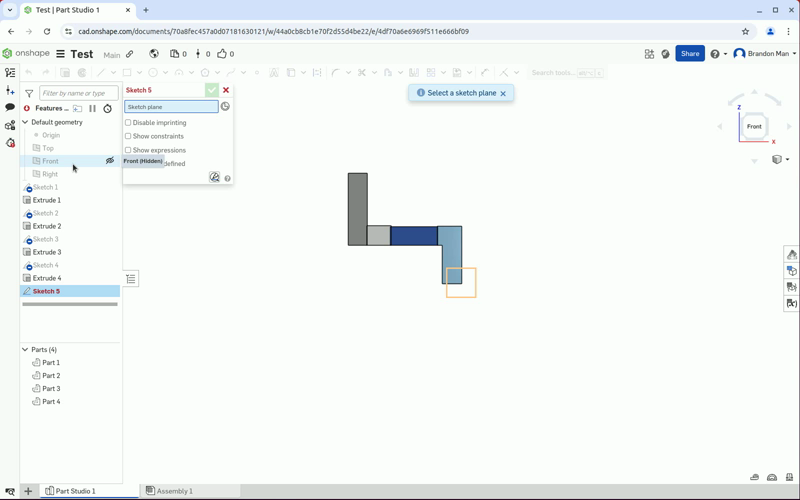
click(73, 163)
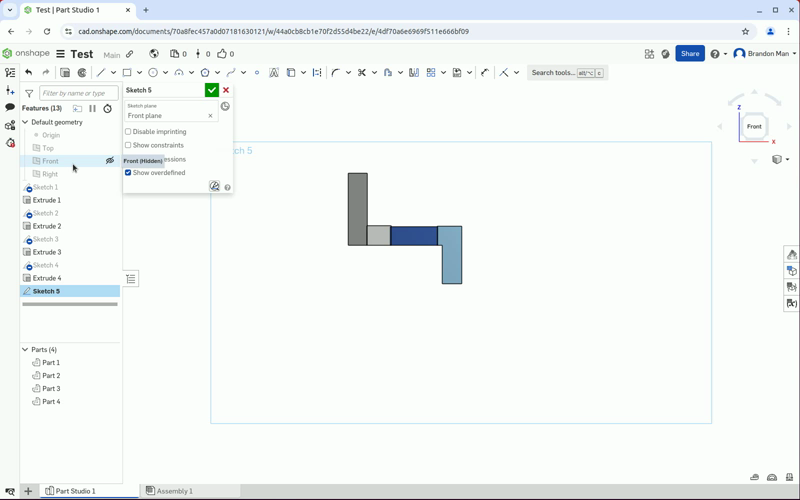
mouse_move(73, 352)
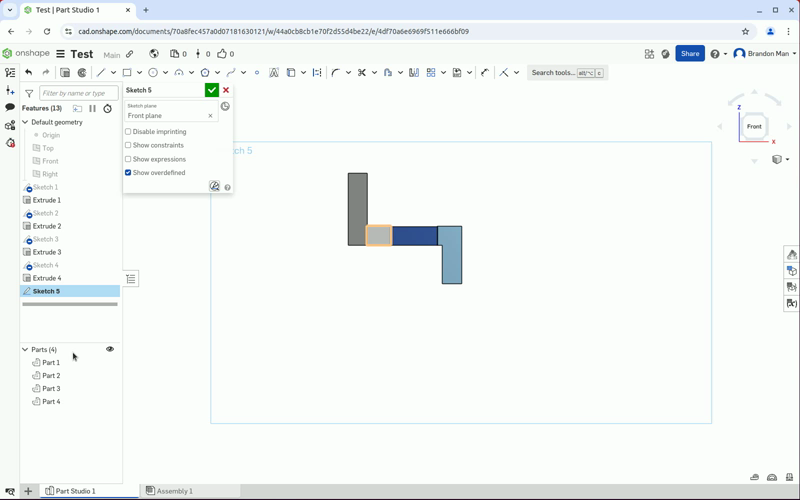
key(y)
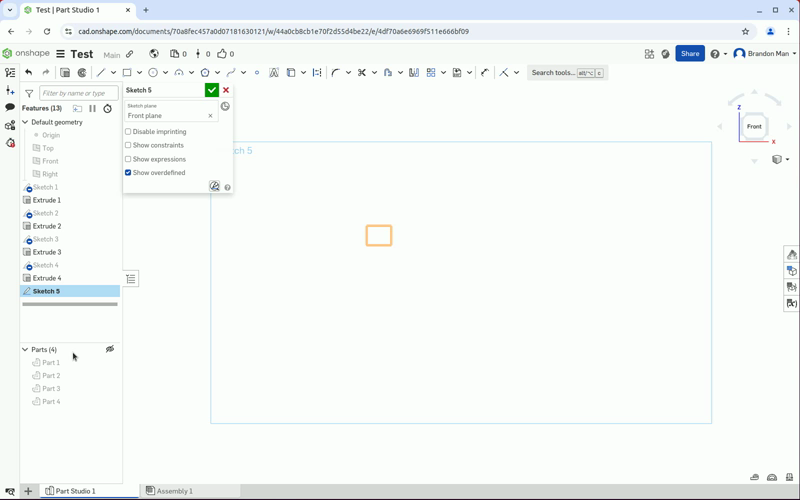
key(l)
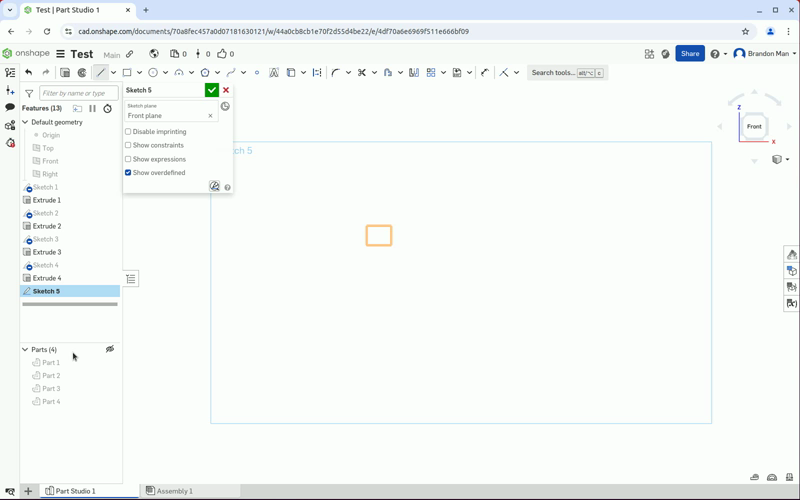
key_down(shift)
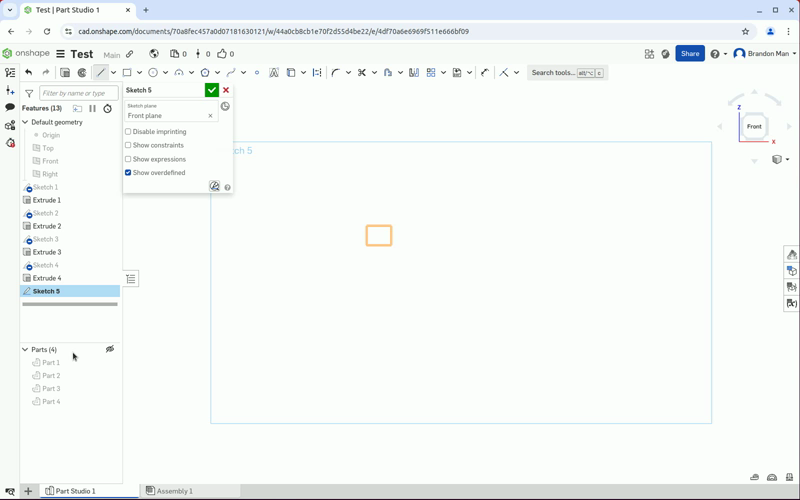
mouse_move(390, 245)
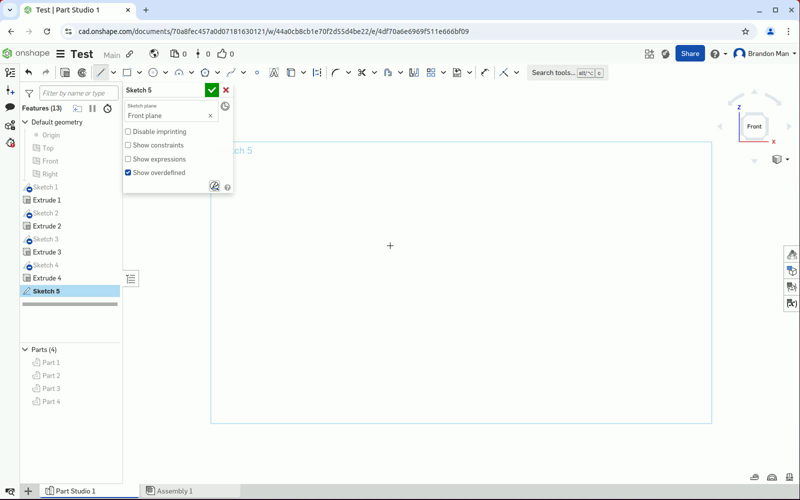
click(390, 245)
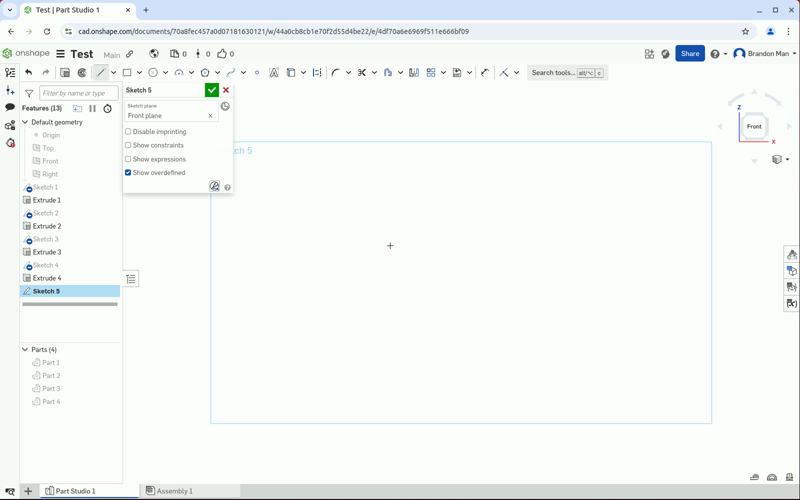
key_up(shift)
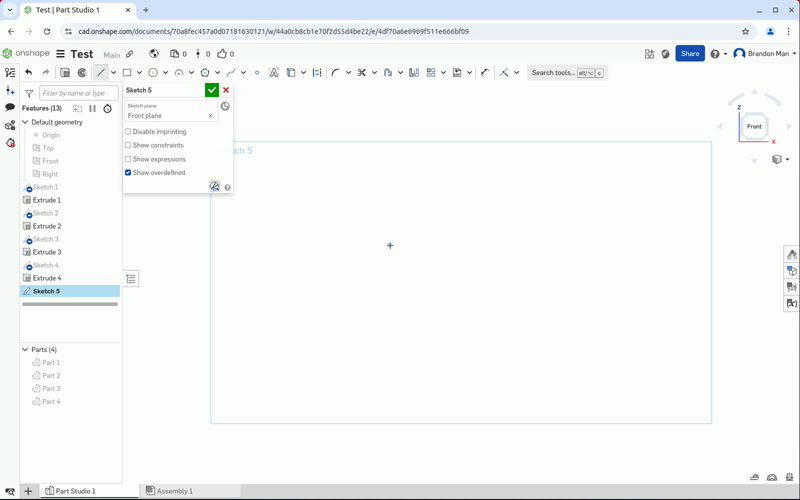
key_down(shift)
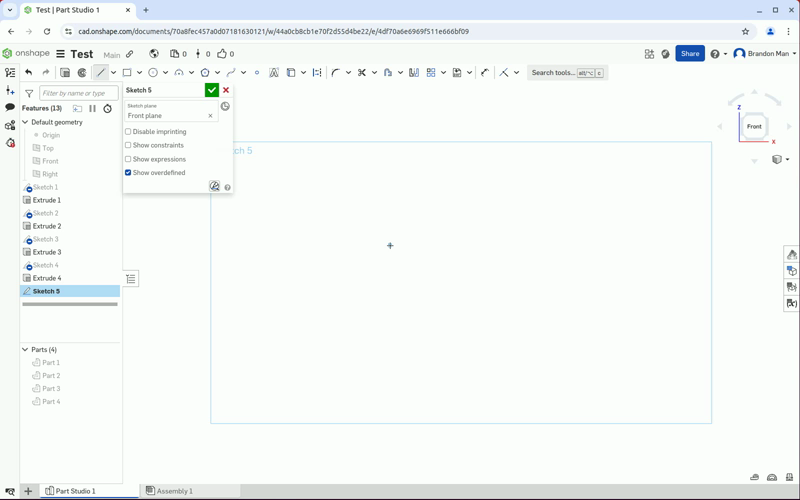
mouse_move(420, 245)
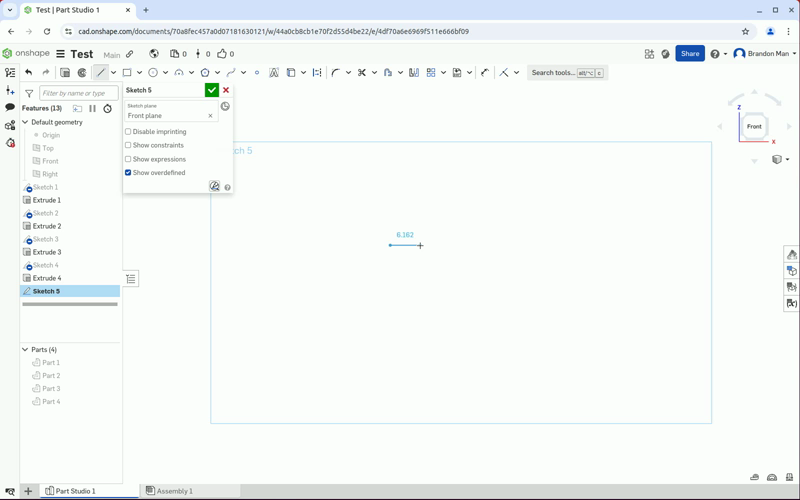
mouse_move(437, 245)
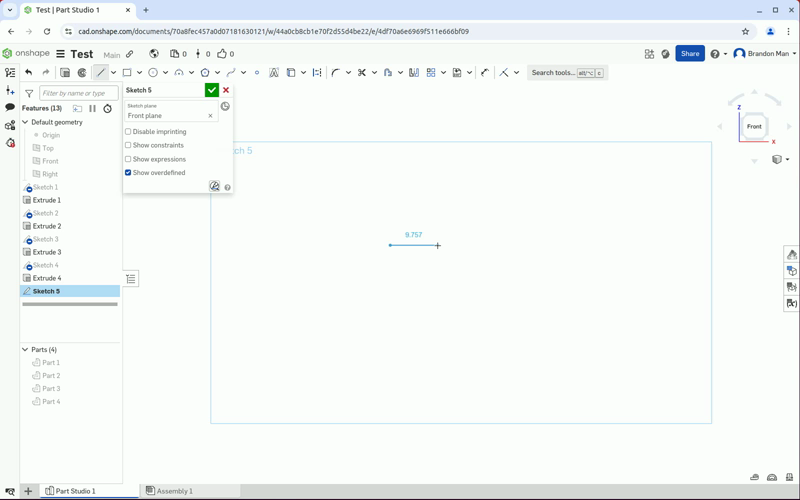
click(437, 245)
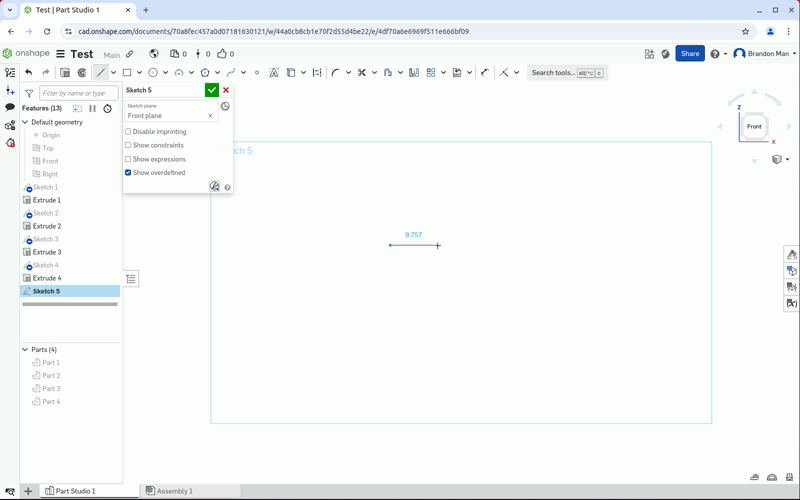
key_up(shift)
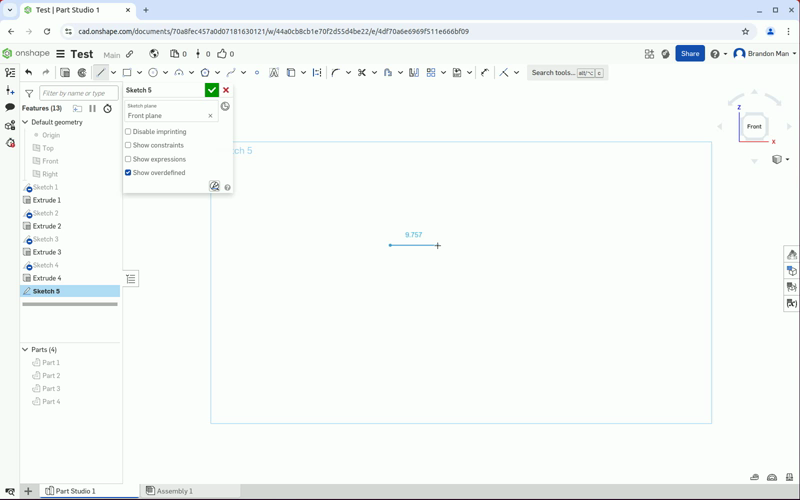
key_down(shift)
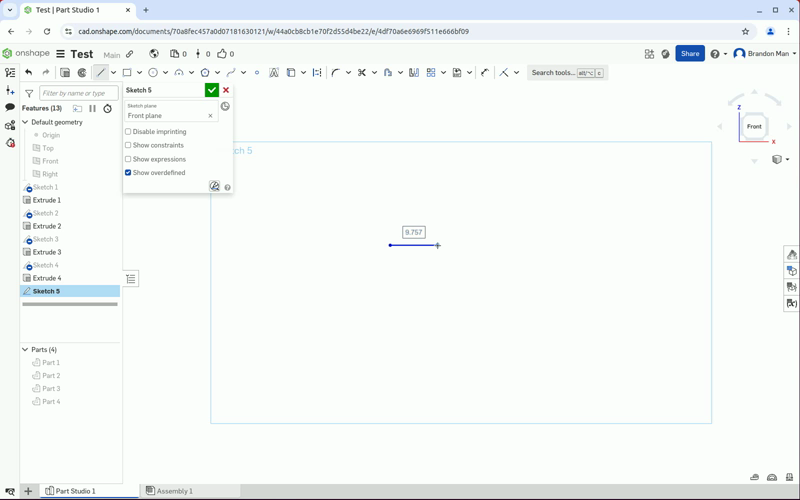
mouse_move(467, 245)
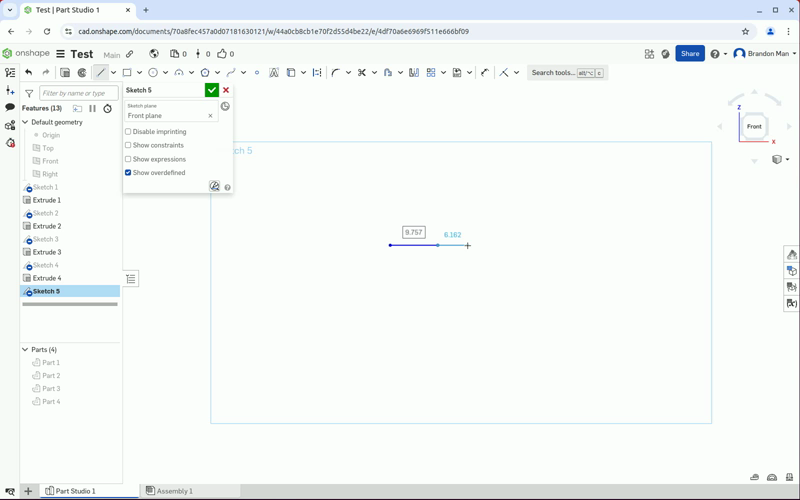
mouse_move(437, 226)
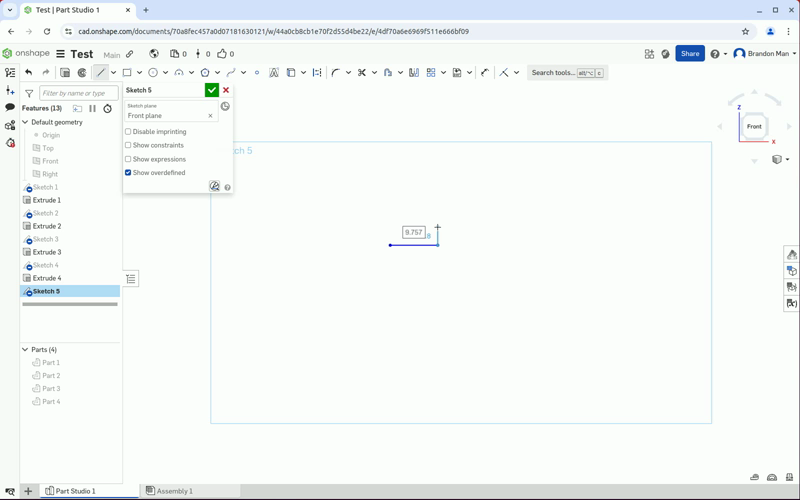
click(437, 226)
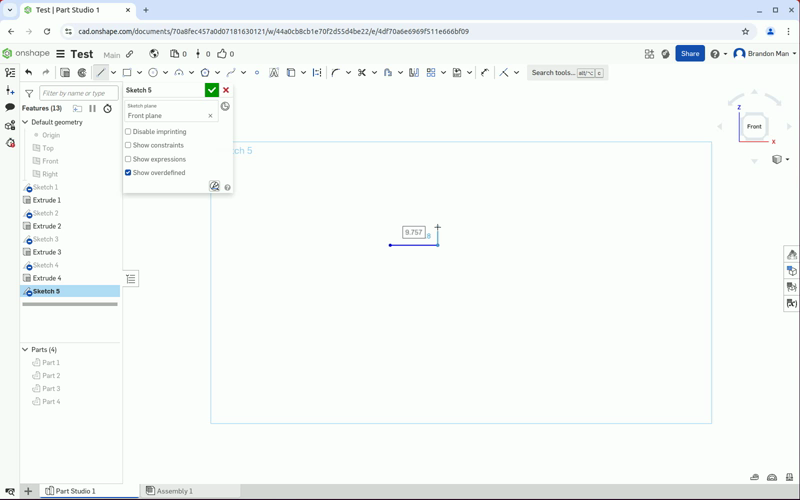
key_up(shift)
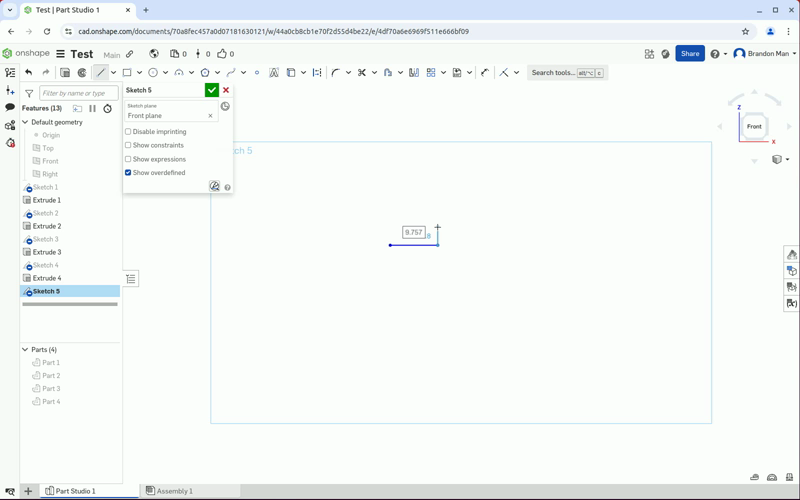
key_down(shift)
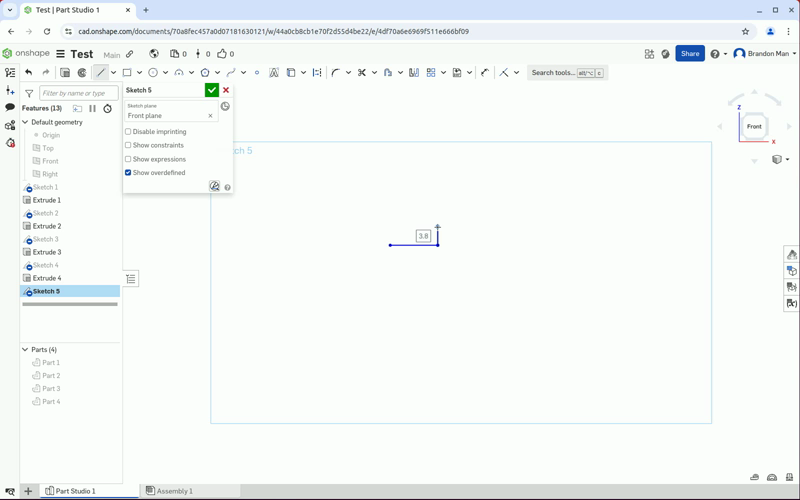
mouse_move(467, 226)
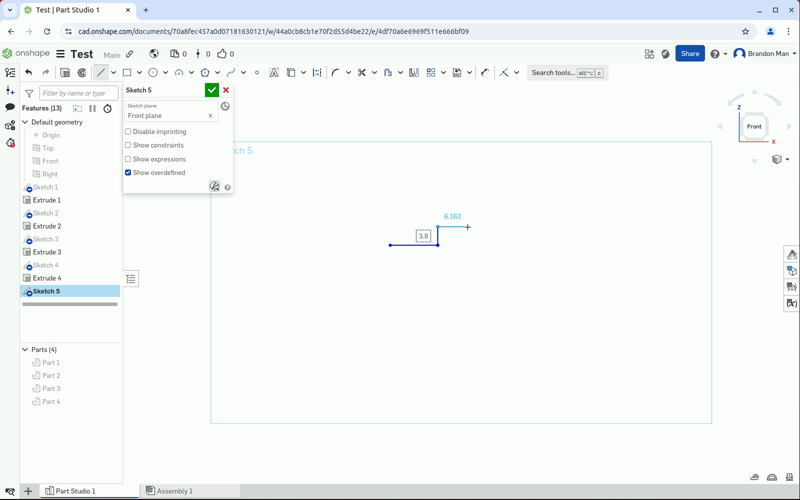
mouse_move(390, 226)
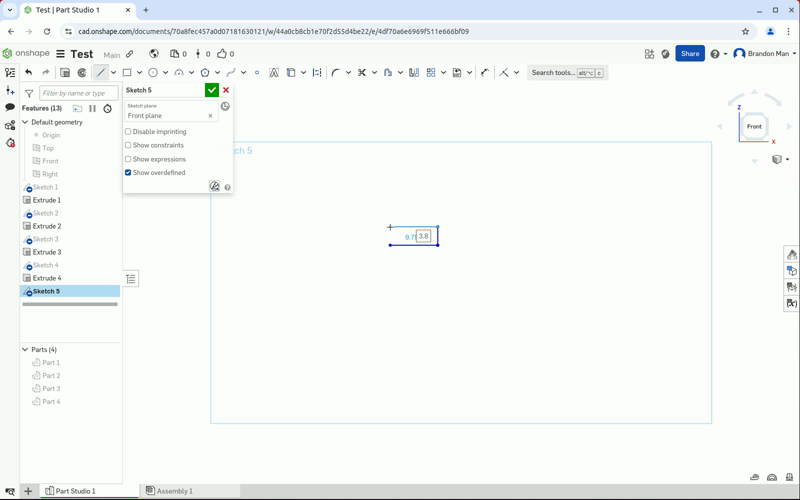
click(390, 226)
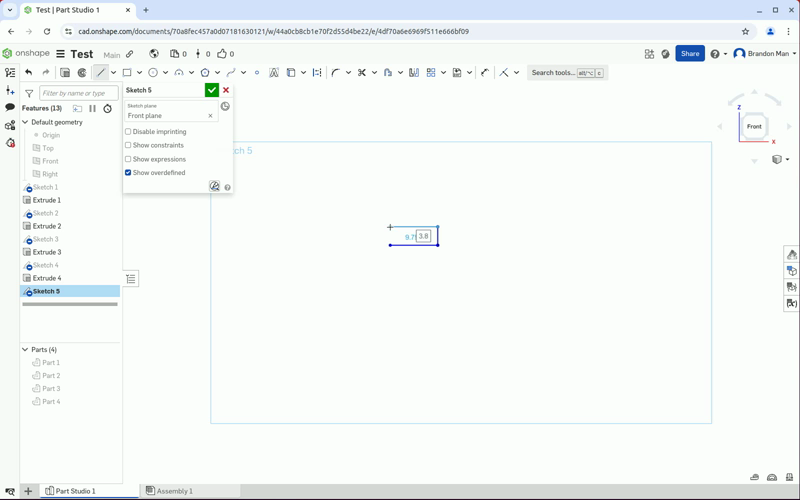
key_up(shift)
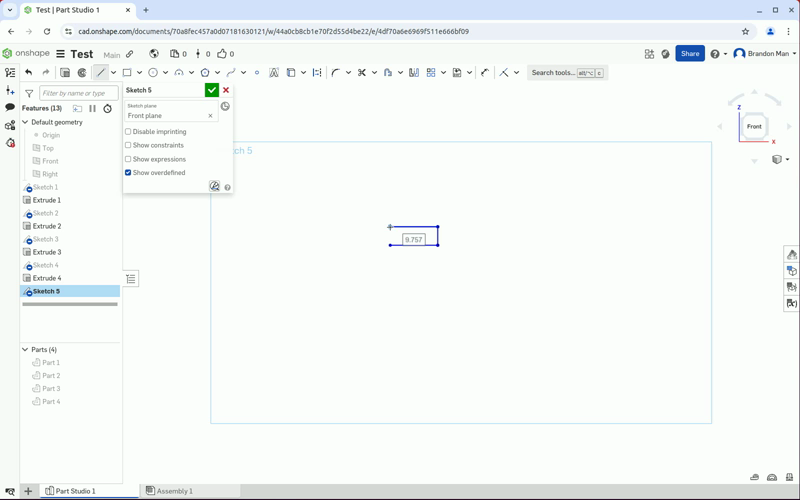
mouse_move(420, 226)
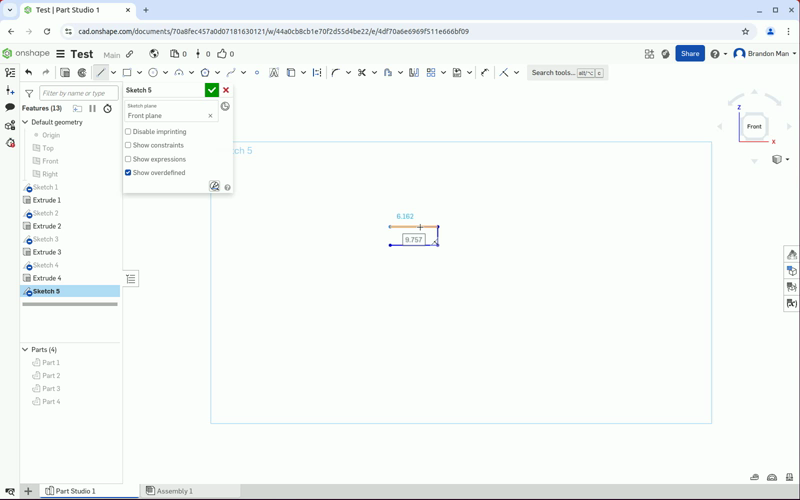
key_down(shift)
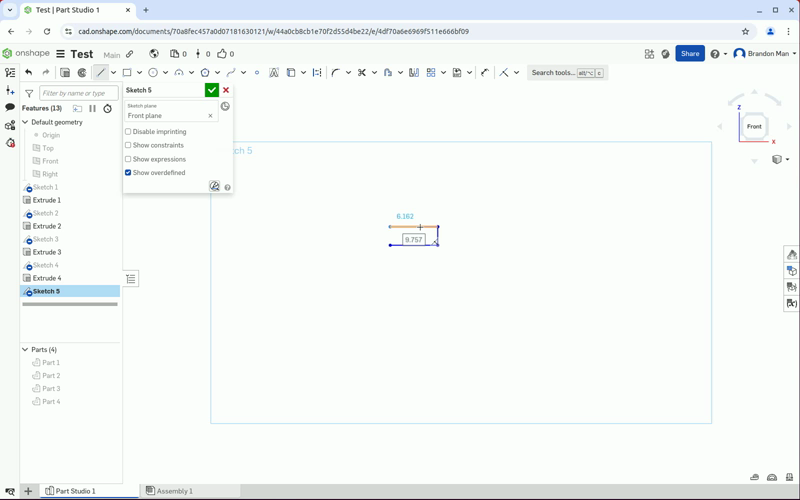
mouse_move(390, 245)
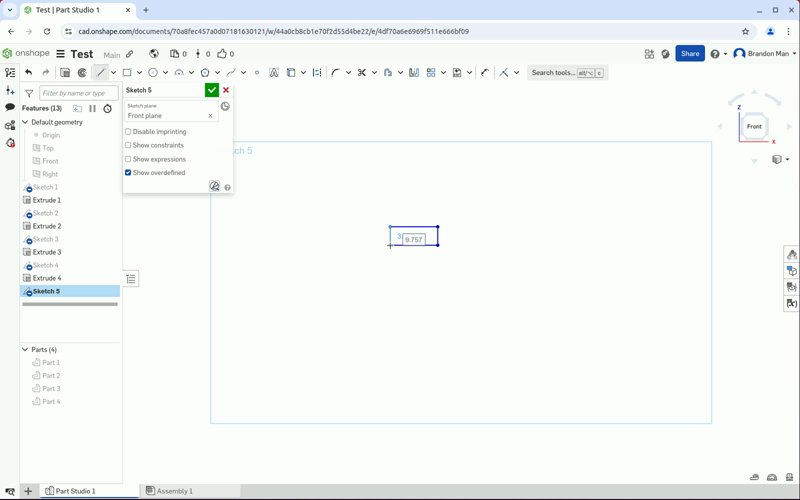
key_up(shift)
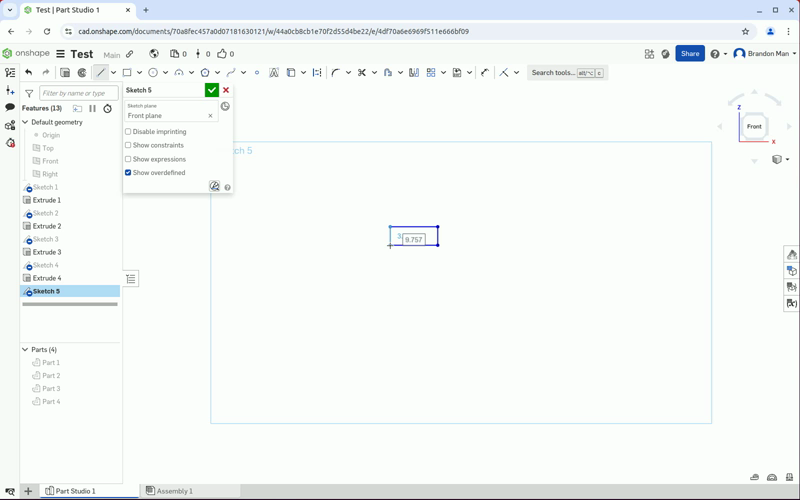
click(390, 245)
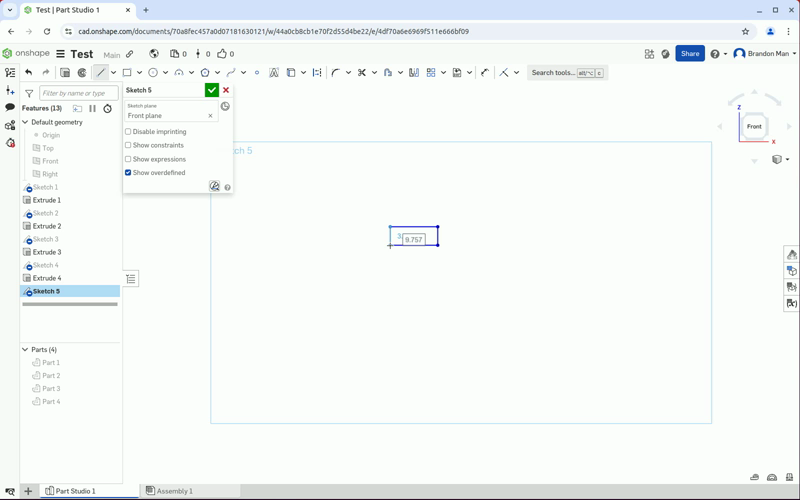
key(esc)
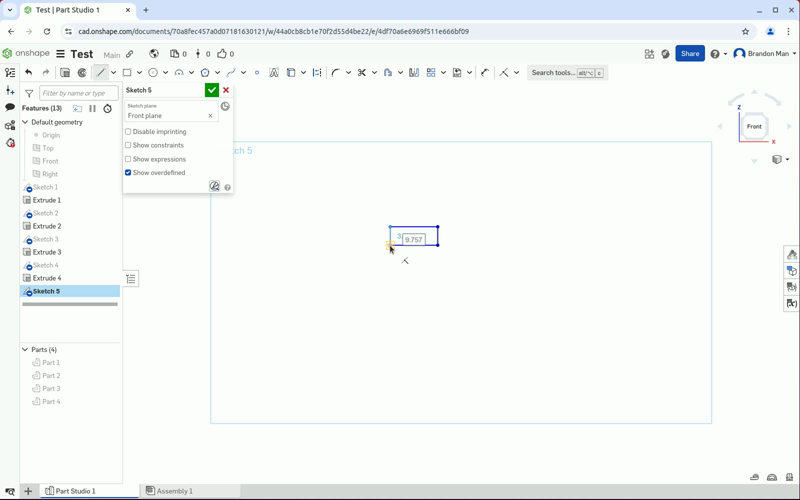
mouse_move(399, 231)
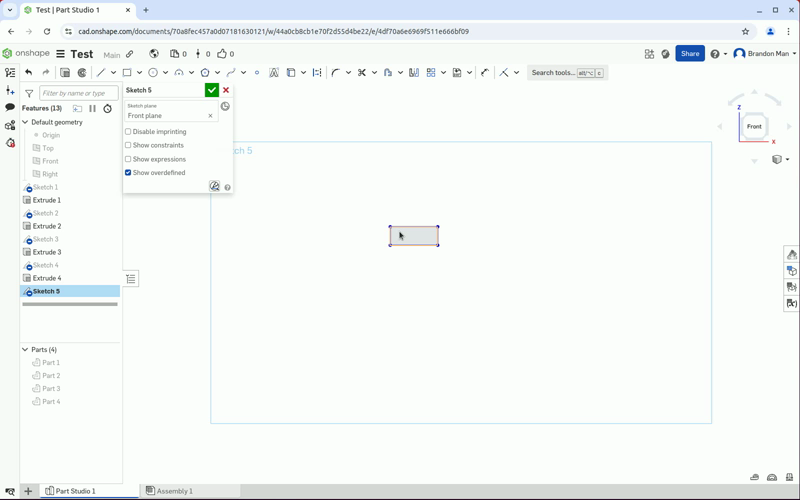
scroll(6)
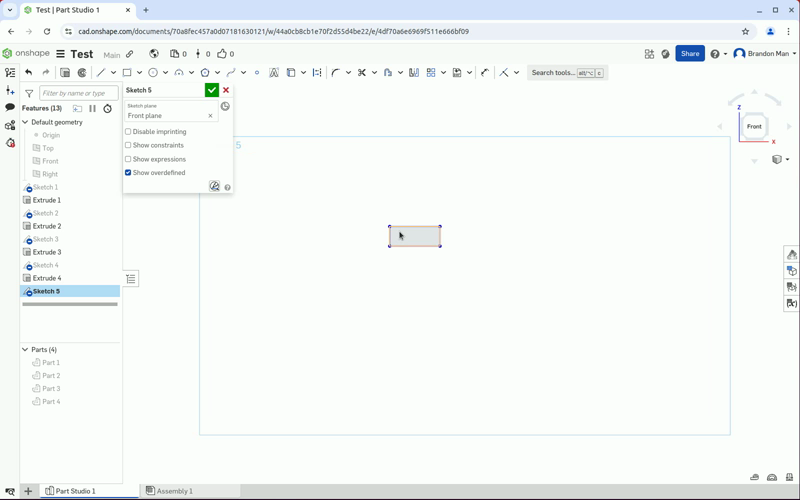
scroll(6)
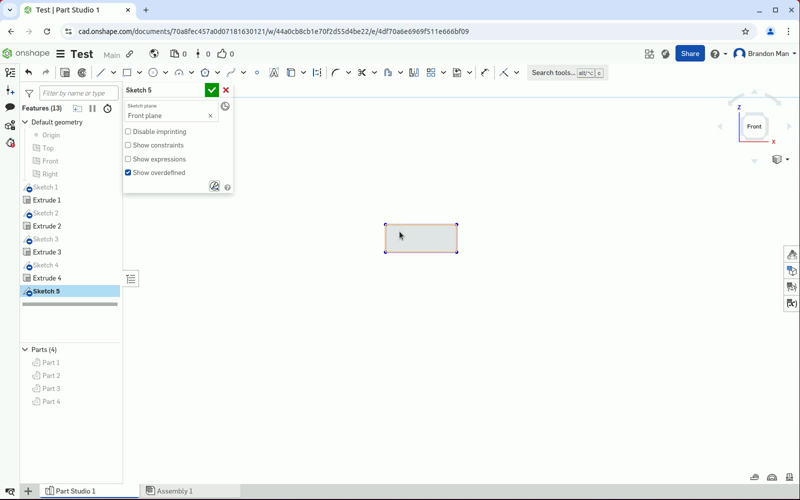
scroll(6)
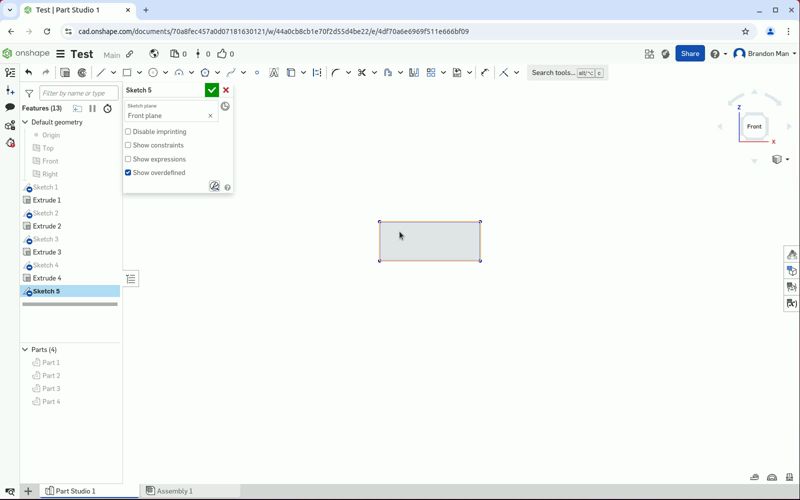
scroll(6)
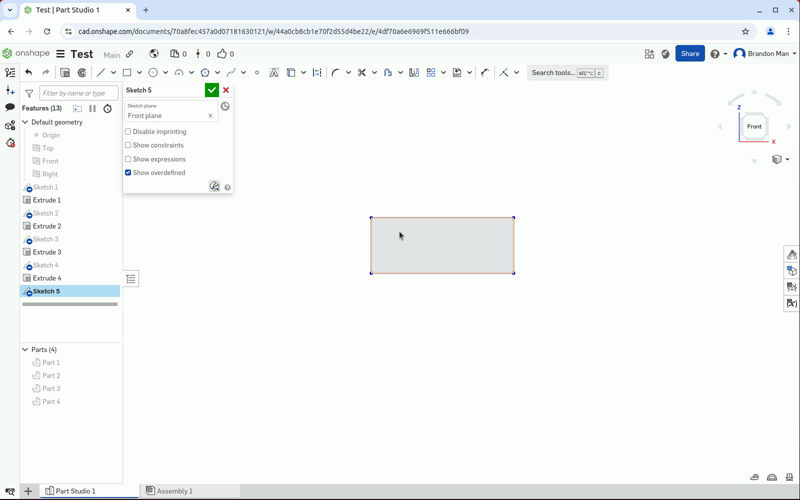
scroll(6)
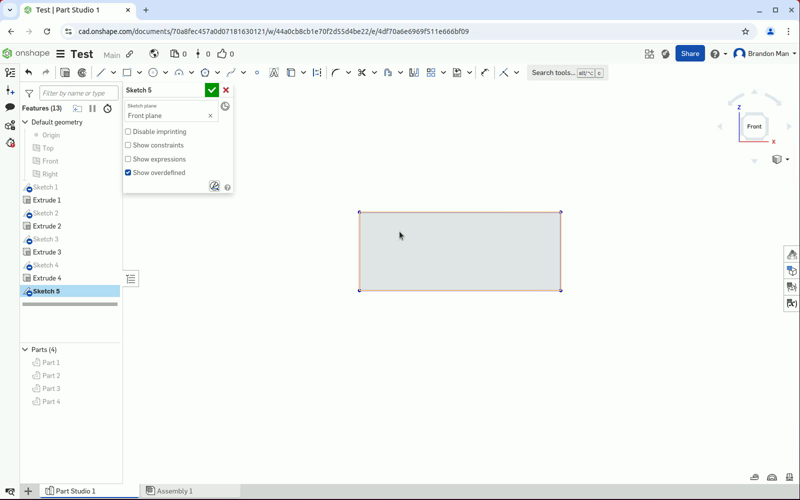
scroll(6)
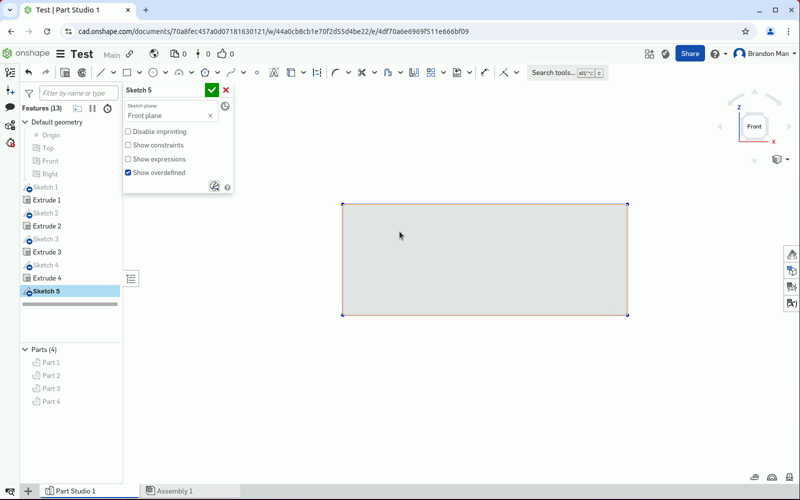
scroll(6)
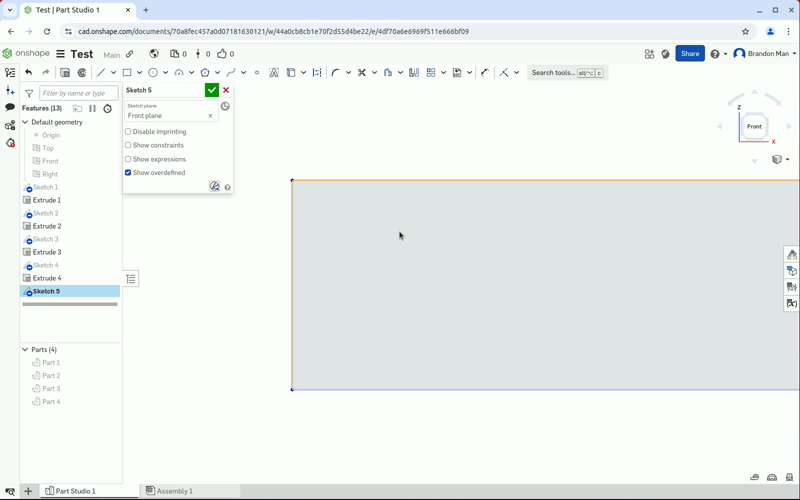
click(399, 231)
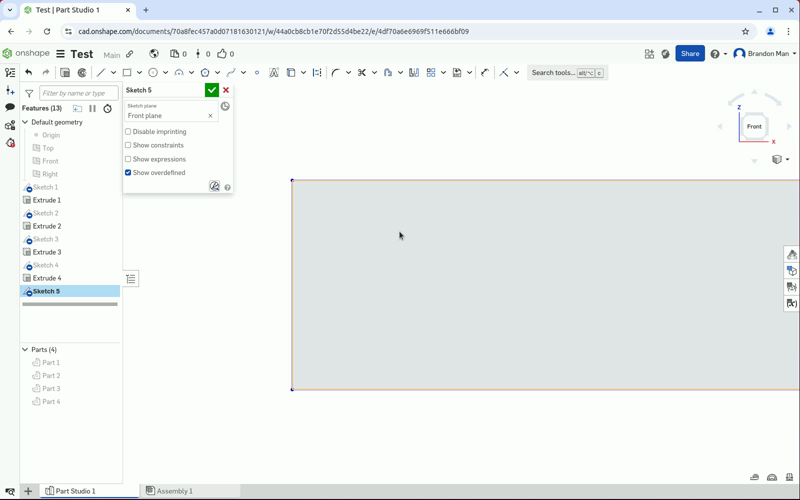
scroll(-6)
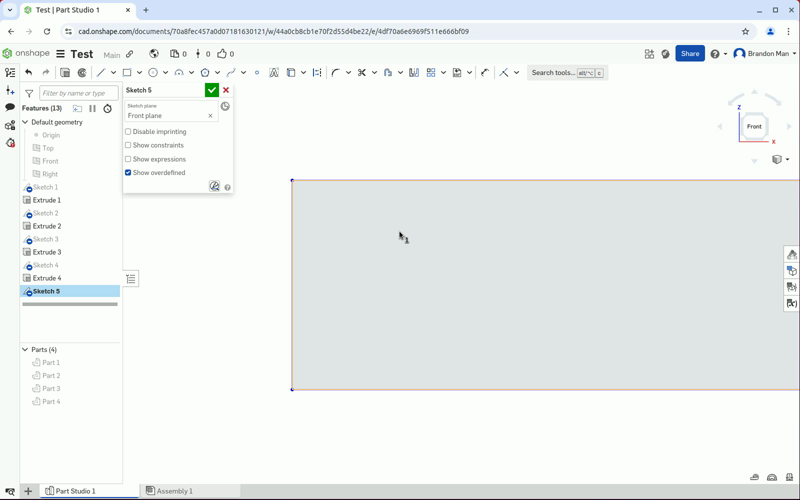
scroll(-6)
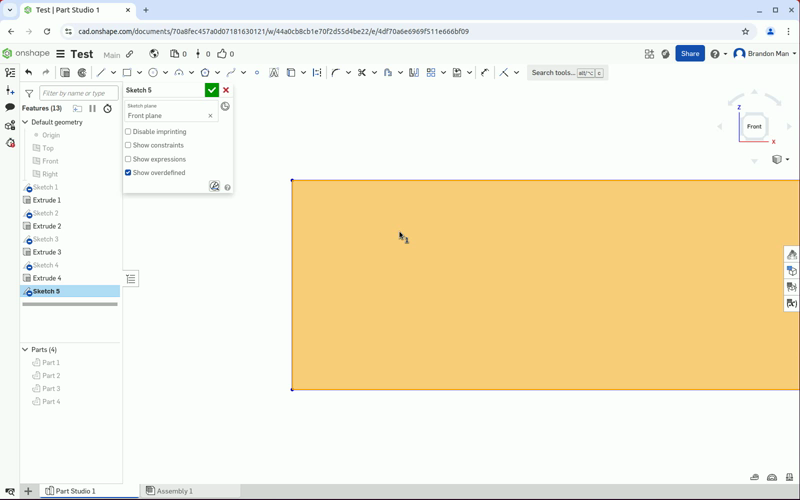
scroll(-6)
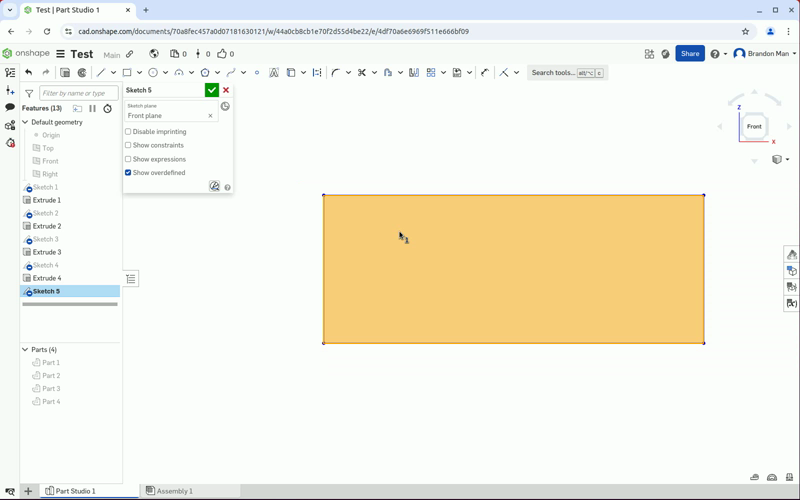
scroll(-6)
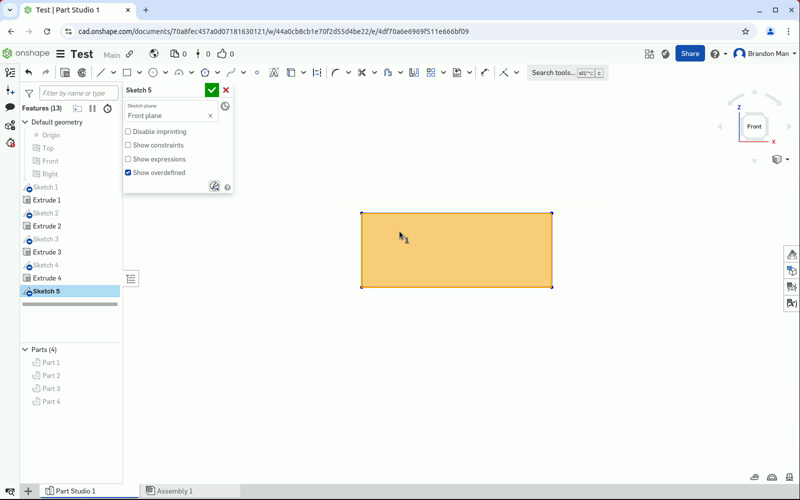
scroll(-6)
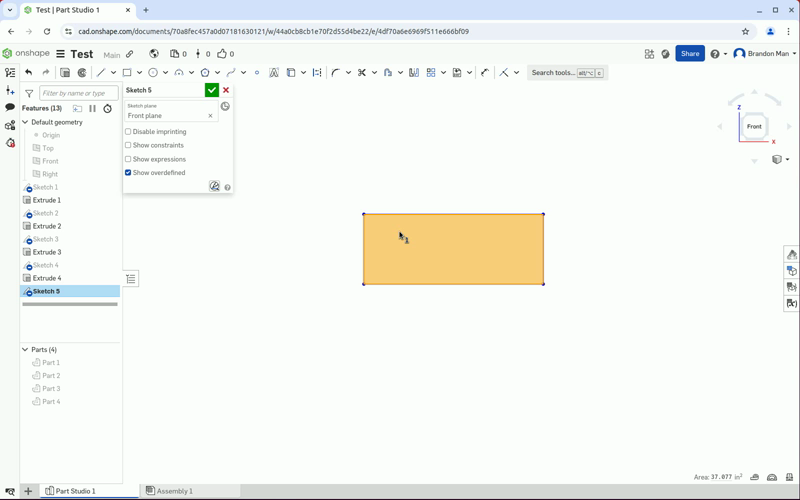
scroll(-6)
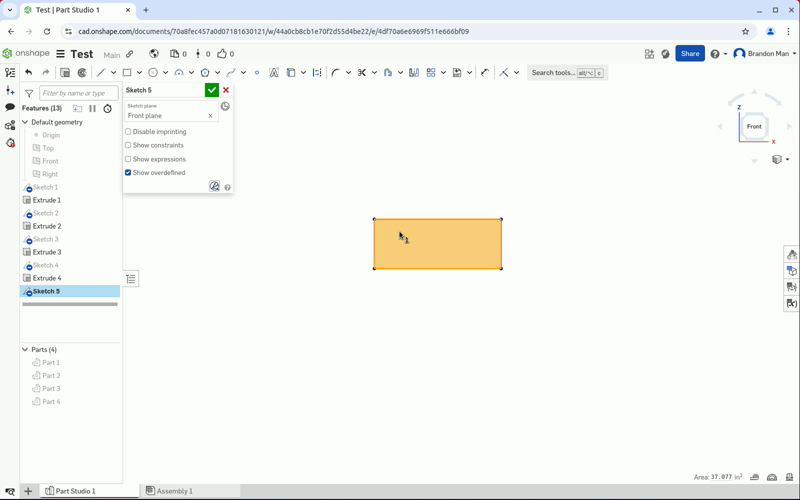
scroll(-6)
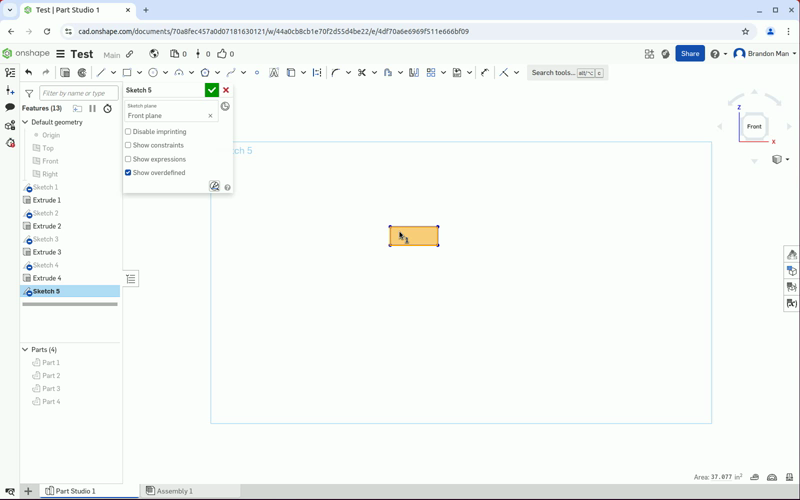
mouse_move(73, 352)
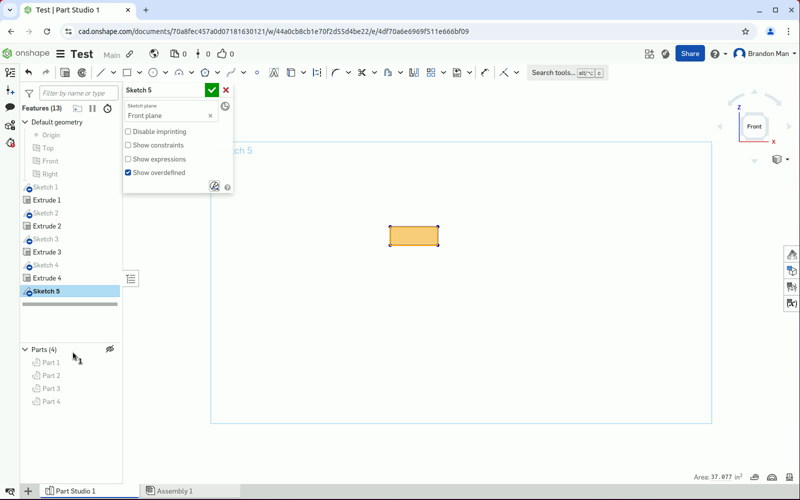
key(shift+y)
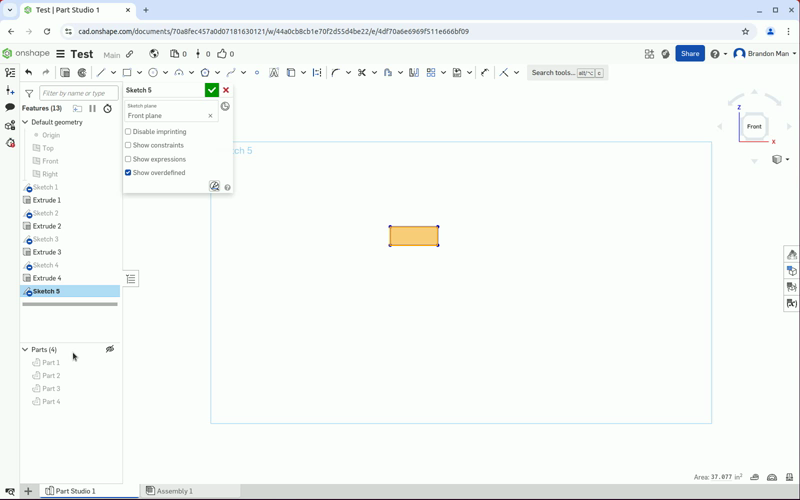
key(shift+e)
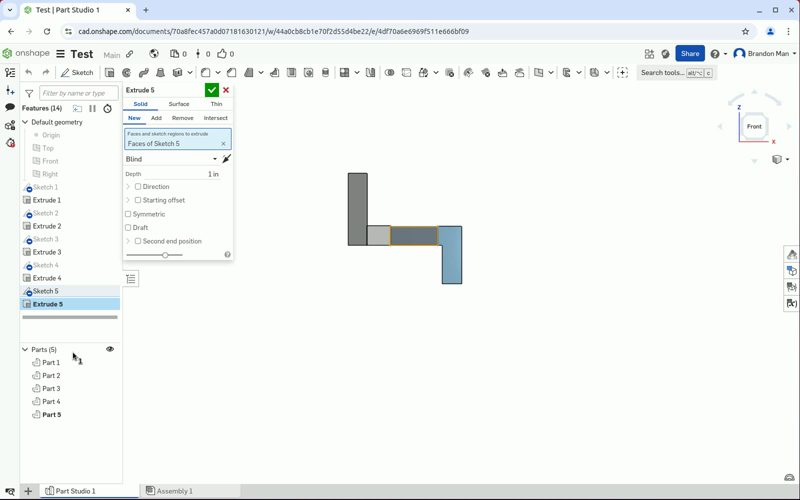
mouse_move(143, 106)
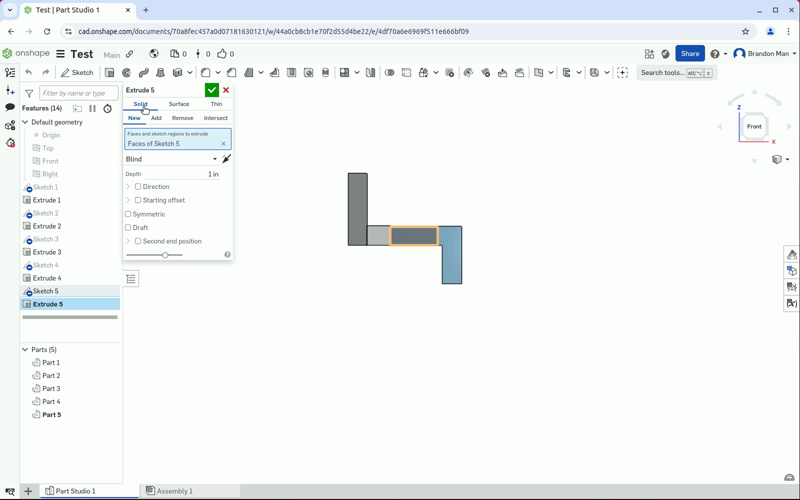
click(143, 106)
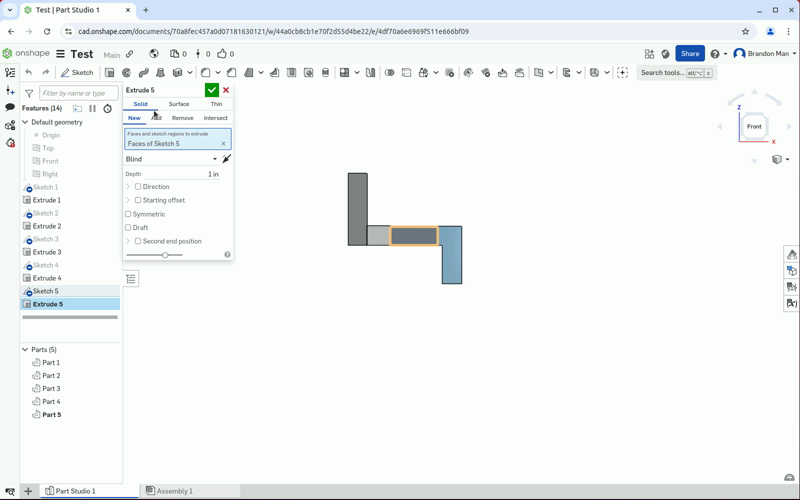
mouse_move(186, 120)
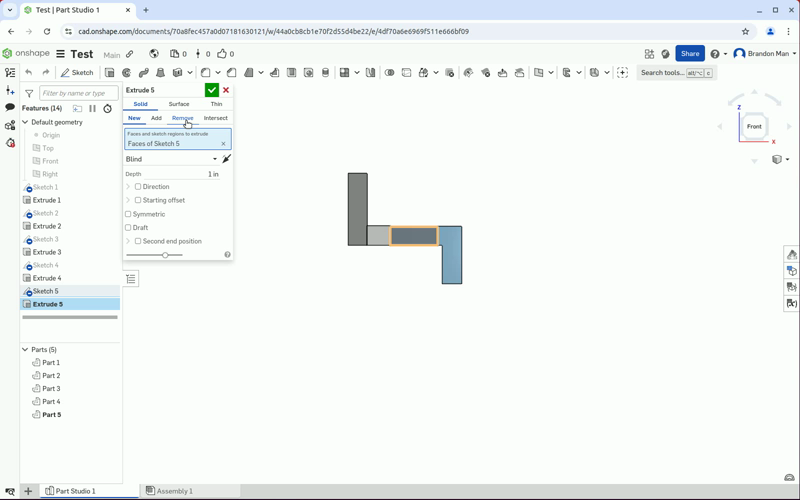
click(186, 120)
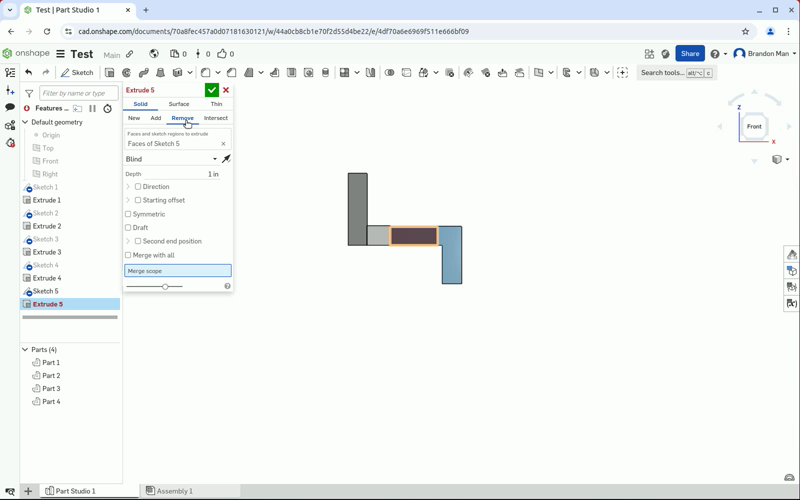
key(tab, 4)
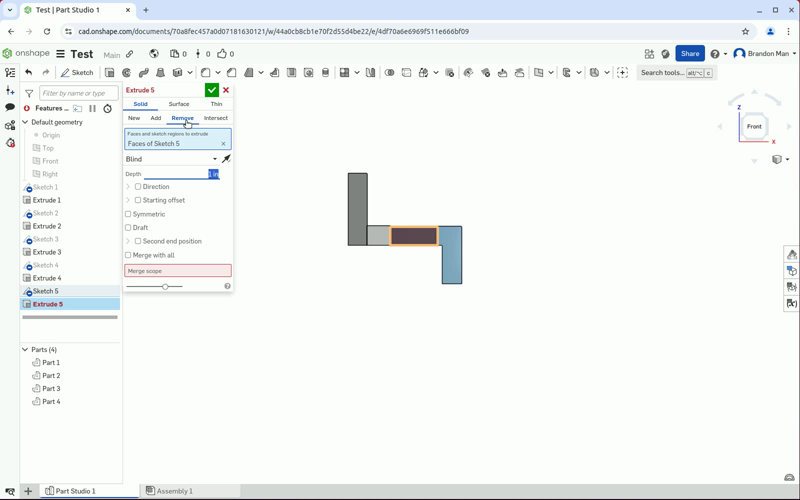
text(2.407)
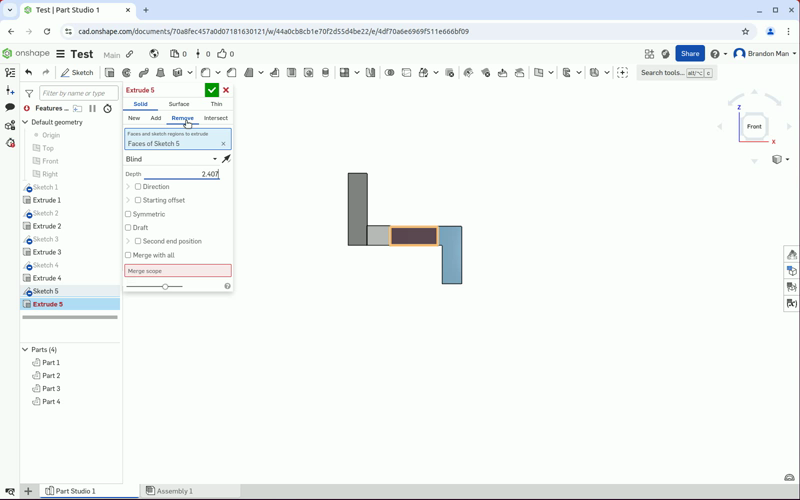
key(tab, 6)
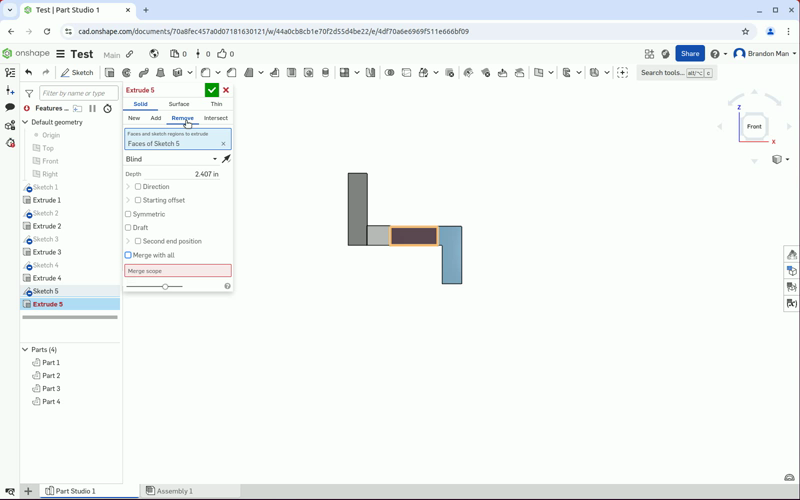
key(space)
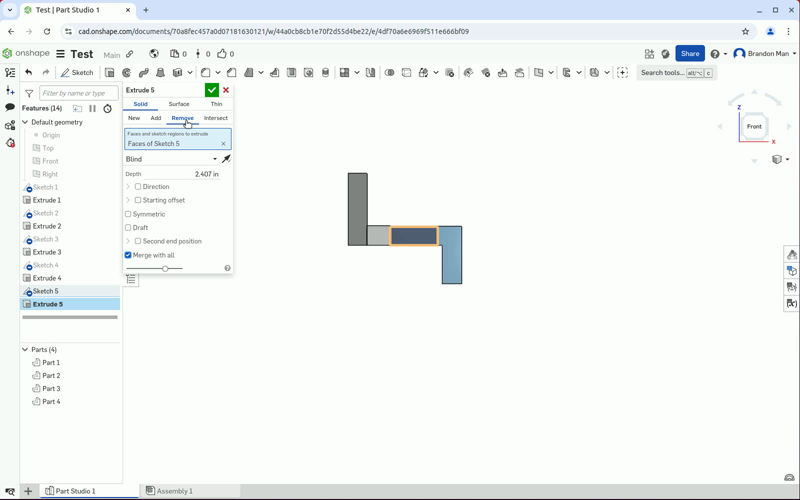
key(enter)
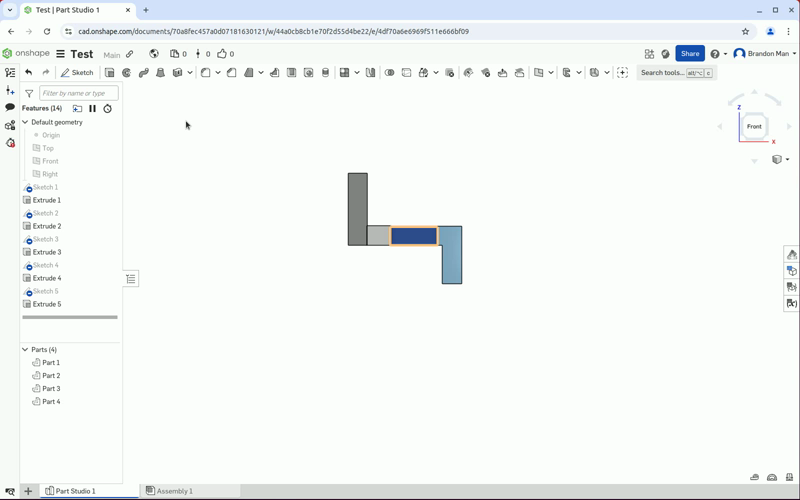
key(shift+h)
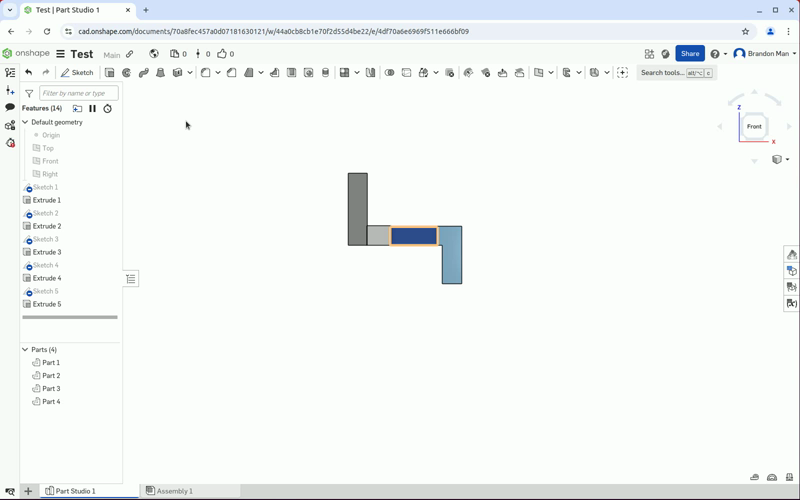
key(shift+h)
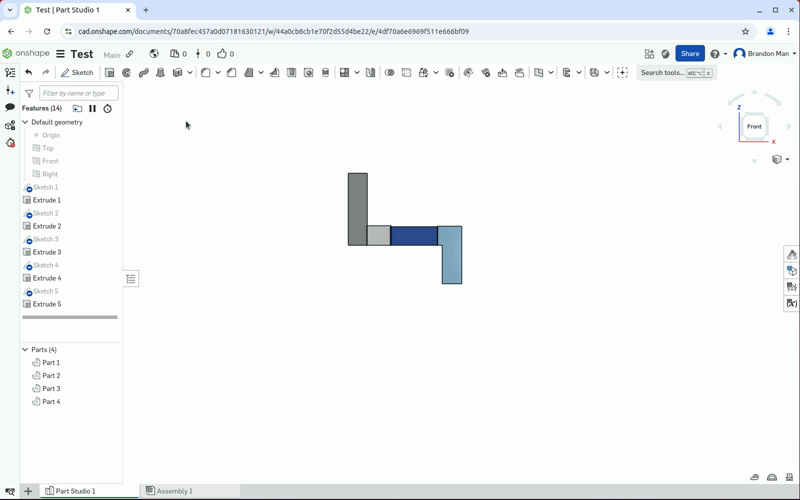
mouse_move(73, 189)
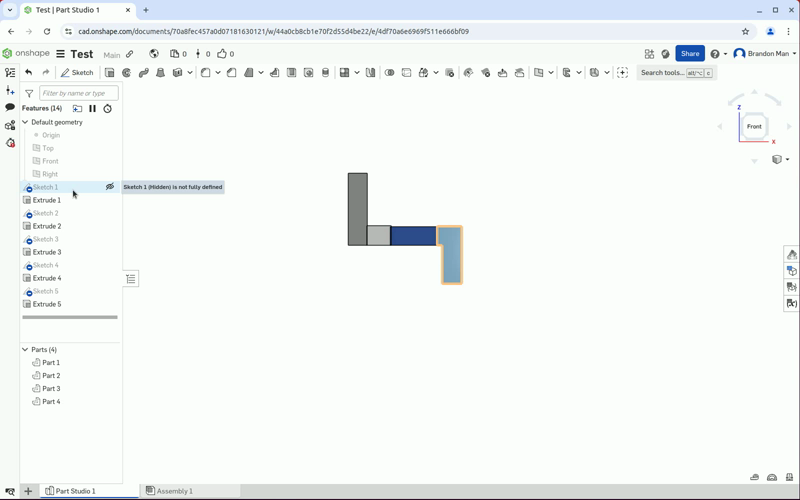
click(73, 189)
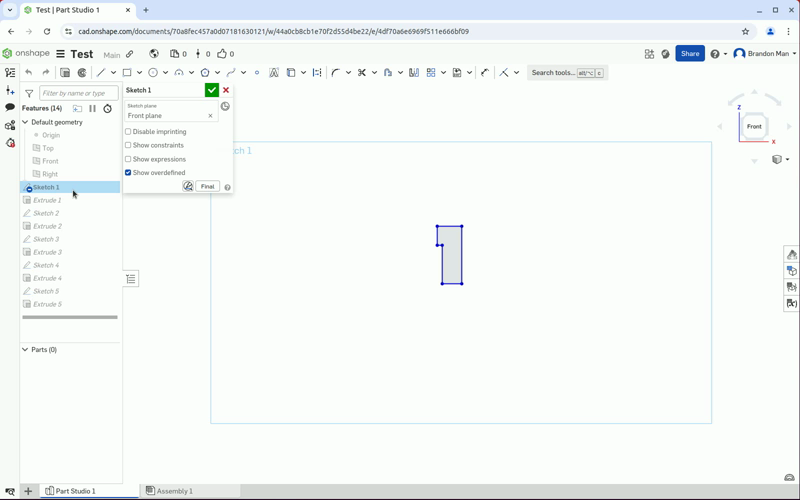
mouse_move(229, 92)
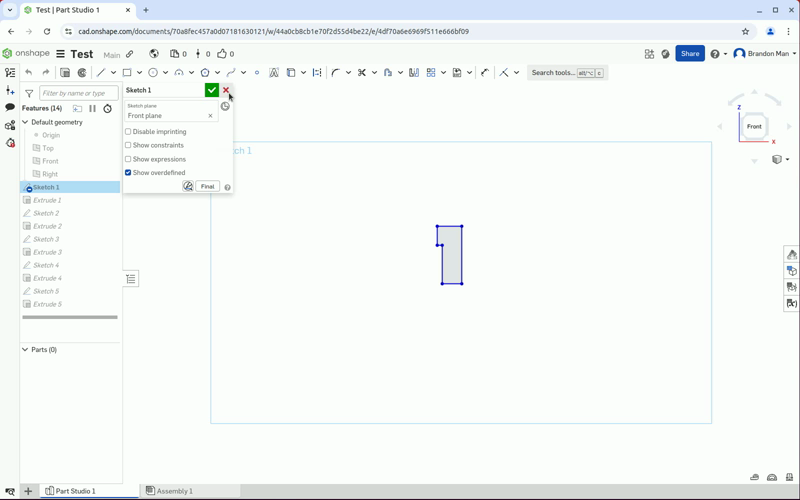
click(229, 92)
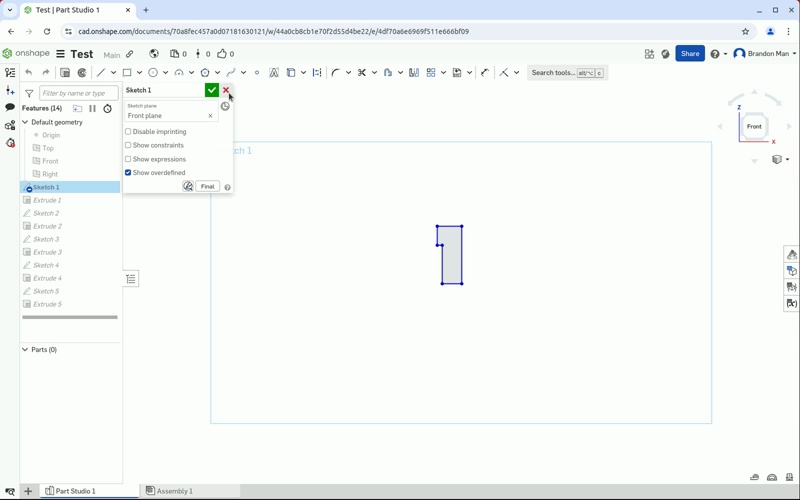
key(shift+s)
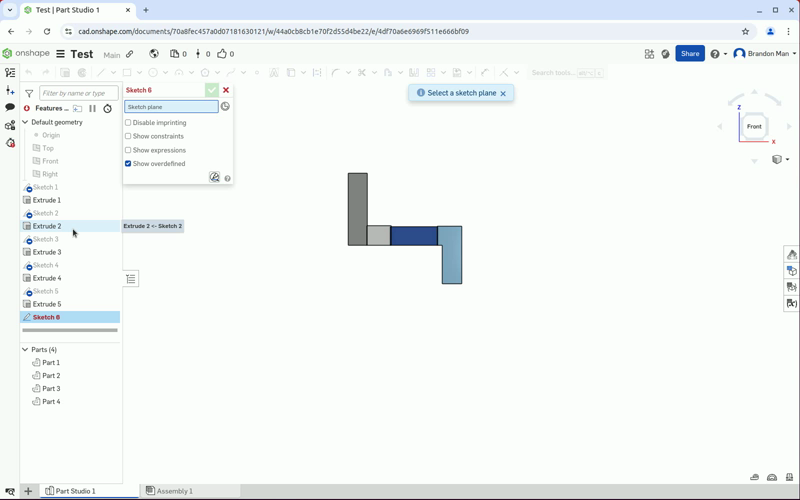
scroll(3)
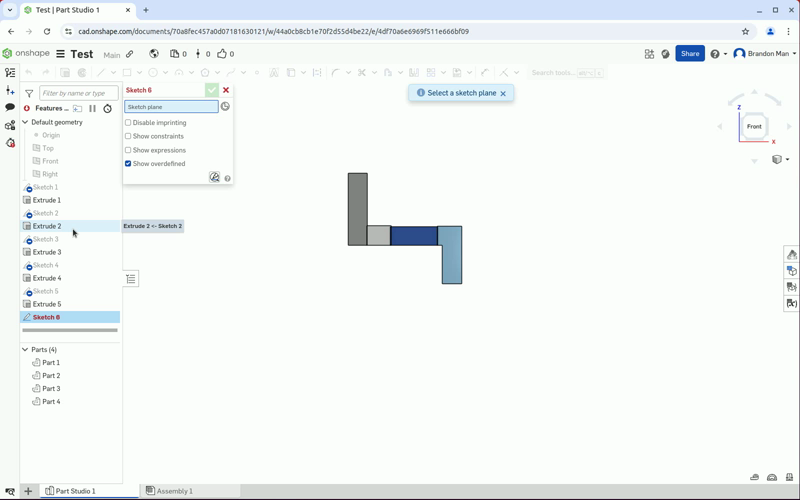
mouse_move(73, 163)
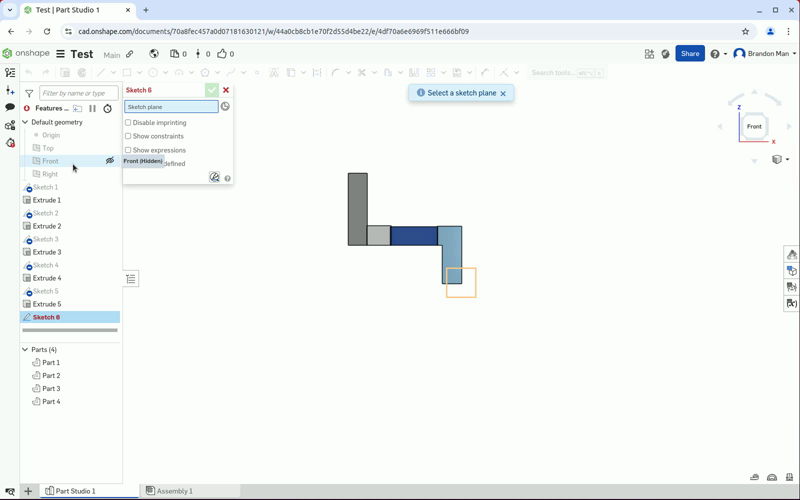
click(73, 163)
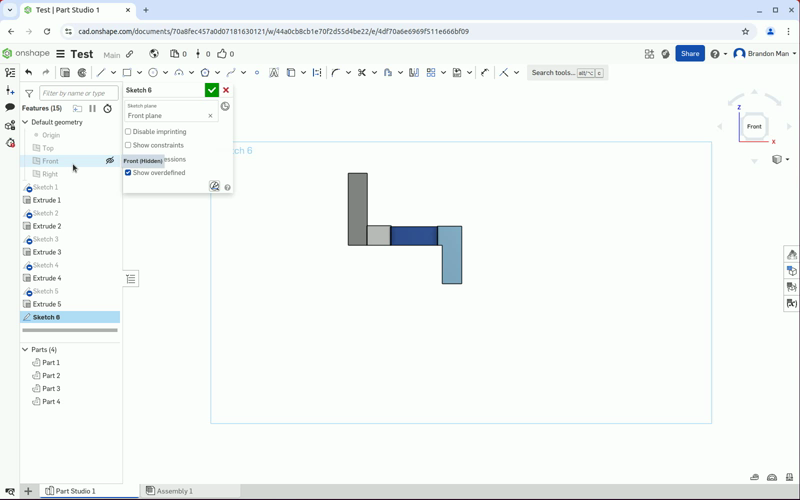
mouse_move(73, 352)
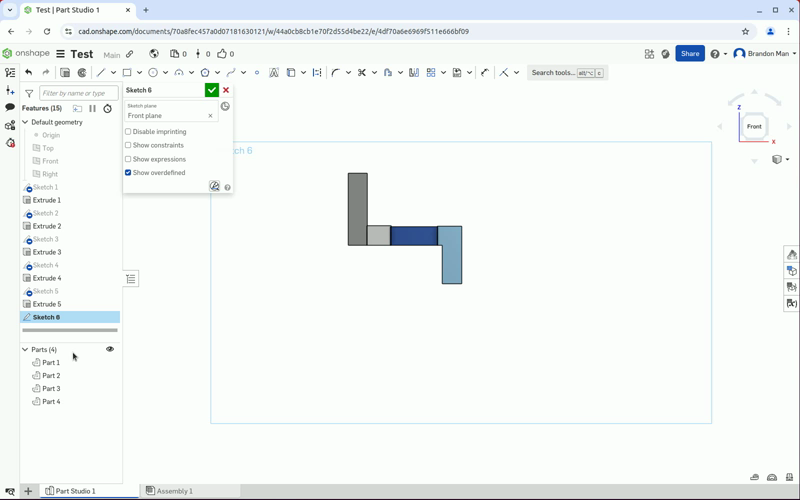
key(y)
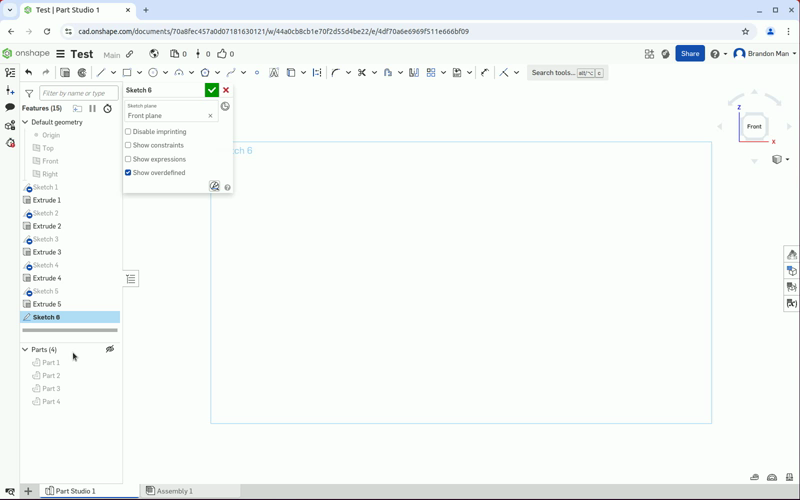
key(l)
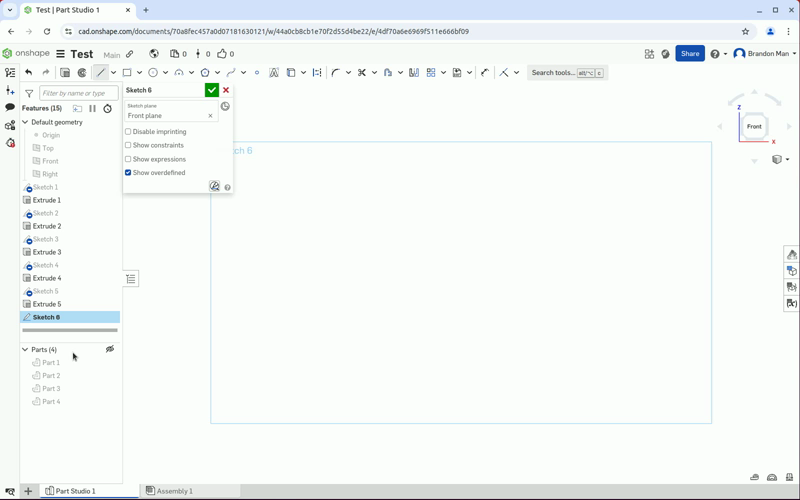
key_down(shift)
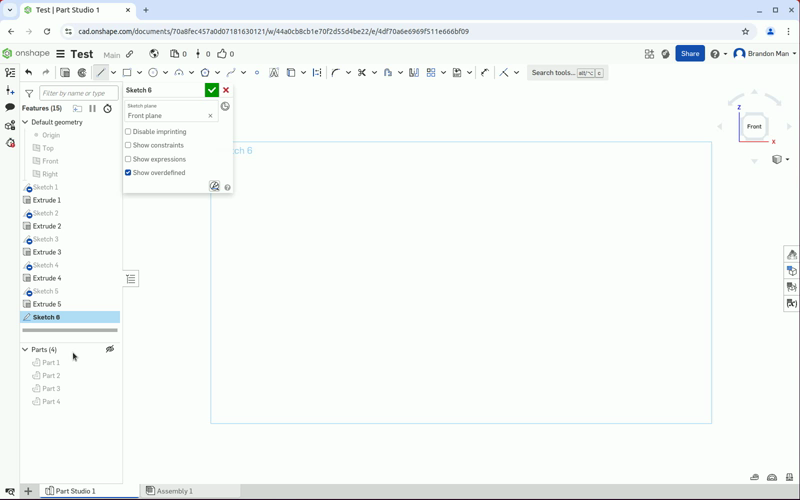
mouse_move(390, 245)
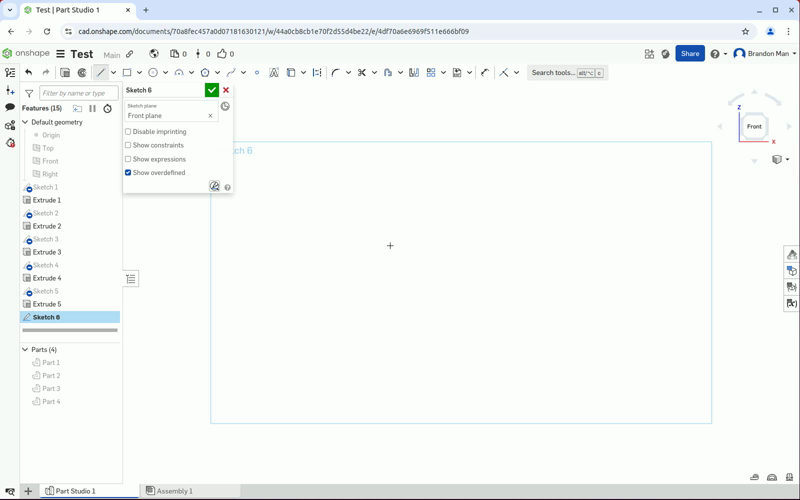
click(390, 245)
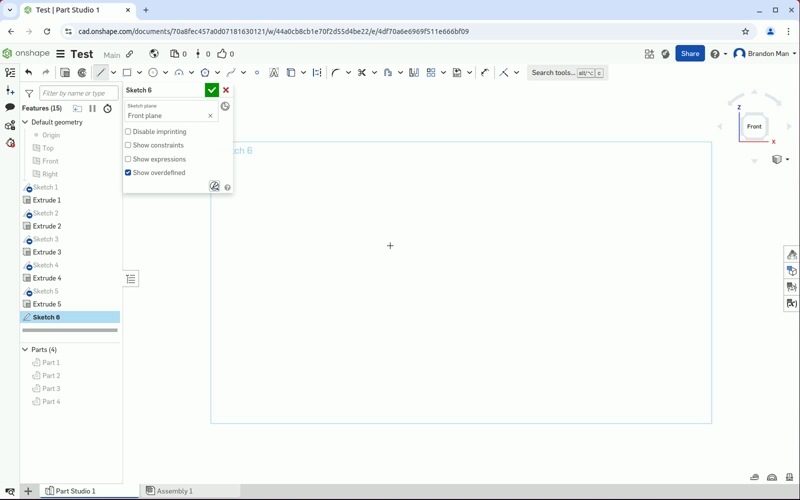
key_up(shift)
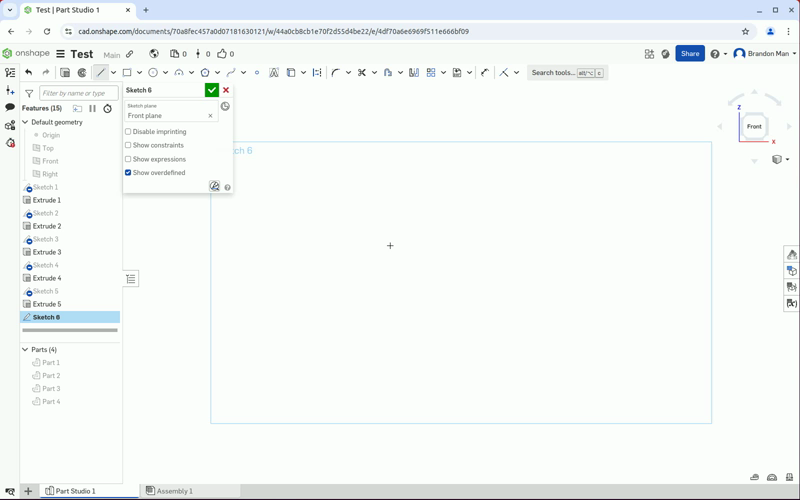
key_down(shift)
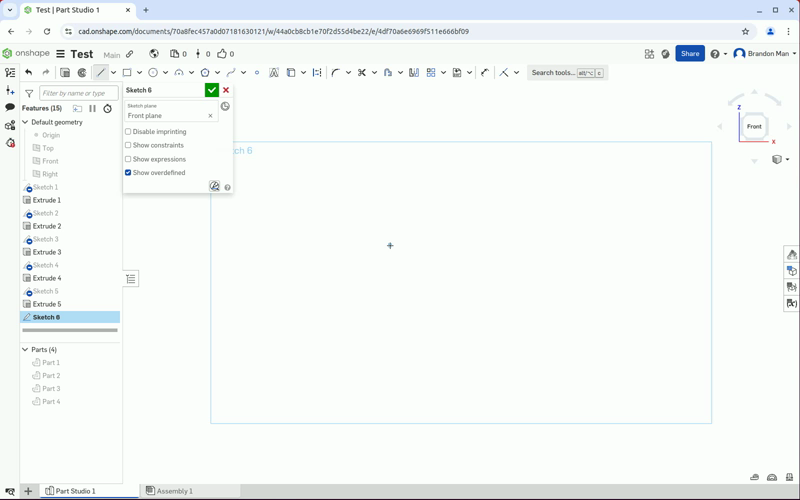
mouse_move(420, 245)
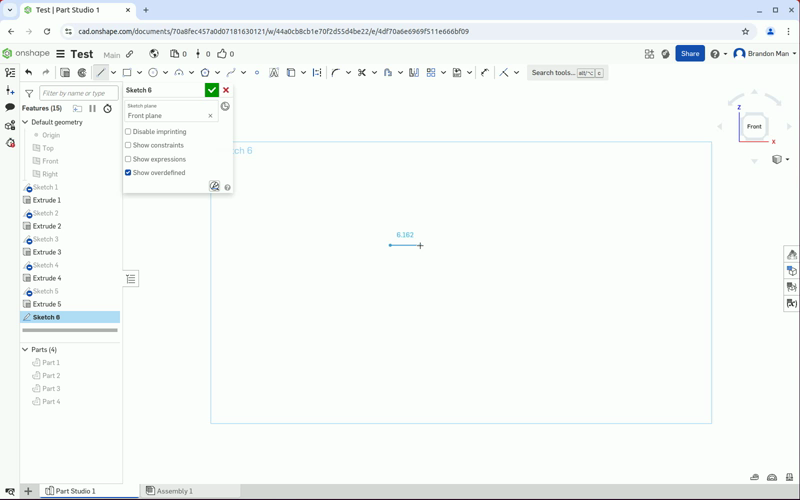
mouse_move(437, 245)
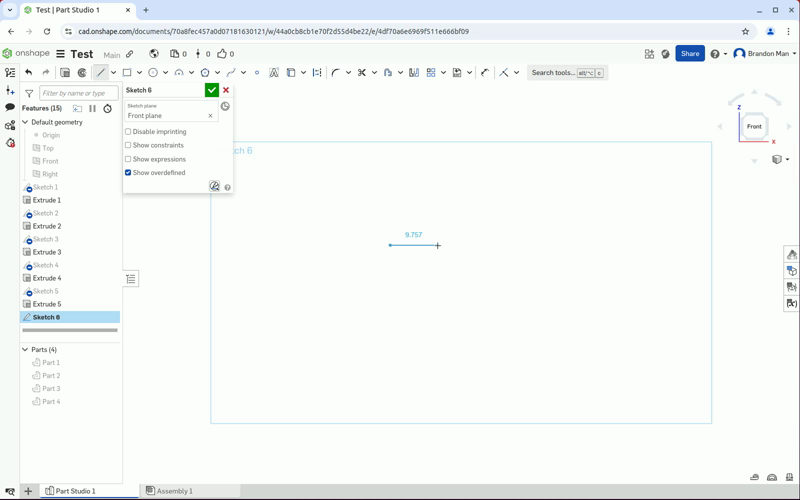
click(437, 245)
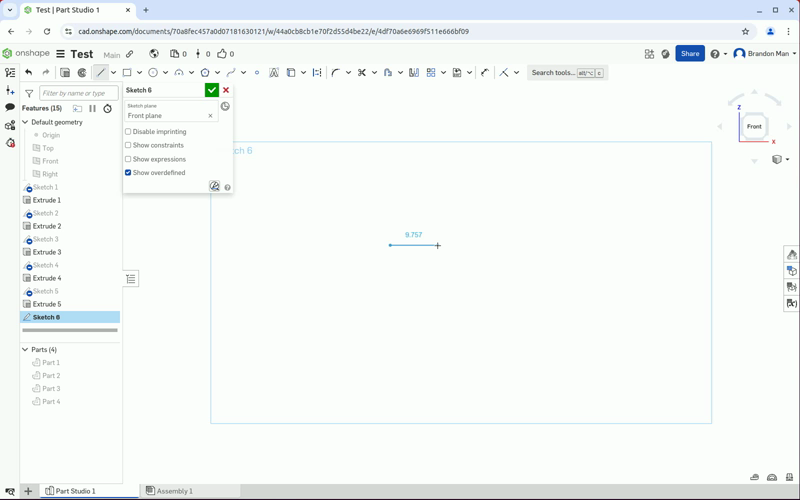
key_up(shift)
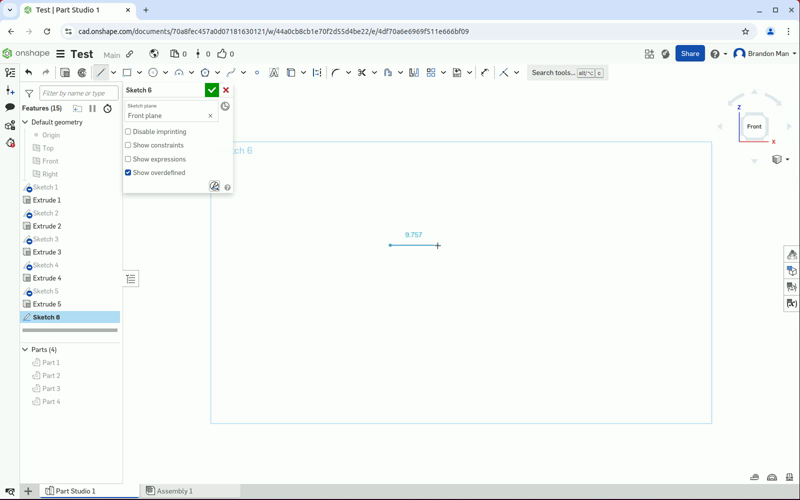
key_down(shift)
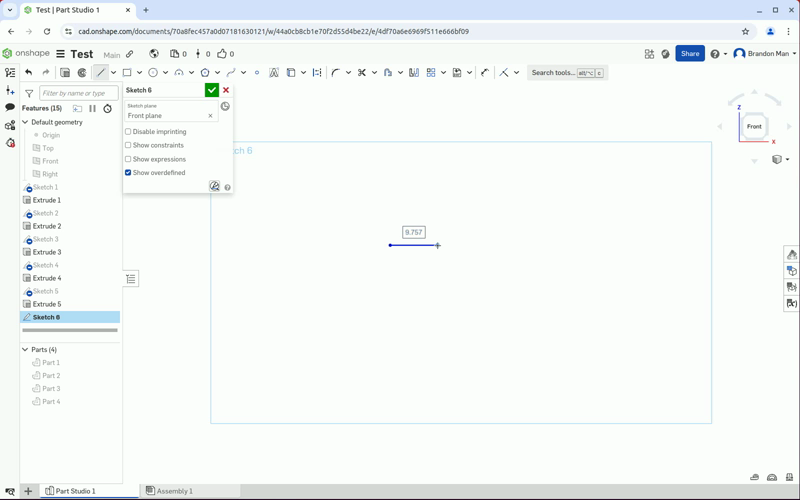
mouse_move(467, 245)
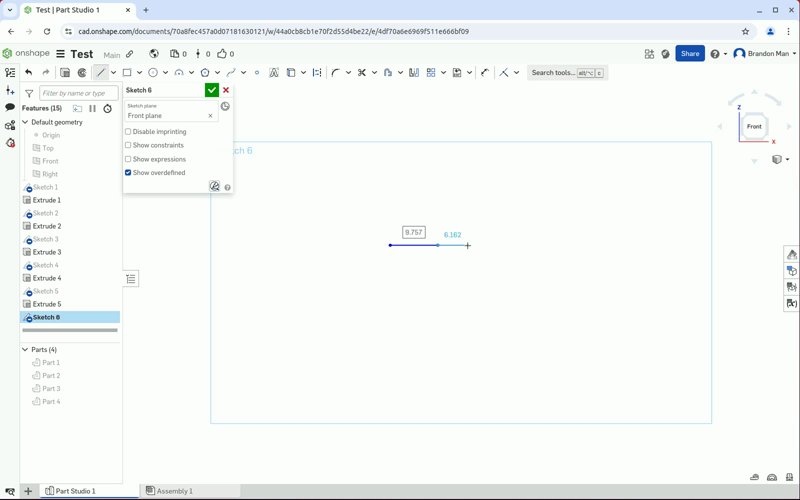
mouse_move(437, 226)
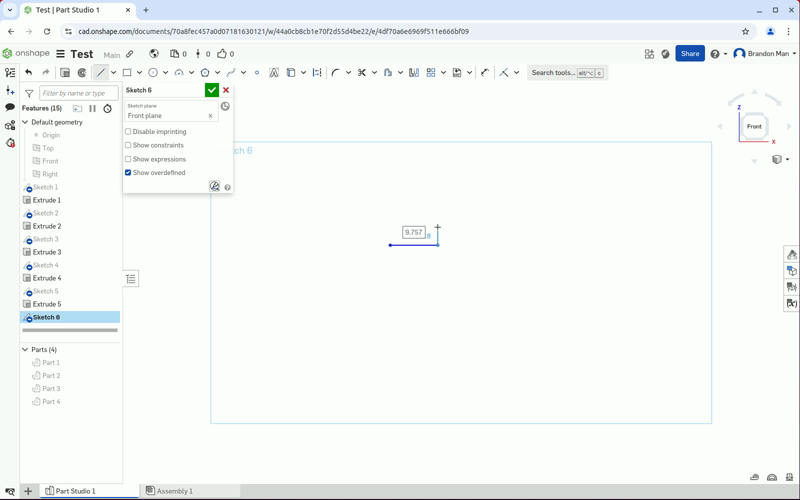
click(437, 226)
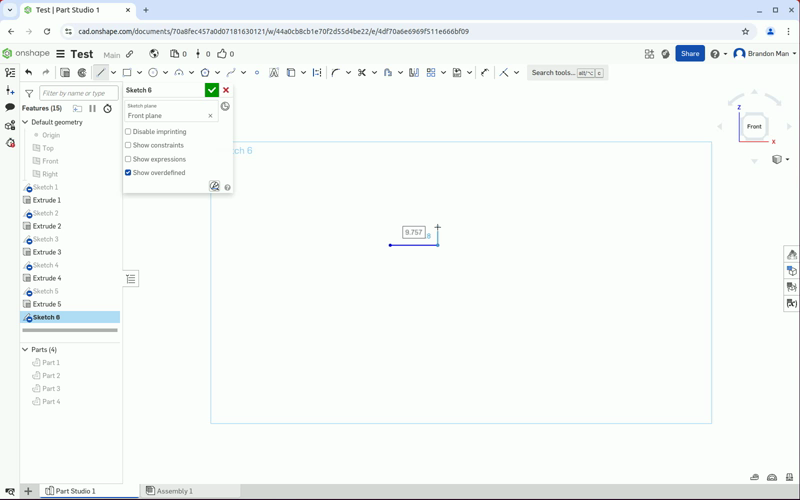
key_up(shift)
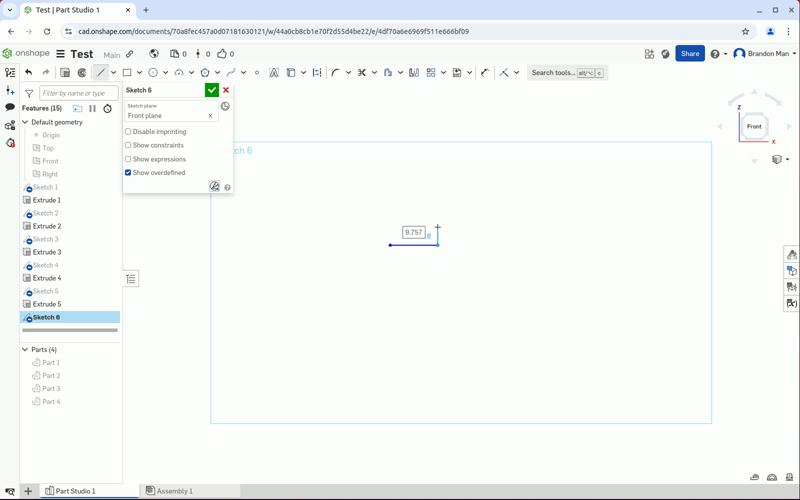
key_down(shift)
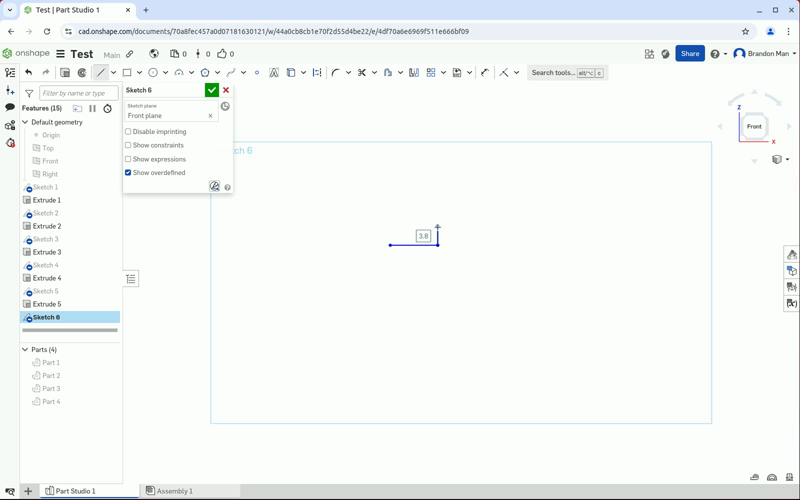
mouse_move(467, 226)
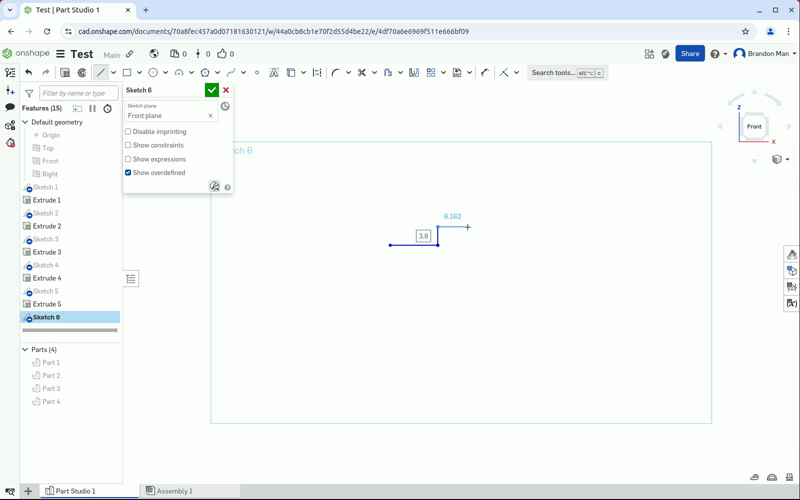
mouse_move(390, 226)
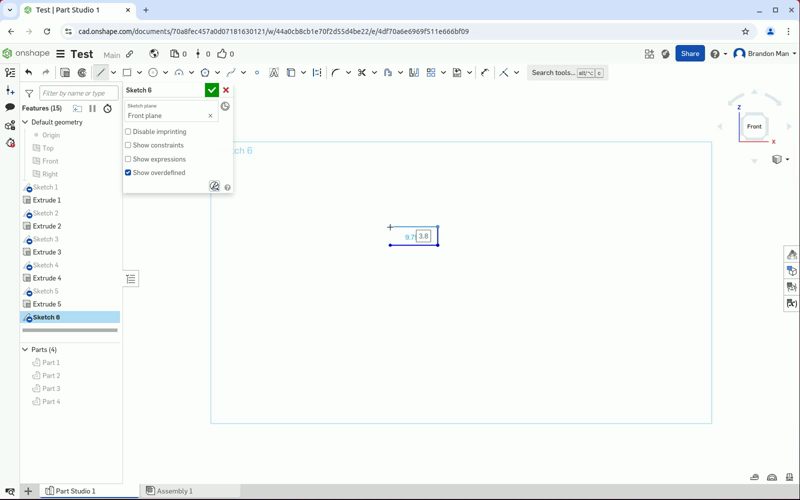
click(390, 226)
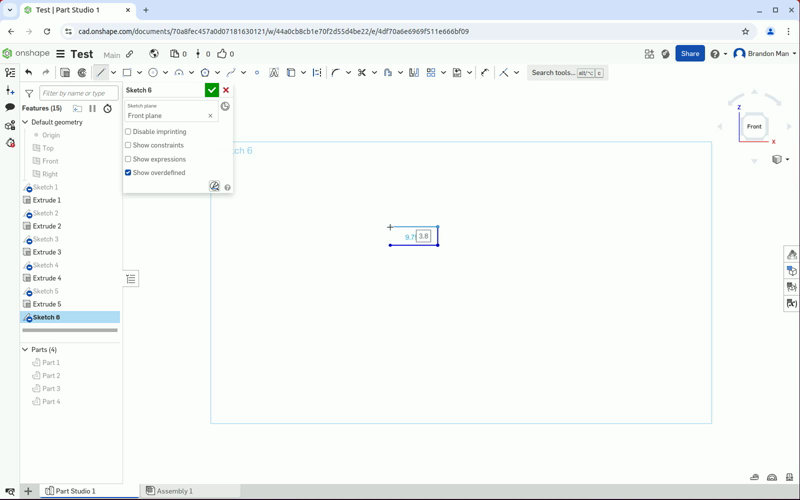
key_up(shift)
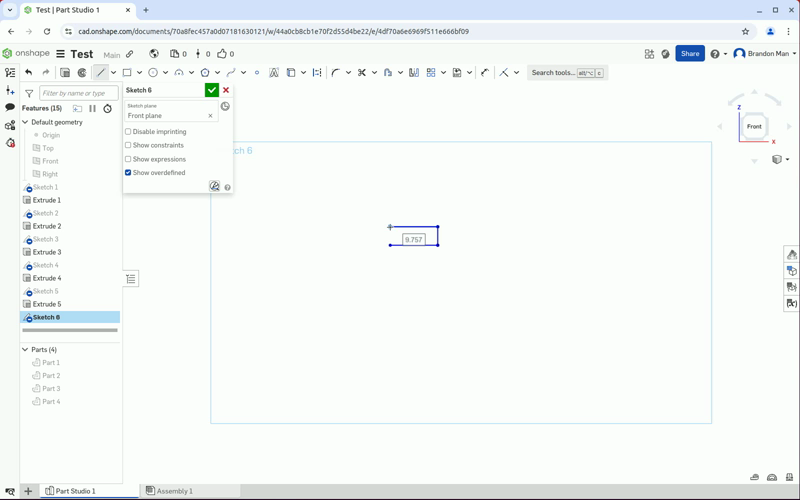
mouse_move(420, 226)
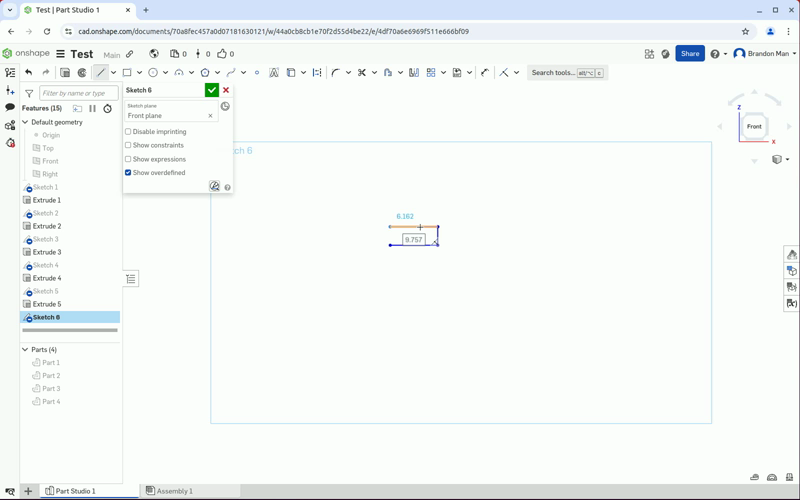
key_down(shift)
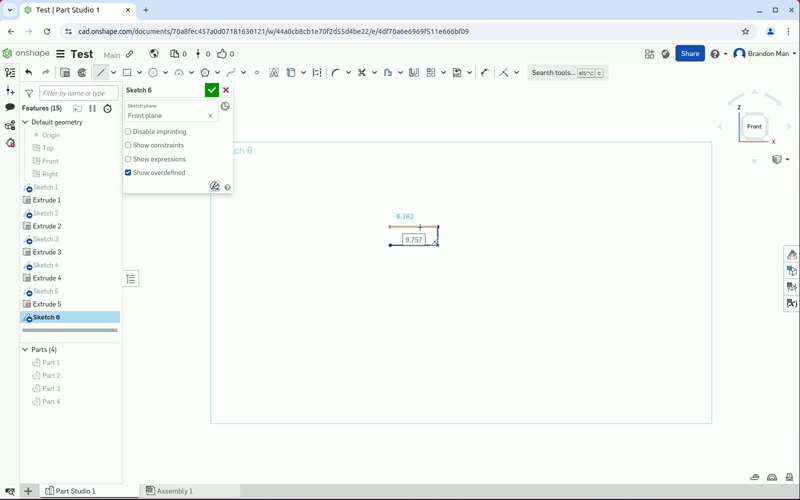
mouse_move(390, 245)
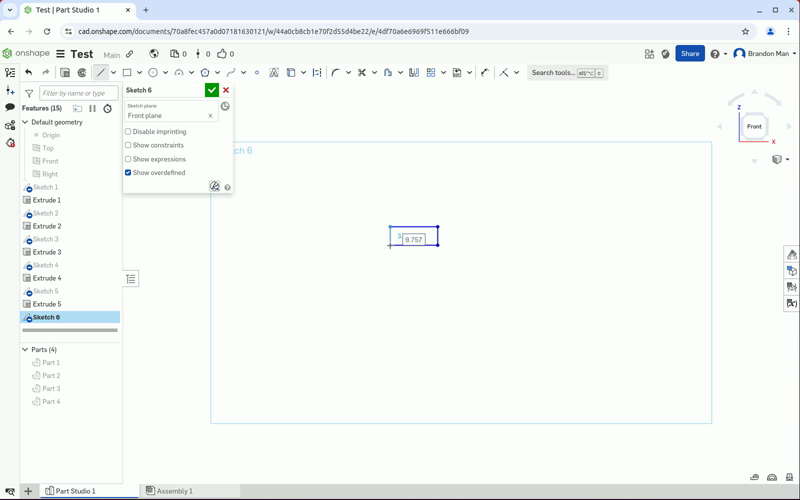
key_up(shift)
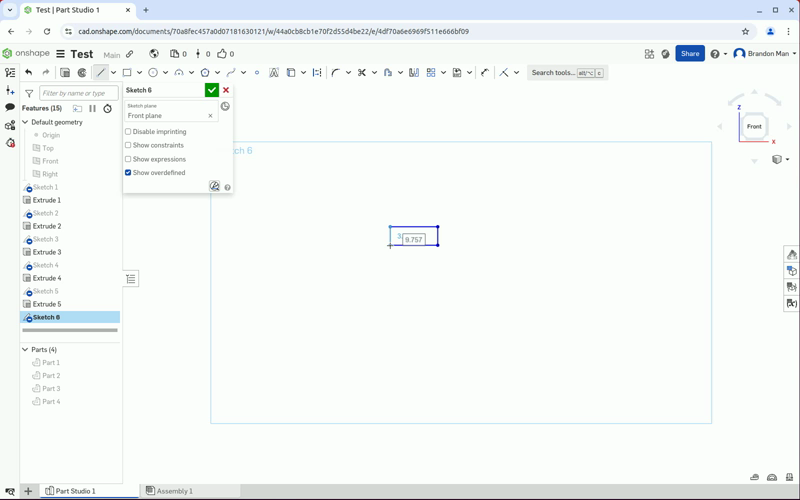
click(390, 245)
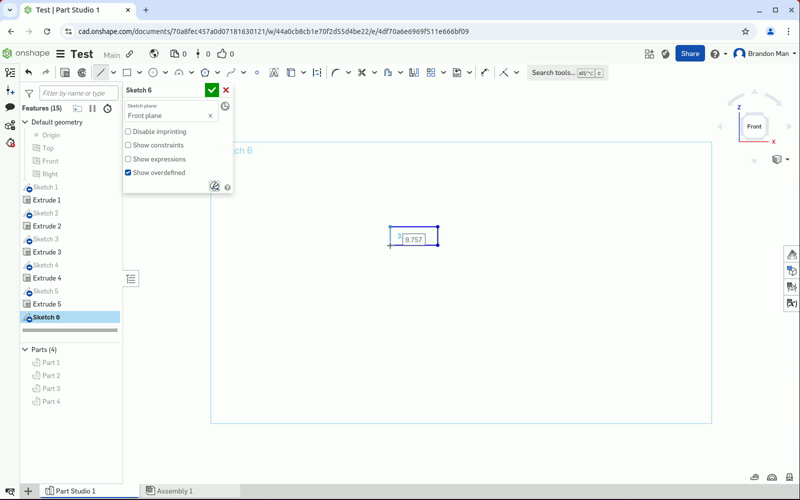
key(esc)
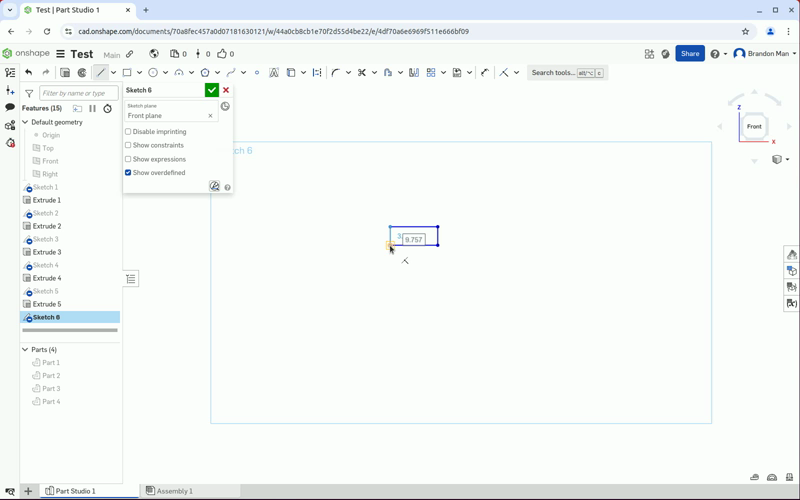
mouse_move(416, 233)
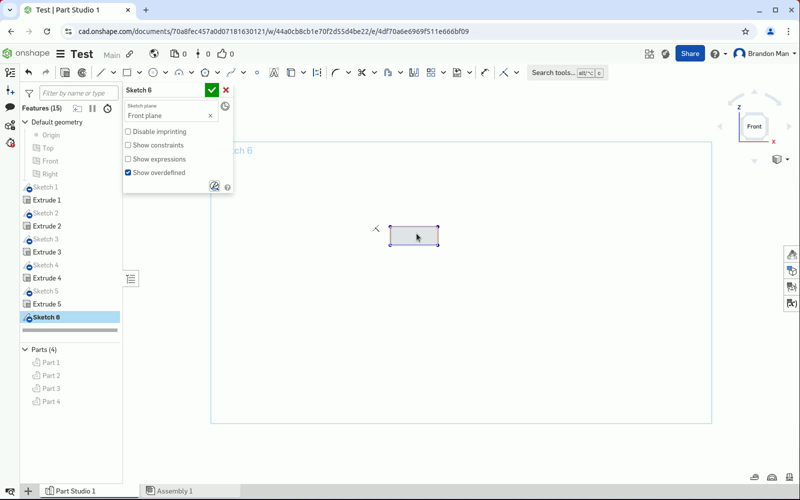
scroll(6)
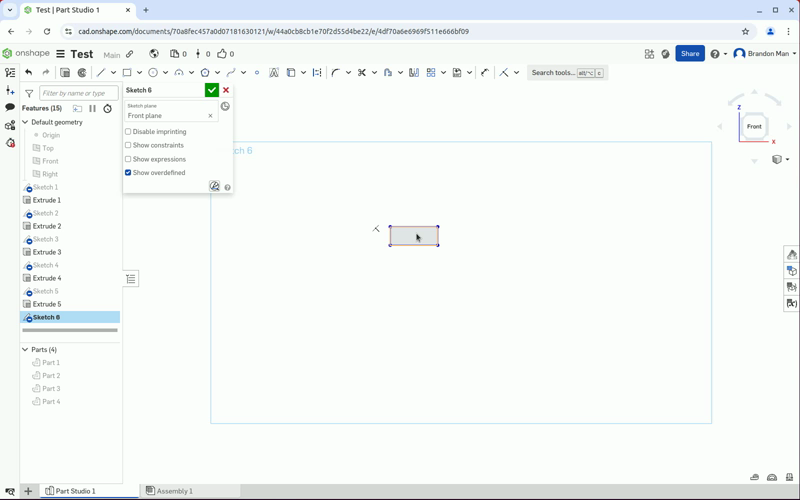
scroll(6)
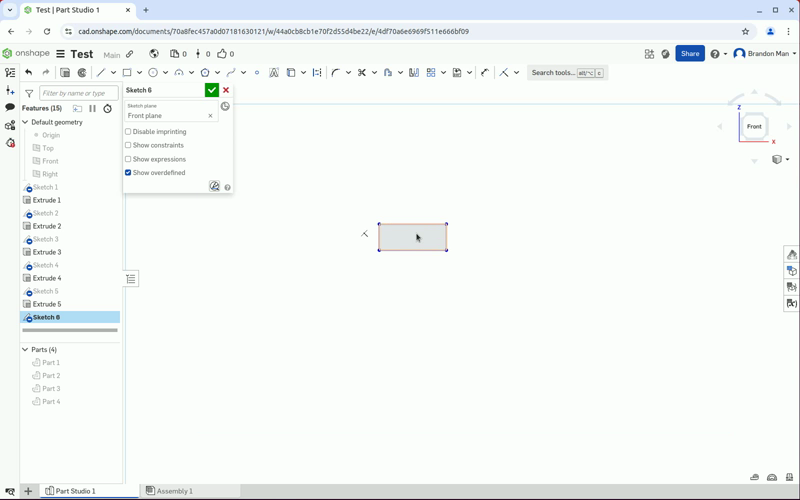
scroll(6)
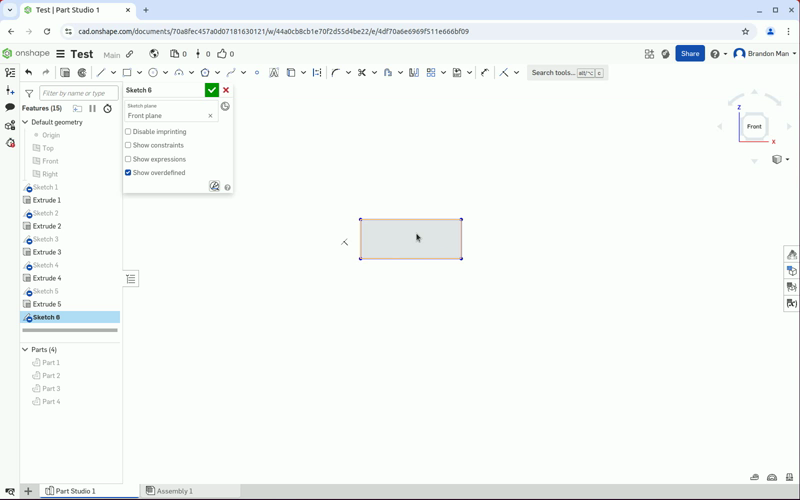
scroll(6)
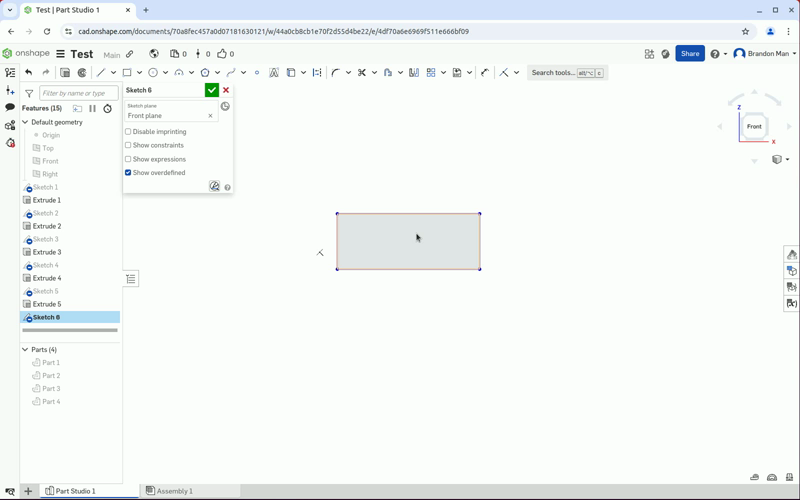
scroll(6)
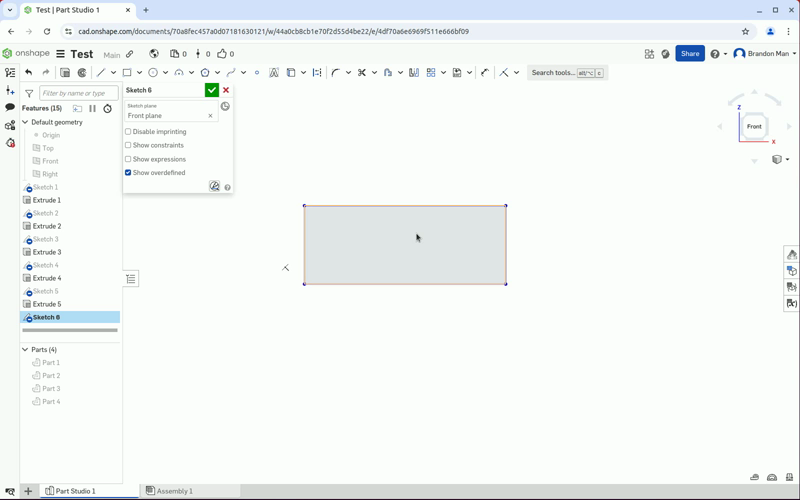
scroll(6)
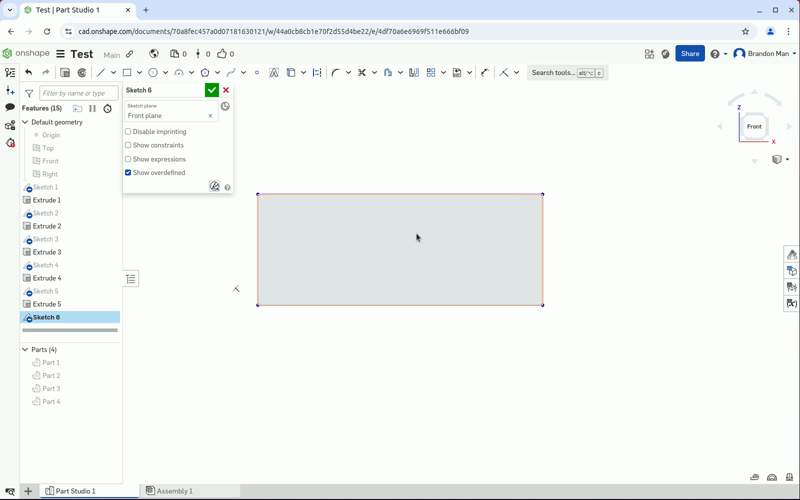
scroll(6)
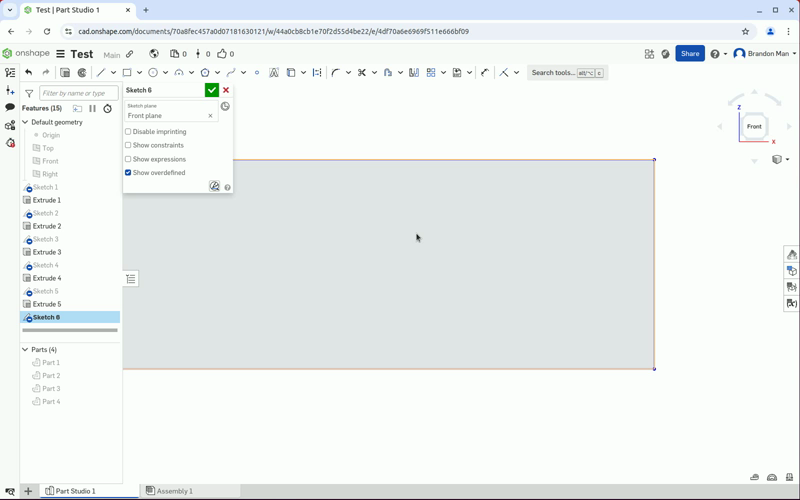
click(416, 233)
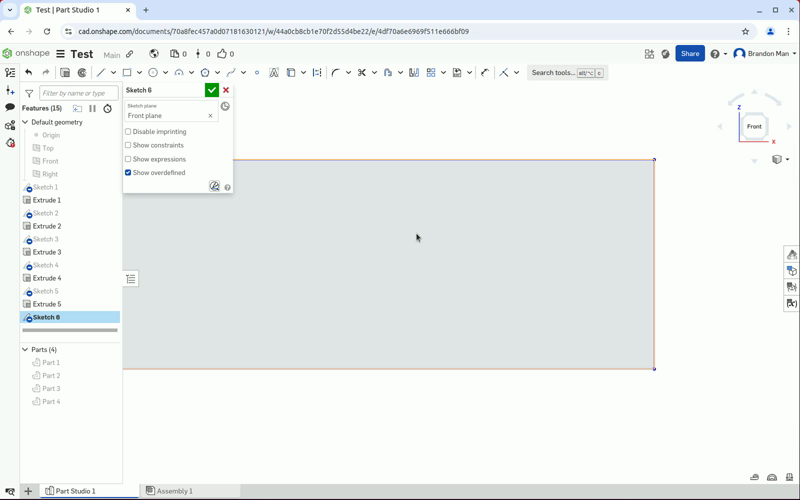
scroll(-6)
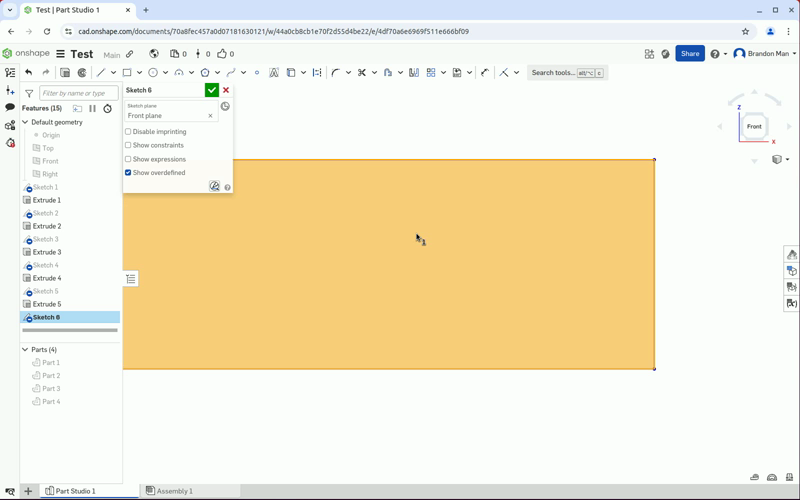
scroll(-6)
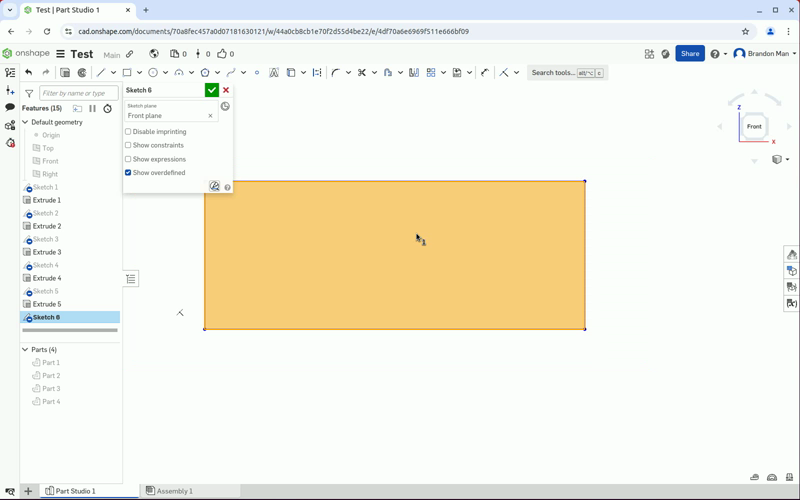
scroll(-6)
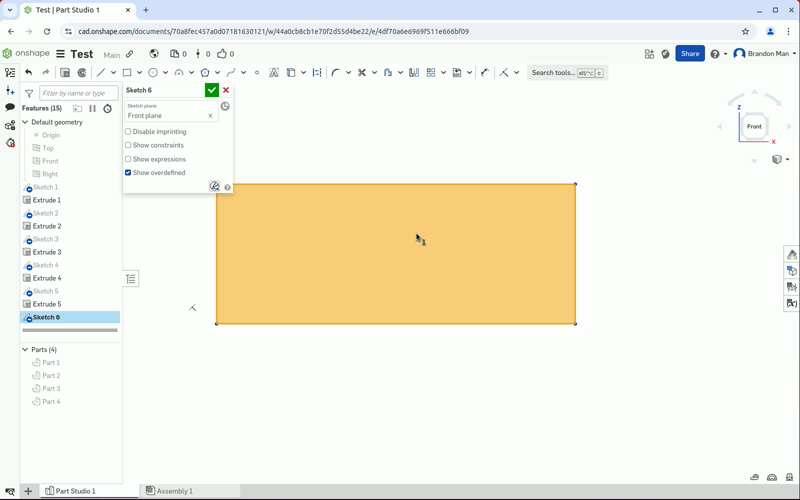
scroll(-6)
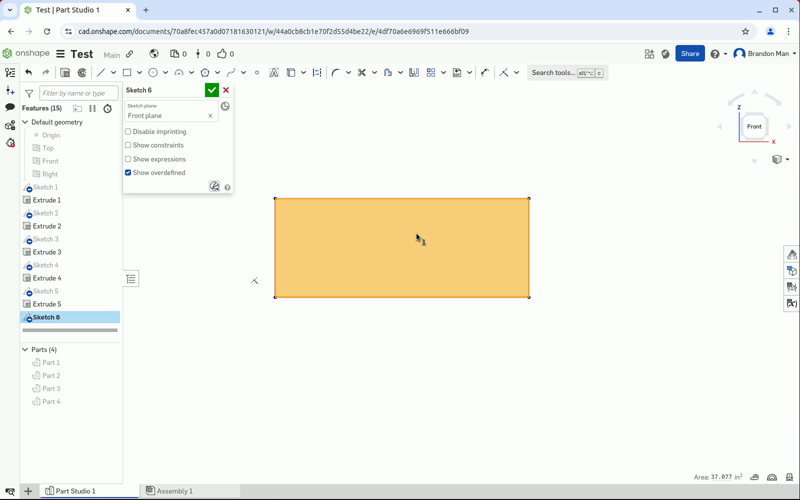
scroll(-6)
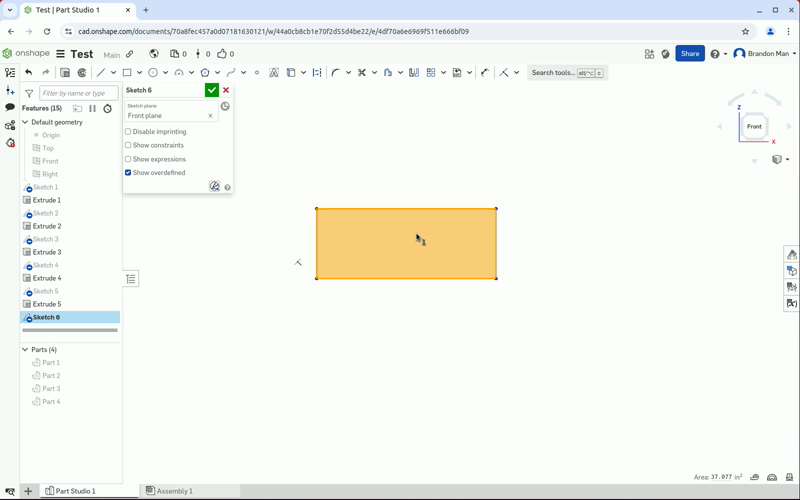
scroll(-6)
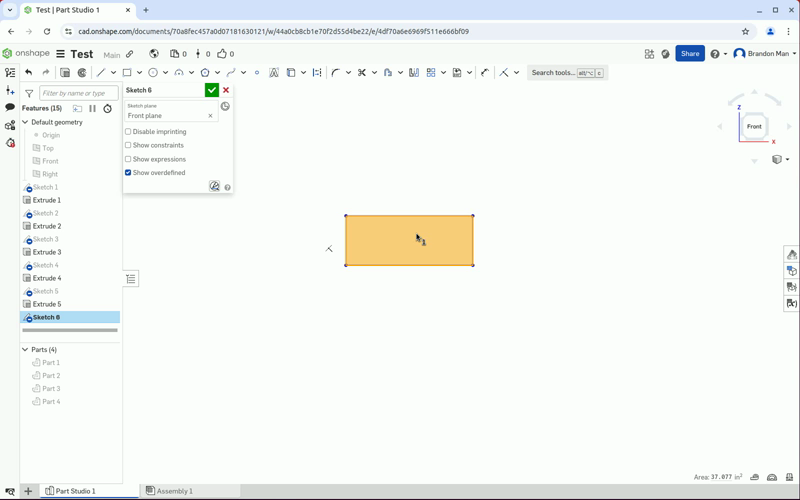
scroll(-6)
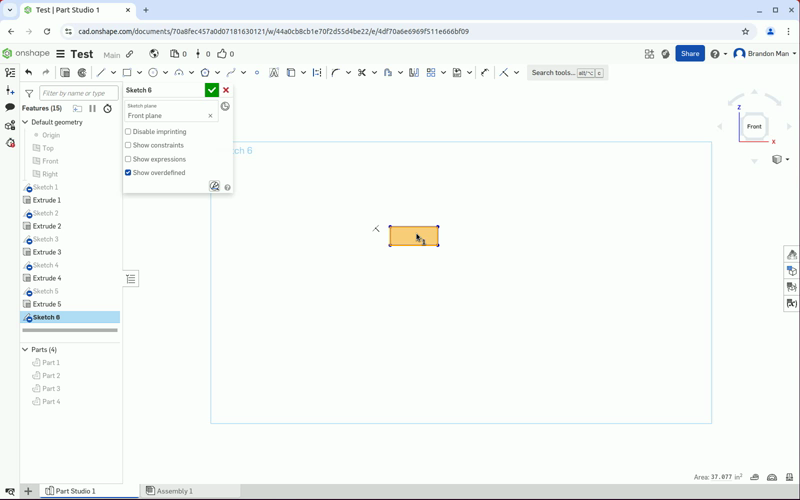
mouse_move(73, 352)
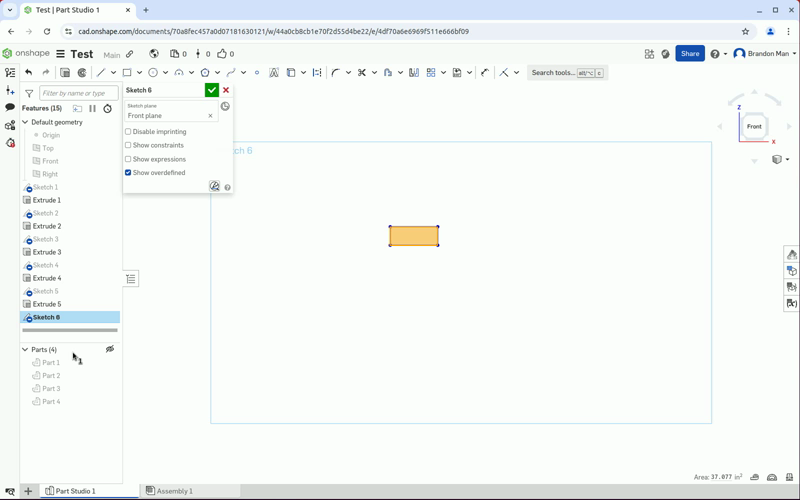
key(shift+y)
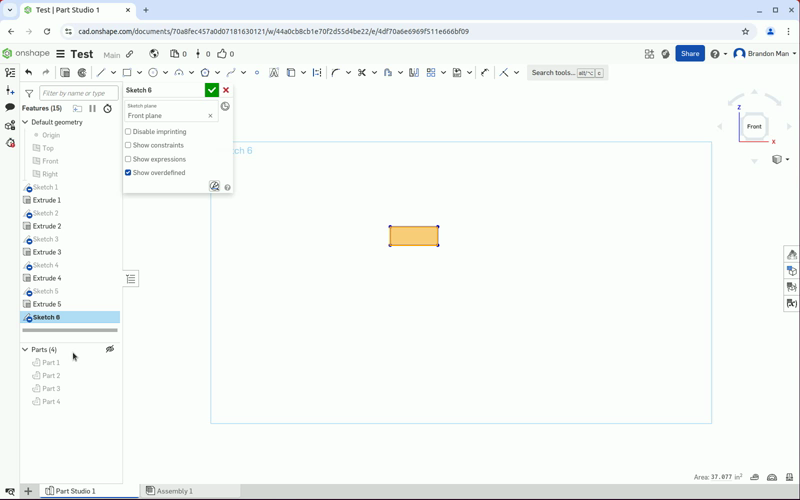
key(shift+e)
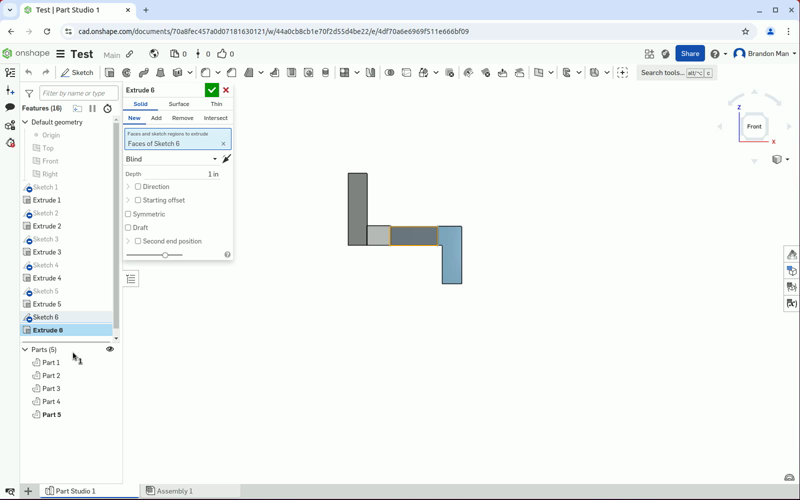
mouse_move(143, 106)
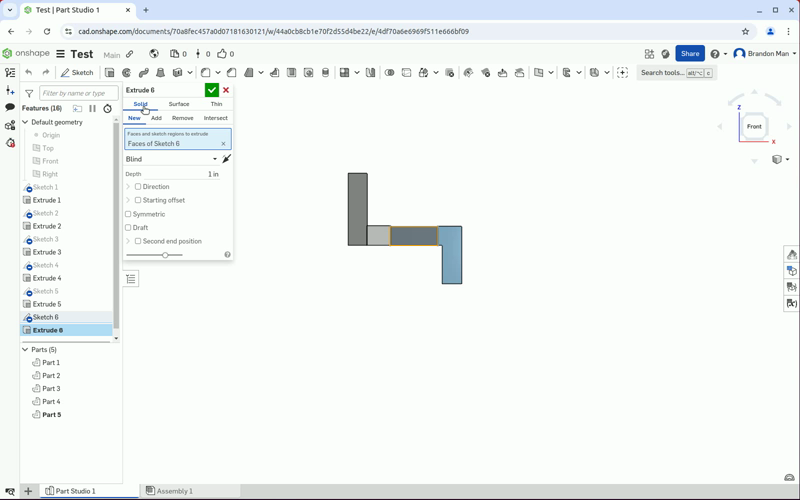
click(143, 106)
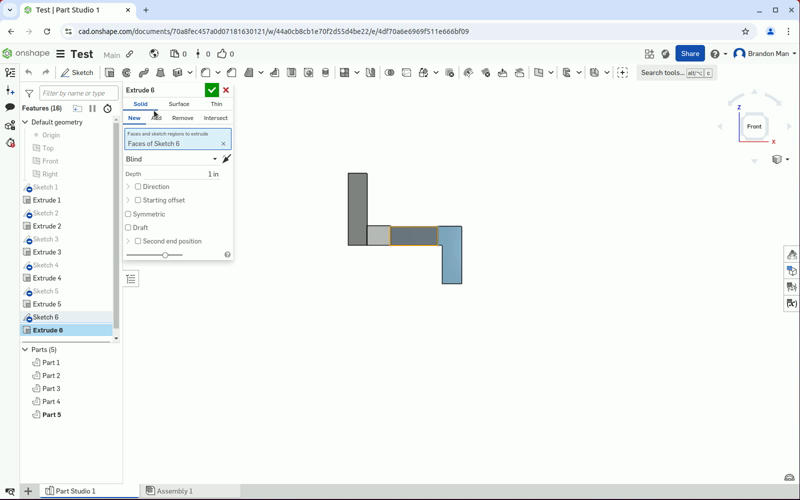
mouse_move(186, 120)
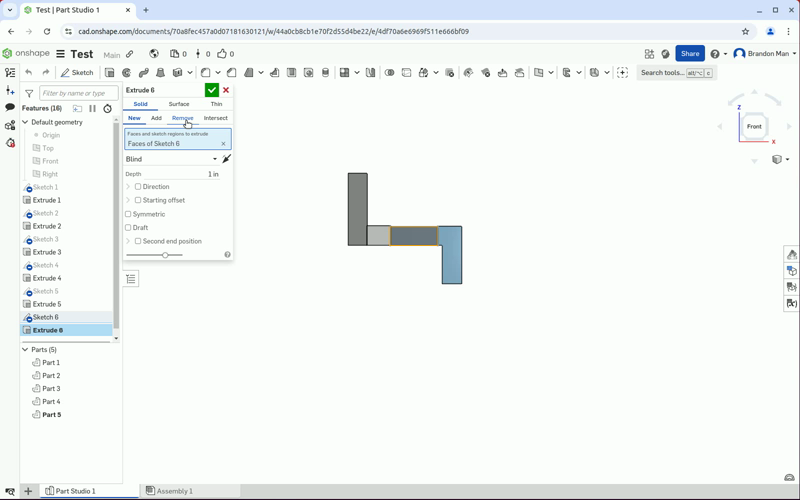
click(186, 120)
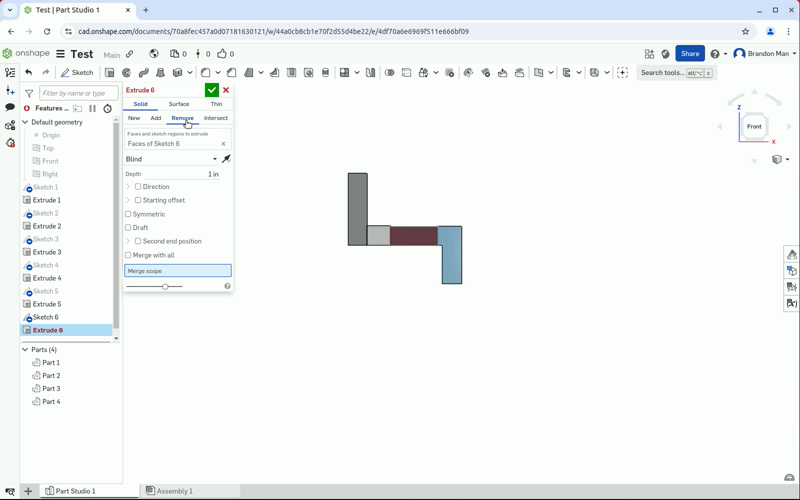
key(tab, 4)
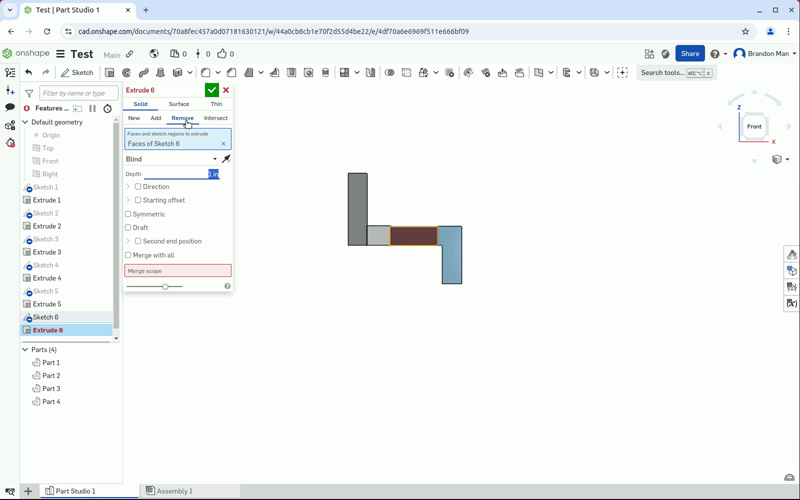
text(19.257)
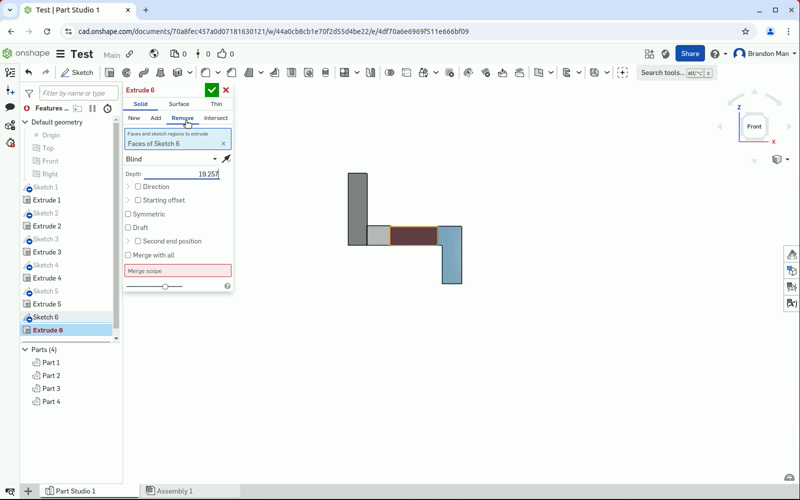
key(tab, 3)
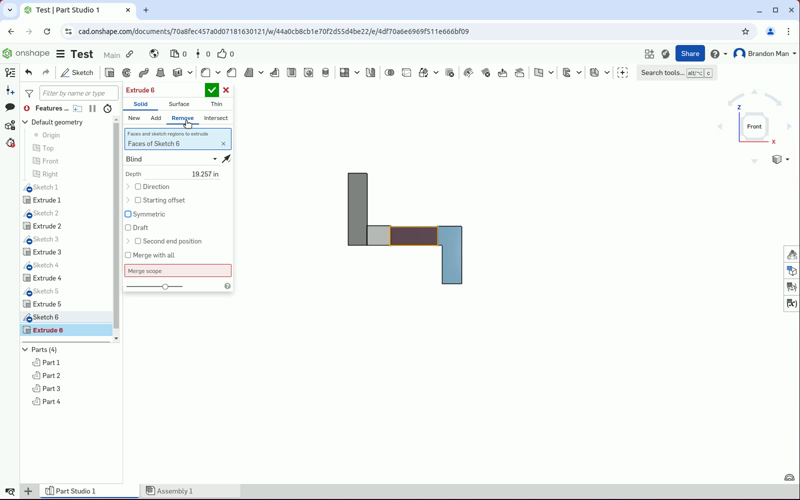
key(tab, 2)
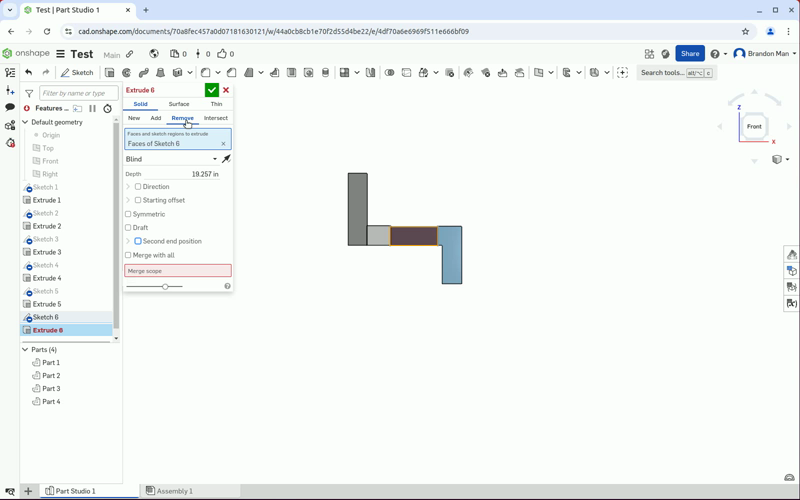
key(space)
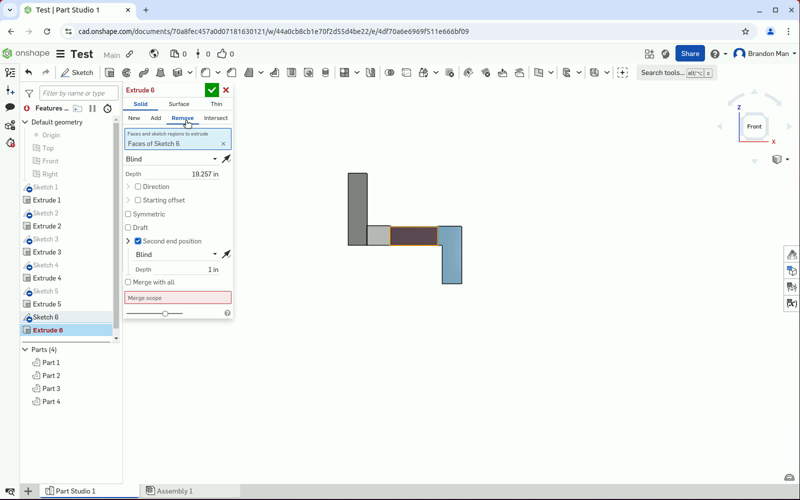
key(tab, 3)
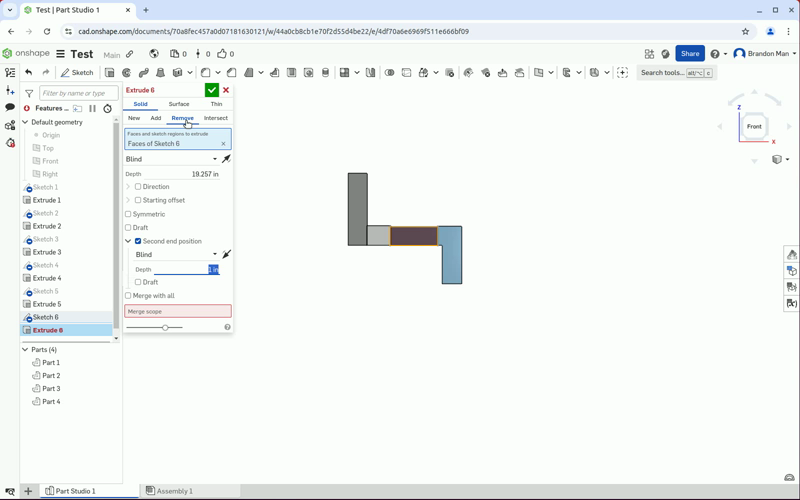
text(16.85)
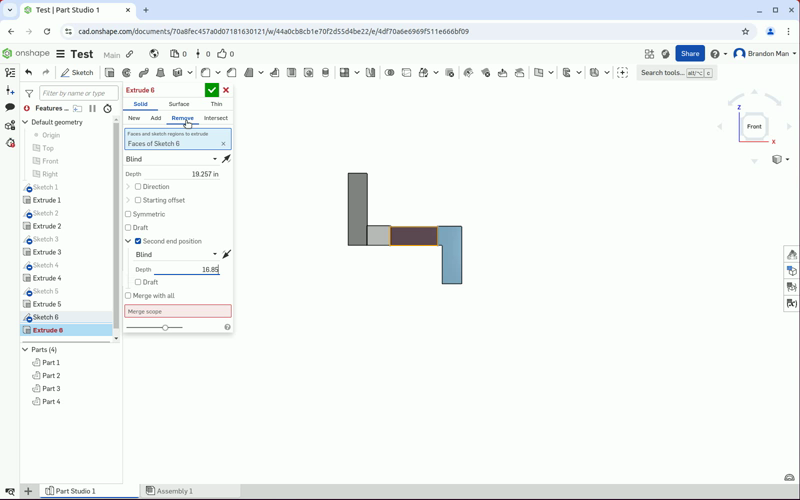
key(tab, 2)
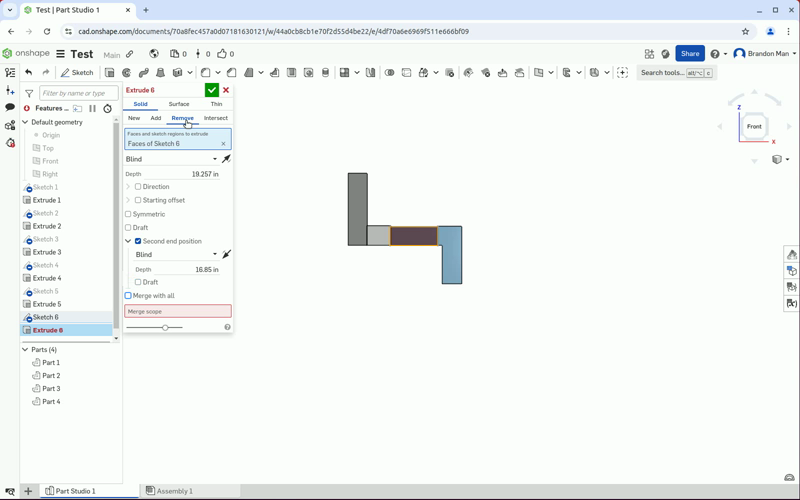
key(space)
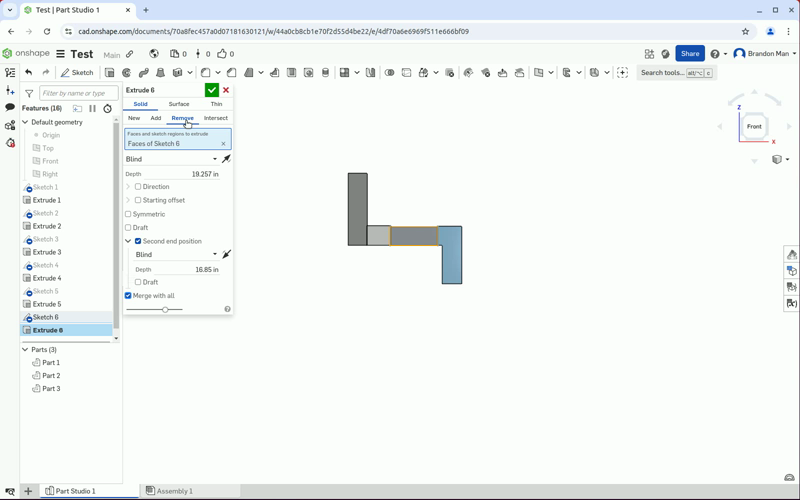
key(enter)
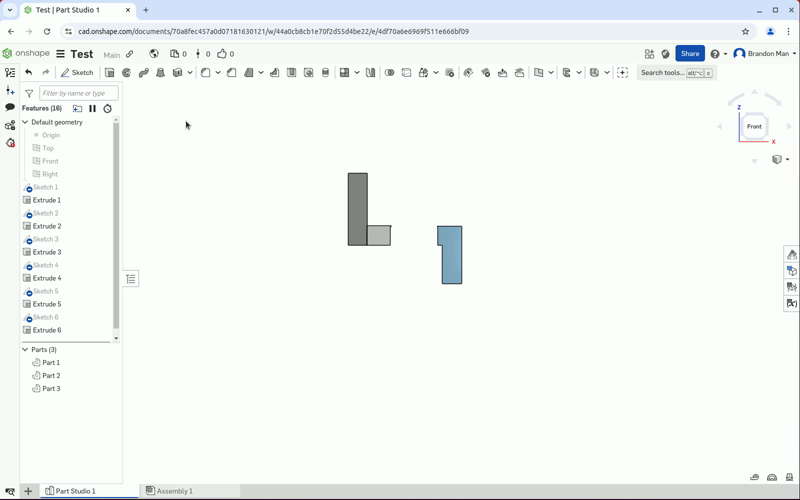
key(shift+h)
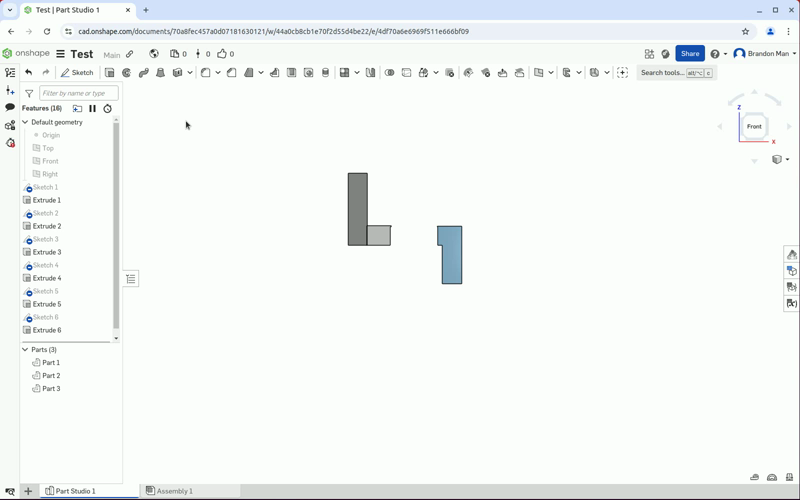
key(shift+h)
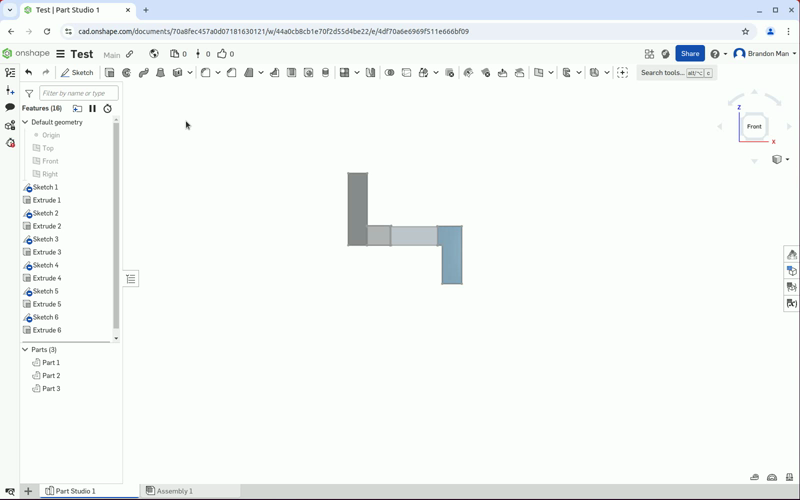
key(shift+7)
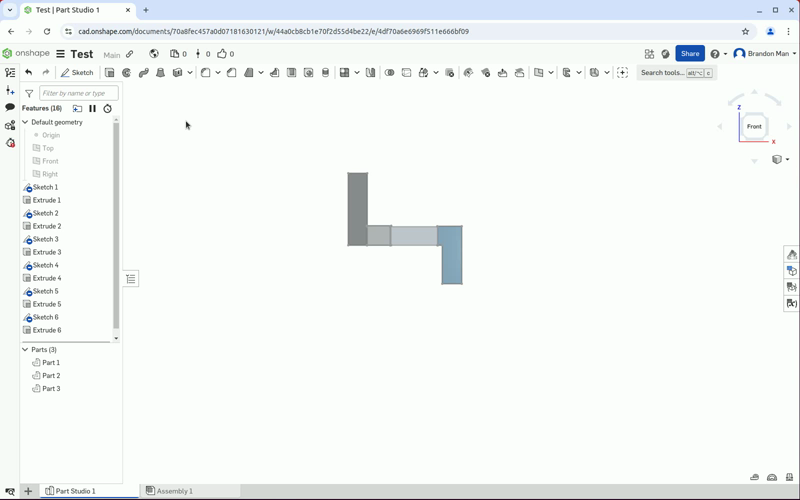
key(left, 2)
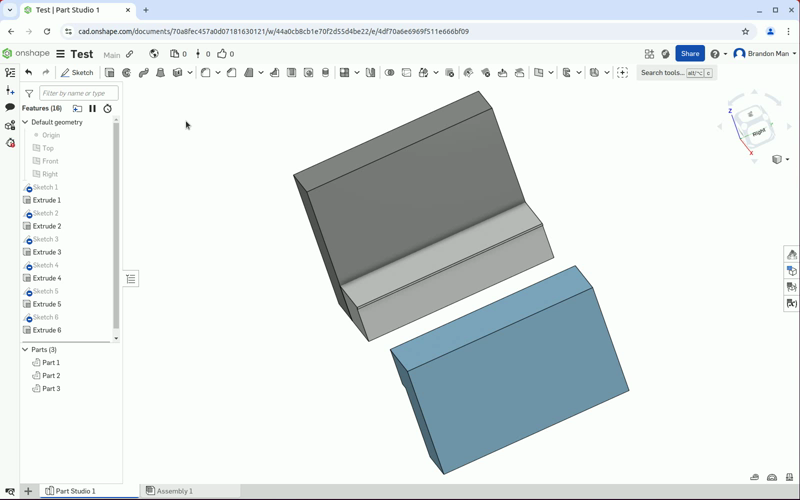
key(down, 2)
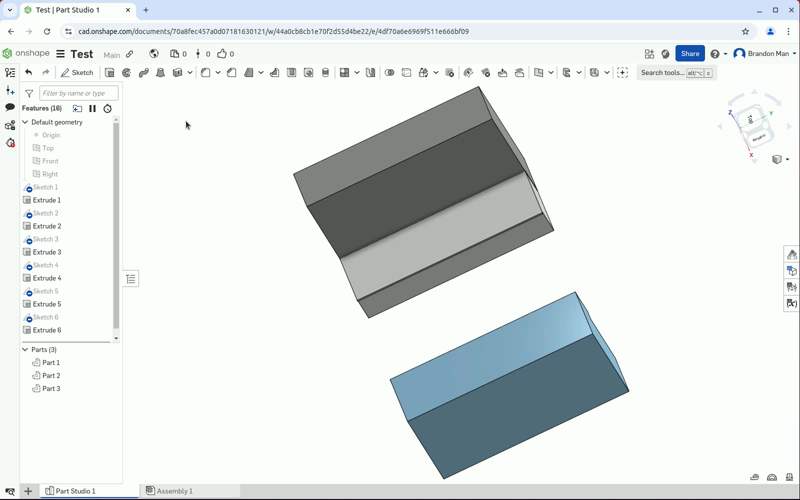
key(up, 2)
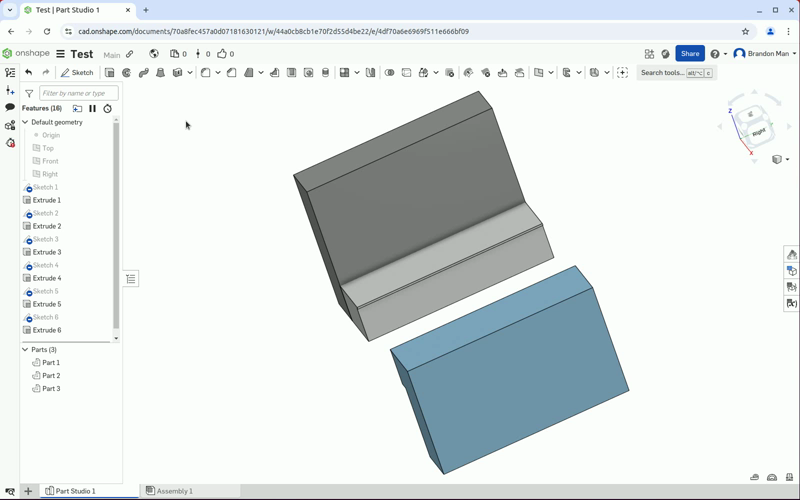
key(right, 2)
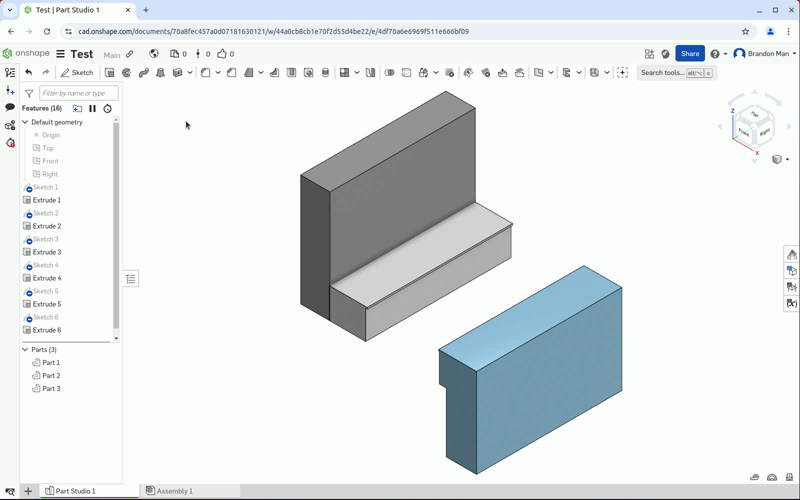
mouse_move(69, 189)
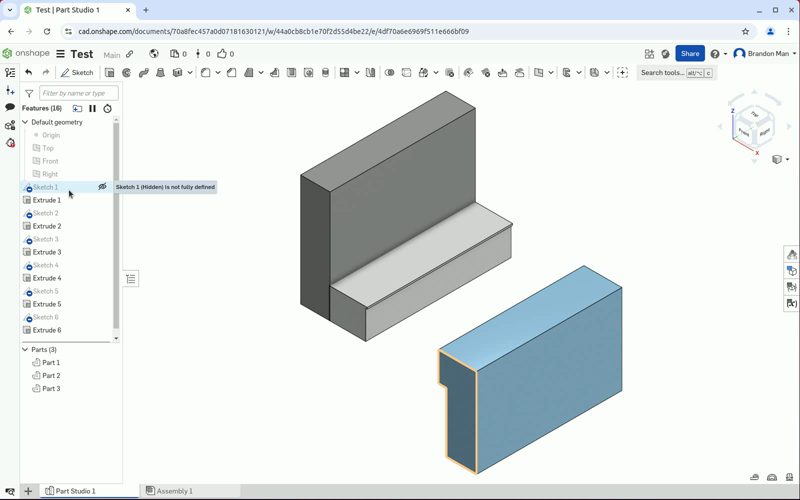
click(69, 189)